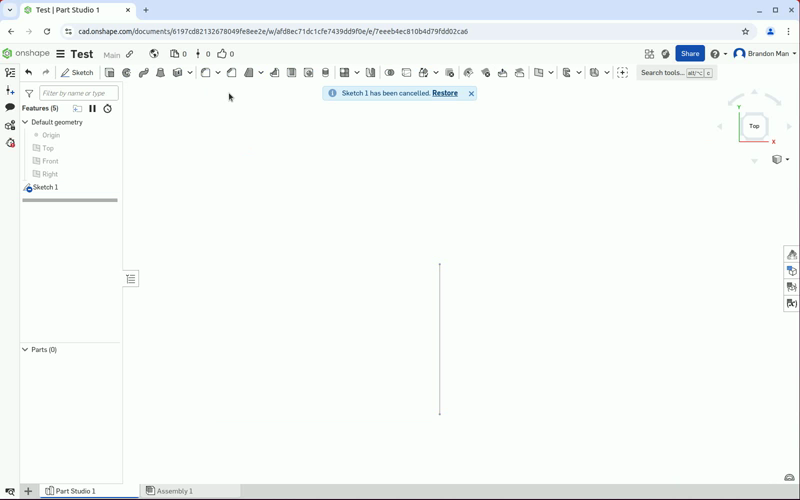
key(shift+h)
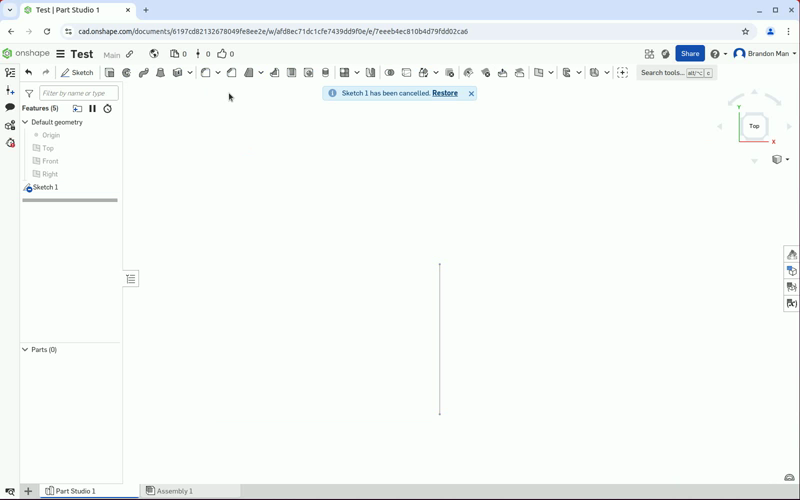
key(shift+s)
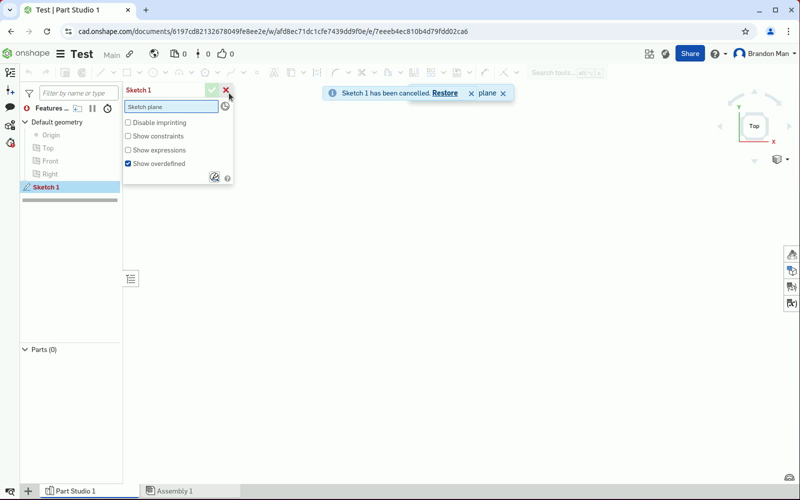
mouse_move(73, 150)
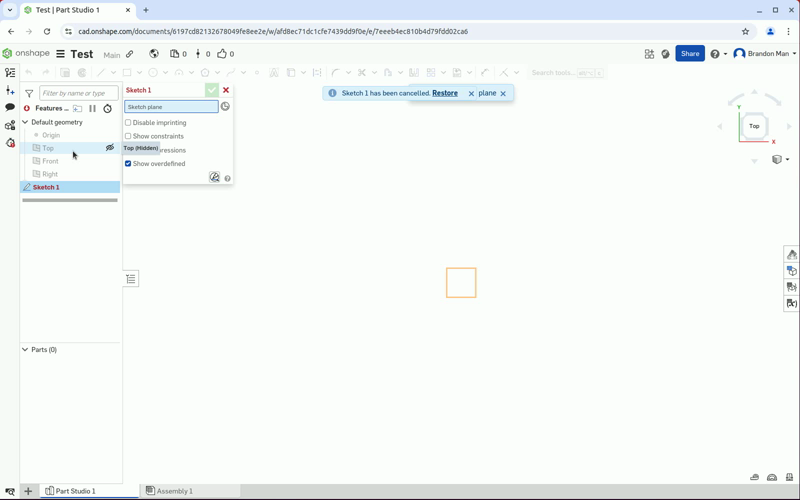
click(73, 150)
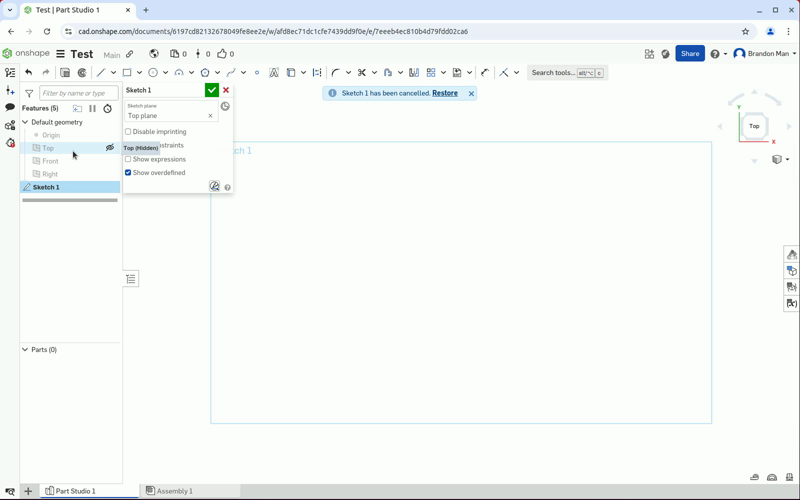
mouse_move(73, 352)
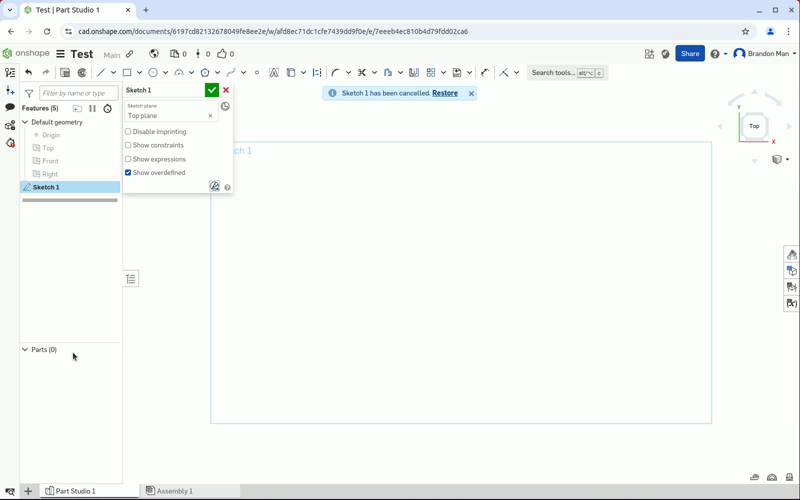
key(y)
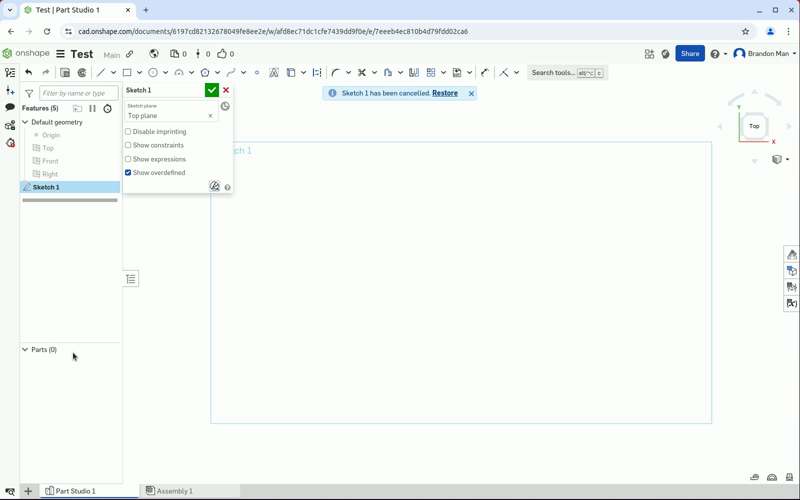
key(l)
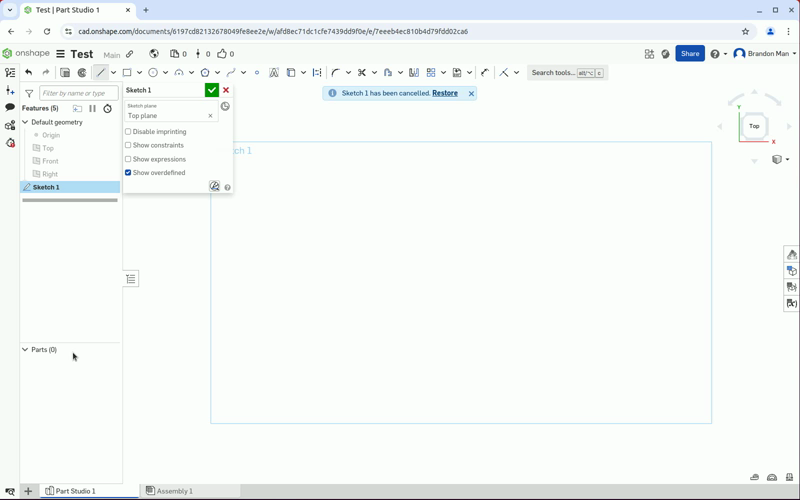
key_down(shift)
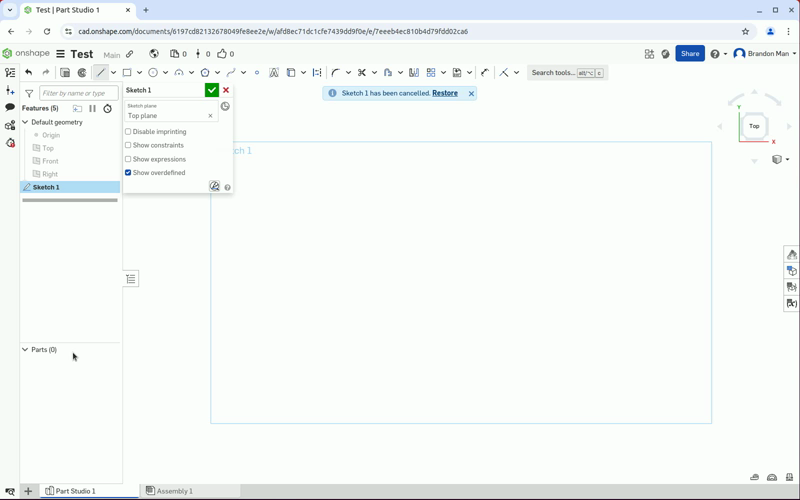
mouse_move(460, 282)
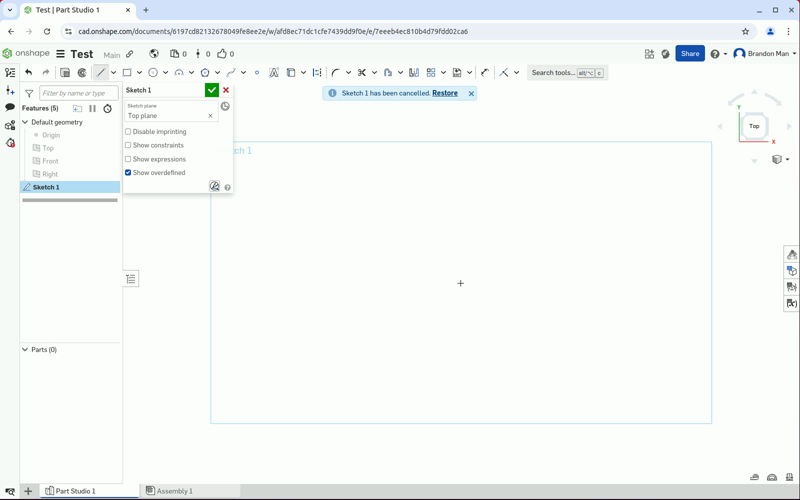
click(460, 282)
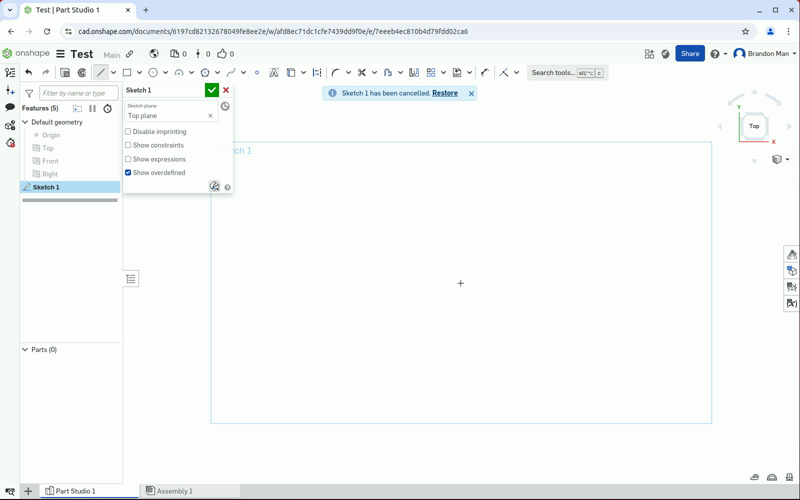
key_up(shift)
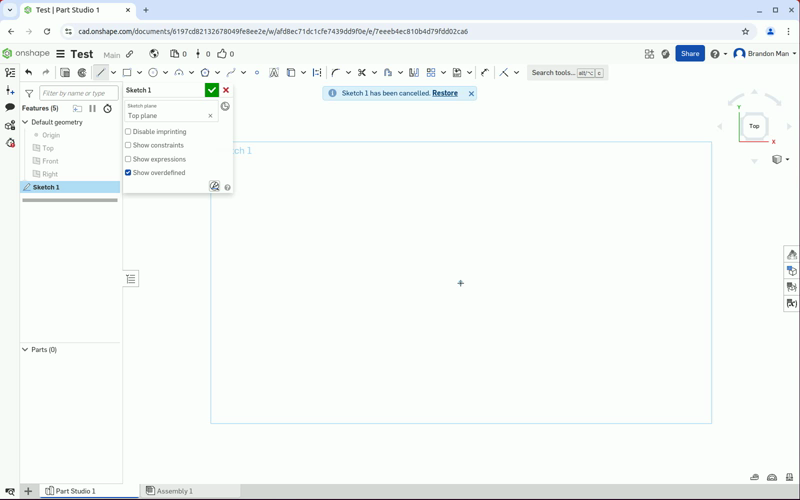
key_down(shift)
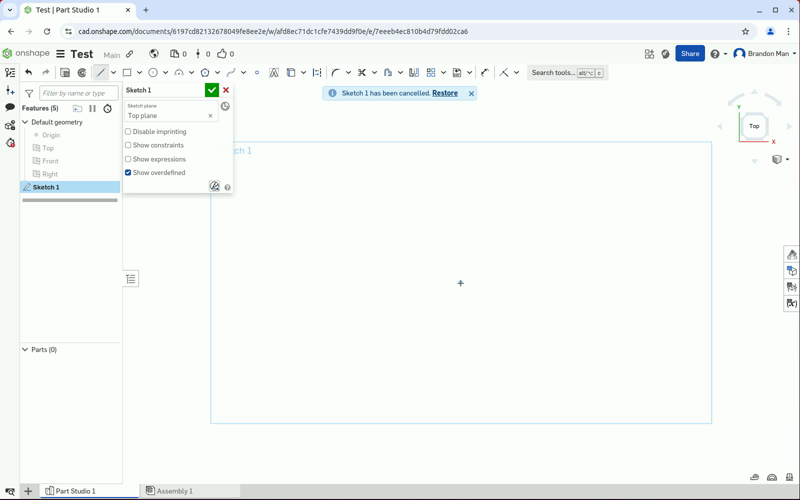
mouse_move(573, 282)
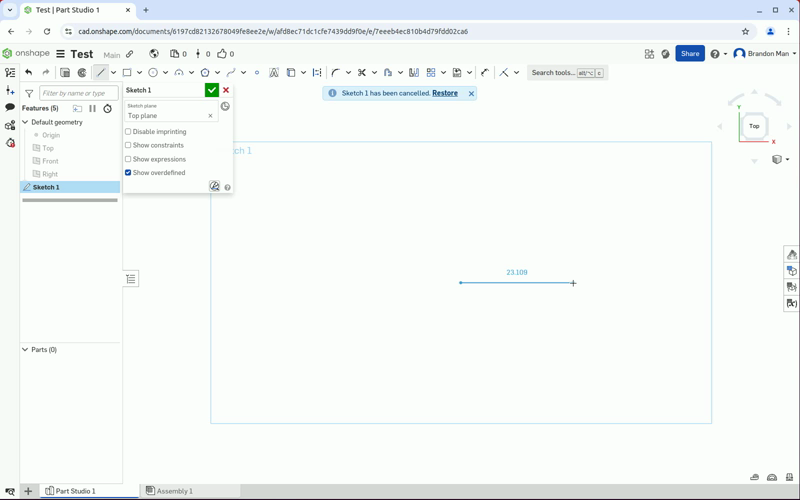
click(573, 282)
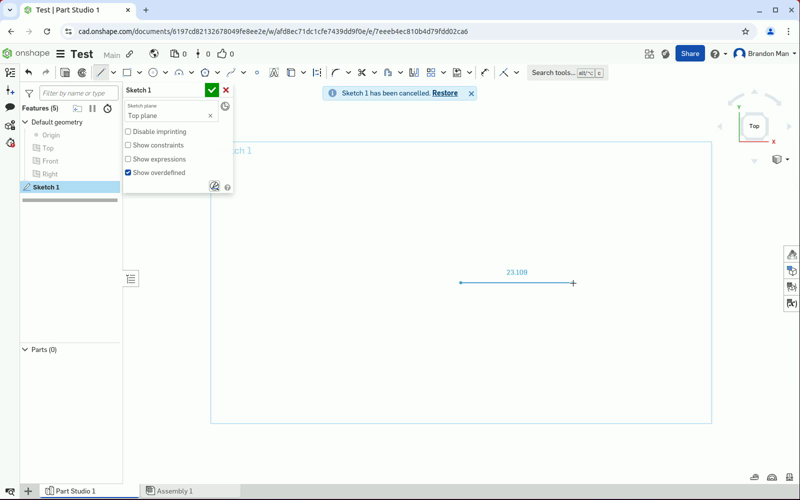
key_up(shift)
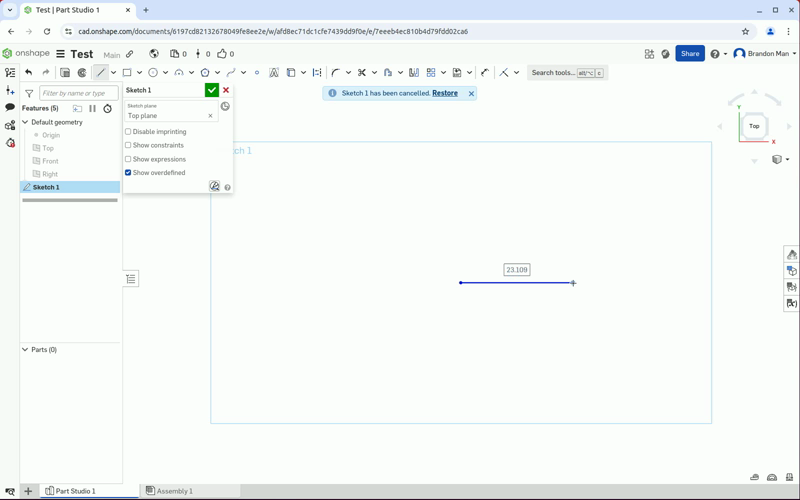
key_down(shift)
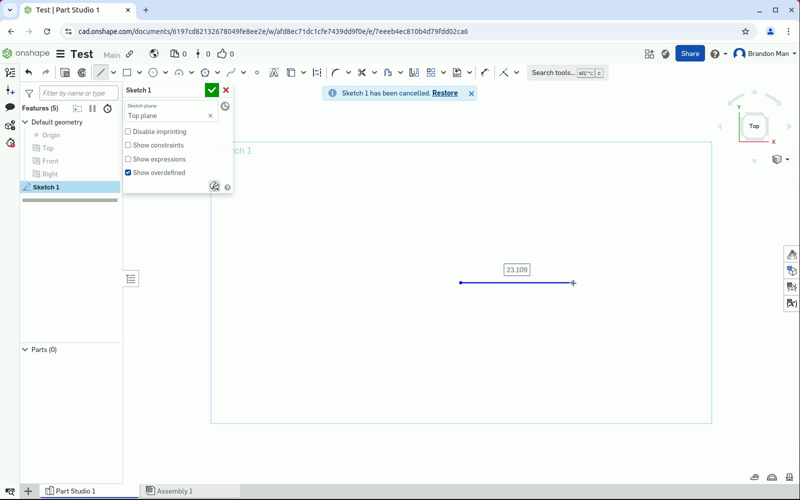
mouse_move(573, 222)
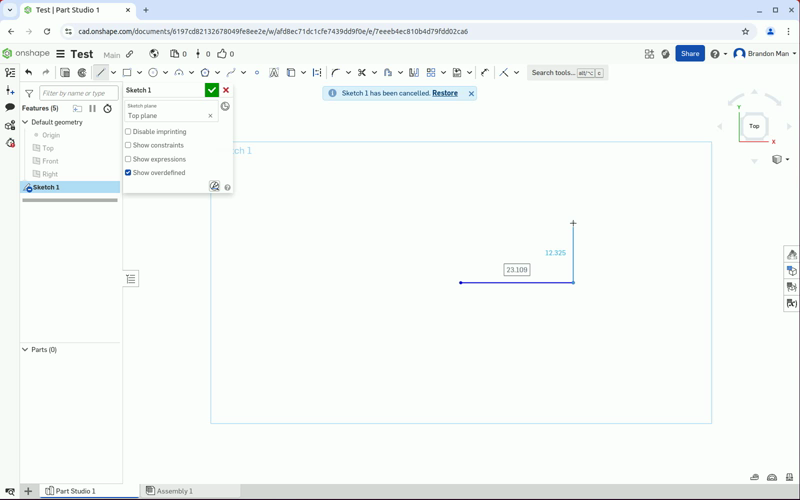
click(573, 222)
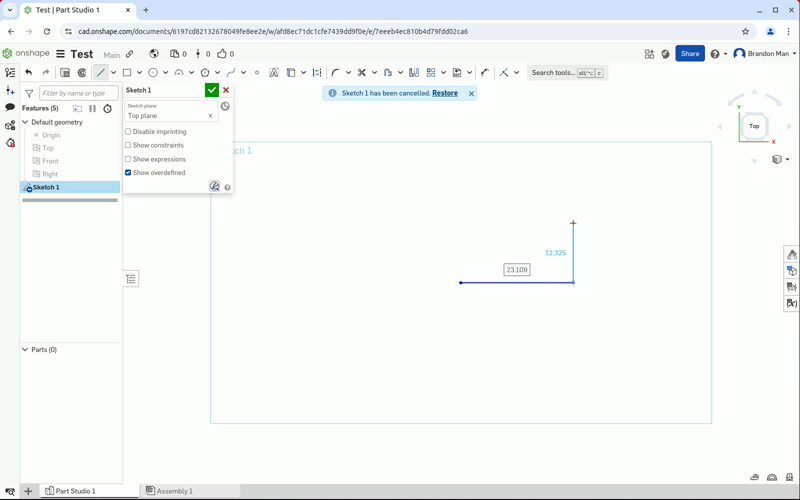
key_up(shift)
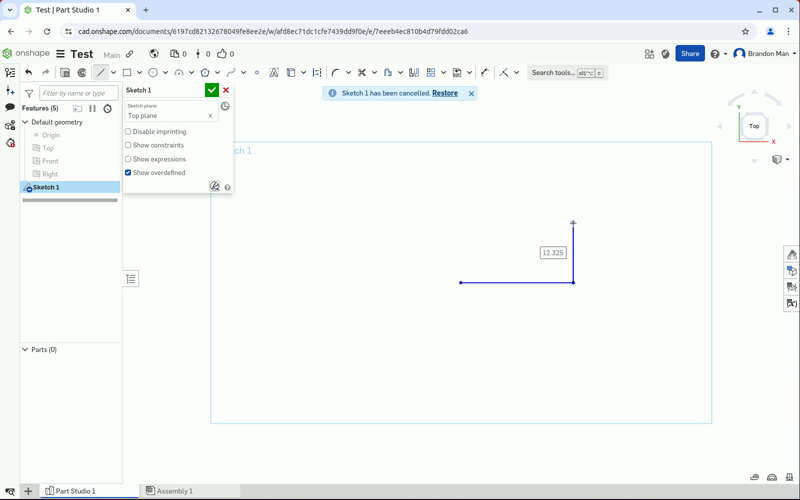
key_down(shift)
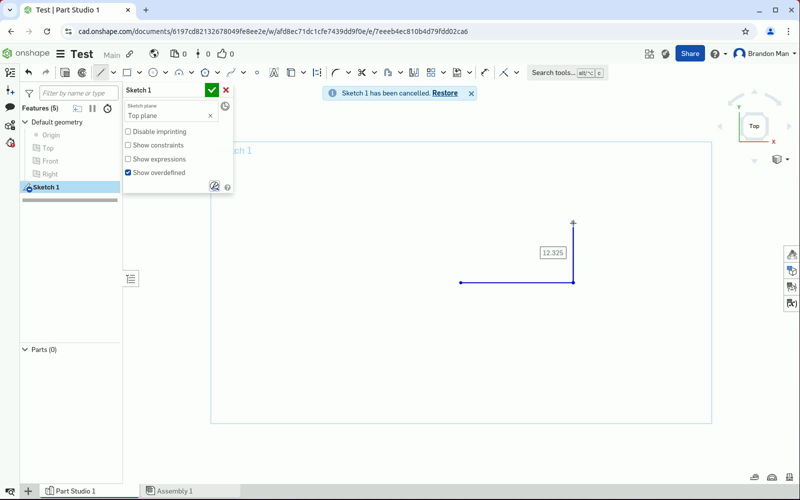
mouse_move(460, 222)
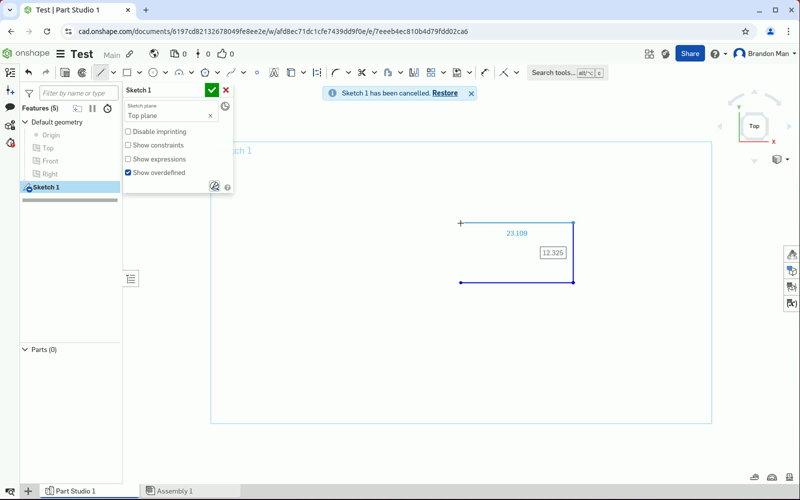
click(460, 222)
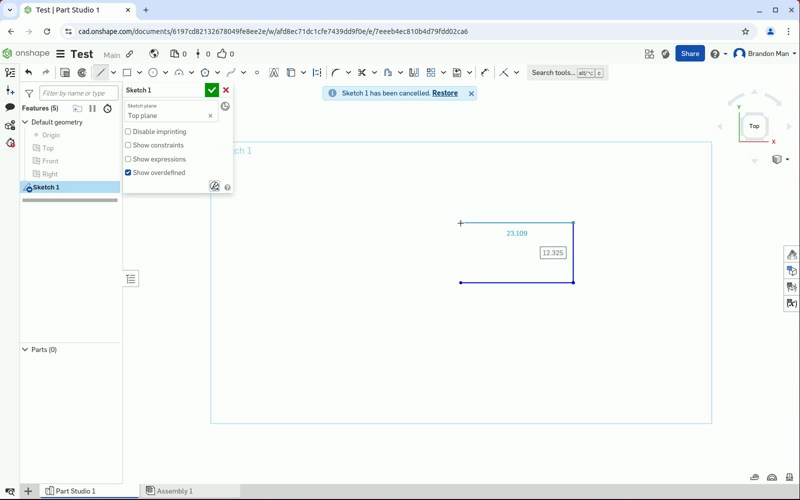
key_up(shift)
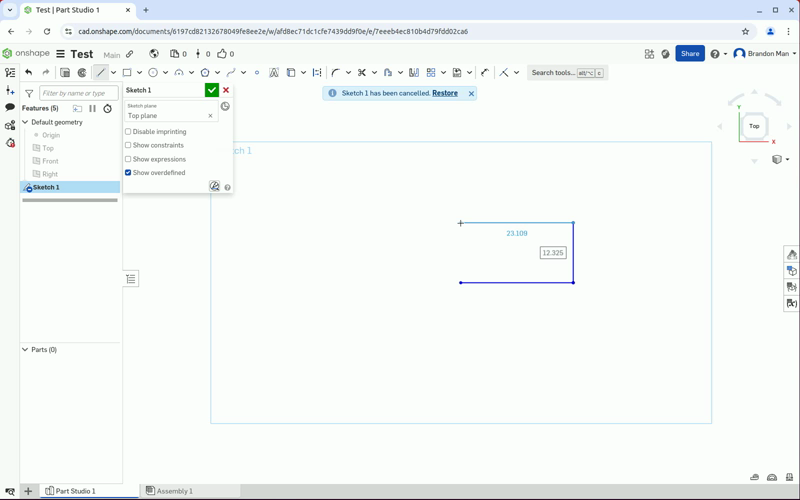
key_down(shift)
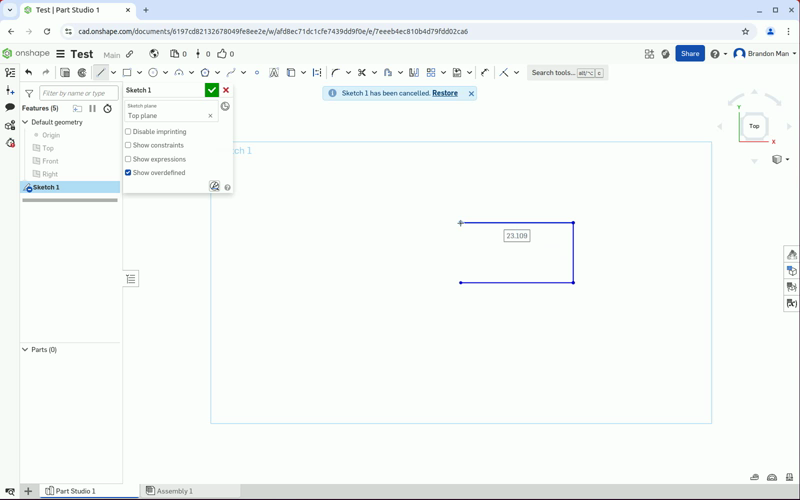
mouse_move(460, 282)
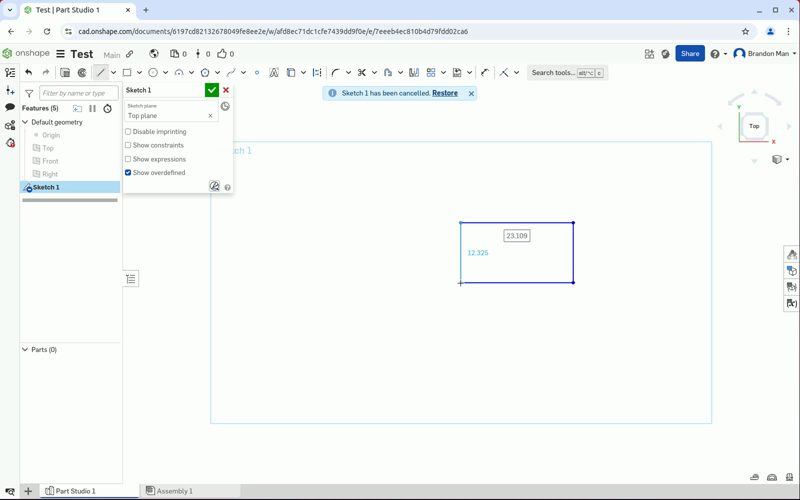
key_up(shift)
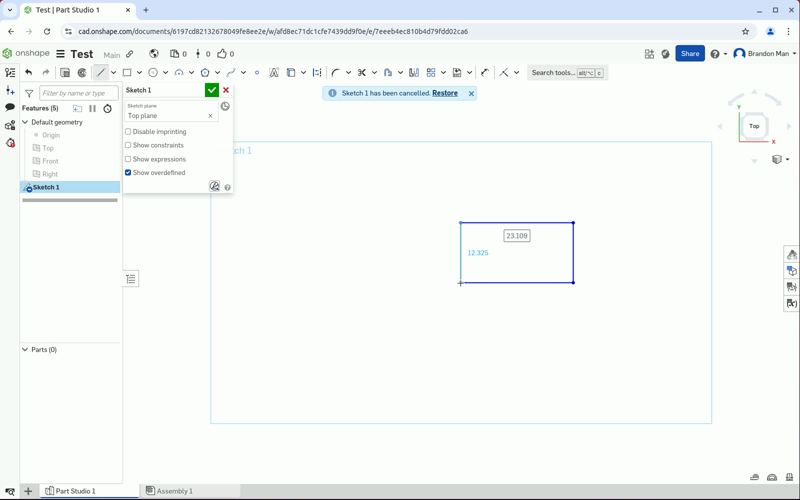
click(460, 282)
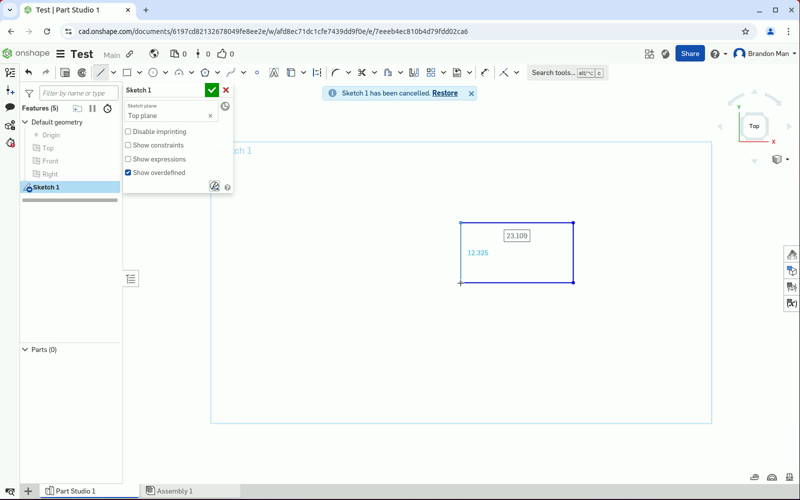
key(esc)
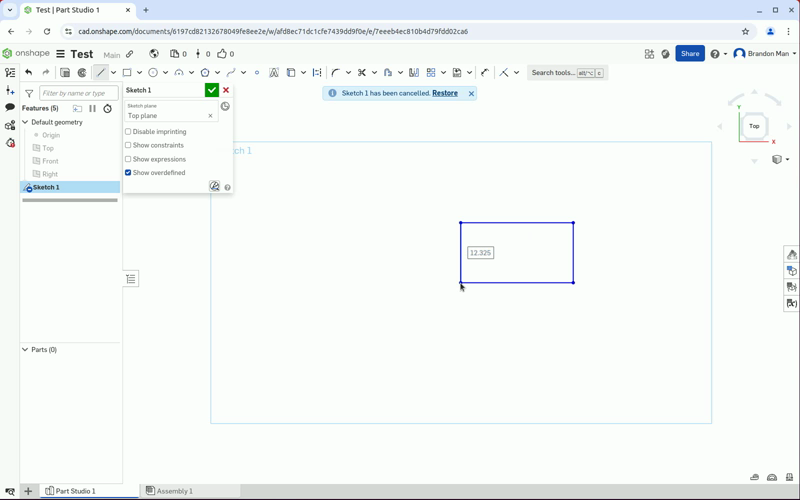
mouse_move(504, 276)
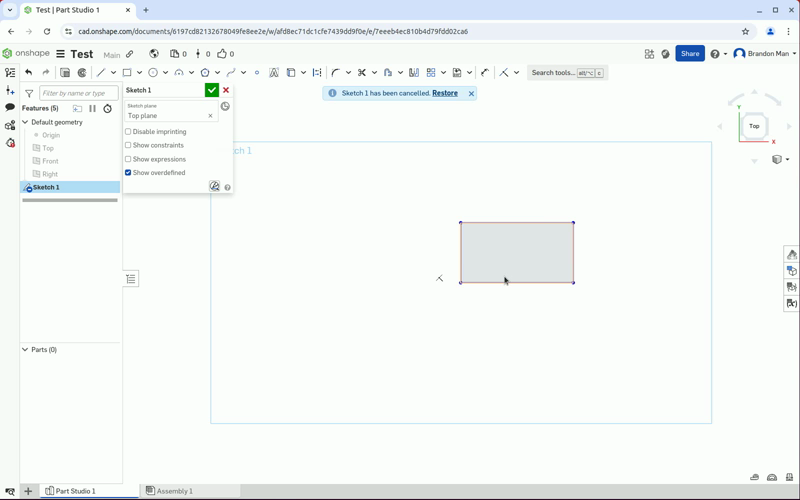
click(504, 276)
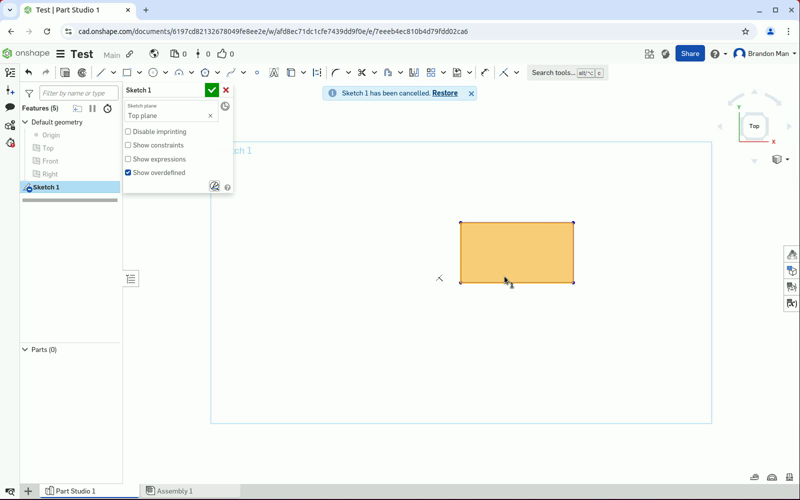
mouse_move(73, 352)
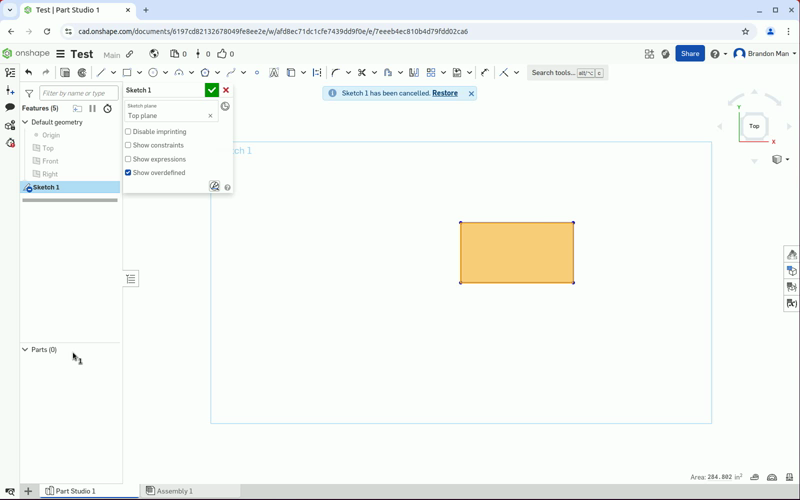
key(shift+y)
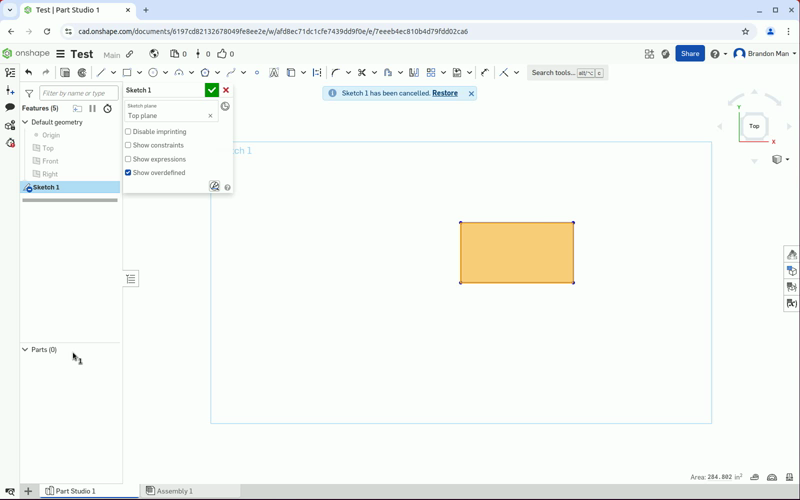
key(shift+e)
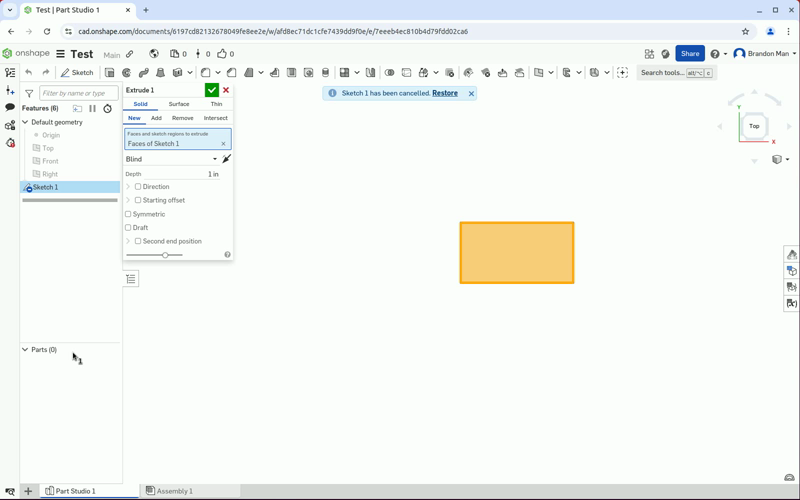
mouse_move(143, 106)
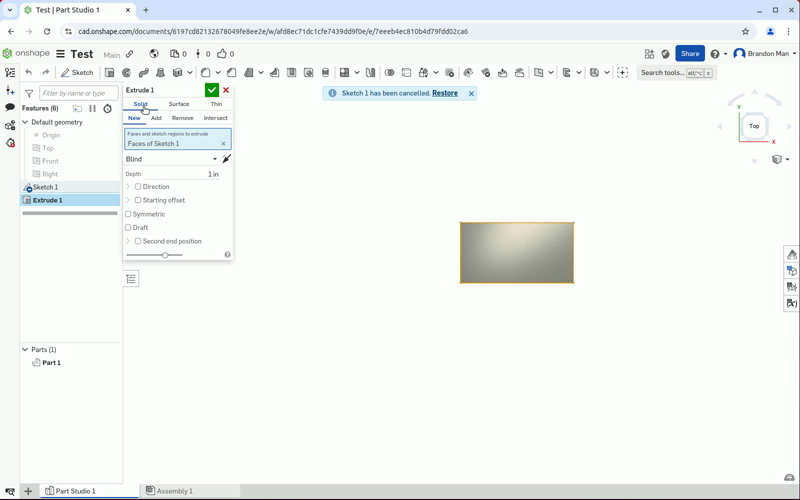
click(143, 106)
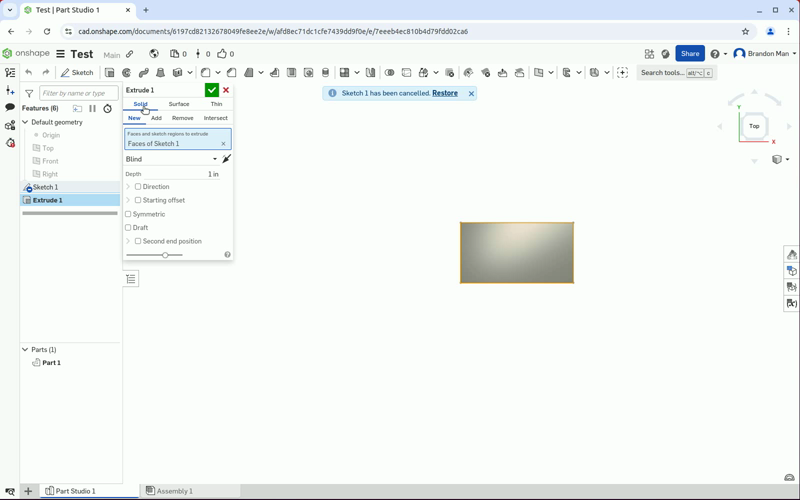
mouse_move(137, 120)
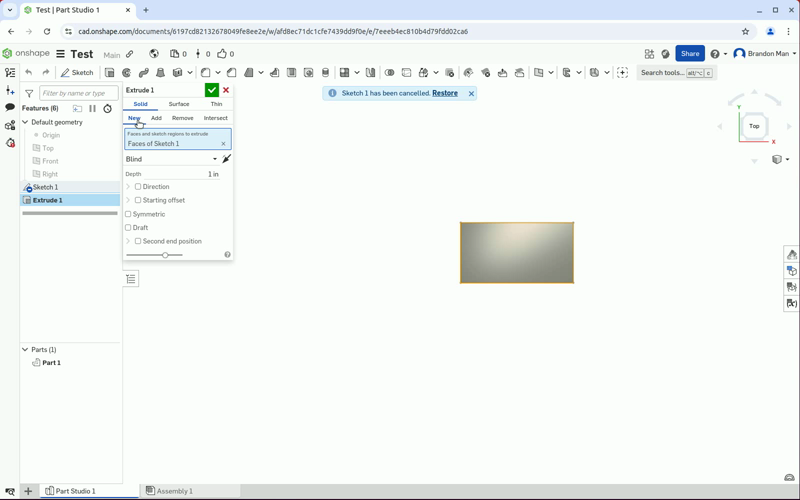
click(137, 120)
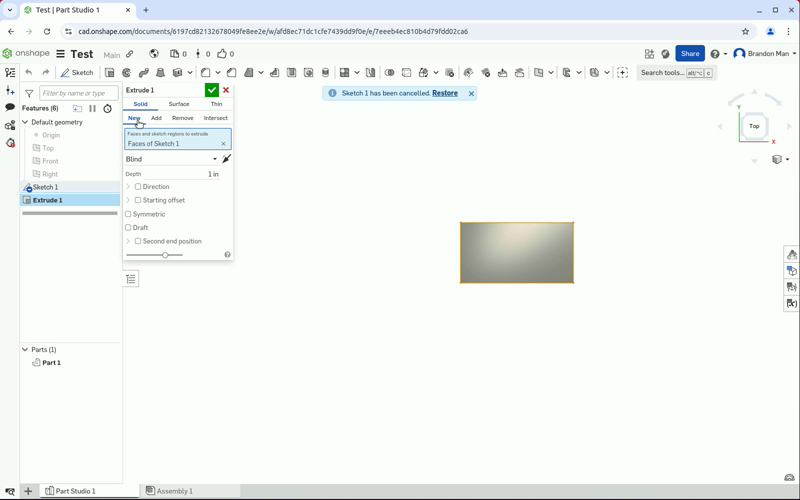
key(tab, 4)
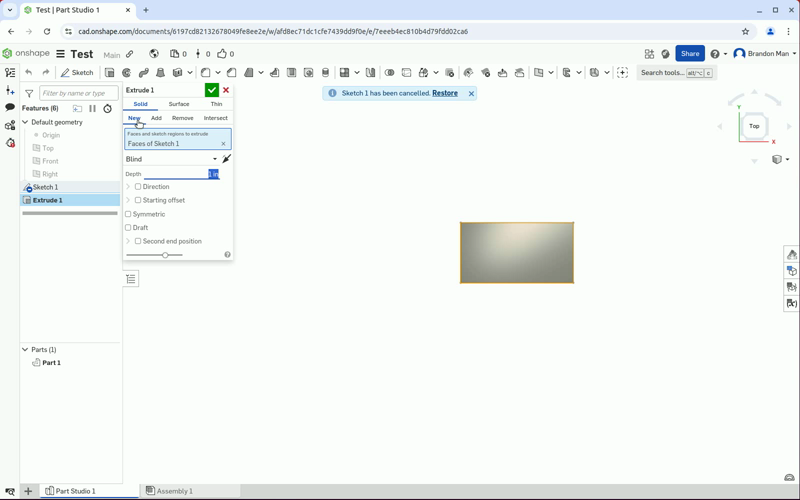
text(0.241)
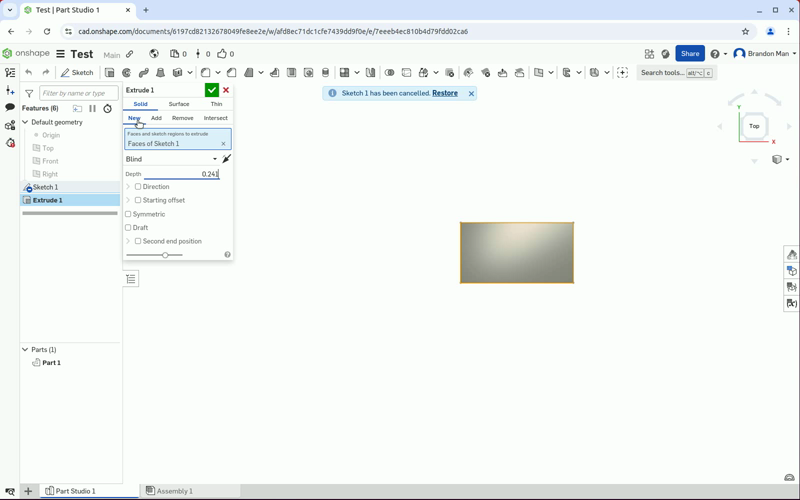
key(enter)
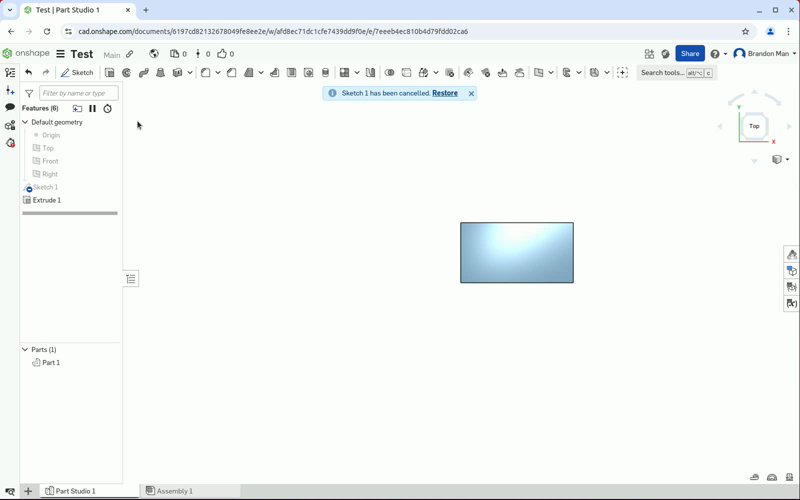
key(shift+h)
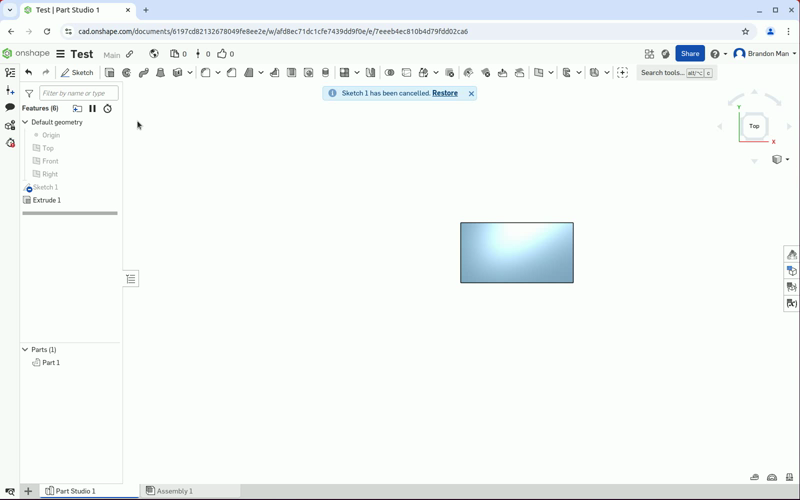
key(shift+h)
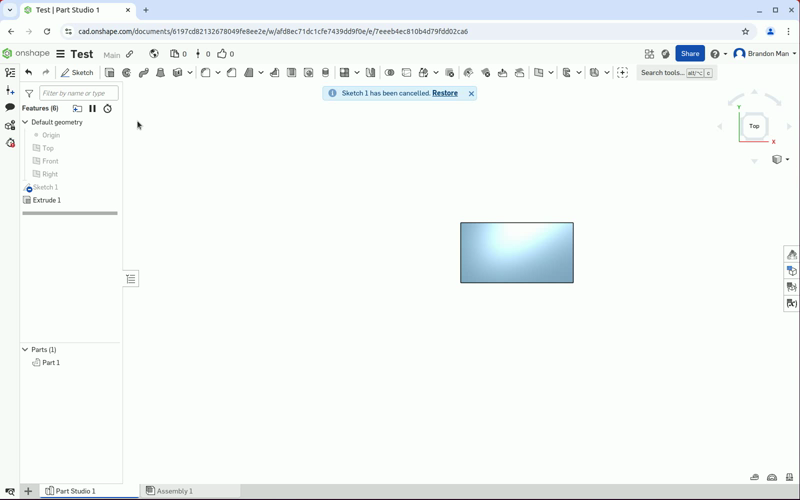
mouse_move(73, 189)
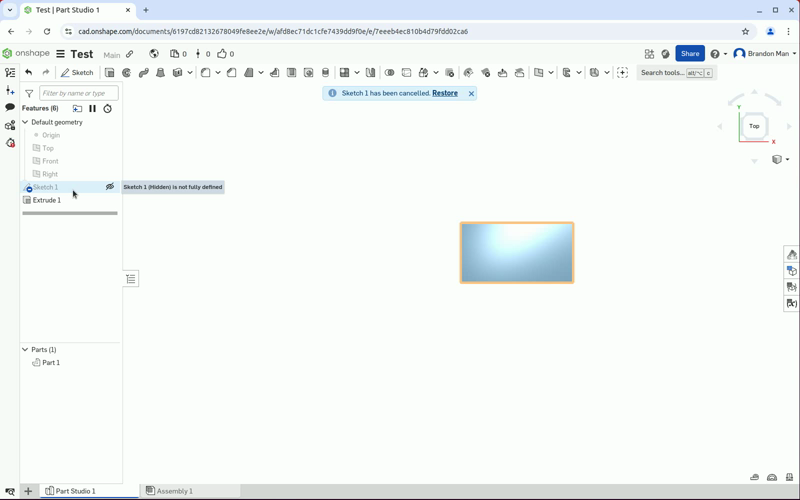
click(73, 189)
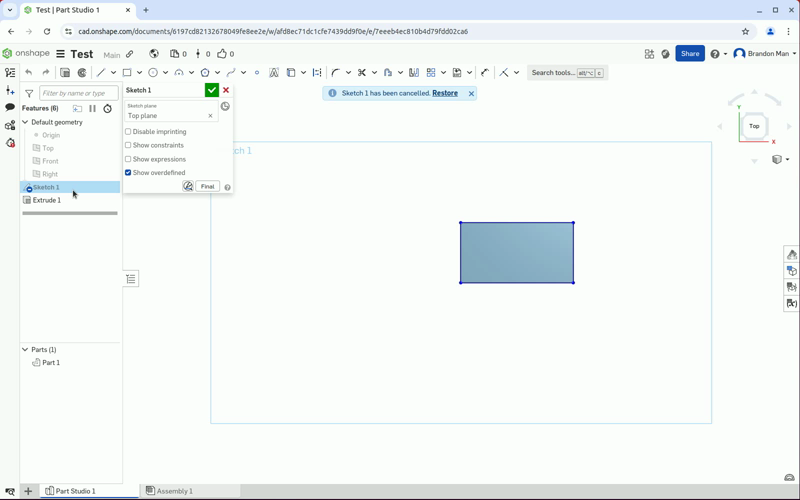
mouse_move(229, 92)
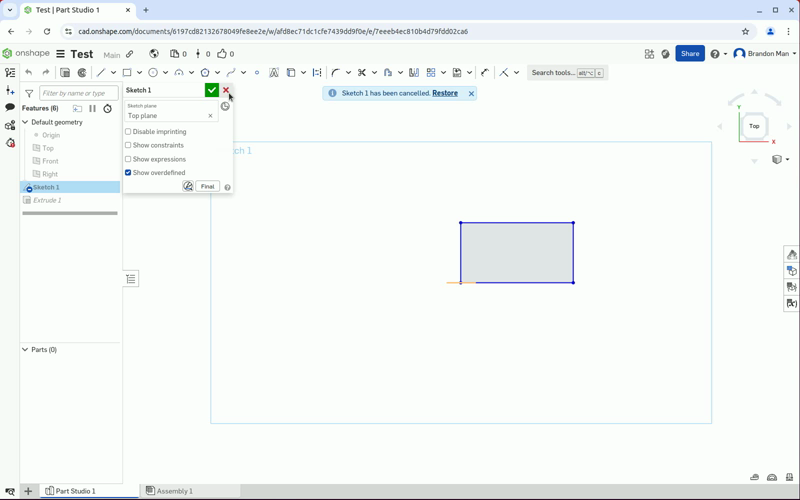
click(229, 92)
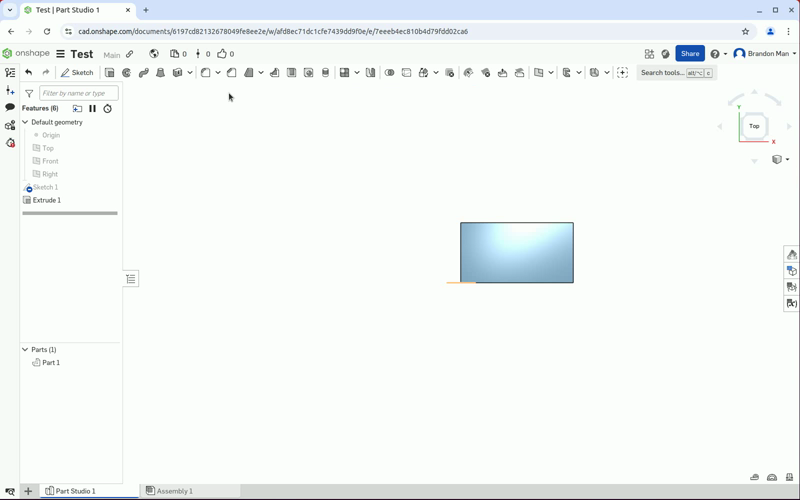
mouse_move(541, 75)
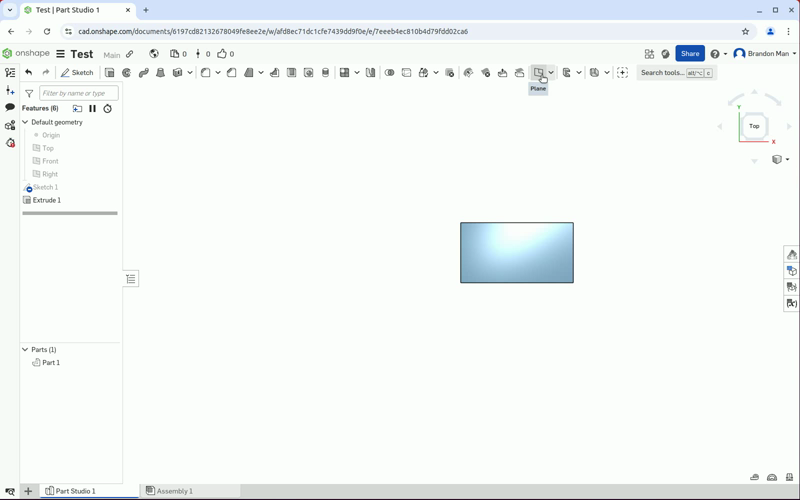
click(541, 75)
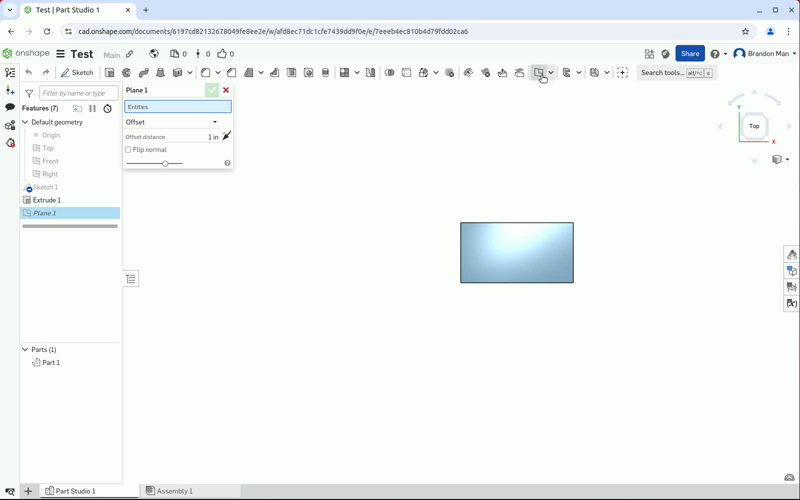
mouse_move(73, 150)
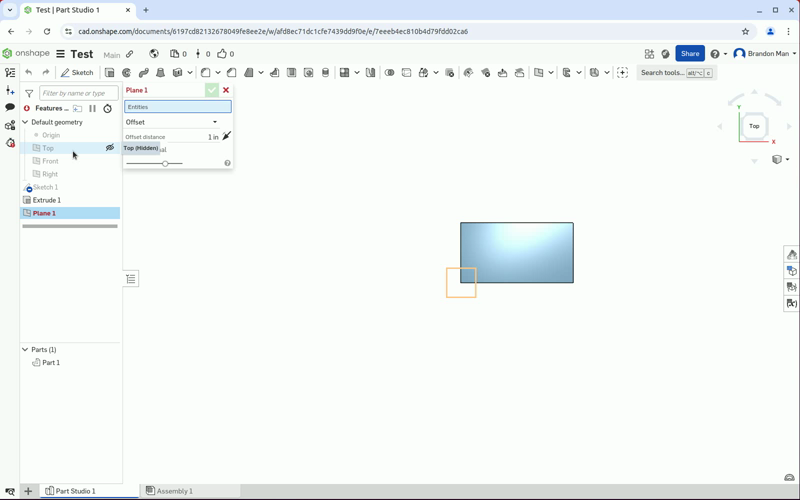
click(73, 150)
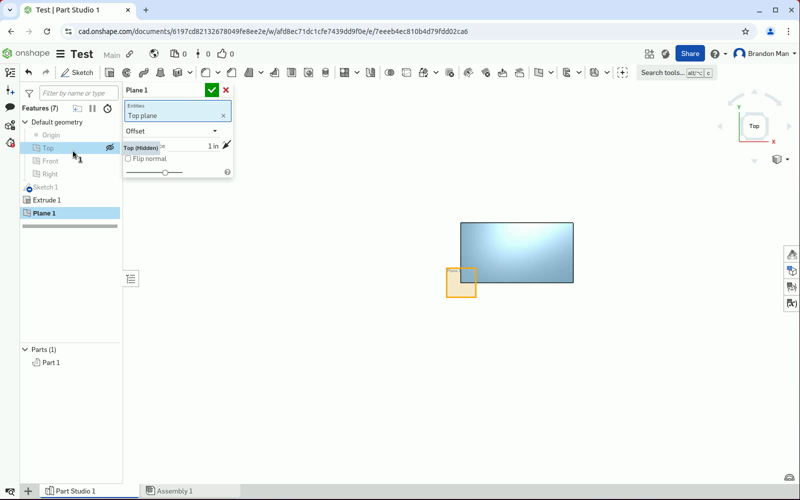
key(tab, 2)
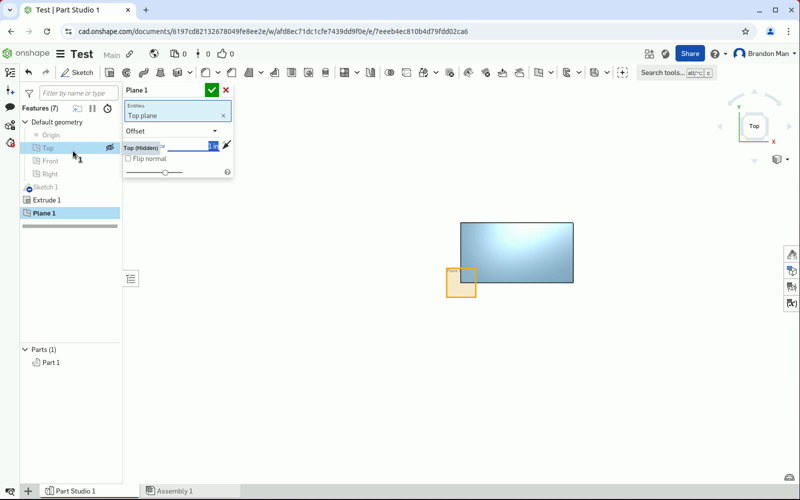
text(0.246)
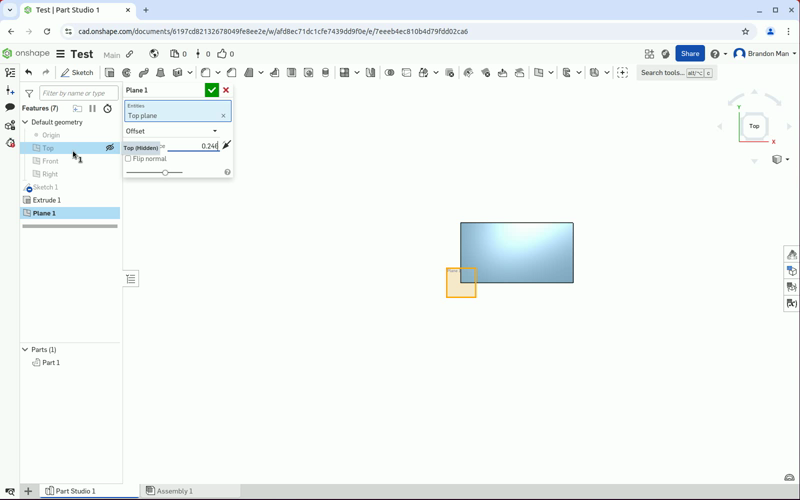
key(enter, 2)
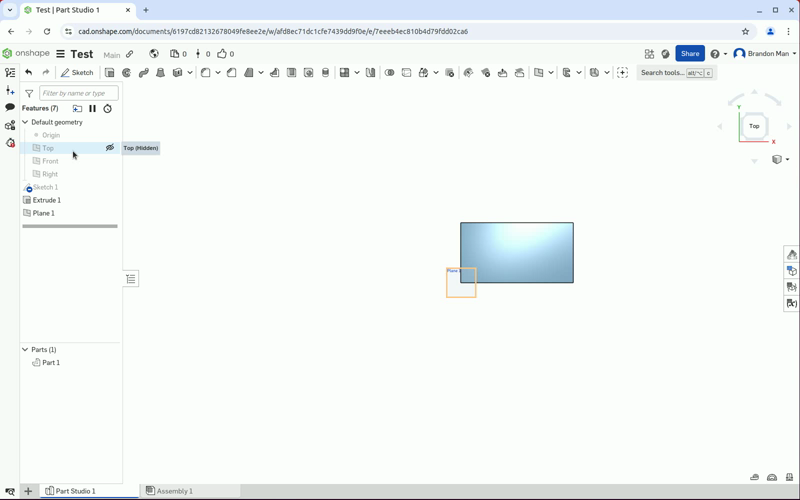
key(shift+s)
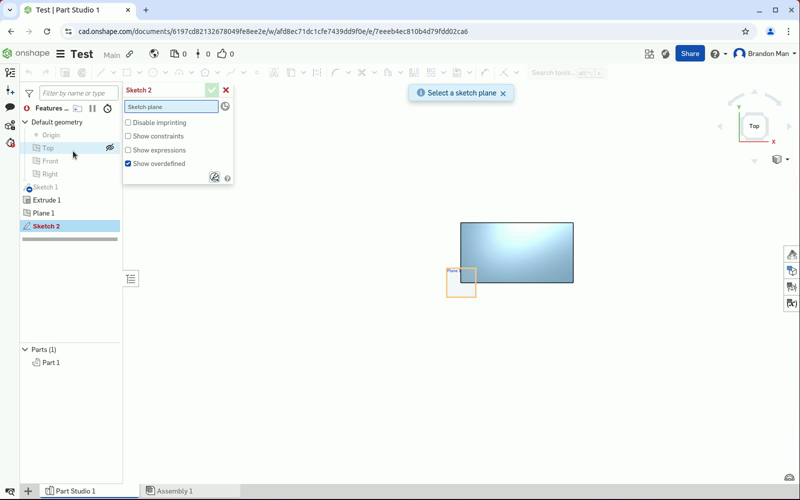
mouse_move(73, 215)
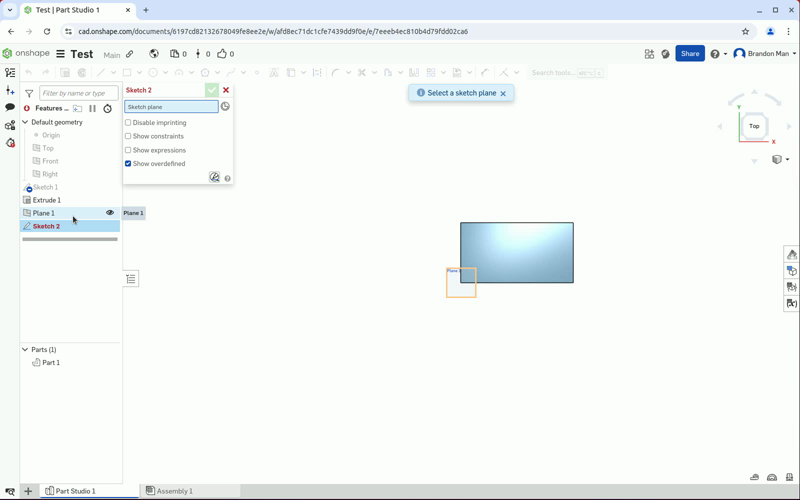
click(73, 215)
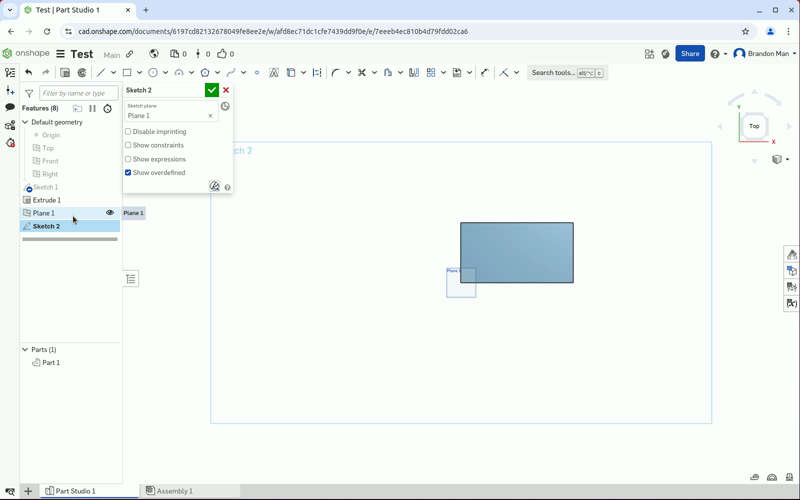
mouse_move(73, 352)
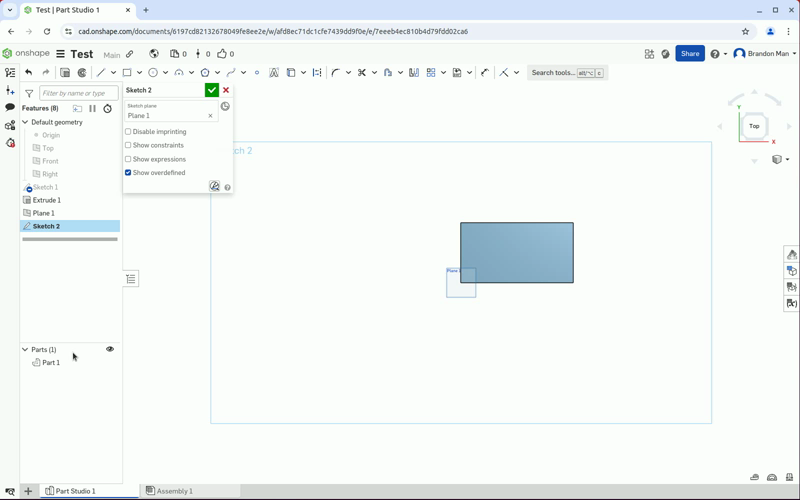
key(y)
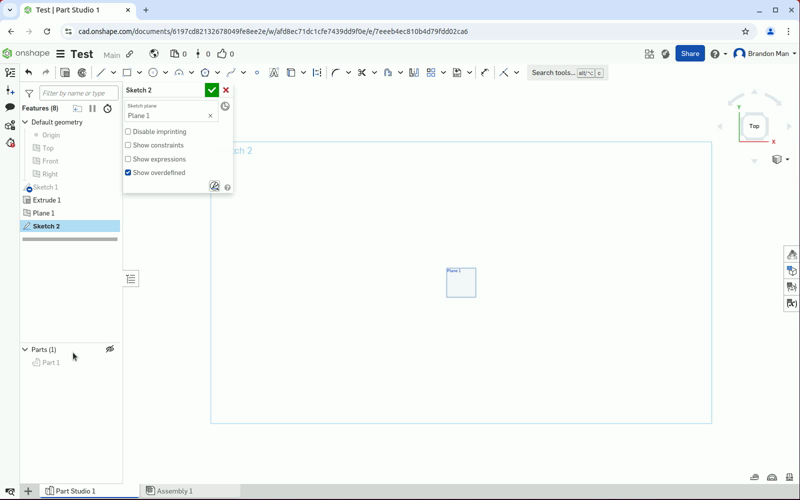
key(l)
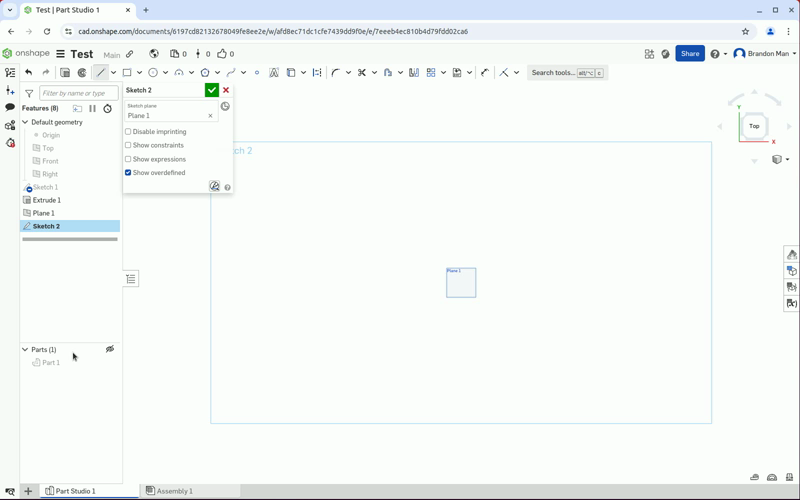
key_down(shift)
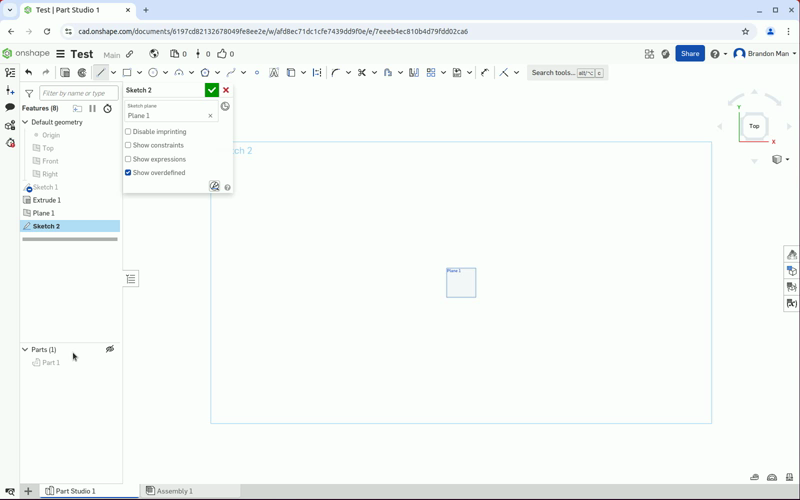
mouse_move(460, 282)
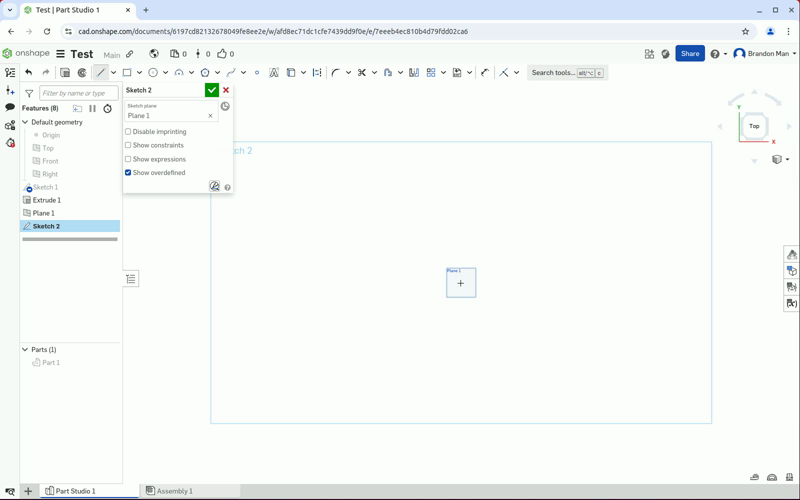
click(460, 282)
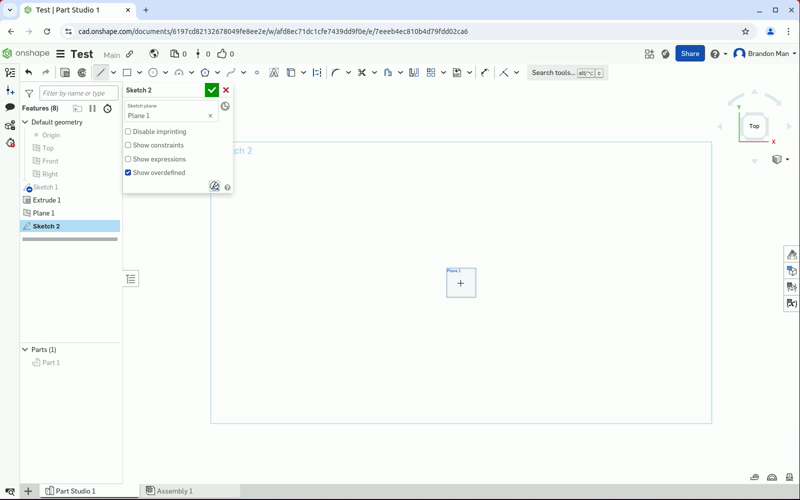
key_up(shift)
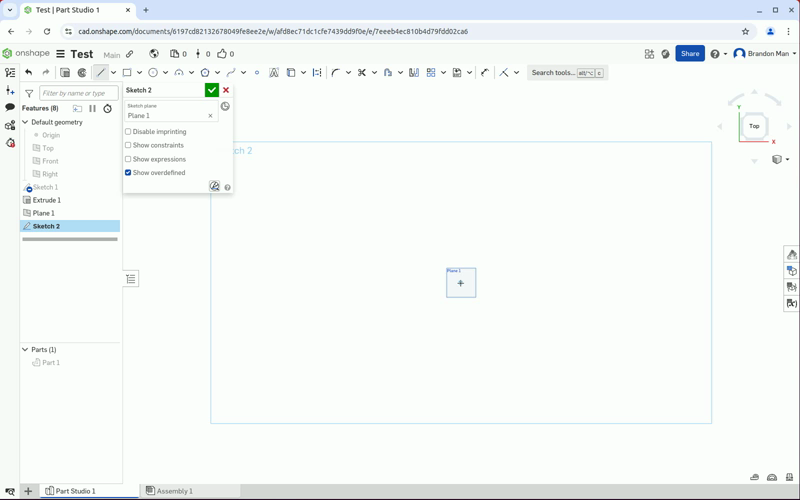
key_down(shift)
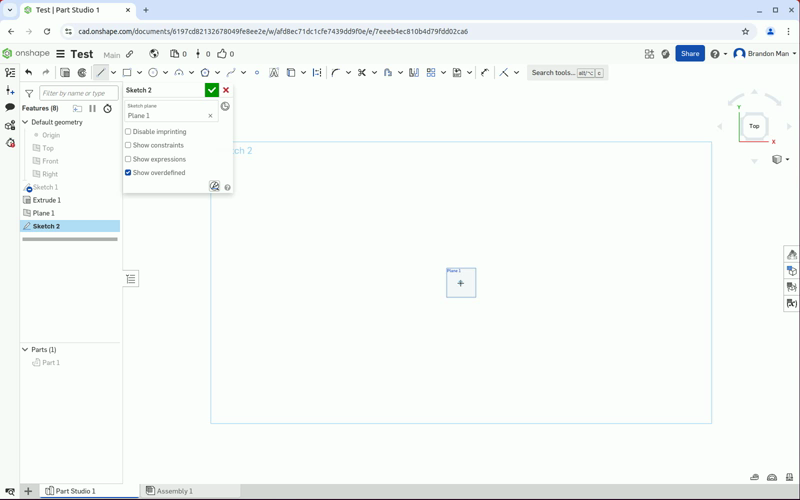
mouse_move(490, 282)
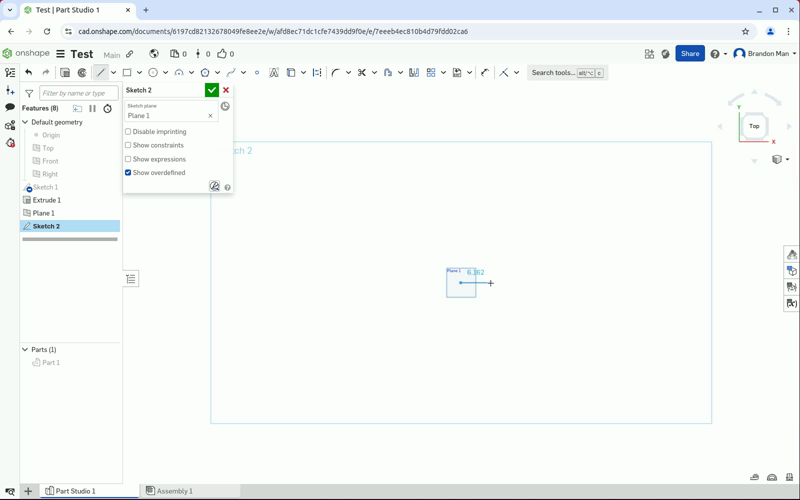
mouse_move(461, 282)
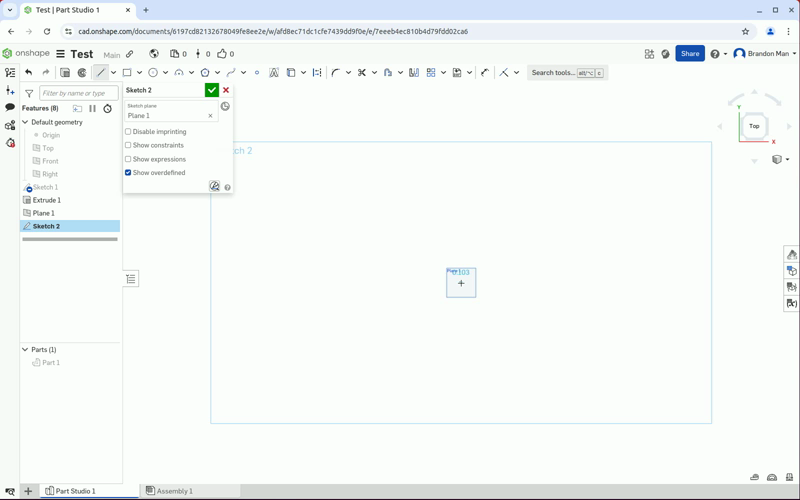
scroll(6)
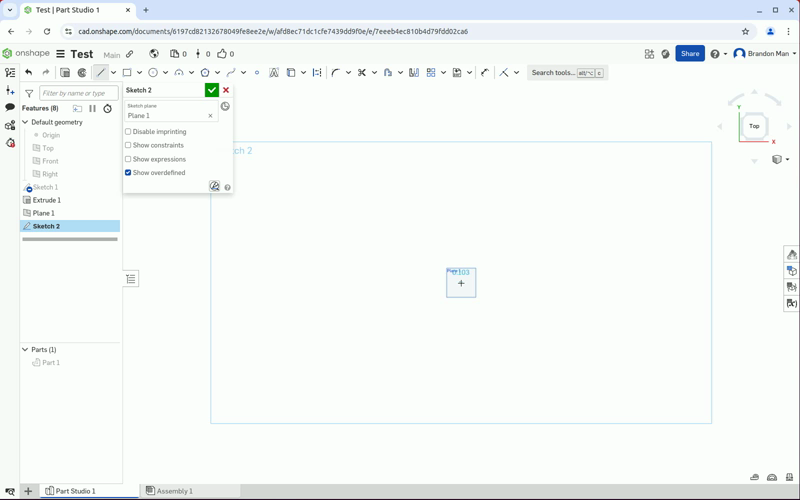
scroll(6)
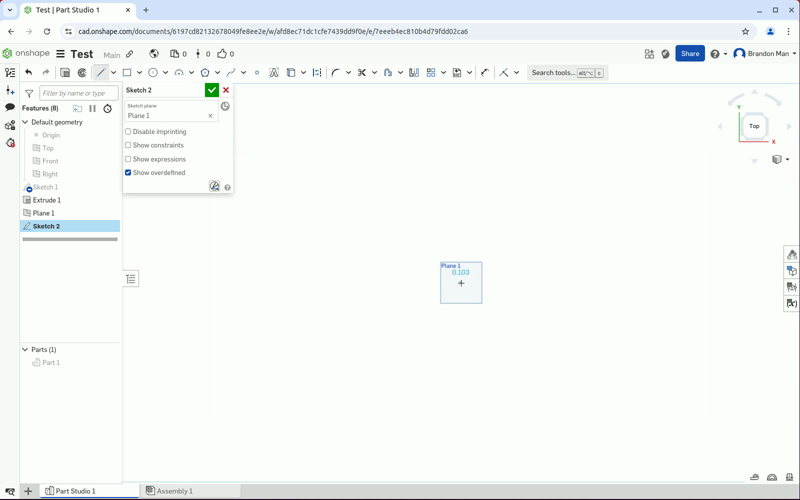
scroll(6)
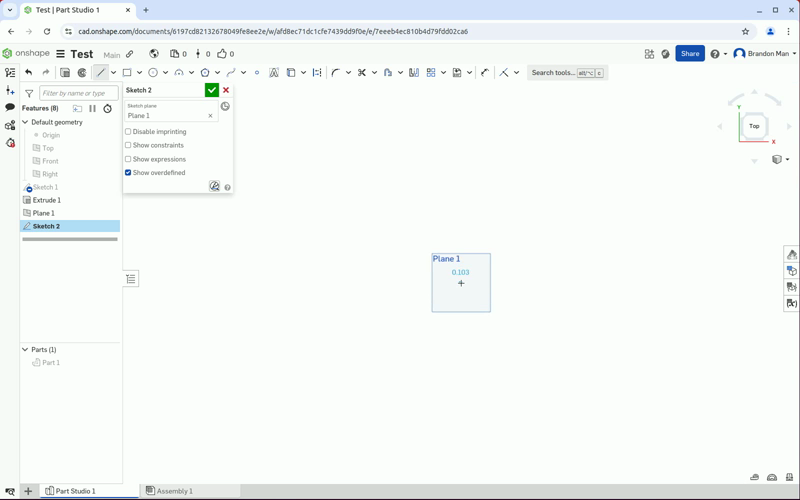
scroll(6)
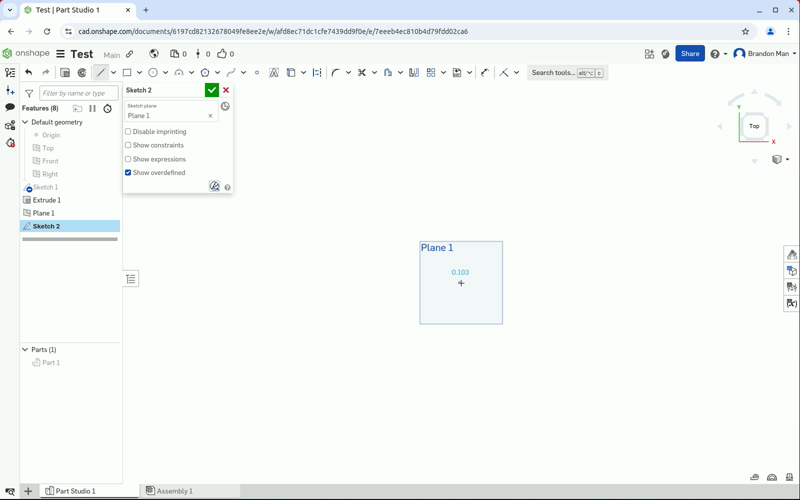
scroll(6)
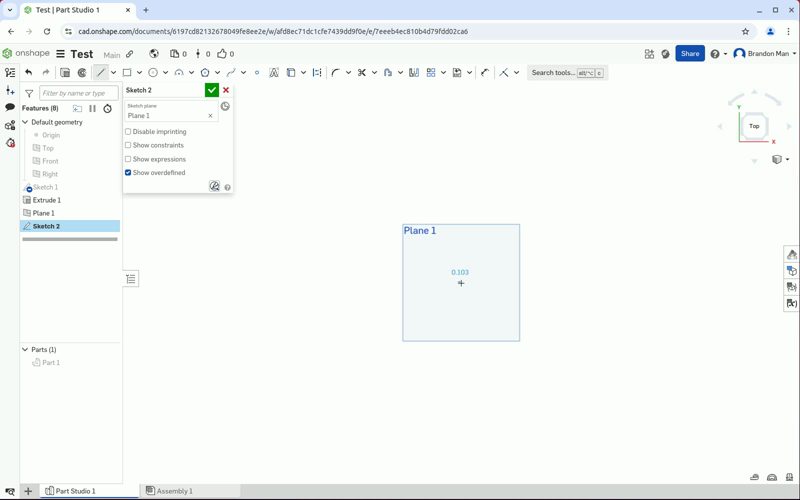
scroll(6)
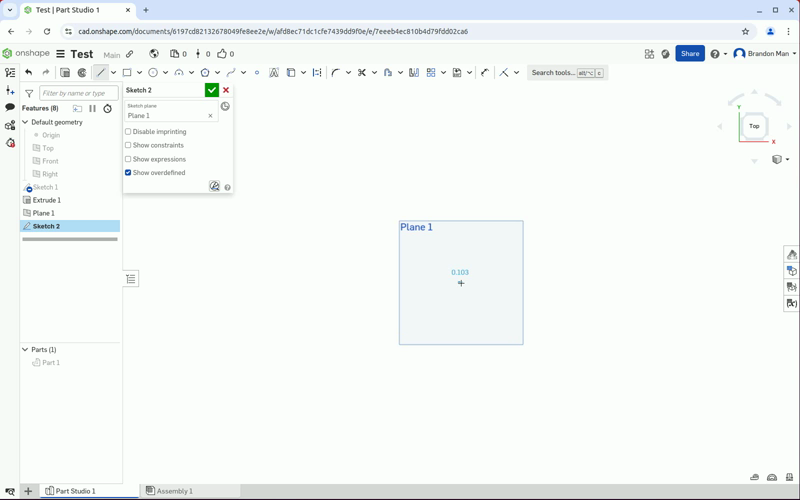
scroll(6)
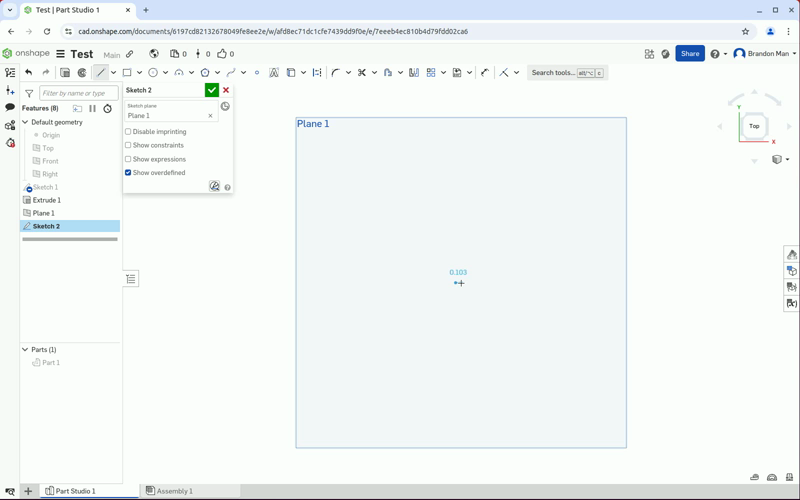
click(461, 282)
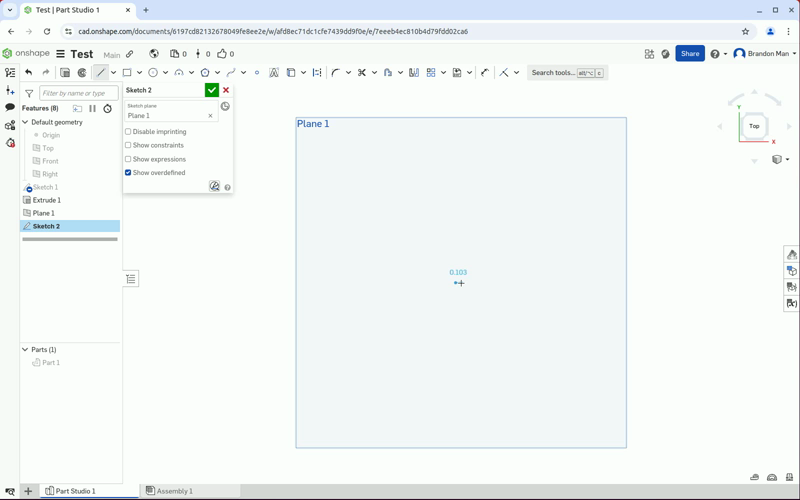
scroll(-6)
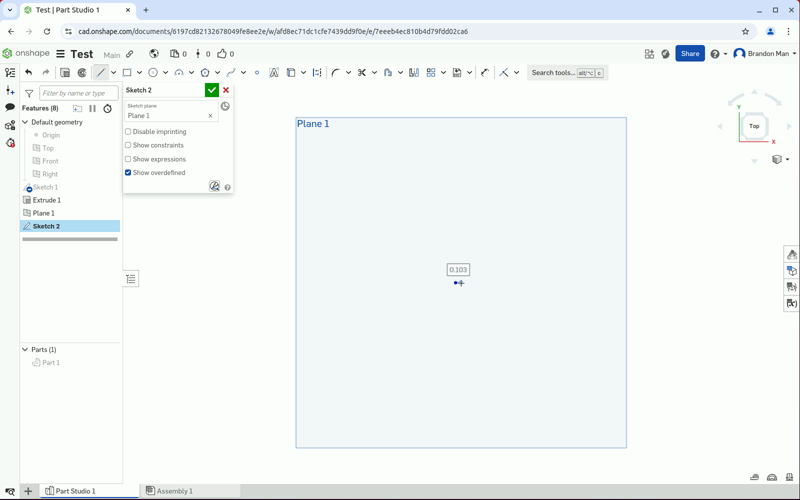
scroll(-6)
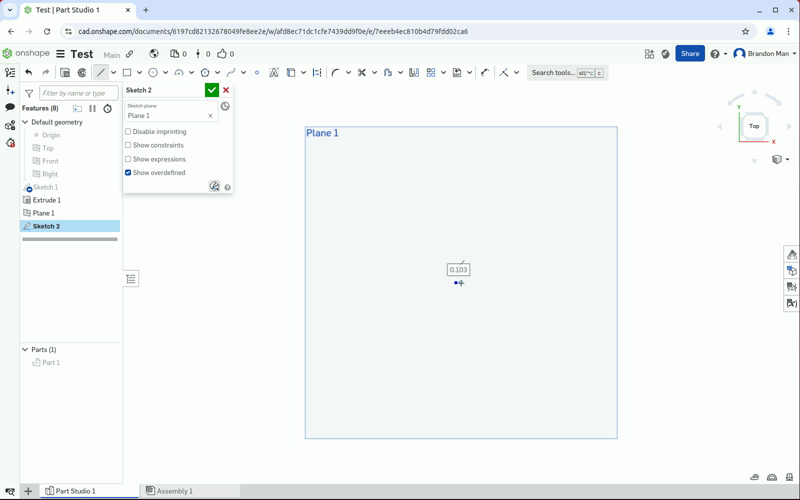
scroll(-6)
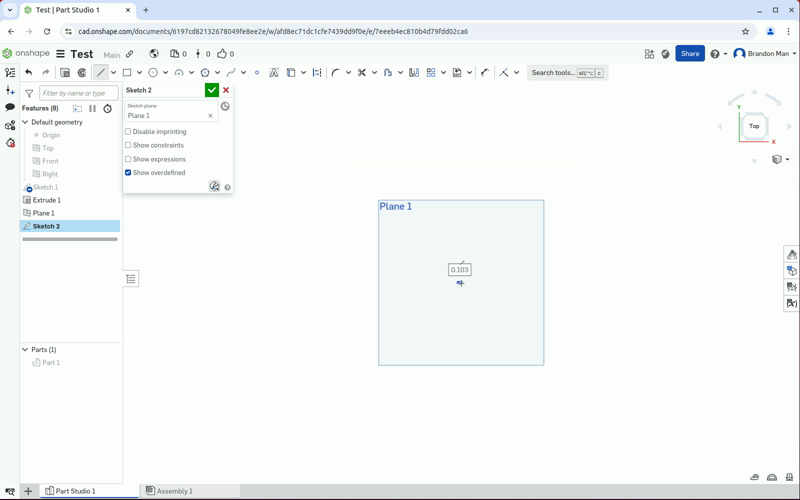
scroll(-6)
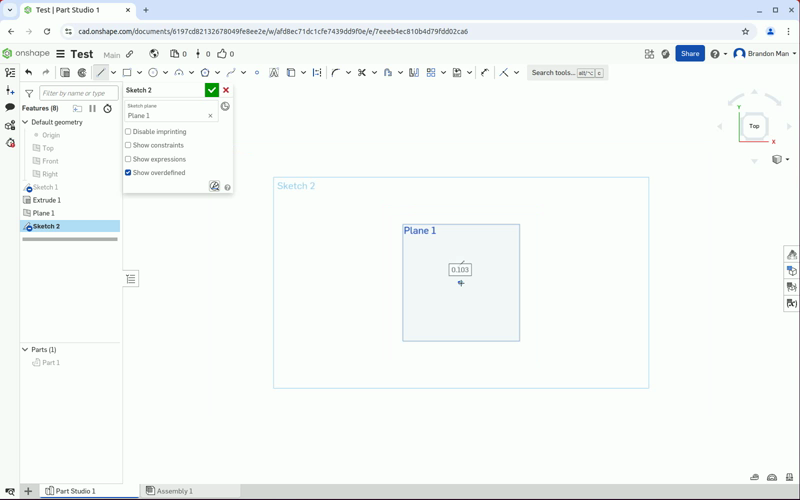
scroll(-6)
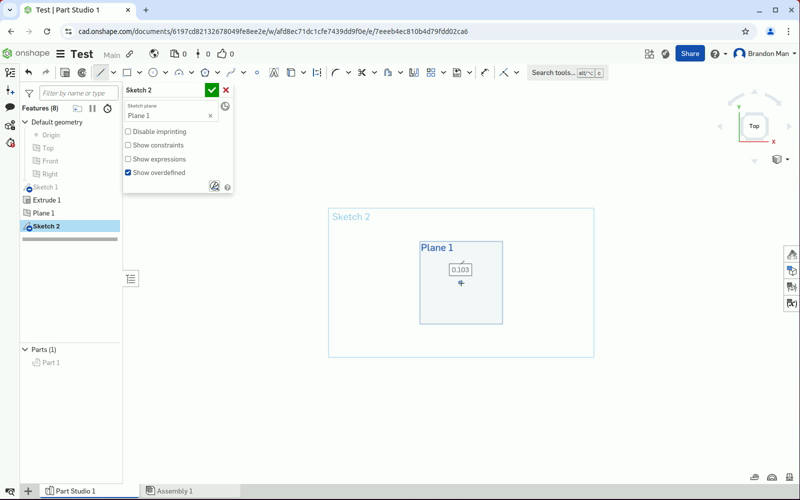
scroll(-6)
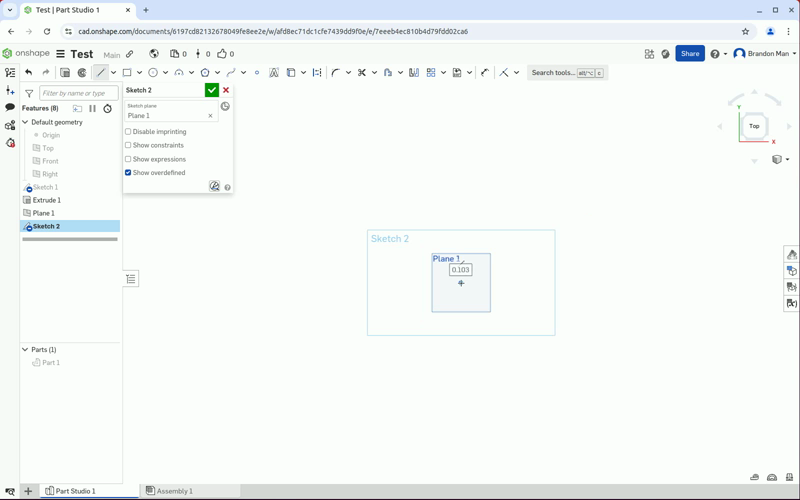
scroll(-6)
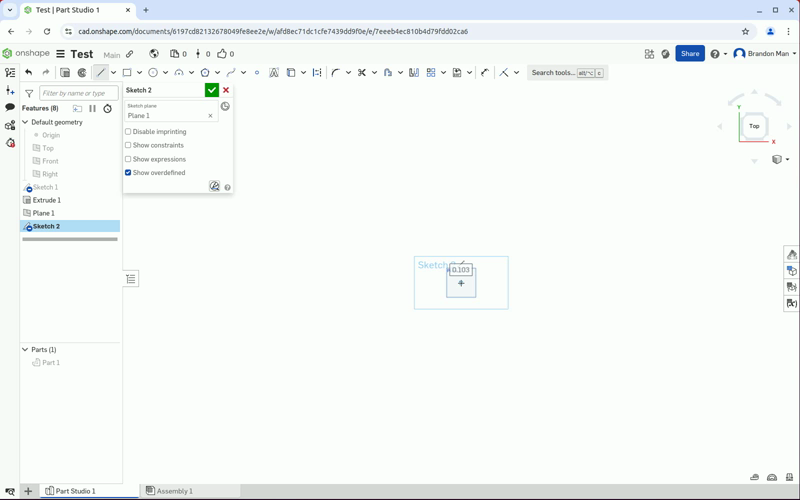
key_up(shift)
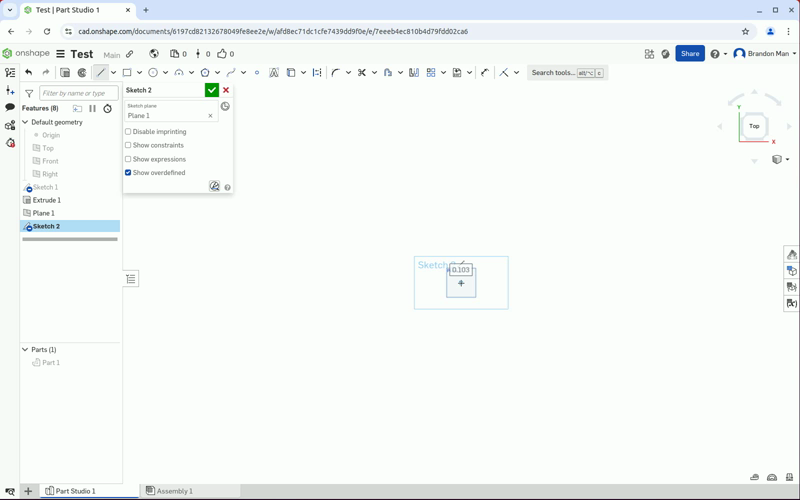
key_down(shift)
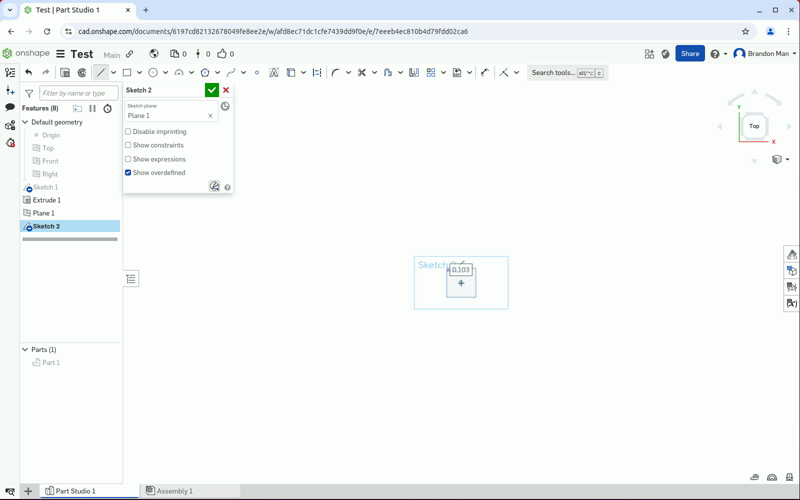
mouse_move(461, 222)
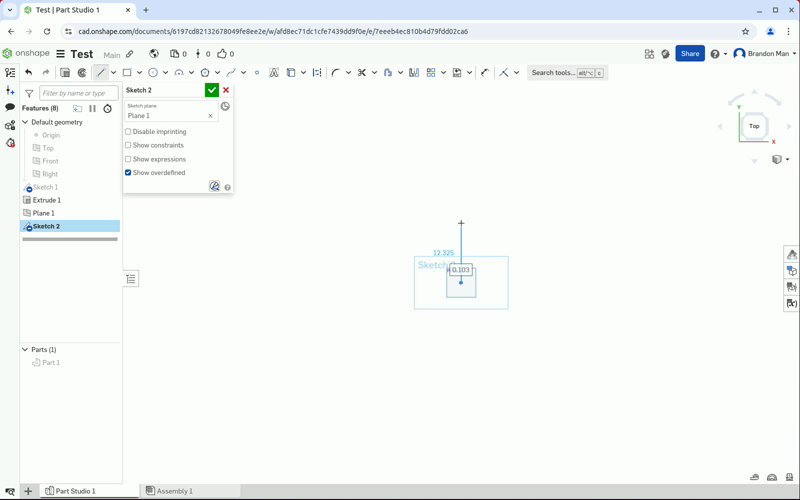
click(461, 222)
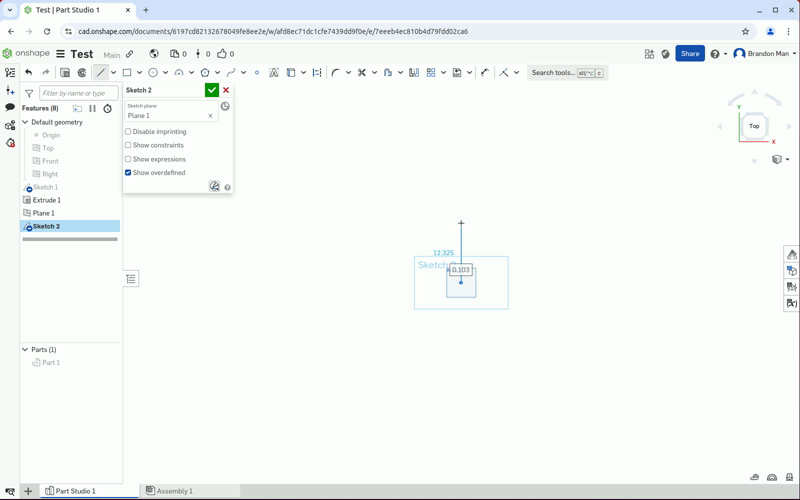
key_up(shift)
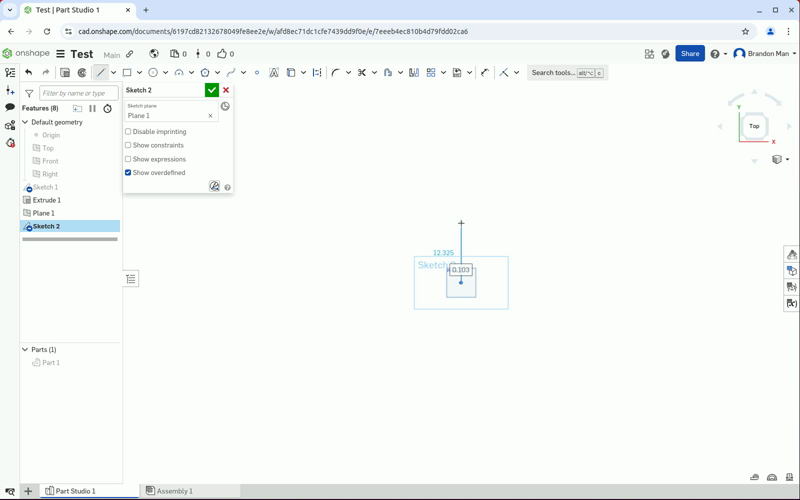
key_down(shift)
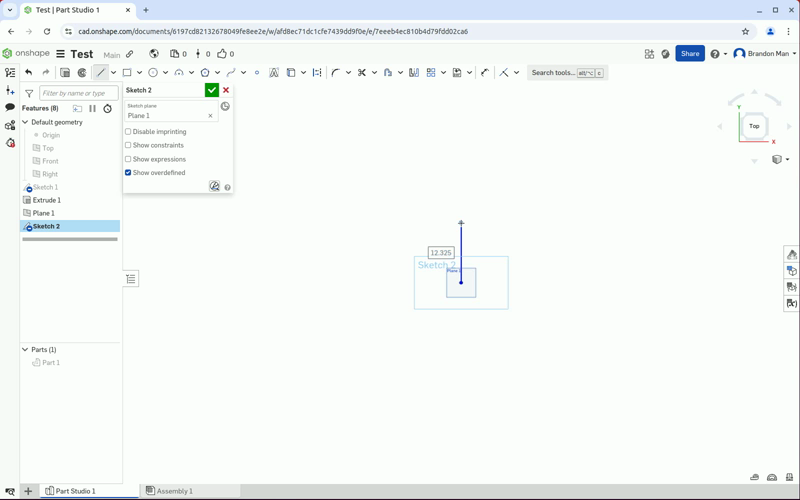
mouse_move(491, 222)
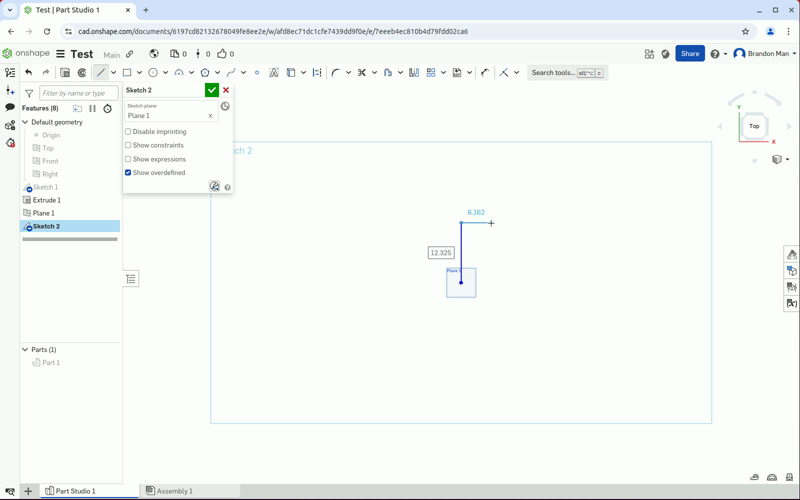
mouse_move(460, 222)
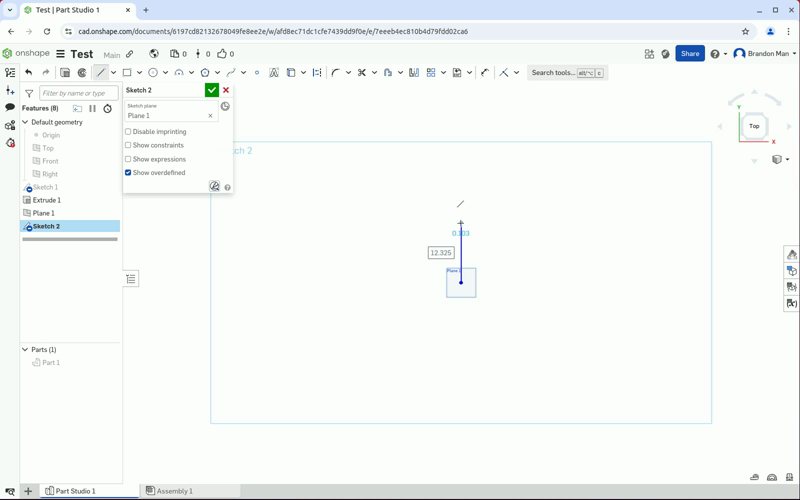
scroll(6)
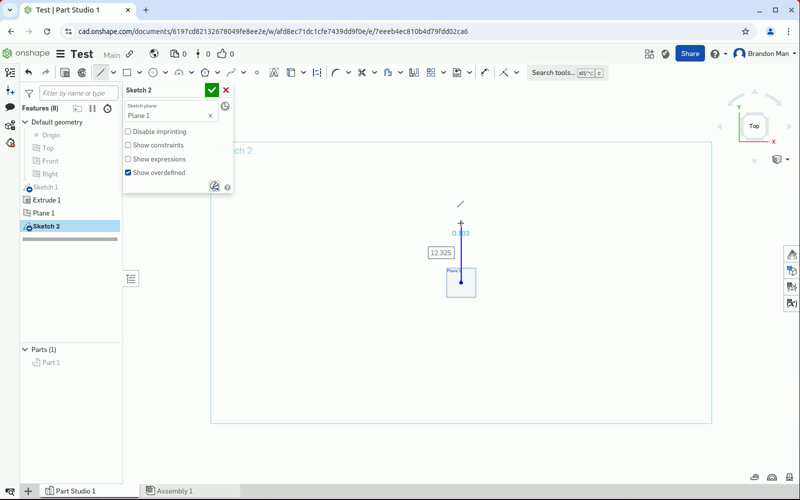
scroll(6)
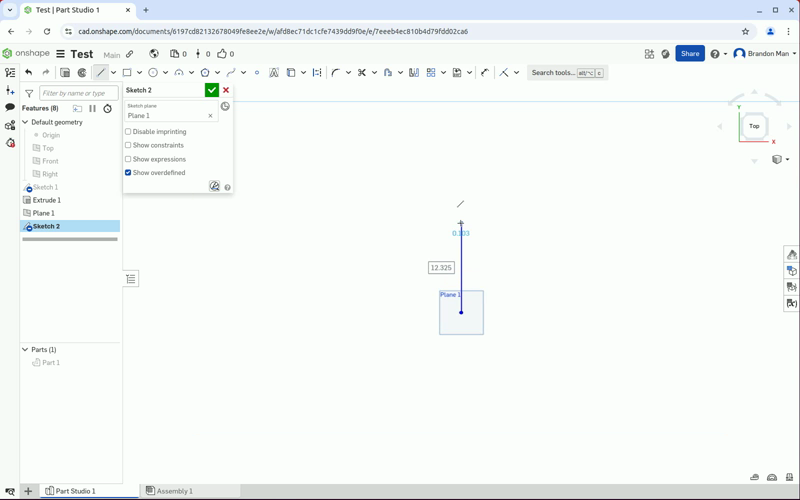
scroll(6)
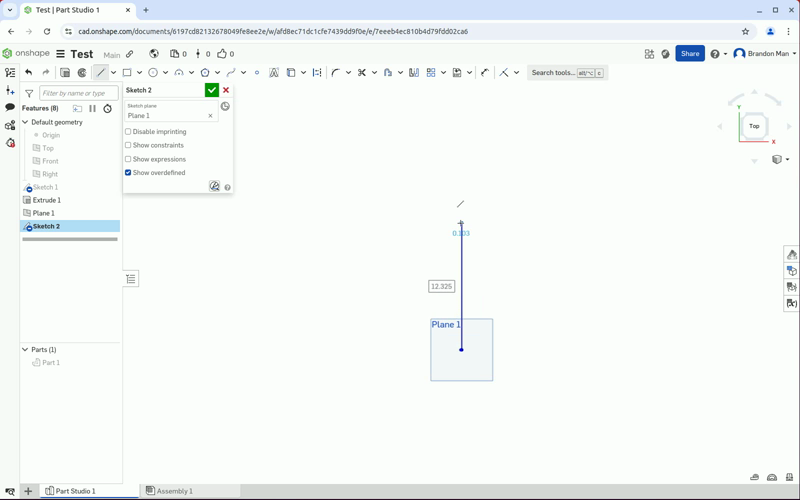
scroll(6)
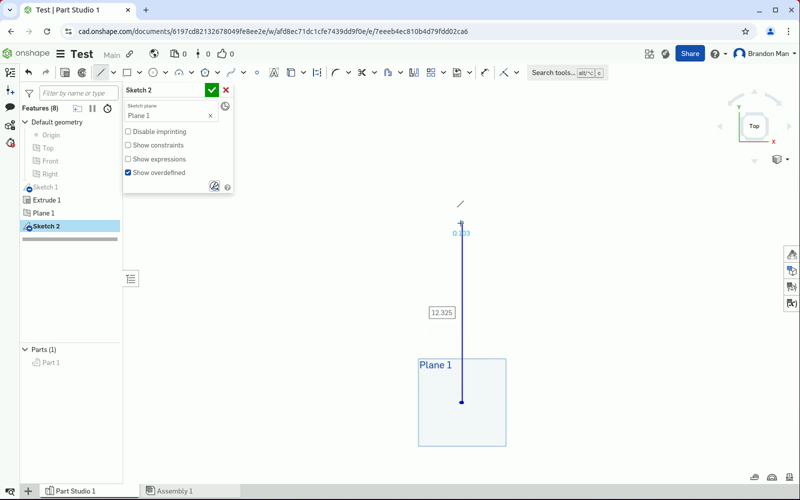
scroll(6)
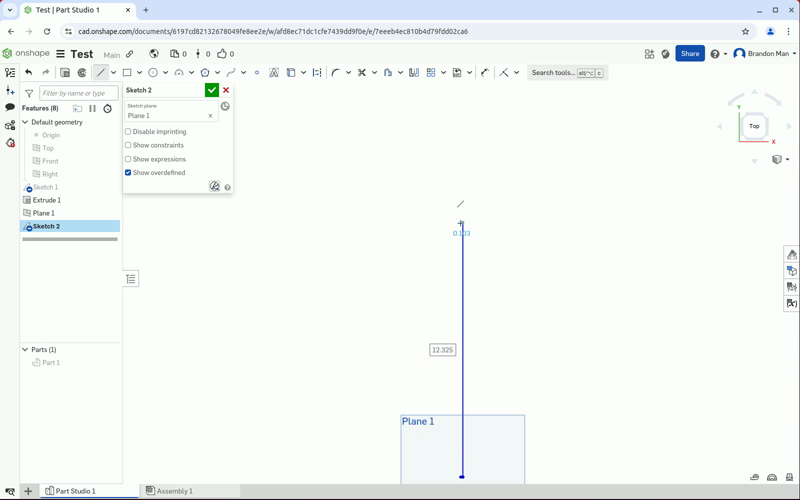
scroll(6)
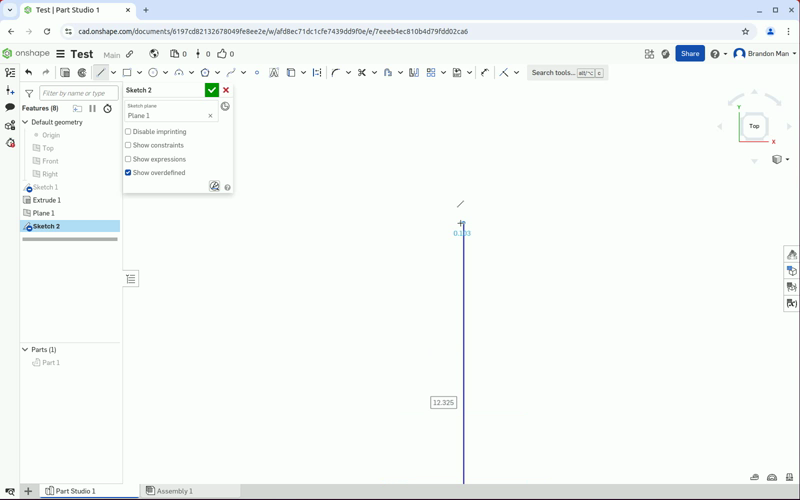
scroll(6)
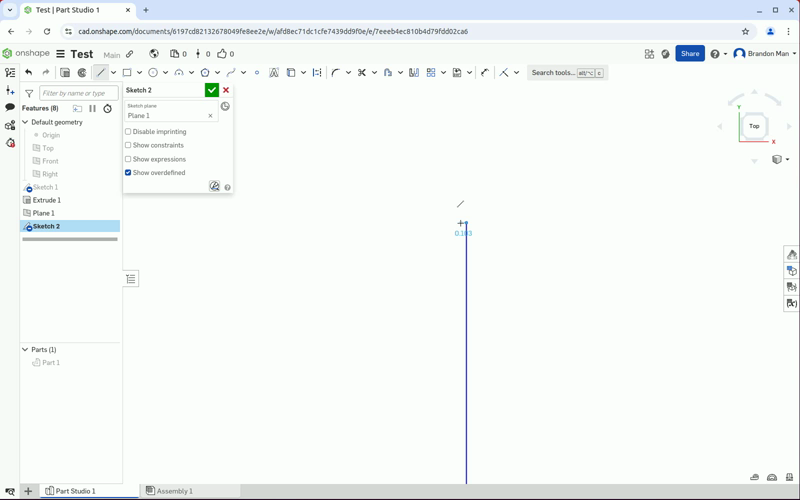
click(460, 222)
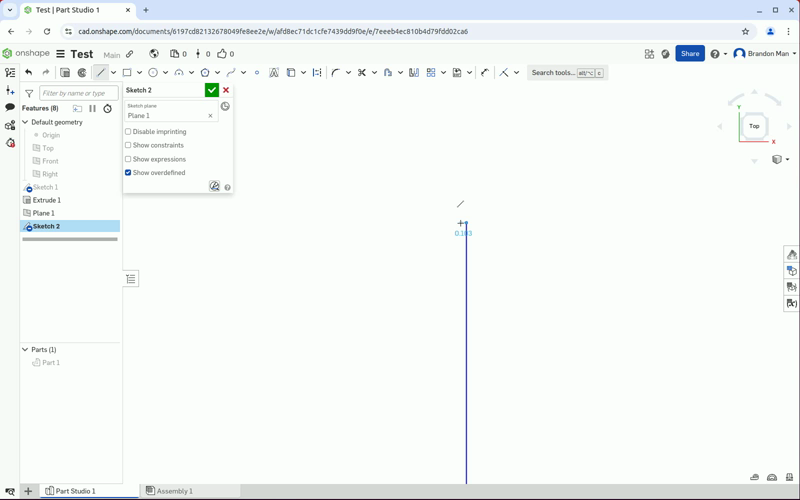
scroll(-6)
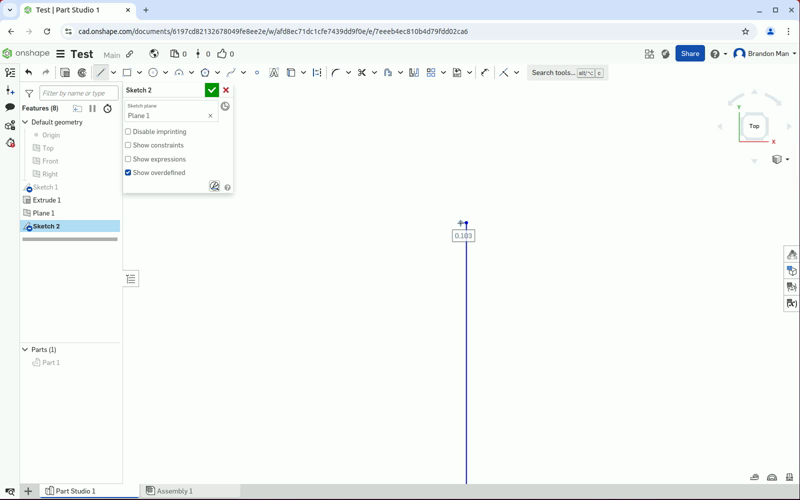
scroll(-6)
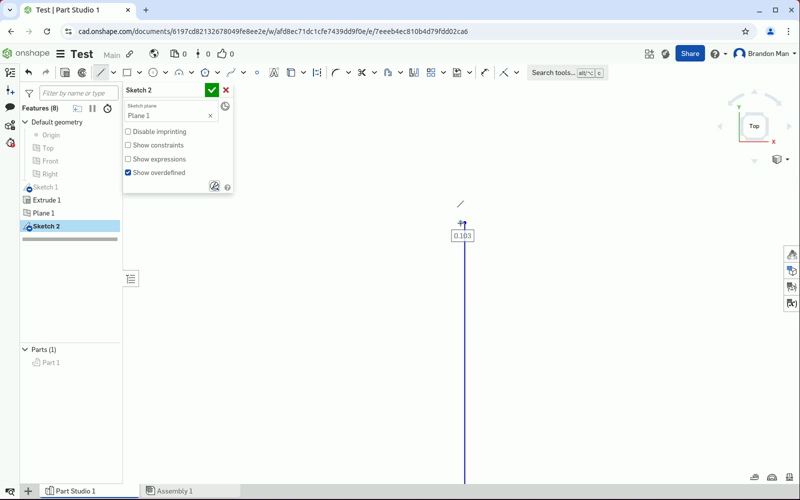
scroll(-6)
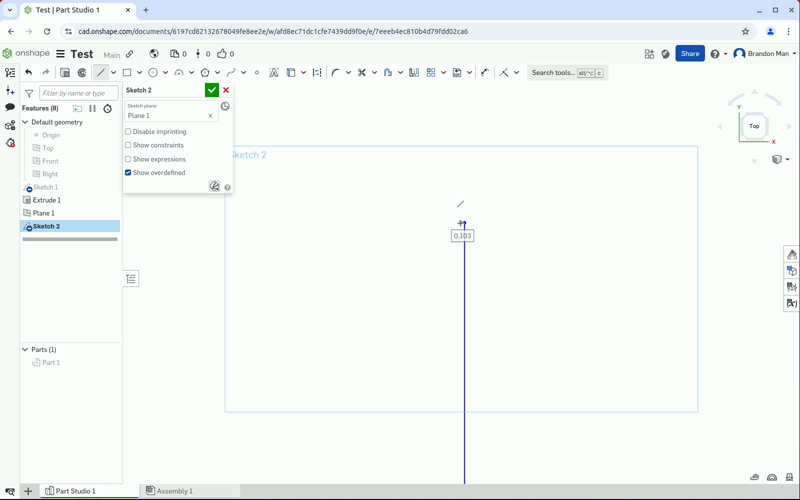
scroll(-6)
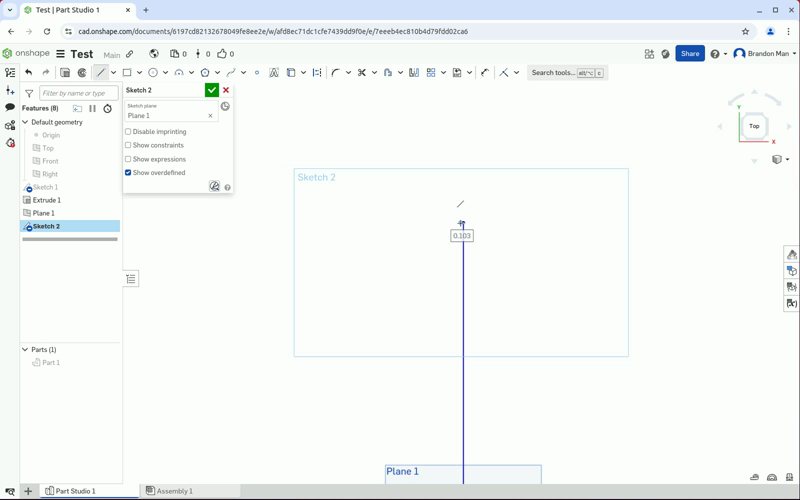
scroll(-6)
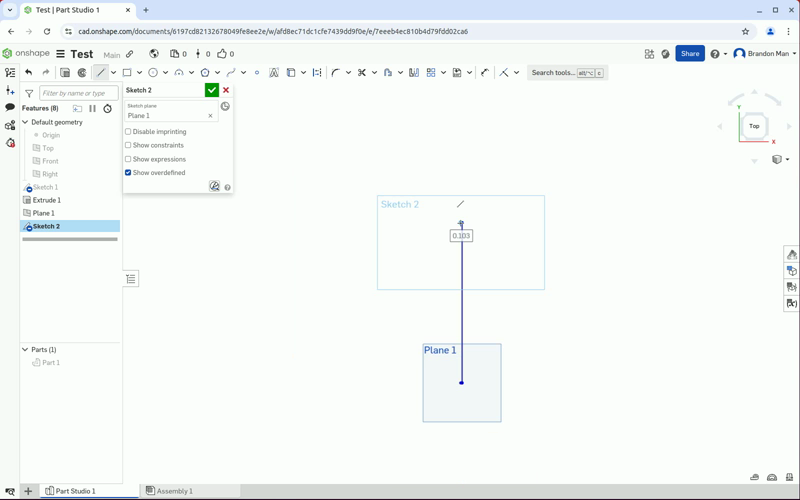
scroll(-6)
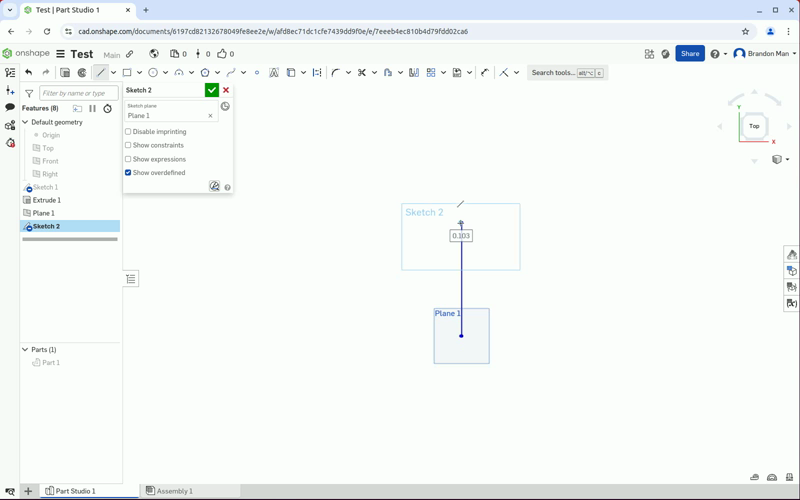
scroll(-6)
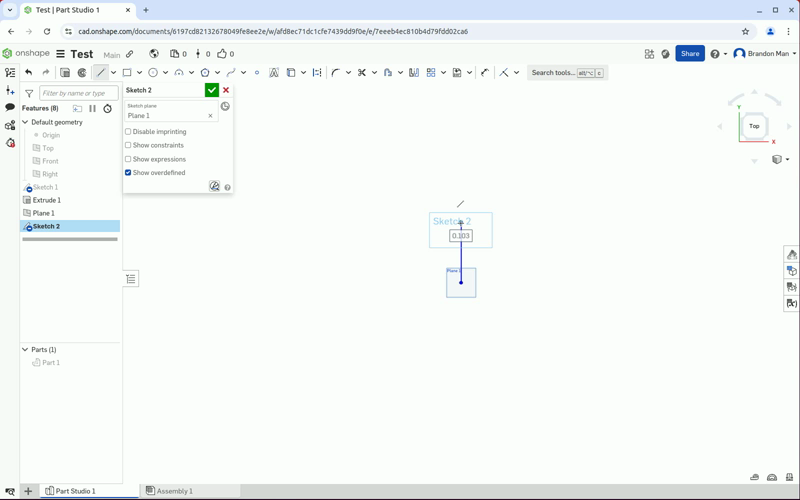
key_up(shift)
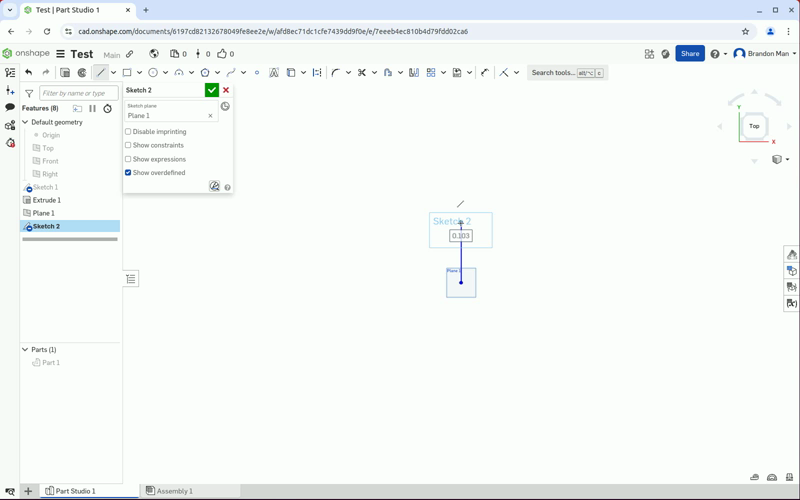
key_down(shift)
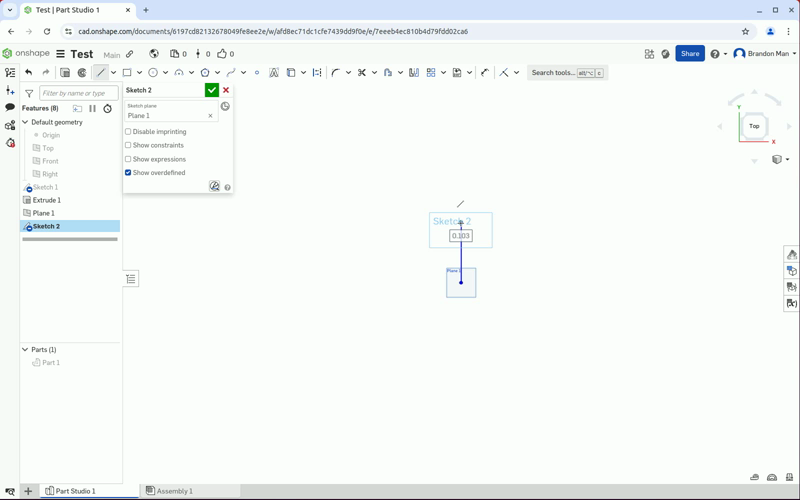
mouse_move(460, 282)
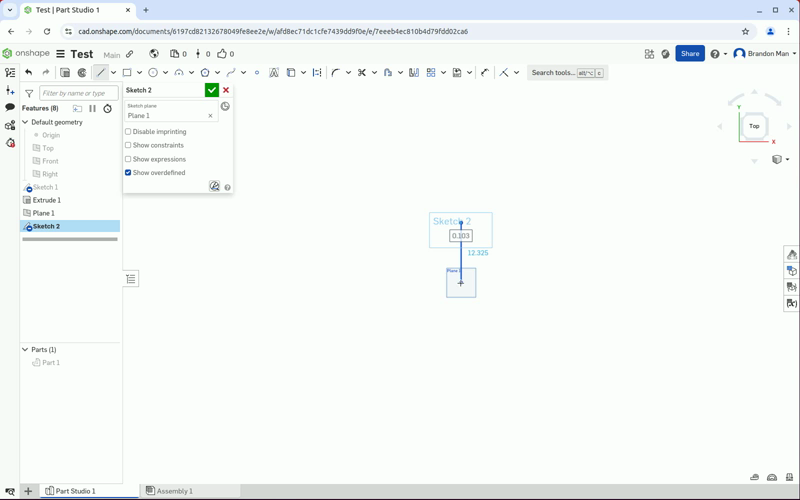
scroll(6)
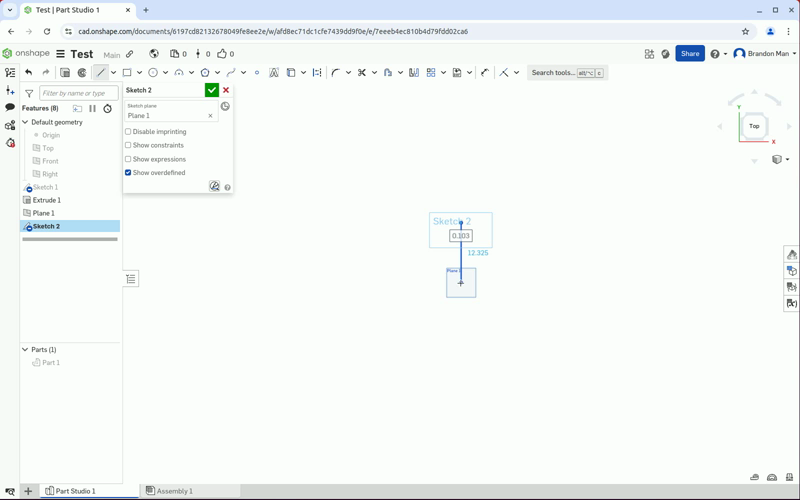
scroll(6)
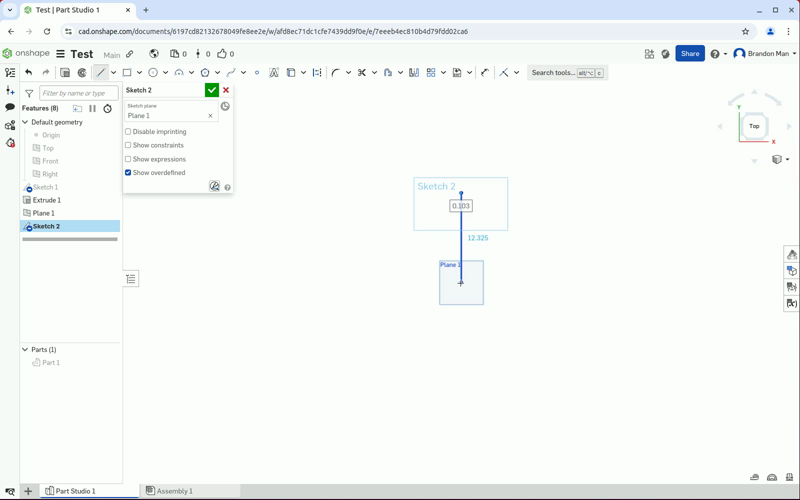
scroll(6)
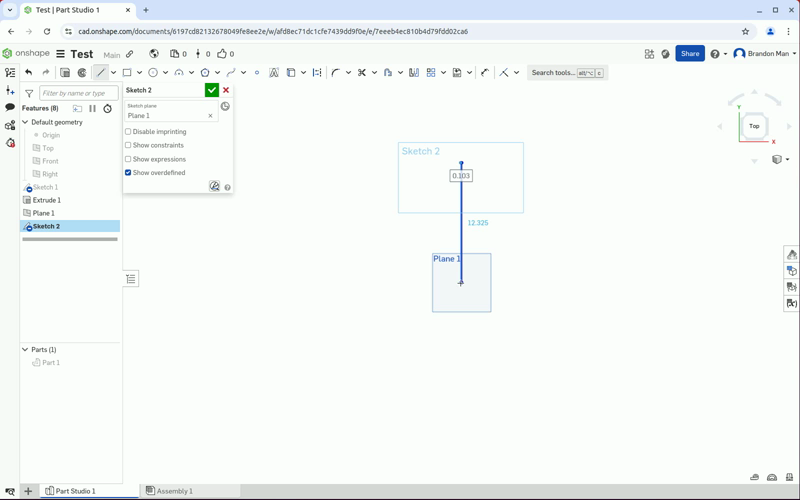
scroll(6)
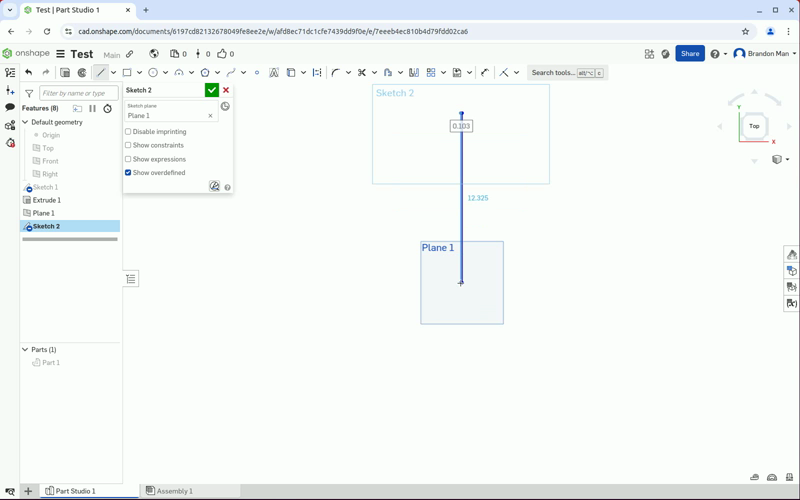
scroll(6)
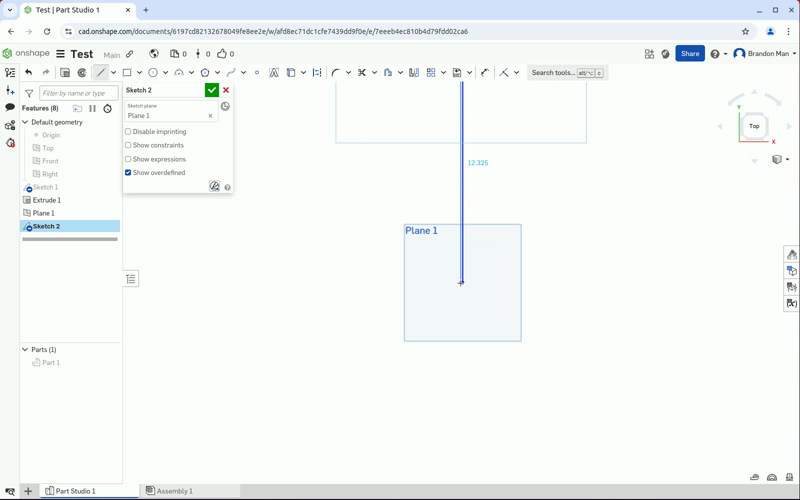
scroll(6)
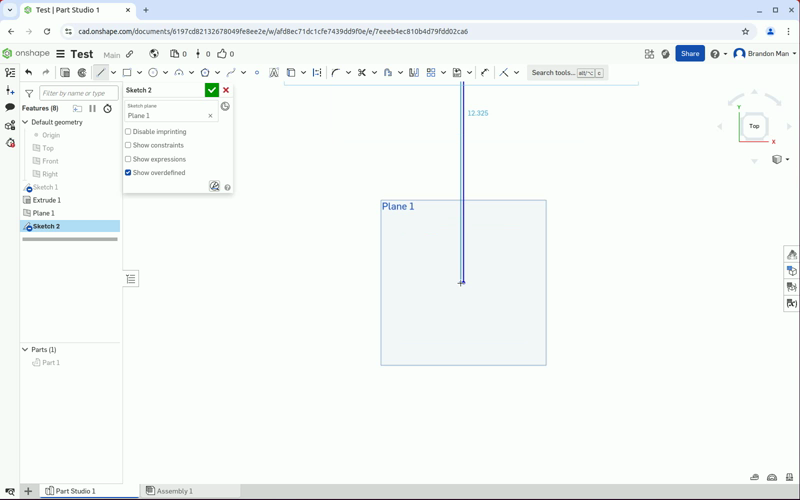
scroll(6)
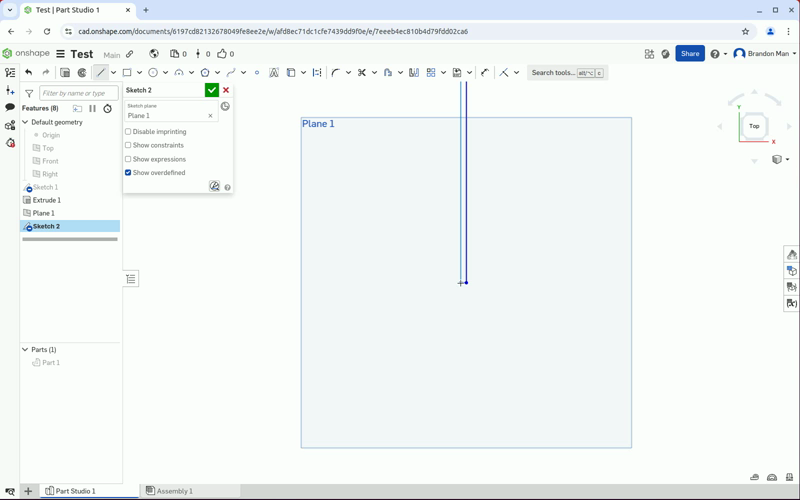
key_up(shift)
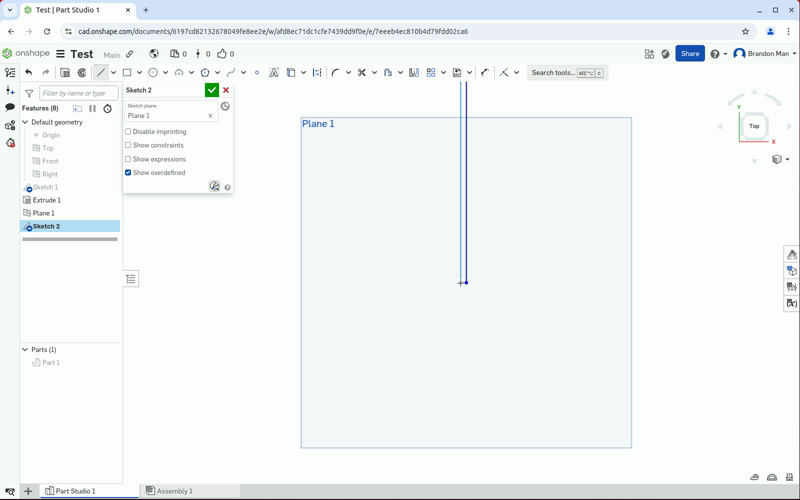
click(460, 282)
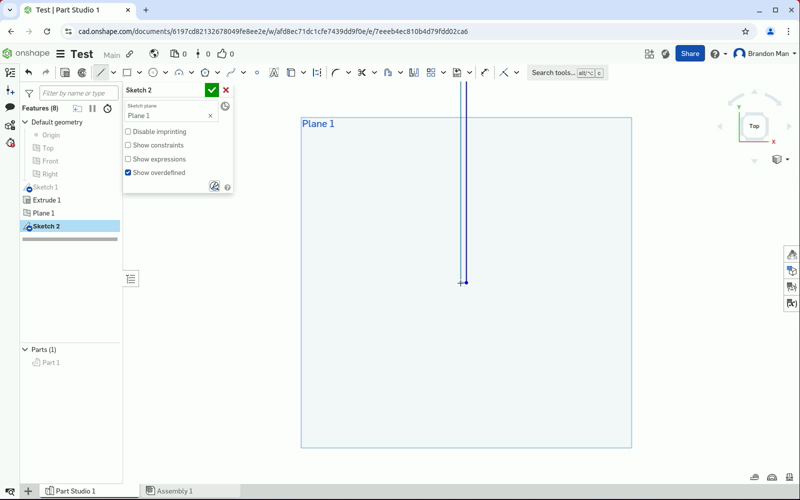
scroll(-6)
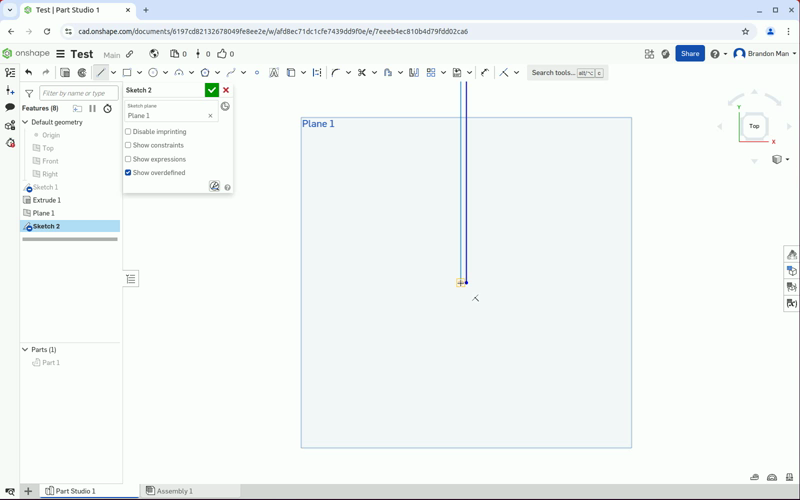
scroll(-6)
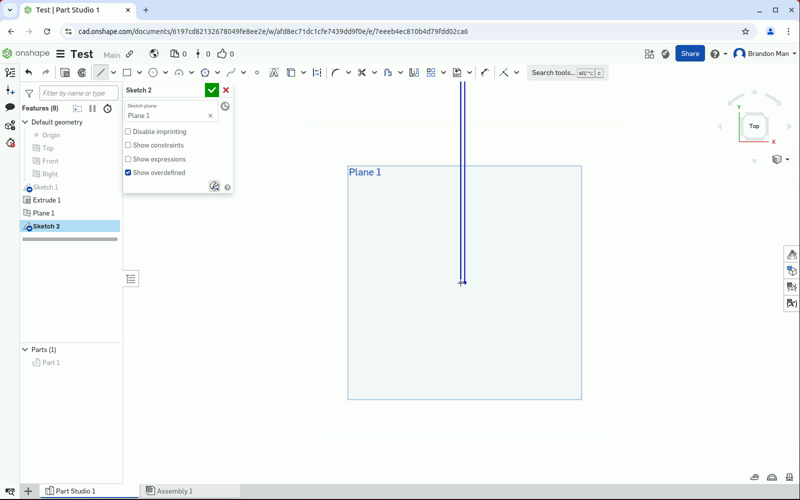
scroll(-6)
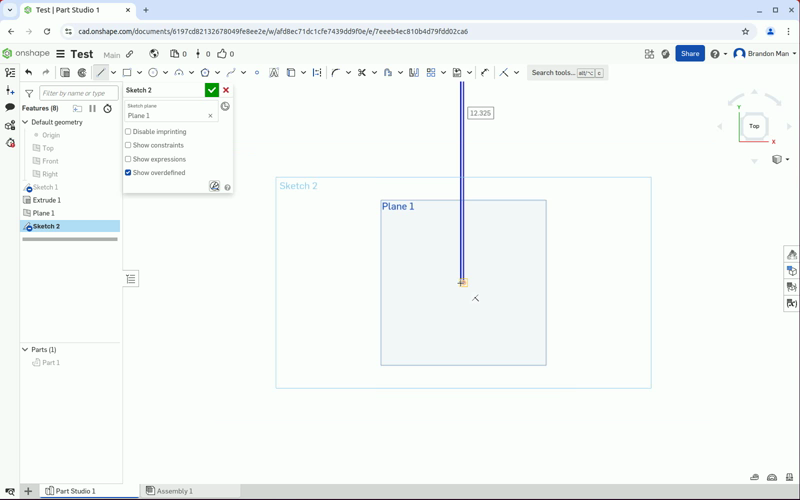
scroll(-6)
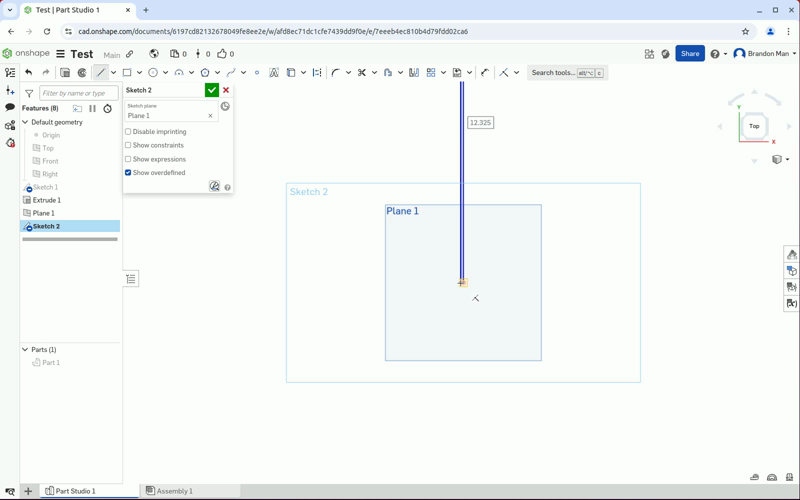
scroll(-6)
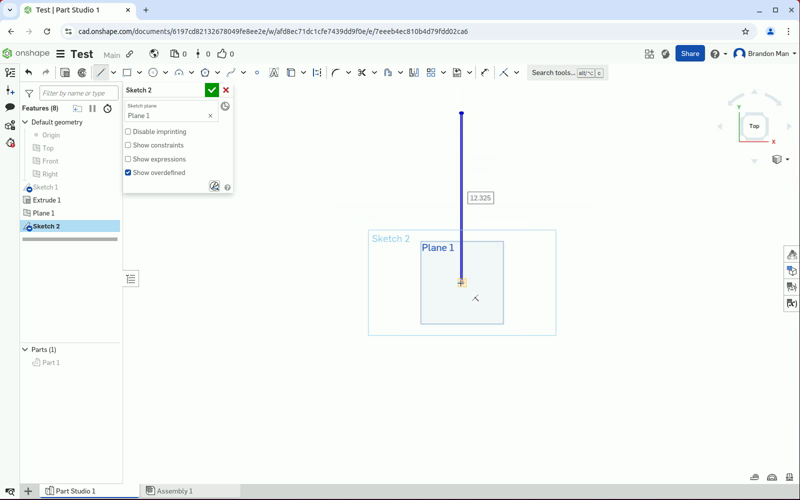
scroll(-6)
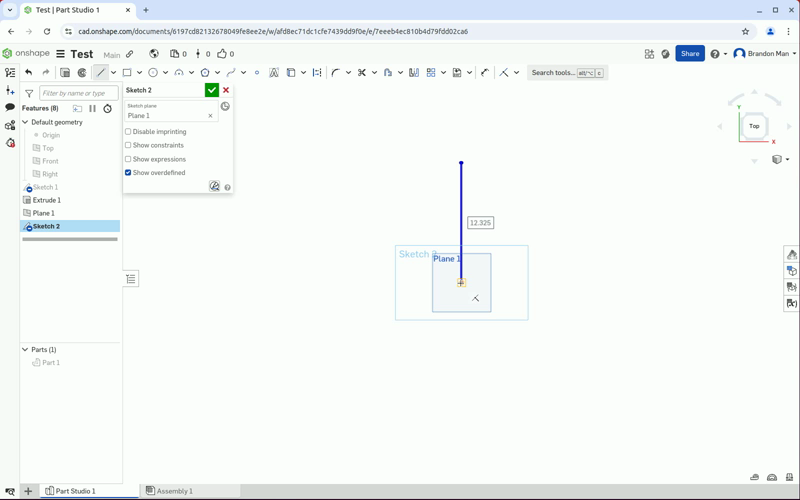
scroll(-6)
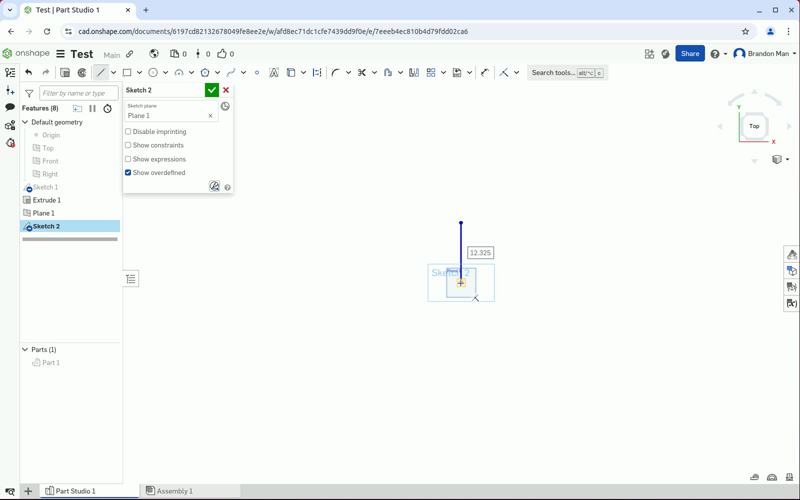
key(esc)
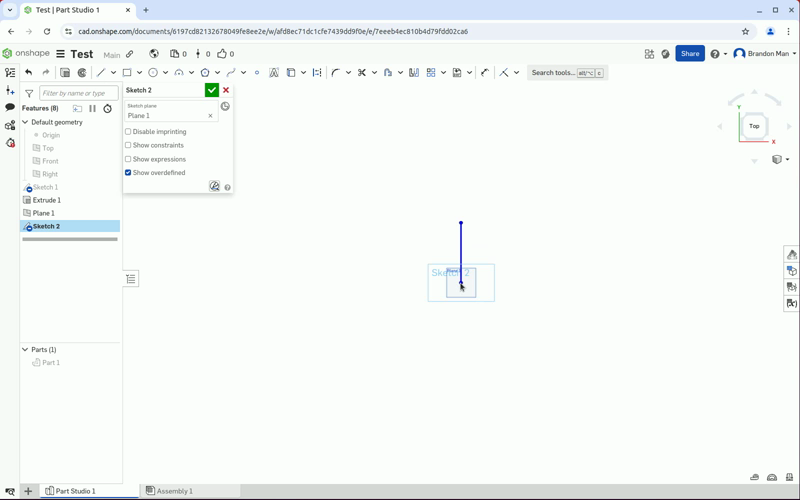
mouse_move(461, 278)
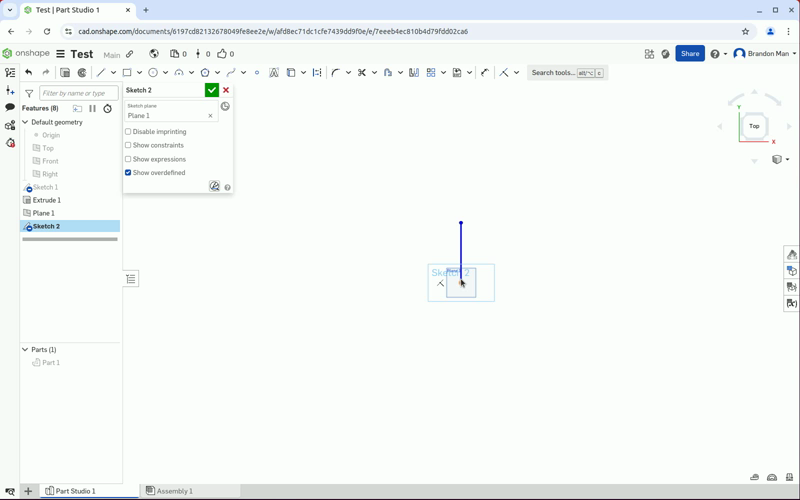
scroll(6)
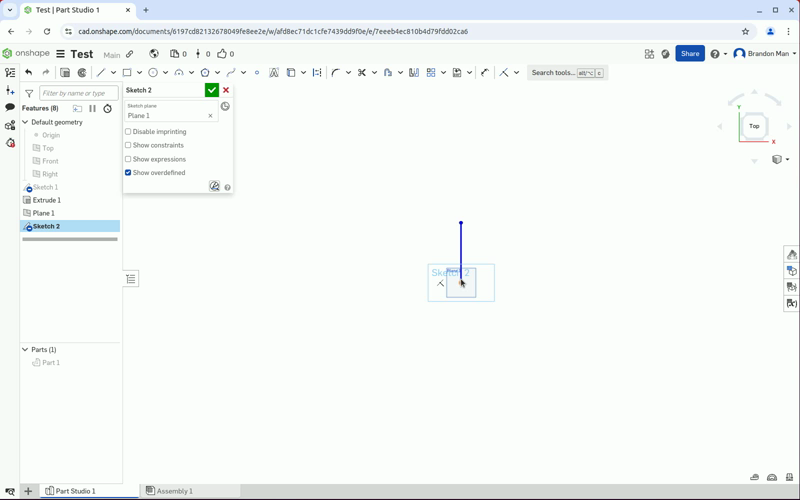
scroll(6)
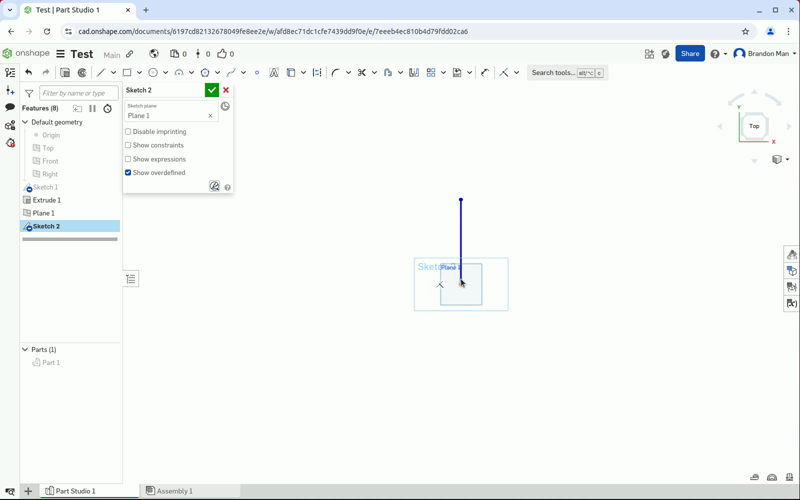
scroll(6)
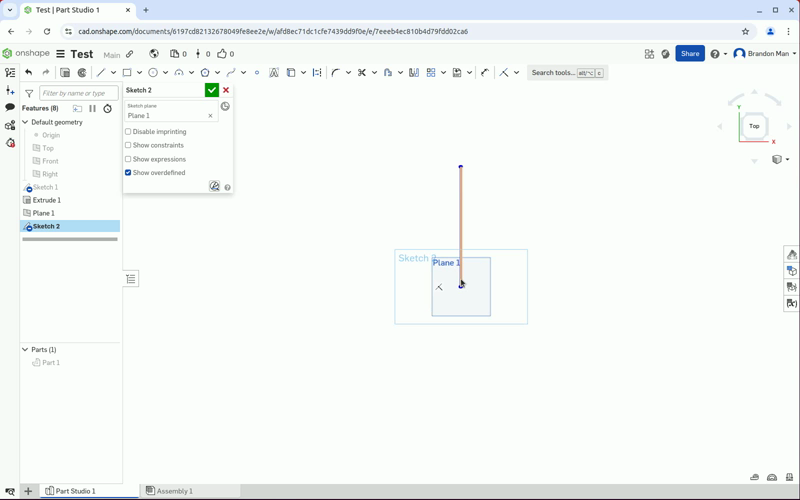
scroll(6)
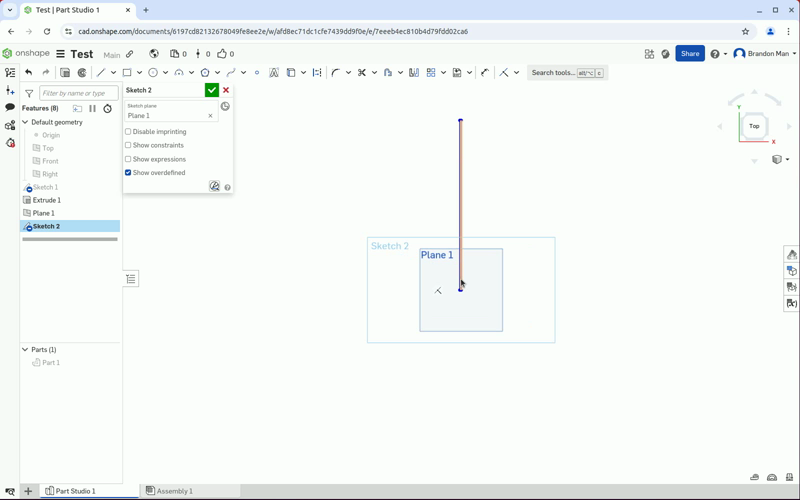
scroll(6)
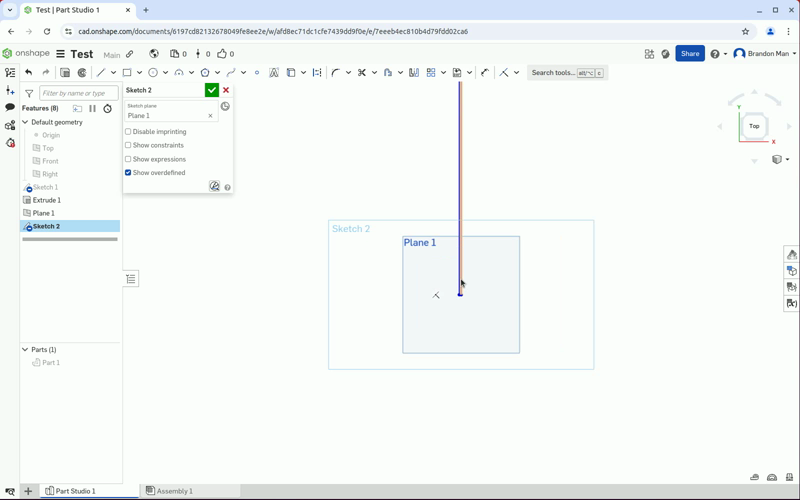
scroll(6)
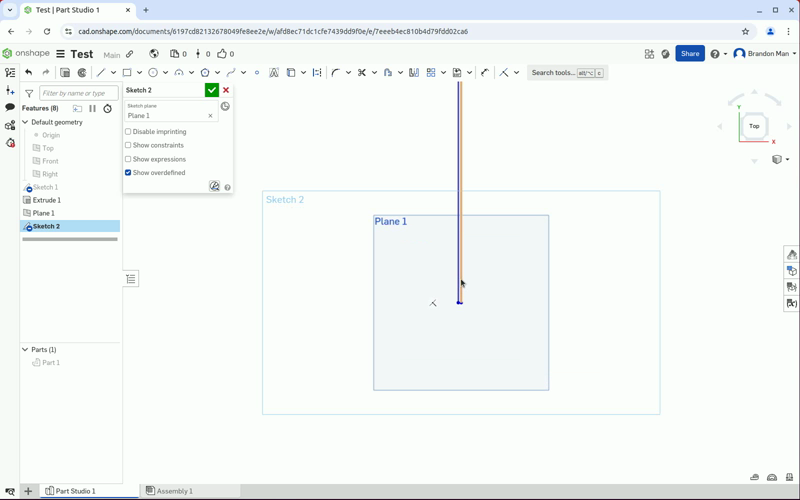
scroll(6)
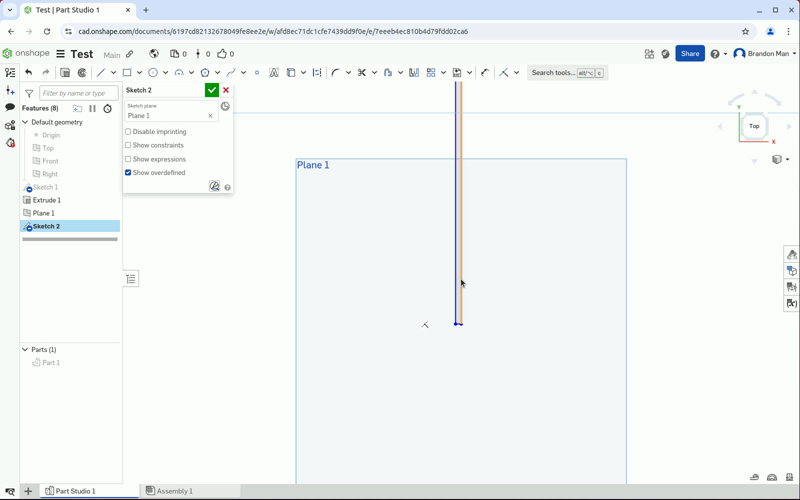
click(461, 278)
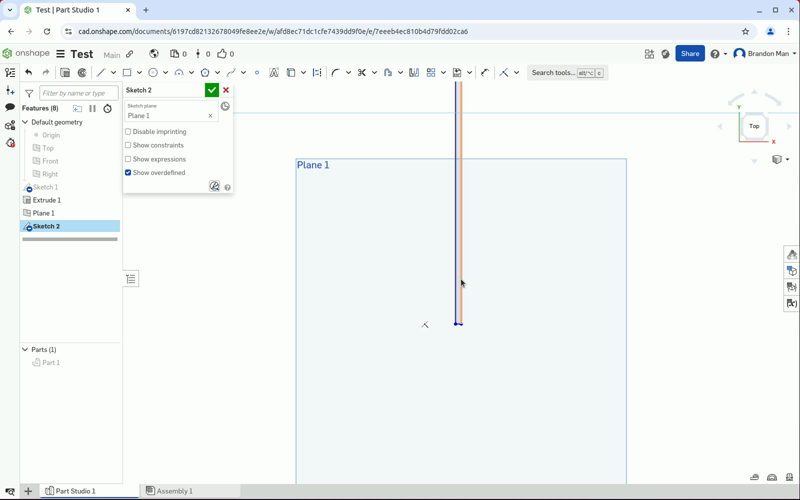
scroll(-6)
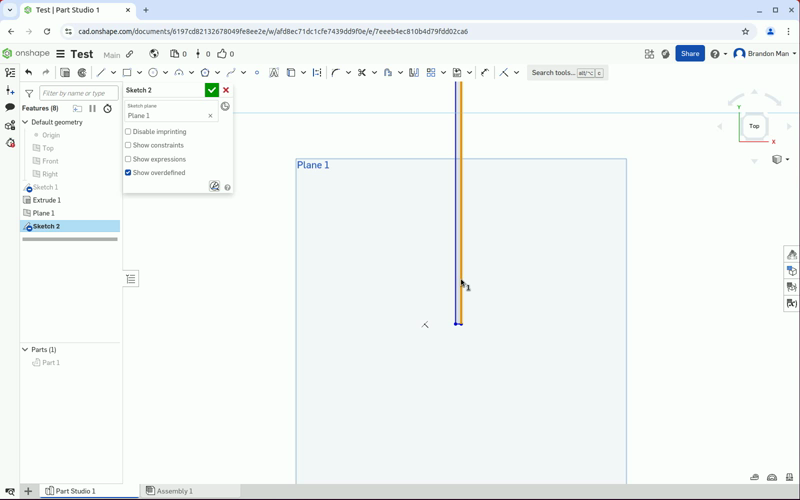
scroll(-6)
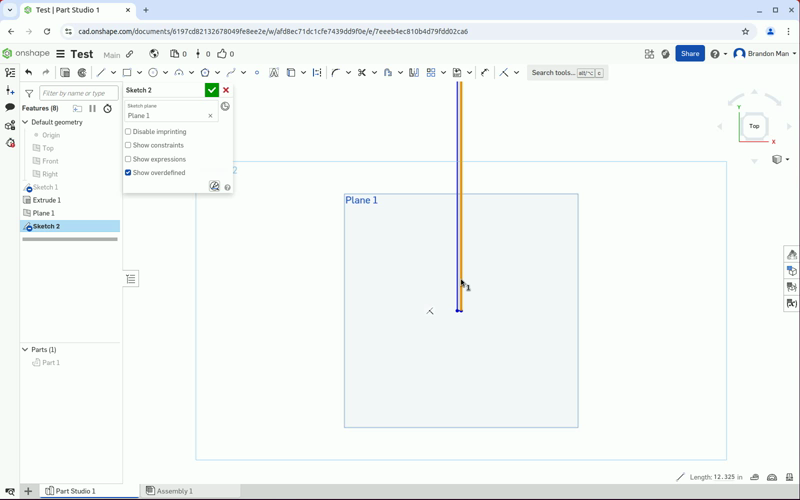
scroll(-6)
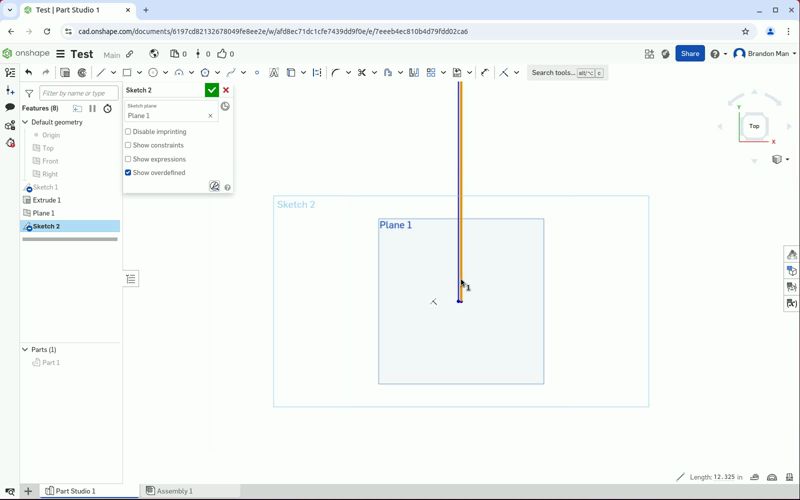
scroll(-6)
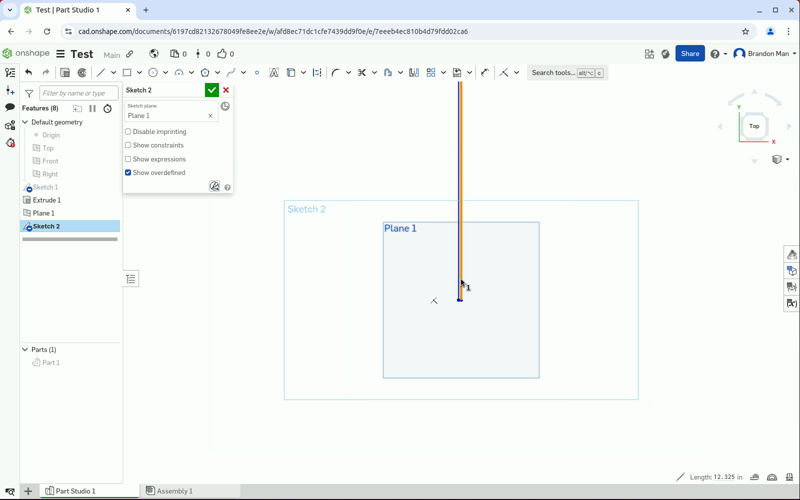
scroll(-6)
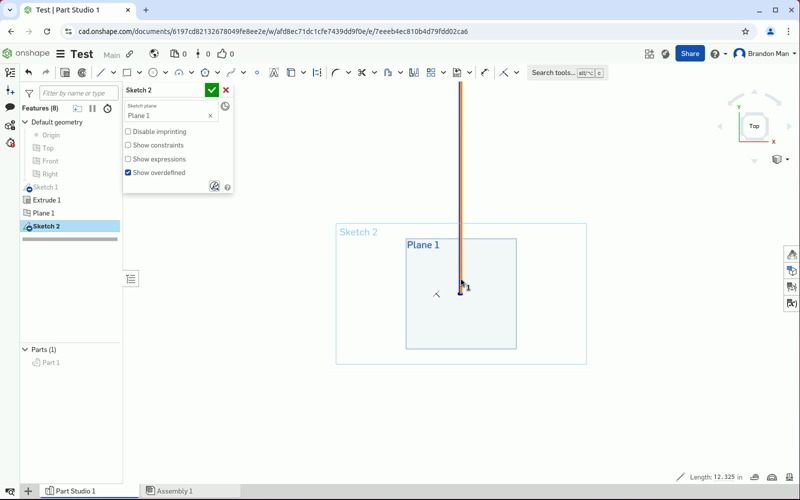
scroll(-6)
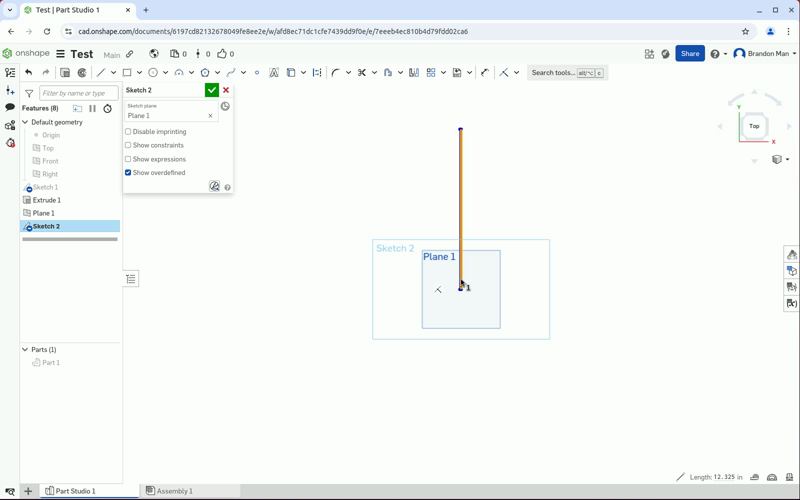
scroll(-6)
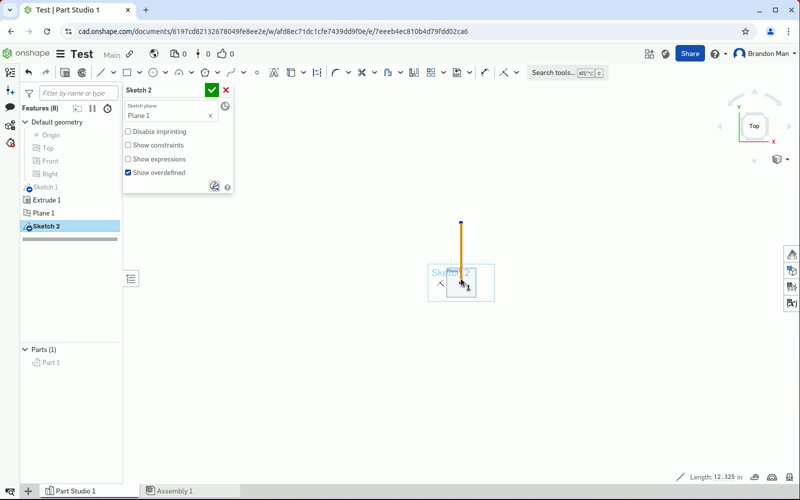
mouse_move(73, 352)
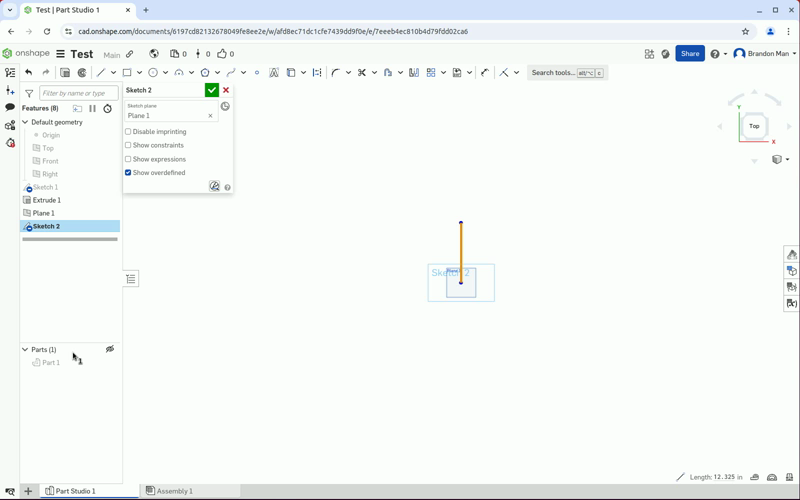
key(shift+y)
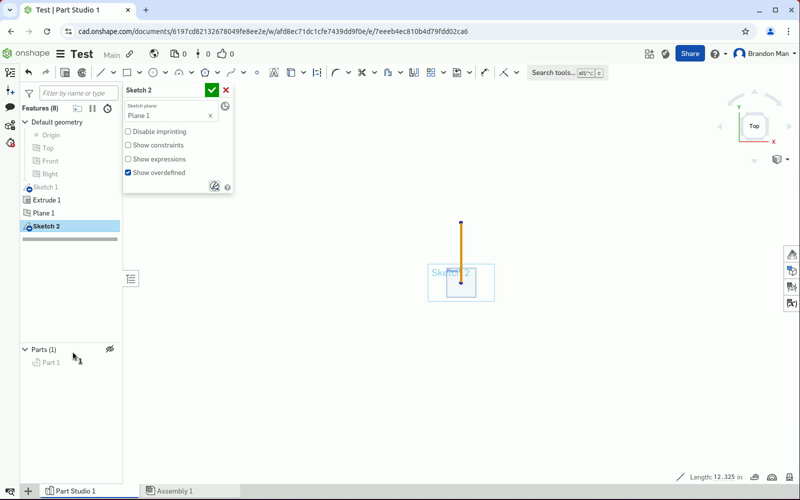
key(shift+e)
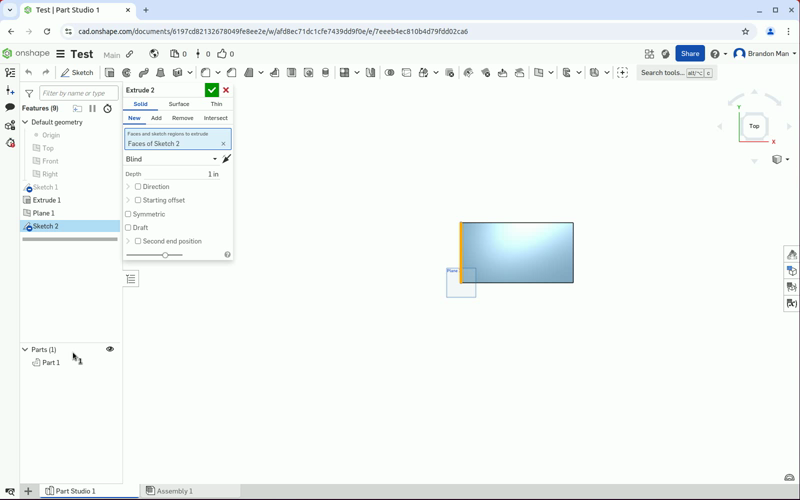
mouse_move(143, 106)
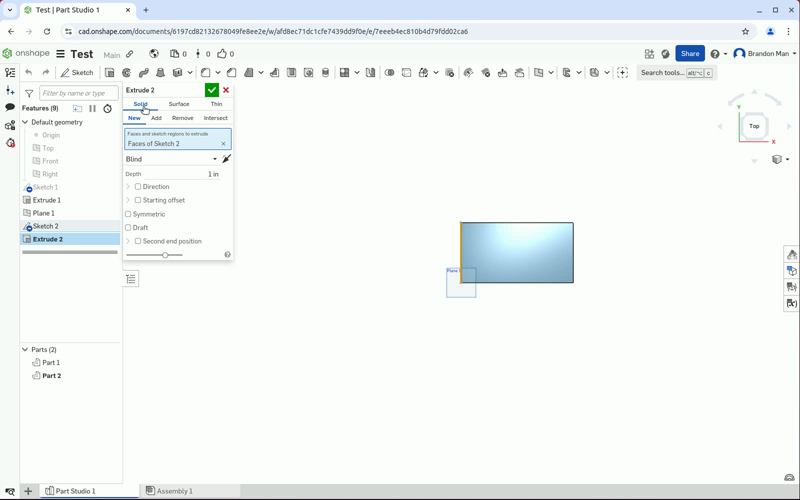
click(143, 106)
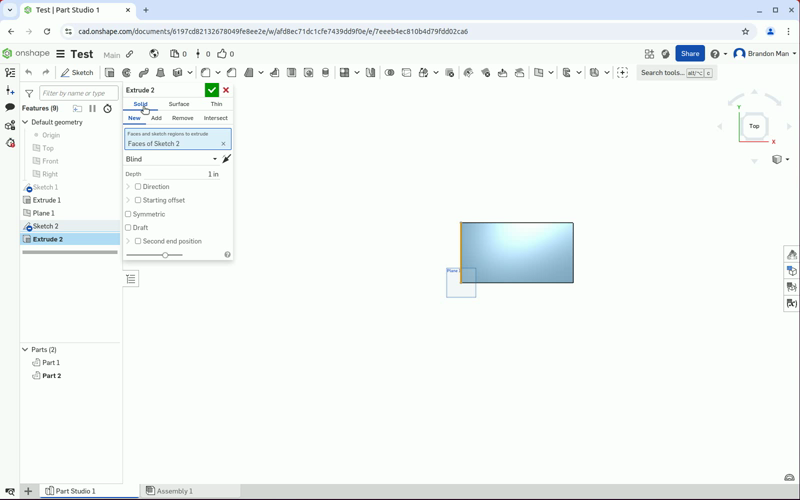
mouse_move(137, 120)
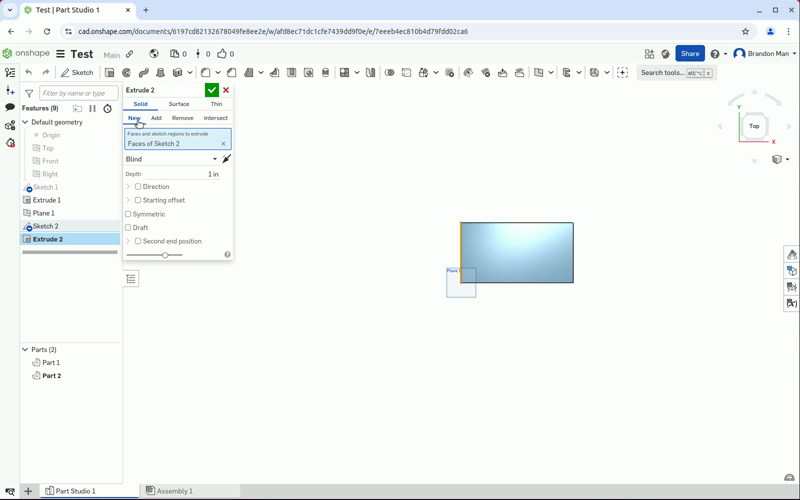
click(137, 120)
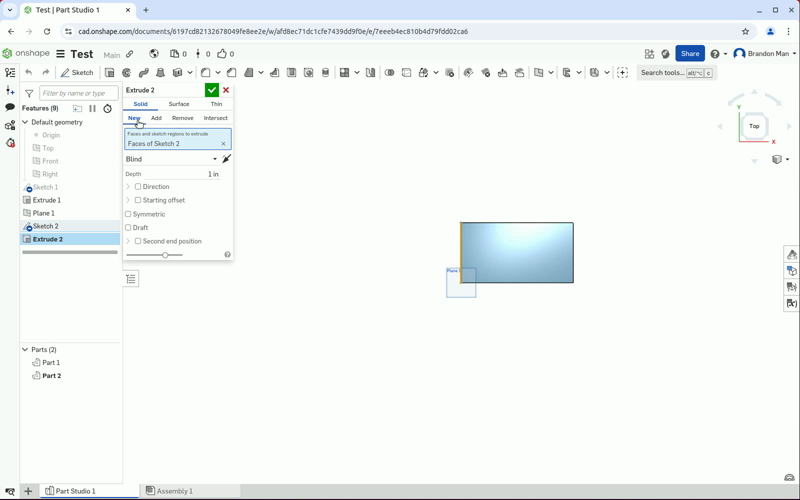
key(tab, 4)
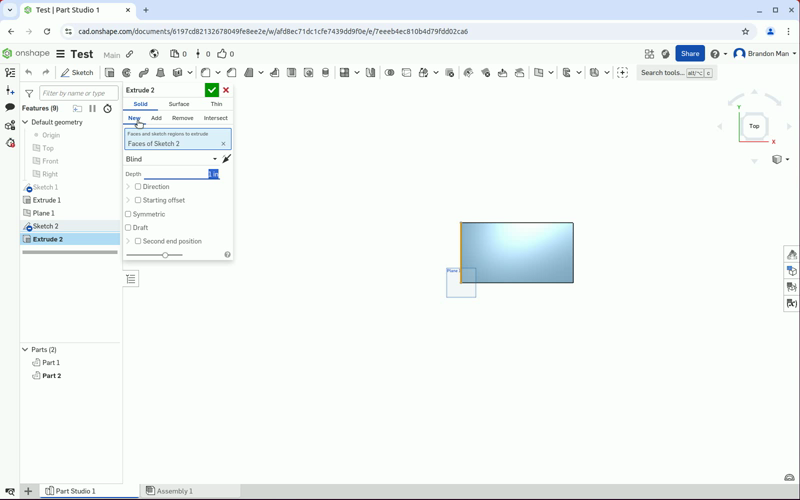
text(3.611)
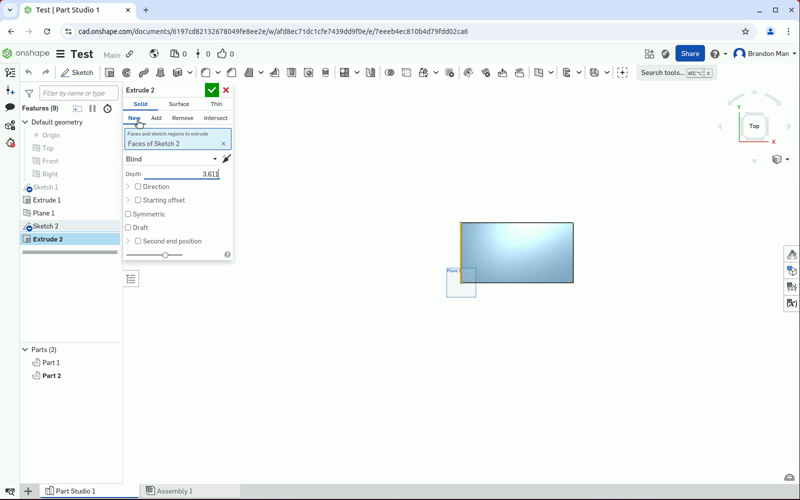
key(enter)
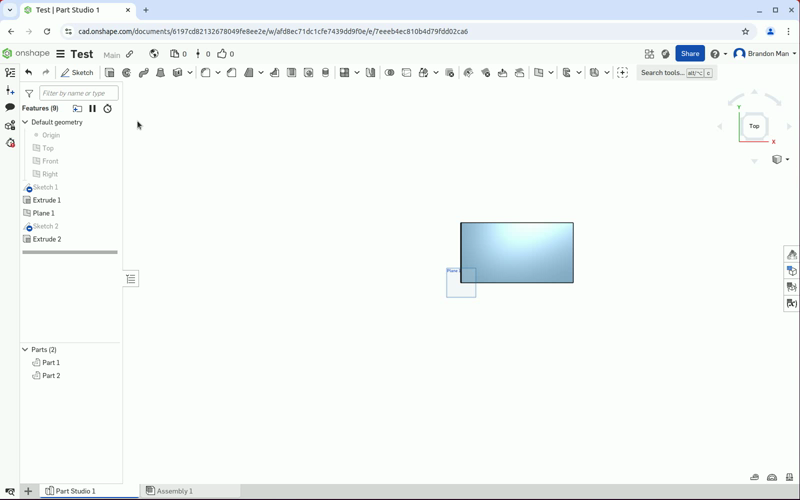
key(shift+h)
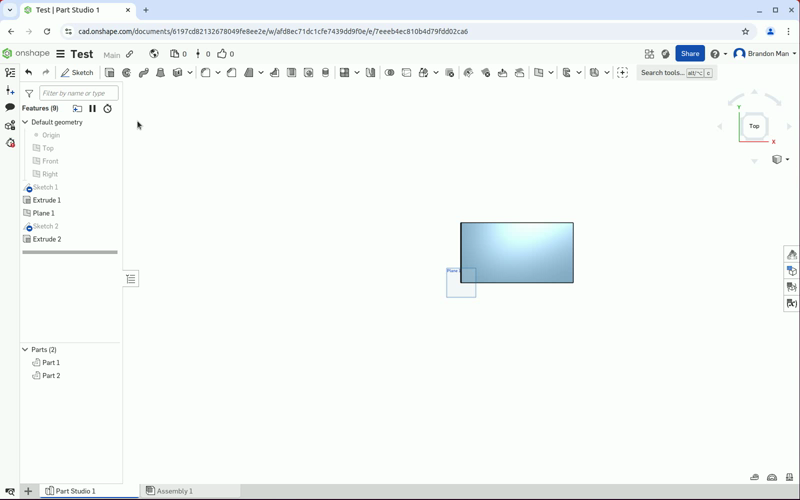
key(shift+h)
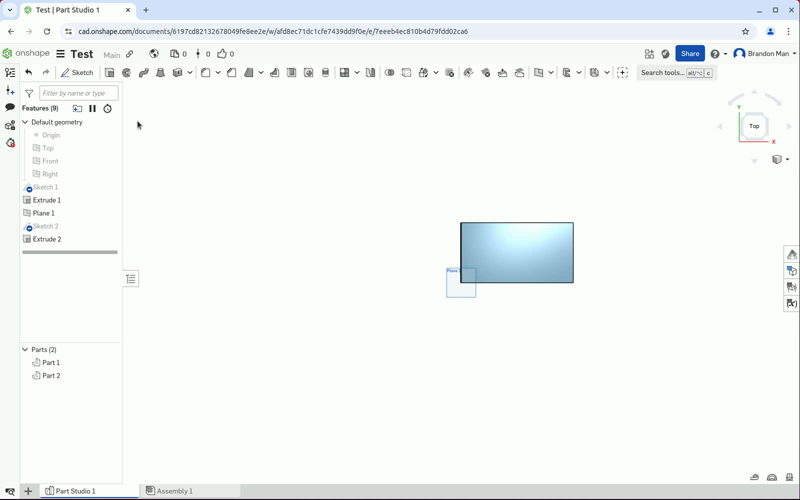
mouse_move(73, 189)
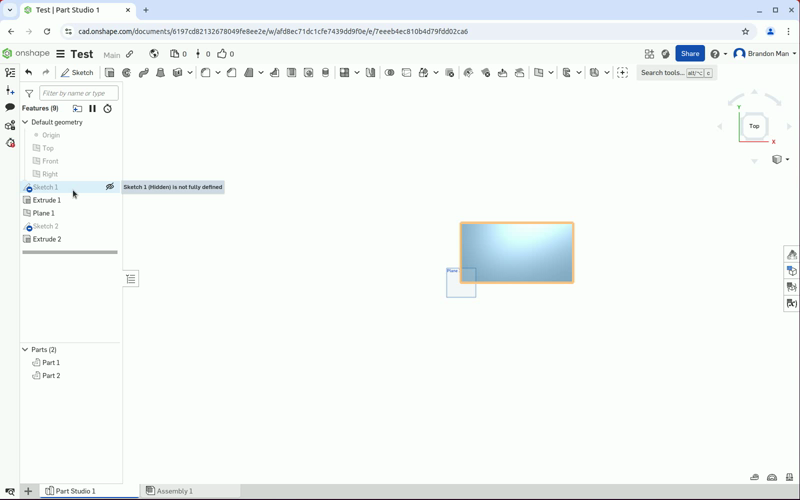
click(73, 189)
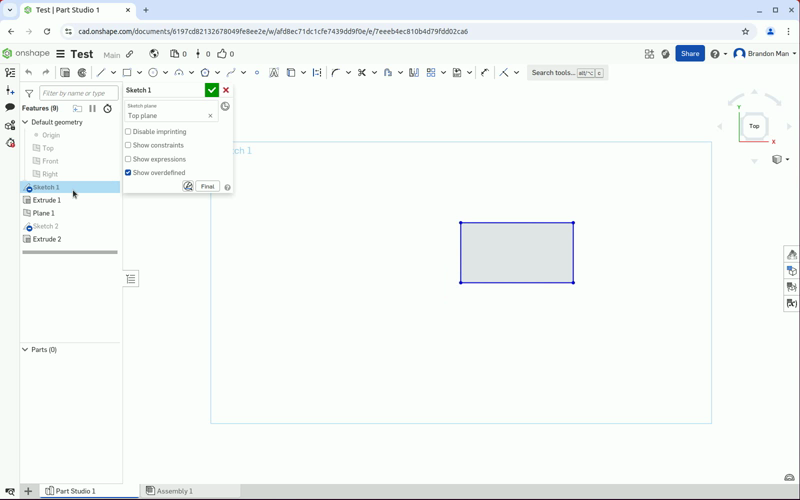
mouse_move(229, 92)
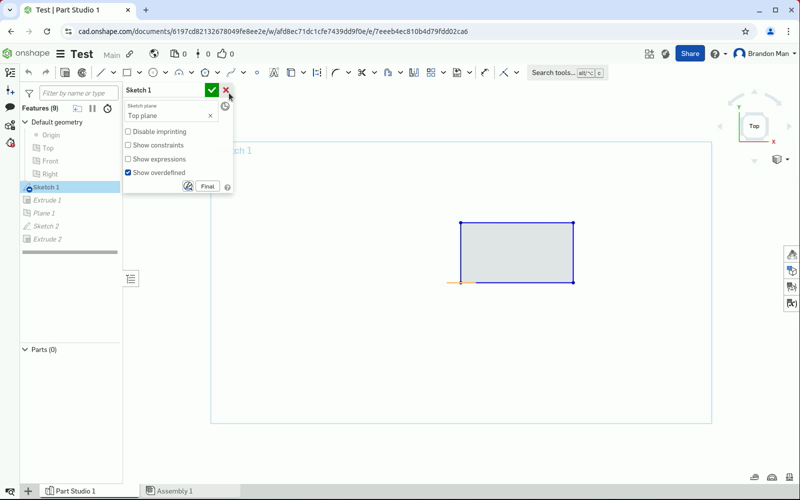
click(229, 92)
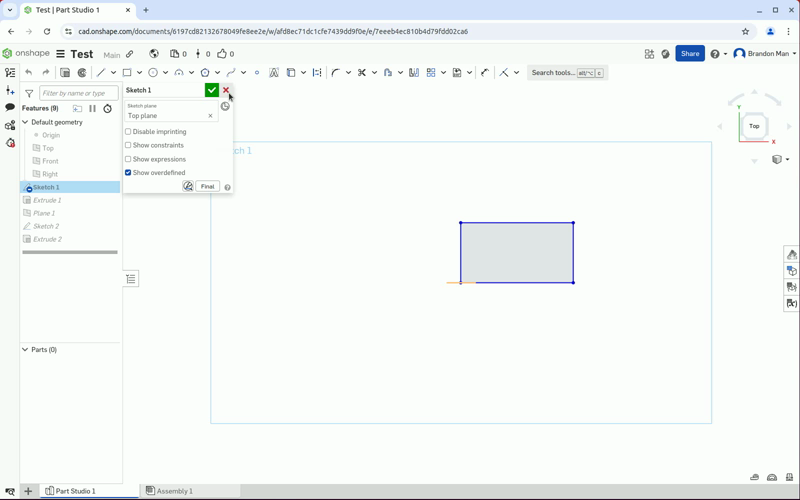
key(shift+s)
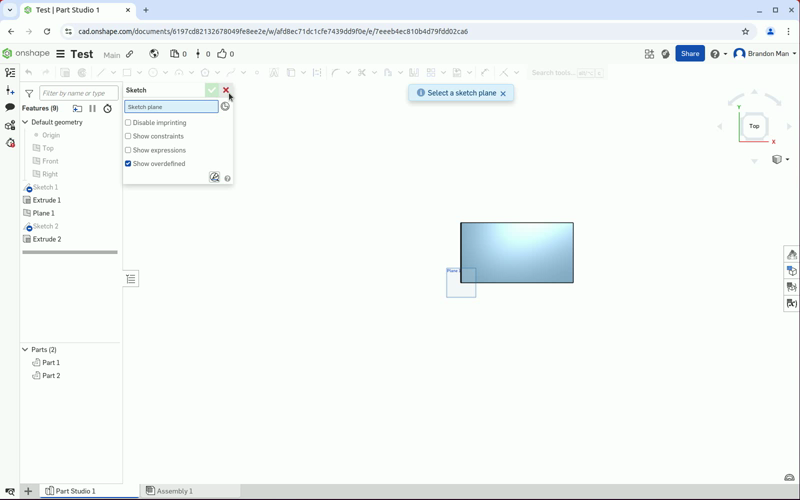
mouse_move(73, 215)
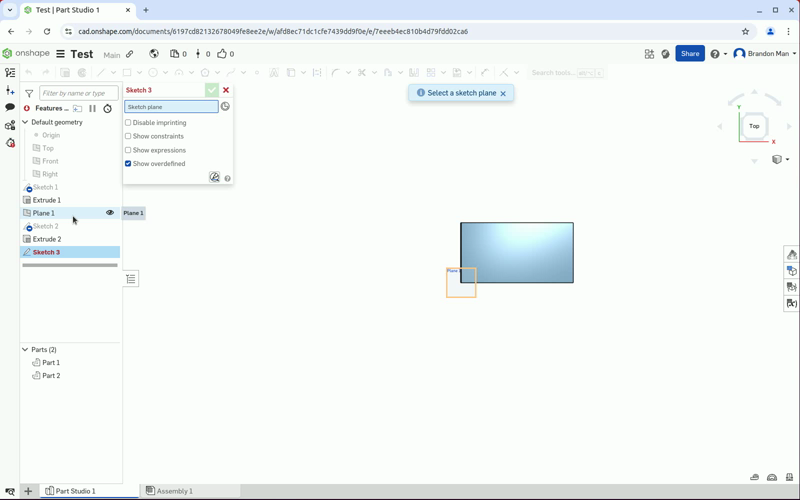
click(73, 215)
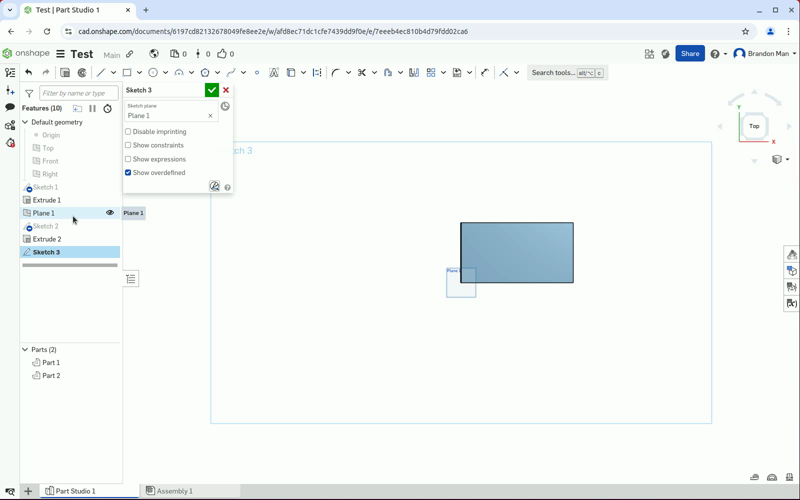
mouse_move(73, 352)
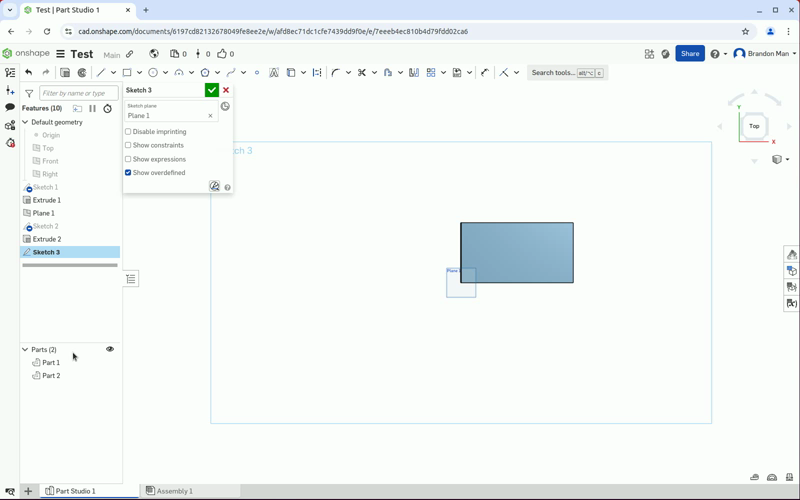
key(y)
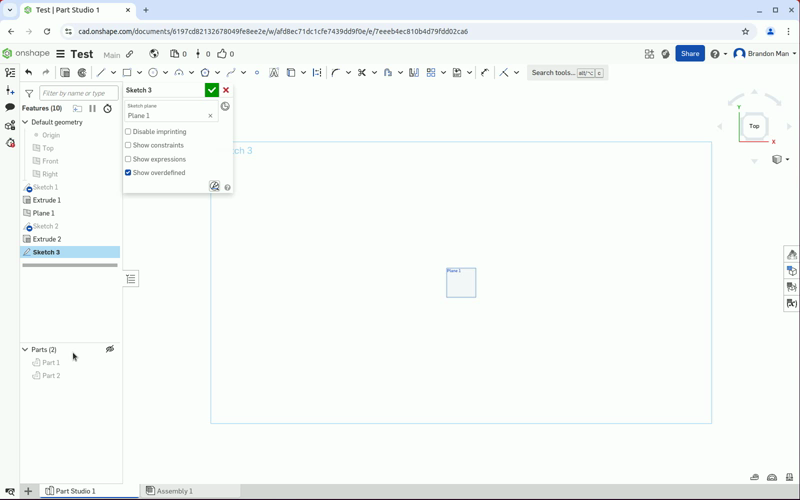
key(l)
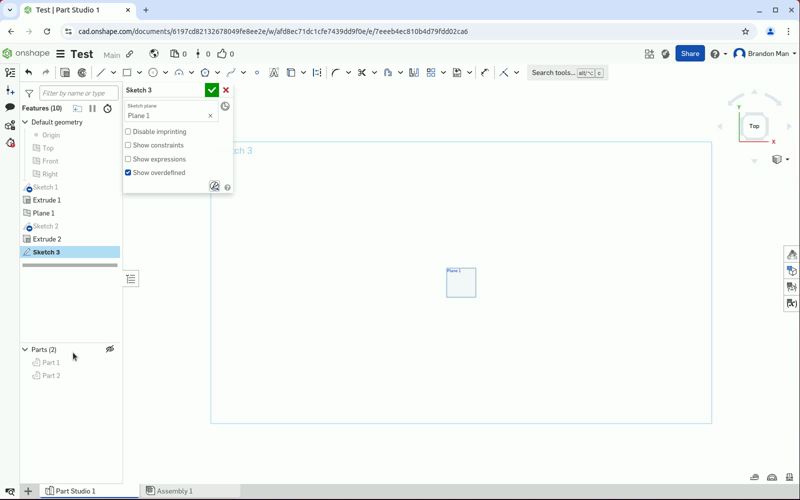
key_down(shift)
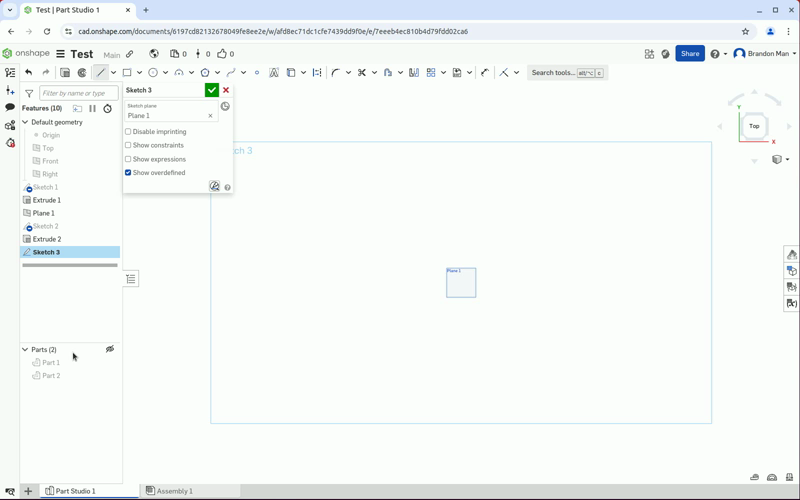
mouse_move(572, 282)
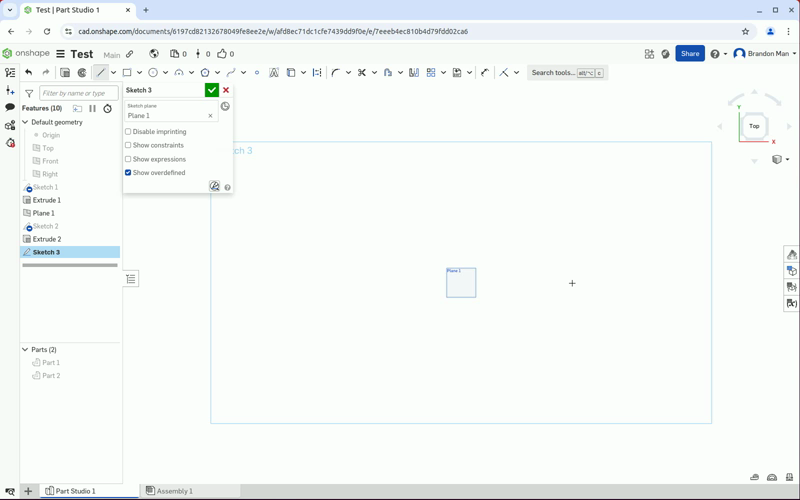
click(572, 282)
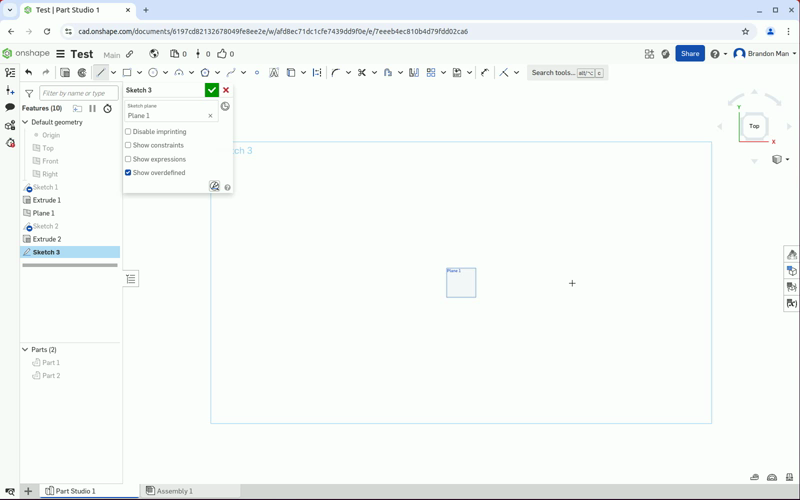
key_up(shift)
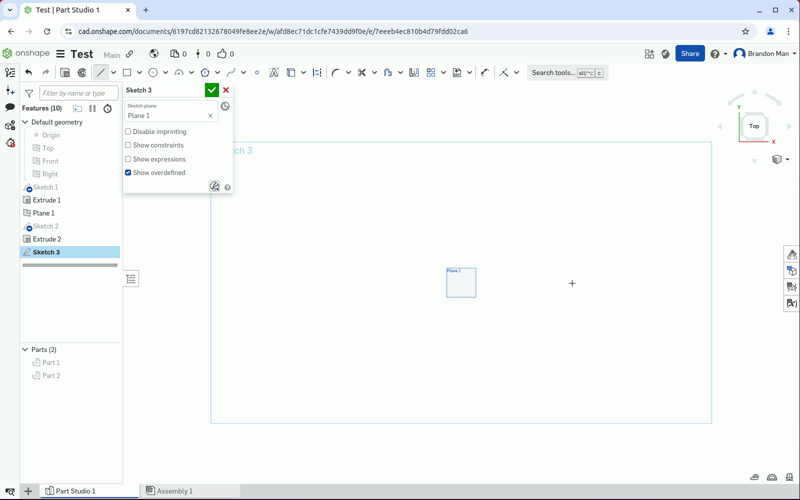
key_down(shift)
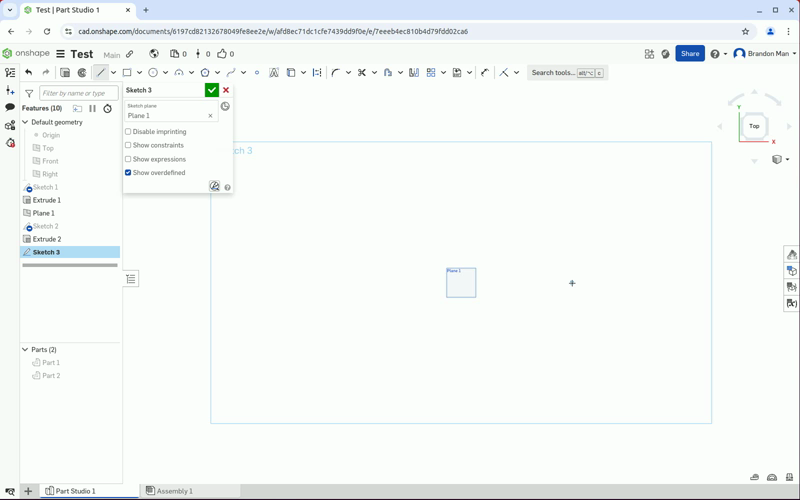
mouse_move(589, 282)
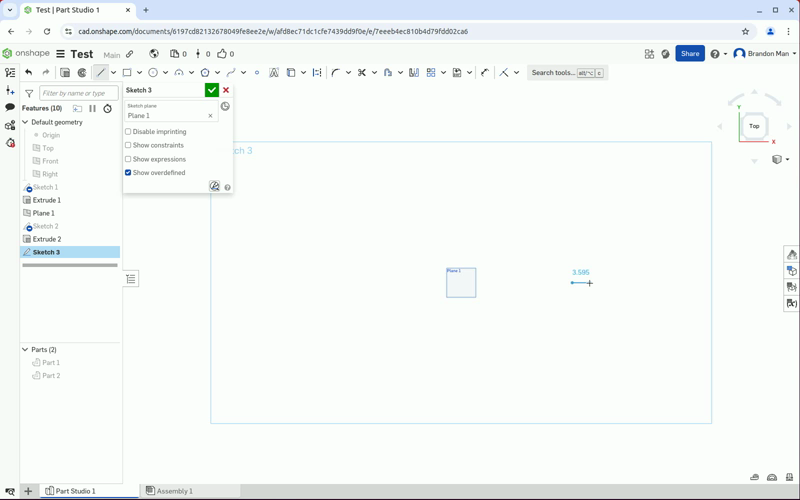
mouse_move(572, 282)
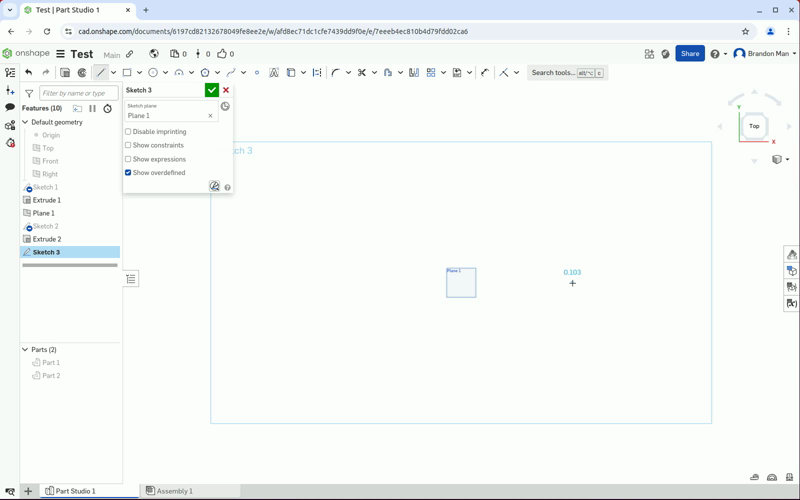
scroll(6)
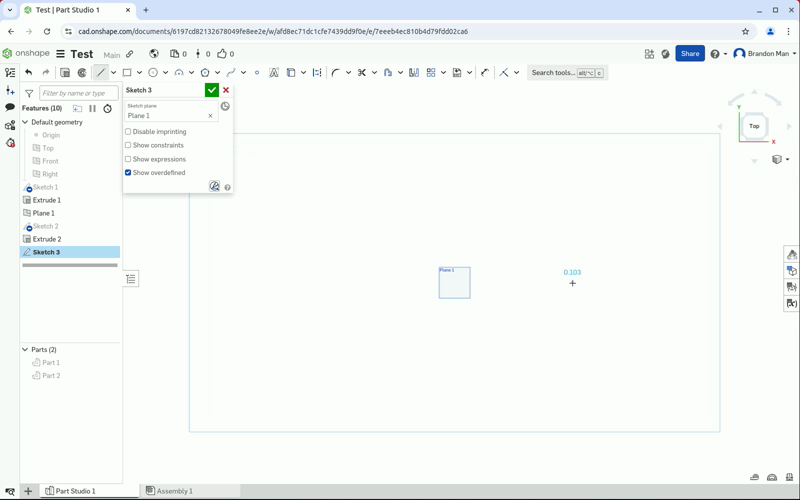
scroll(6)
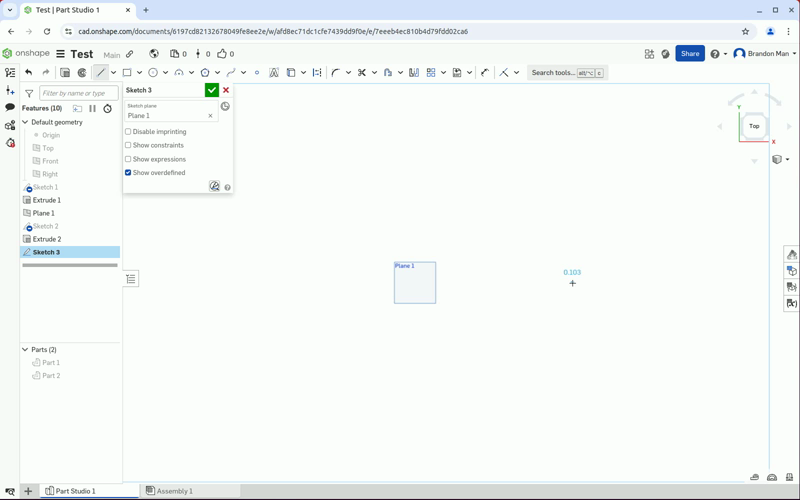
scroll(6)
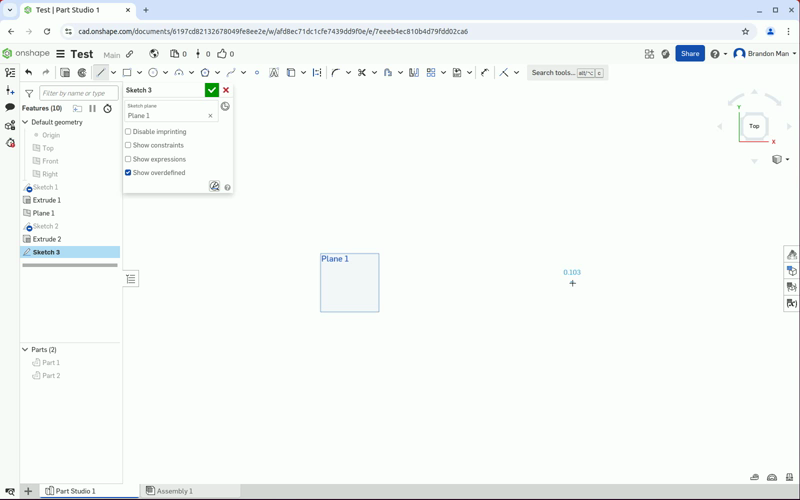
scroll(6)
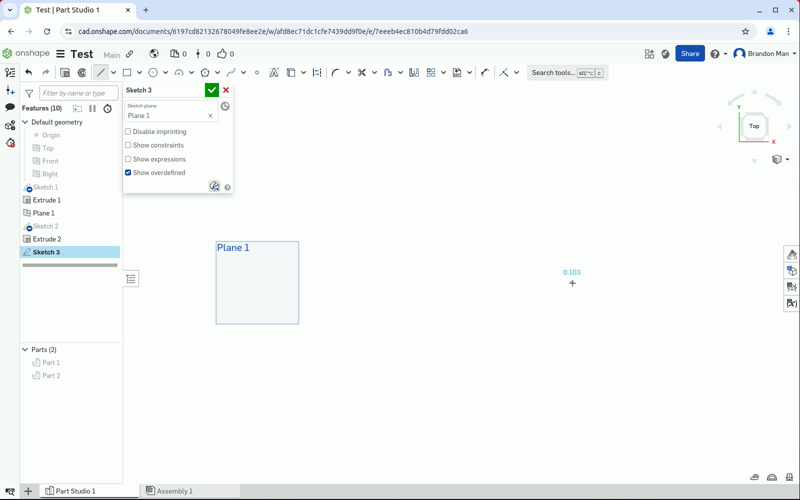
scroll(6)
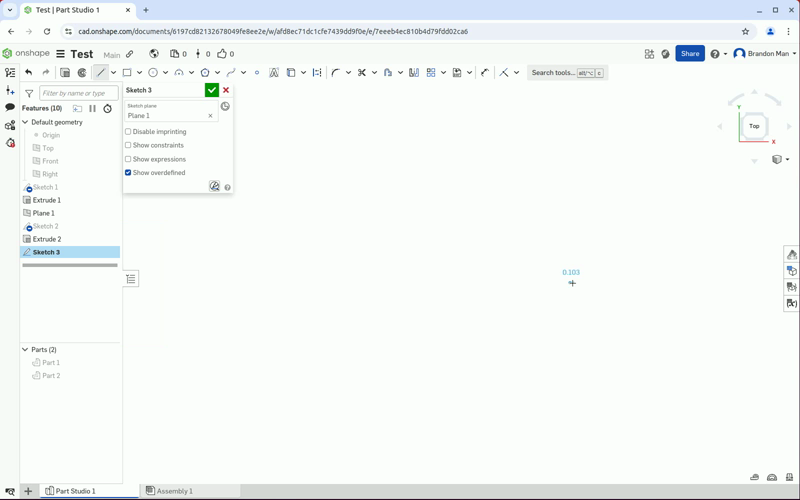
scroll(6)
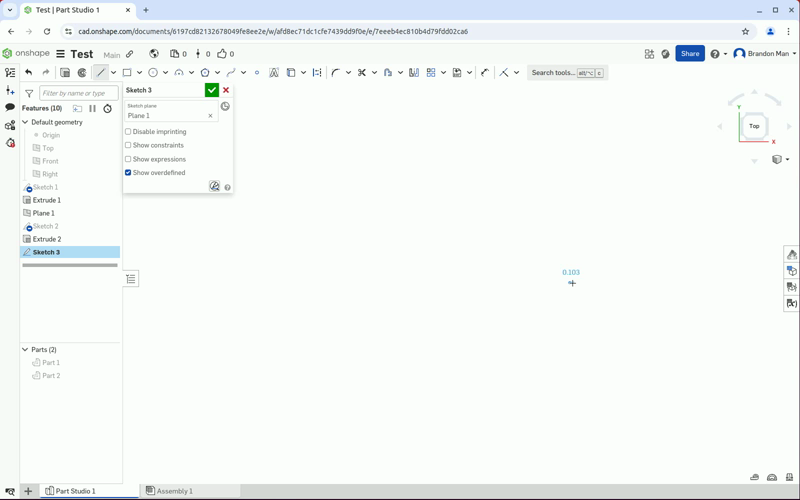
scroll(6)
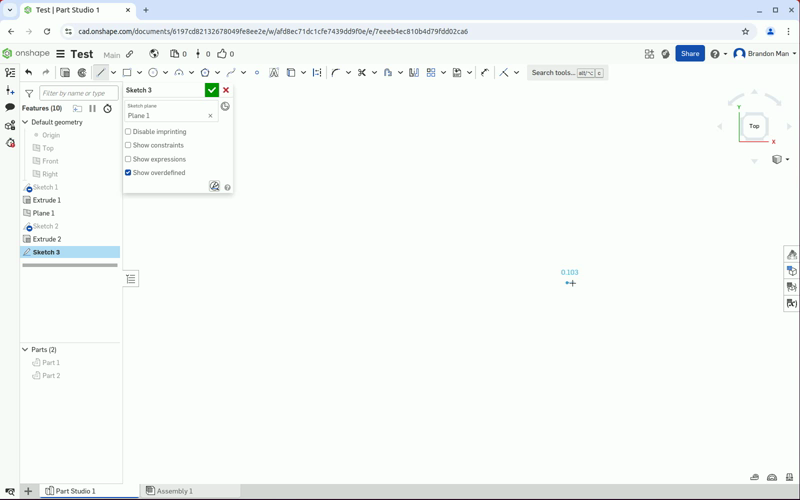
click(572, 282)
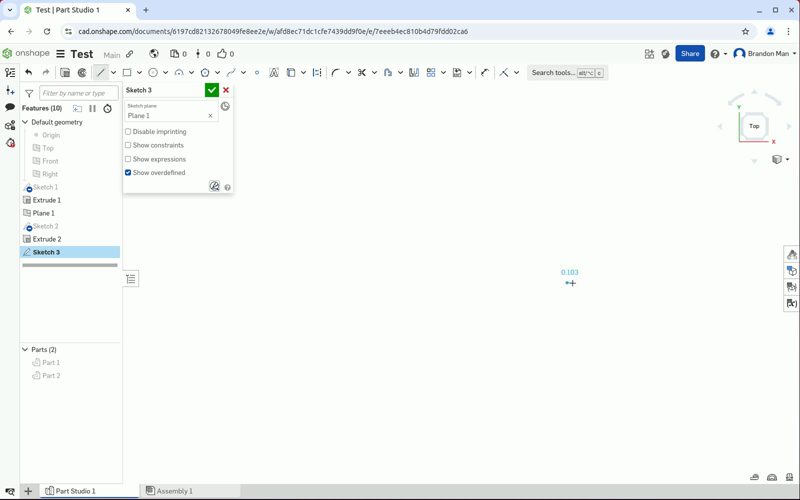
scroll(-6)
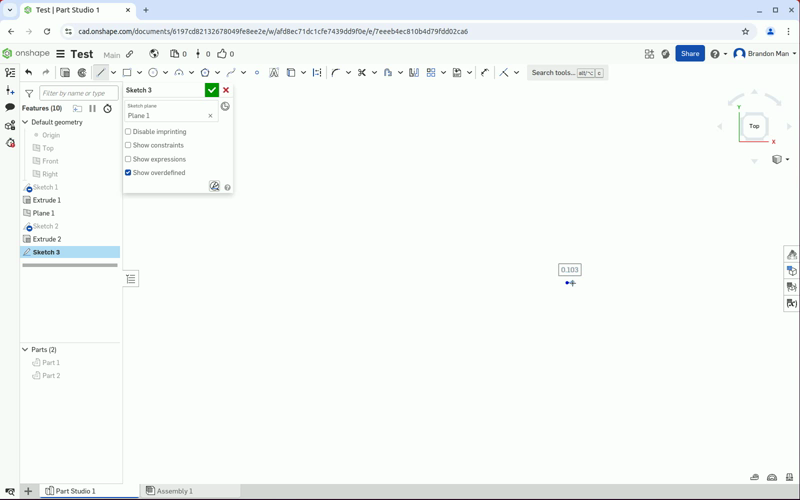
scroll(-6)
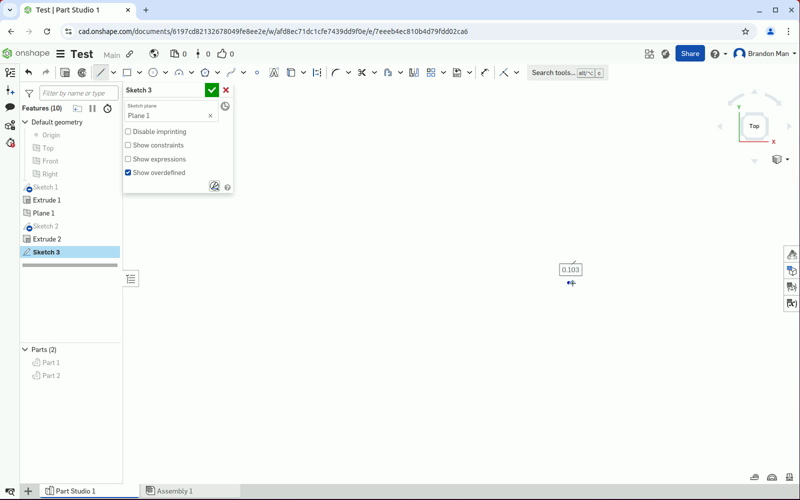
scroll(-6)
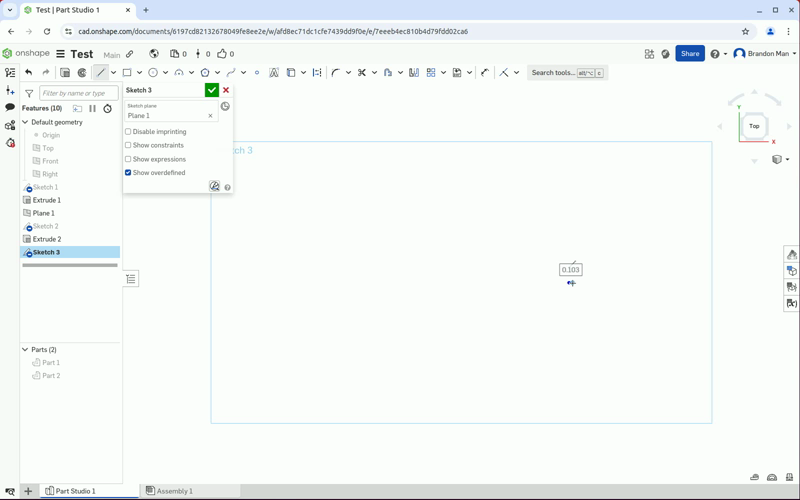
scroll(-6)
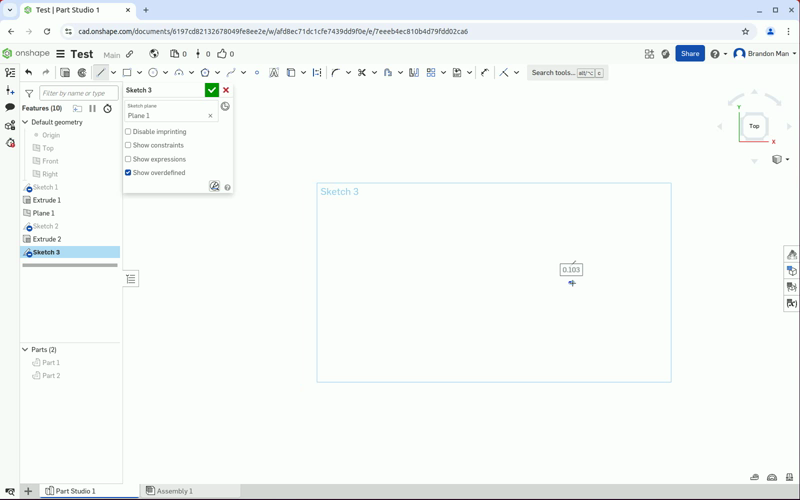
scroll(-6)
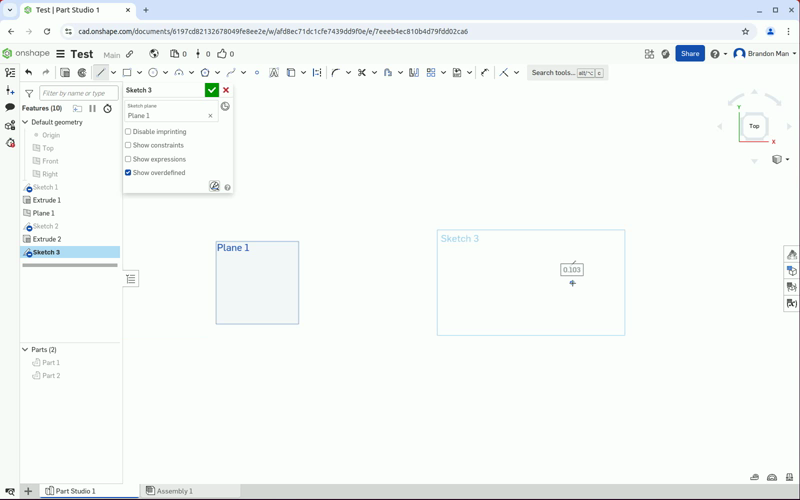
scroll(-6)
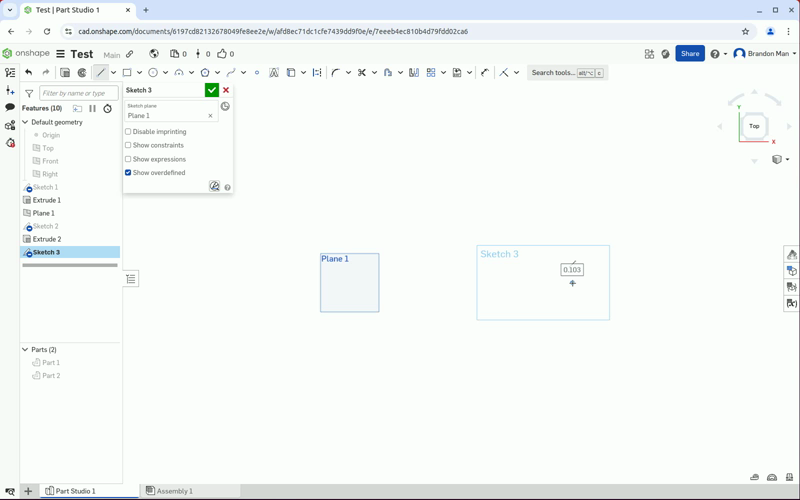
scroll(-6)
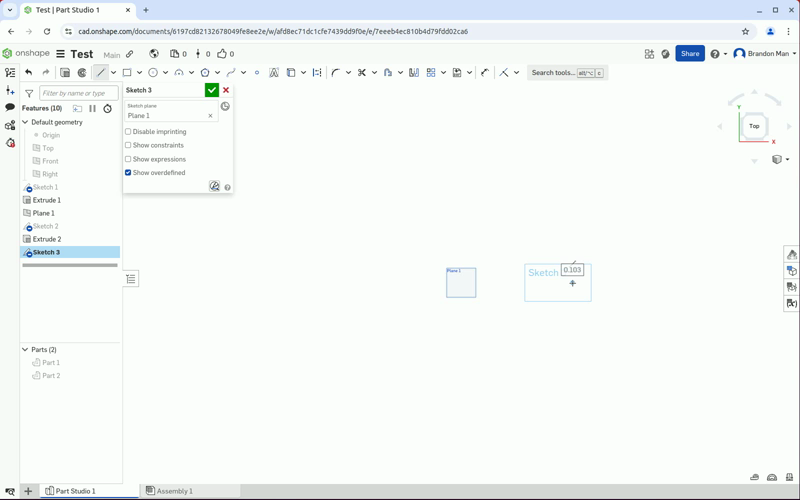
key_up(shift)
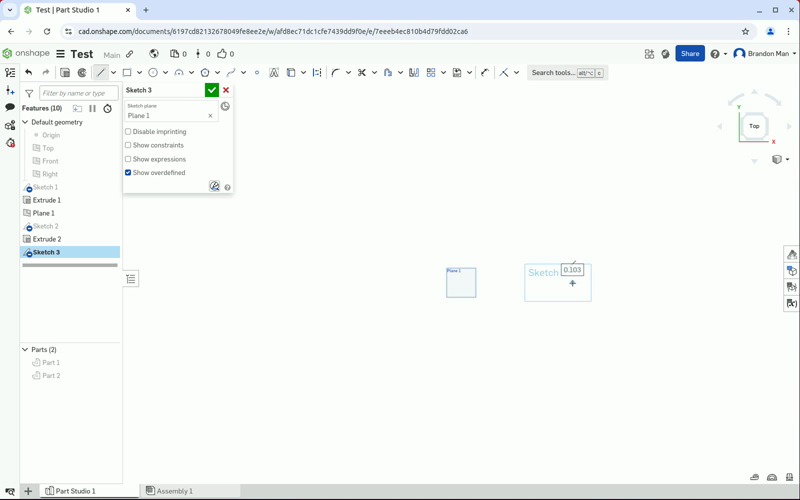
key_down(shift)
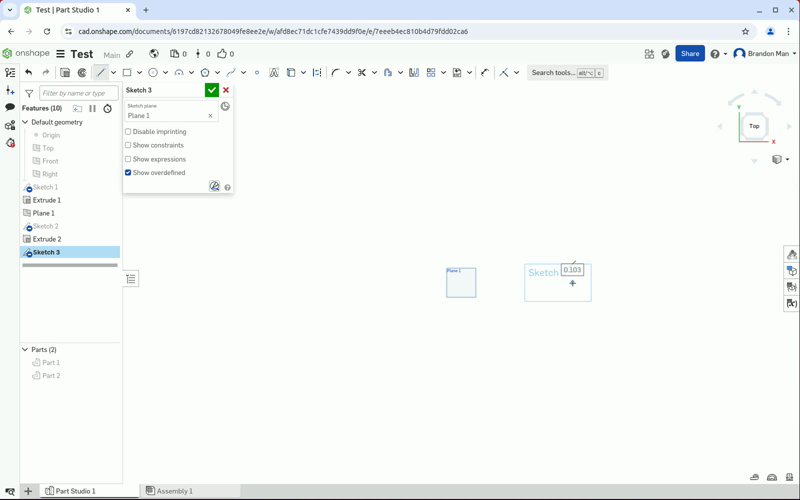
mouse_move(572, 222)
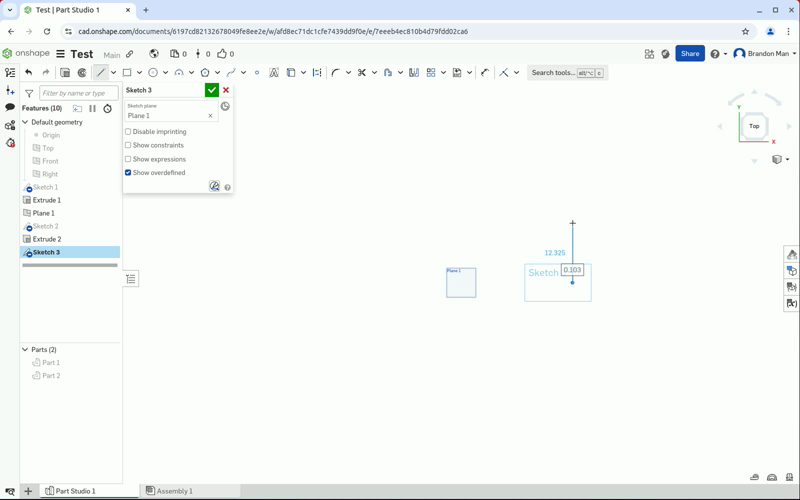
click(572, 222)
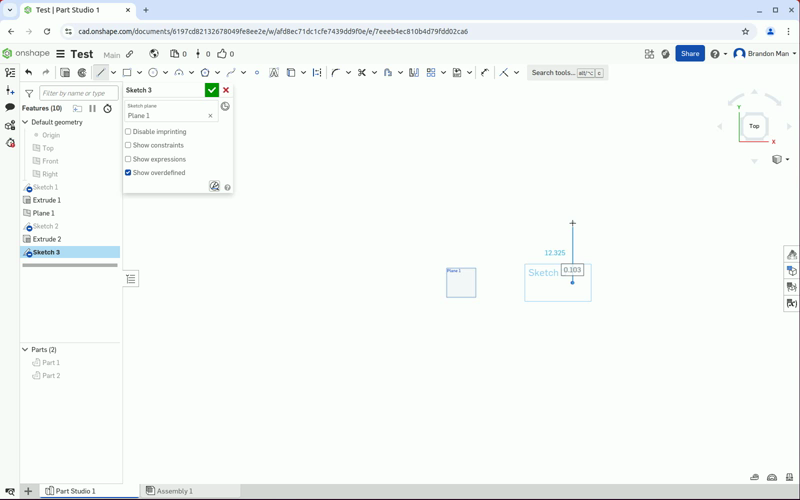
key_up(shift)
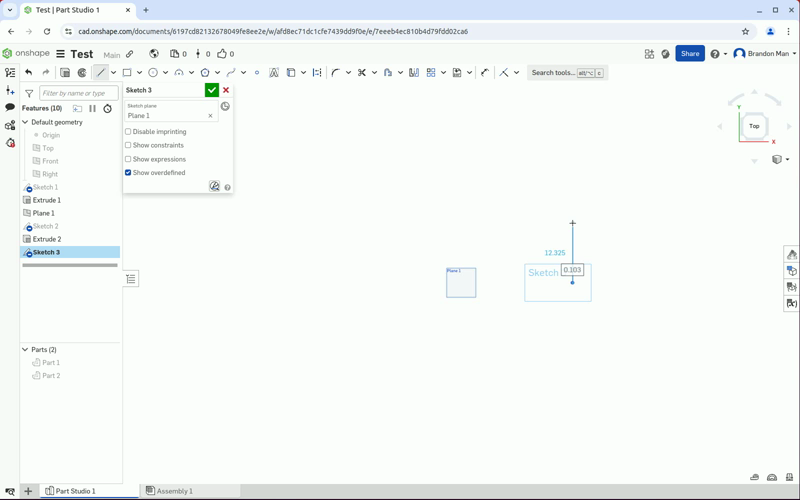
key_down(shift)
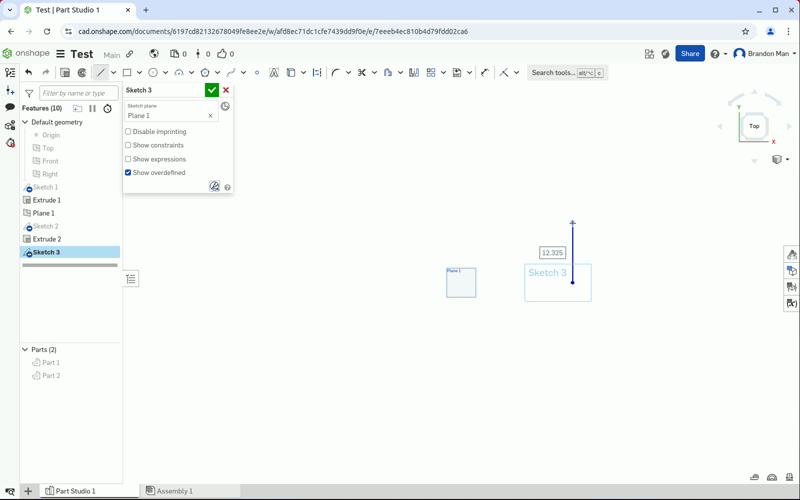
mouse_move(589, 222)
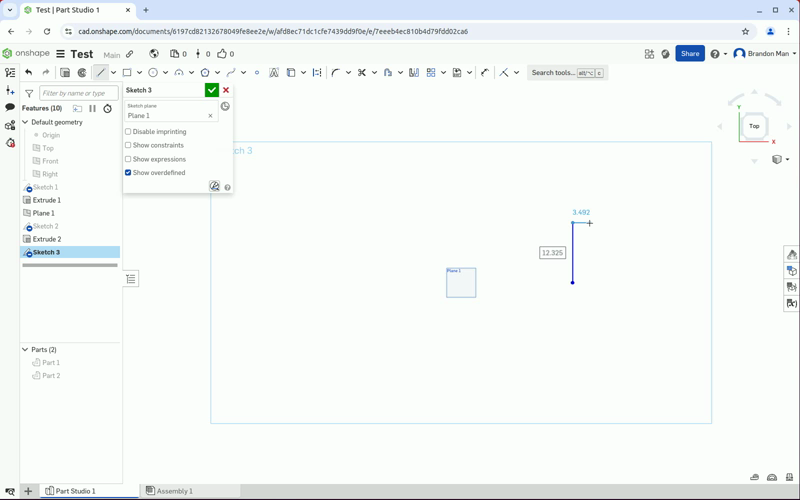
mouse_move(572, 222)
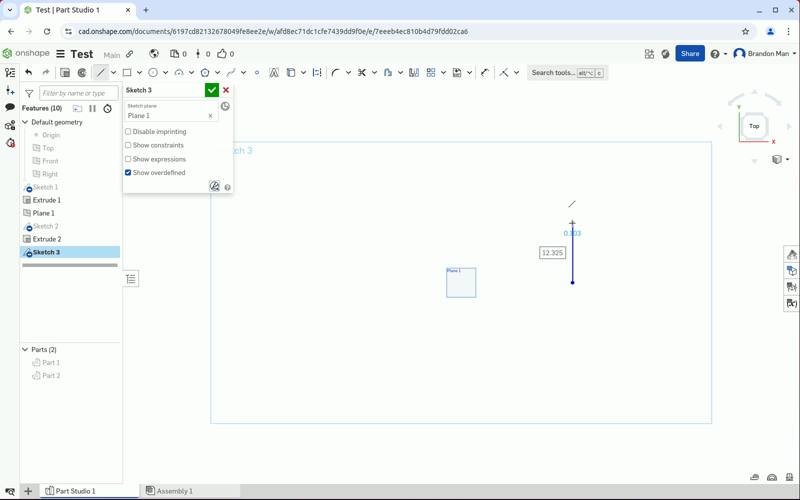
scroll(6)
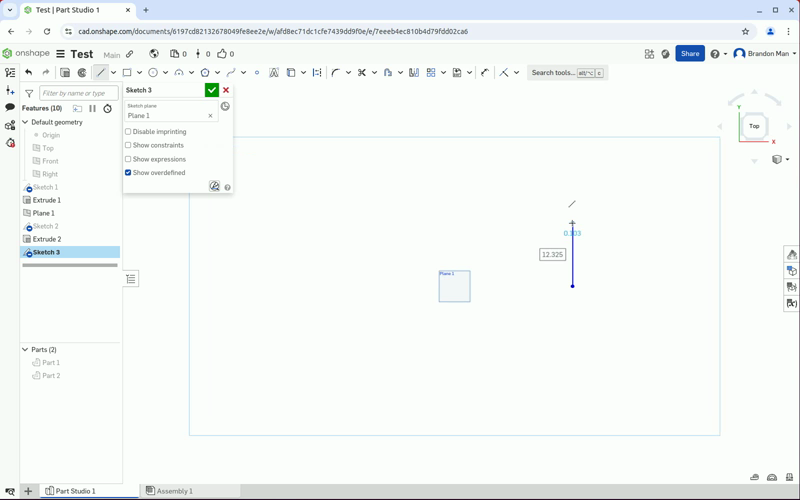
scroll(6)
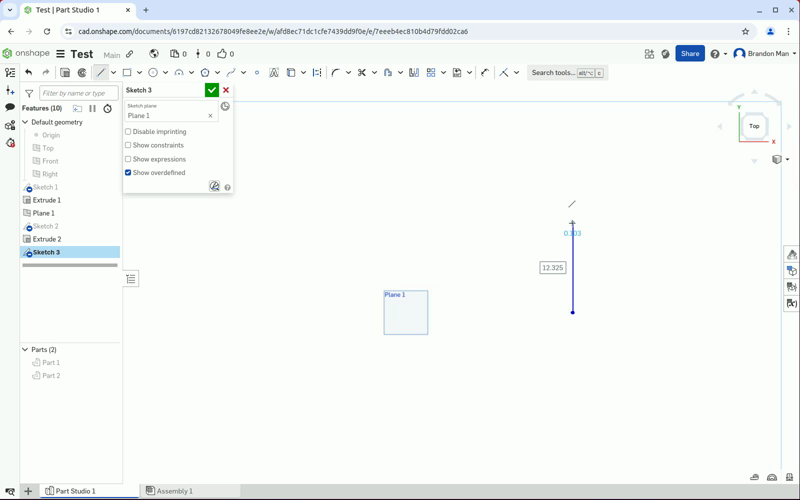
scroll(6)
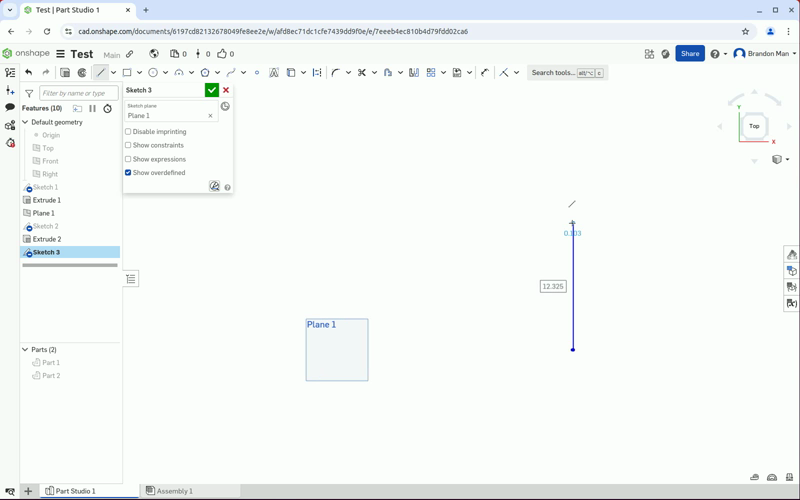
scroll(6)
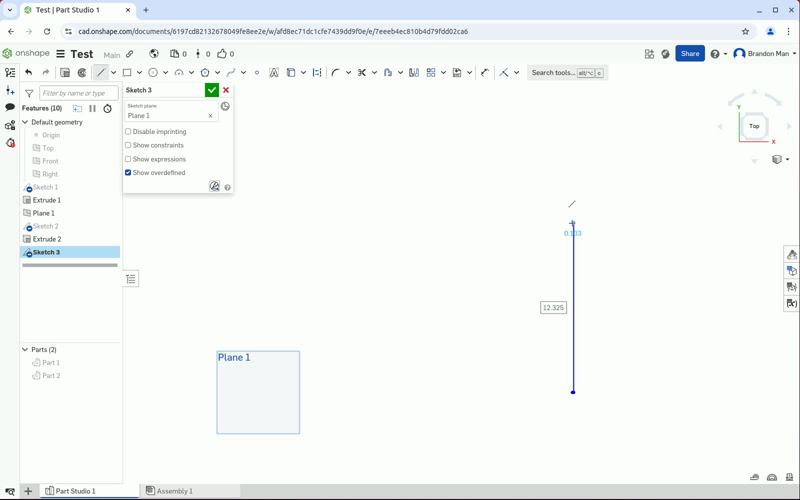
scroll(6)
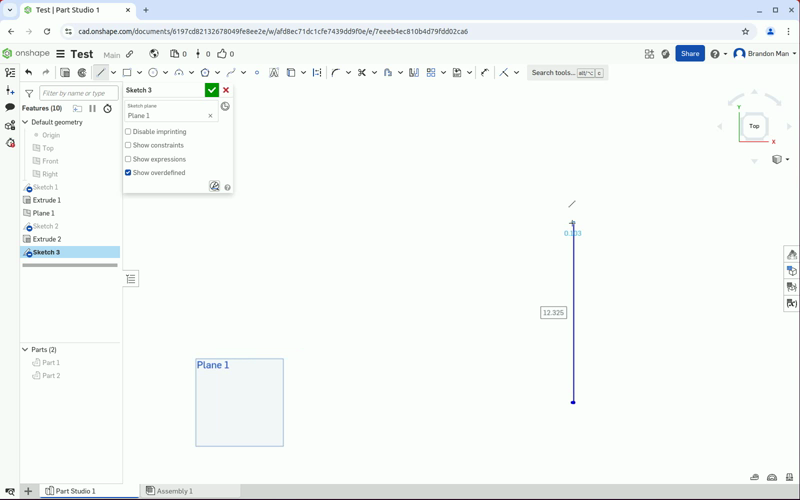
scroll(6)
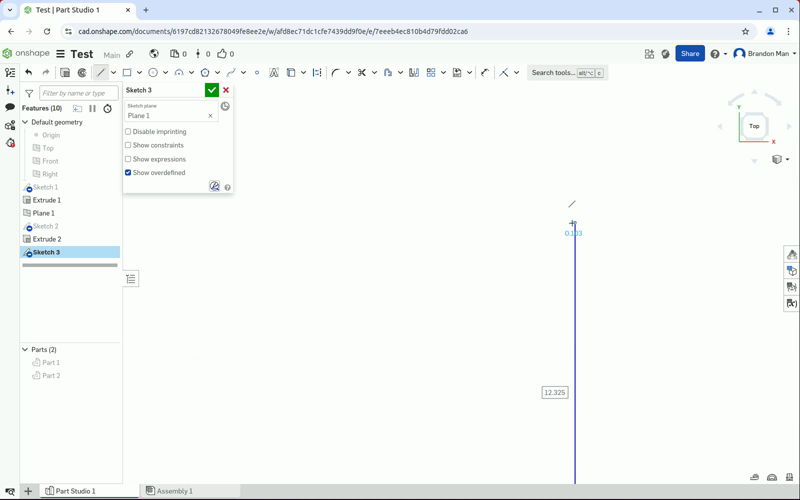
scroll(6)
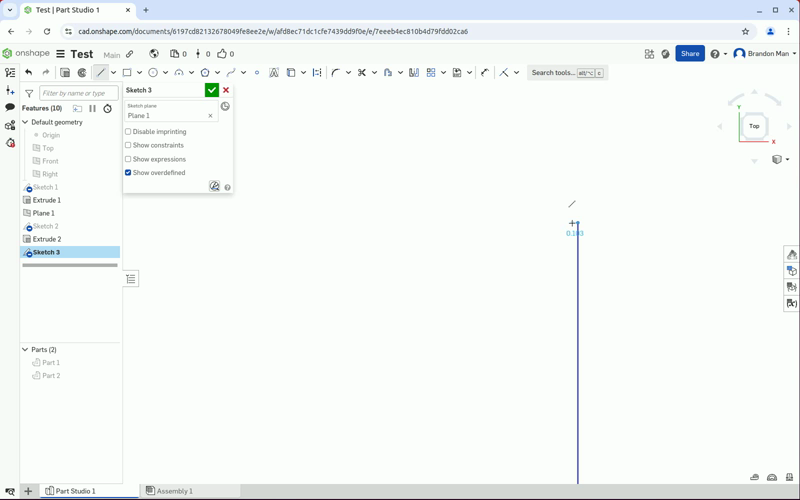
click(572, 222)
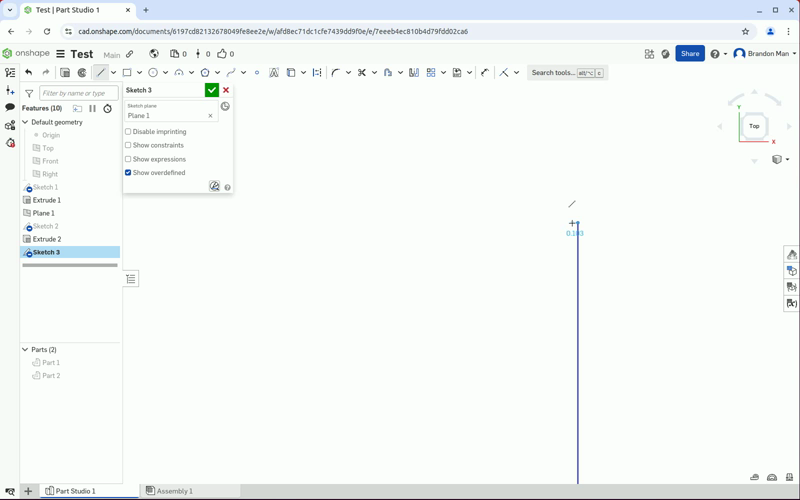
scroll(-6)
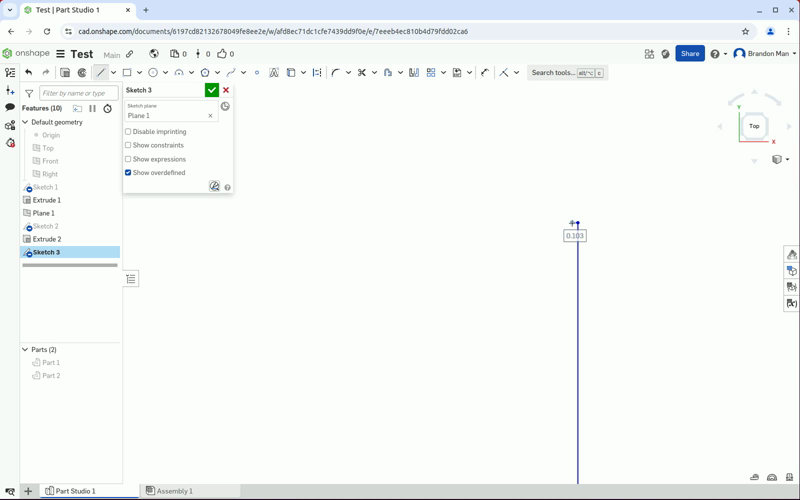
scroll(-6)
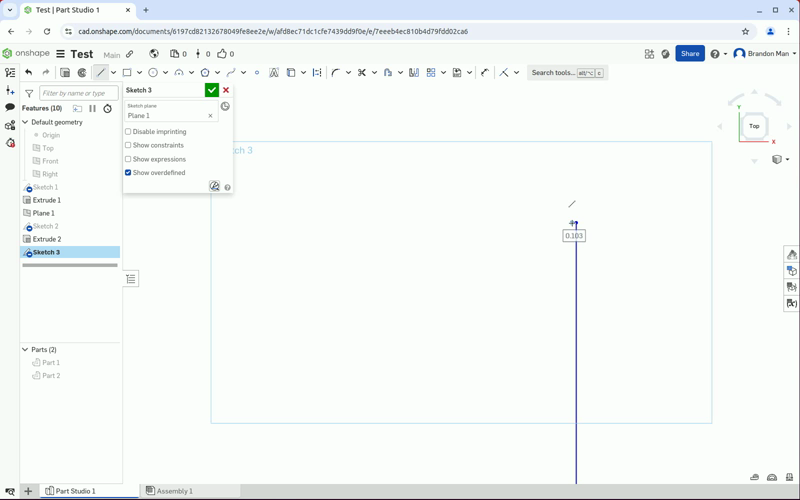
scroll(-6)
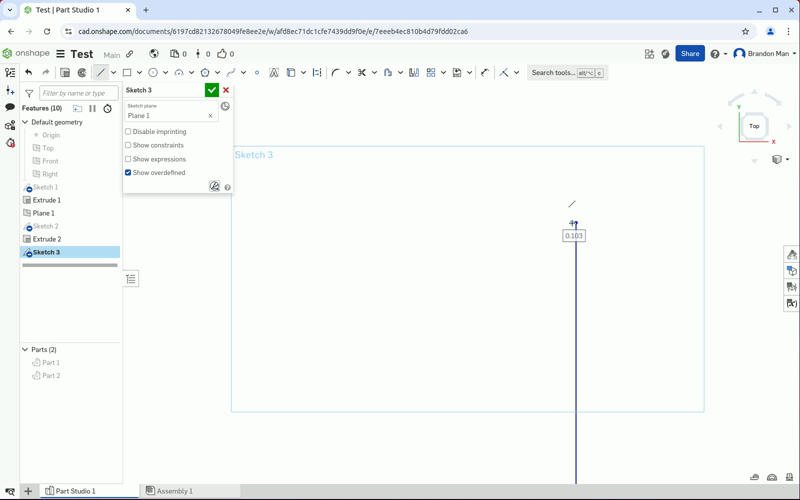
scroll(-6)
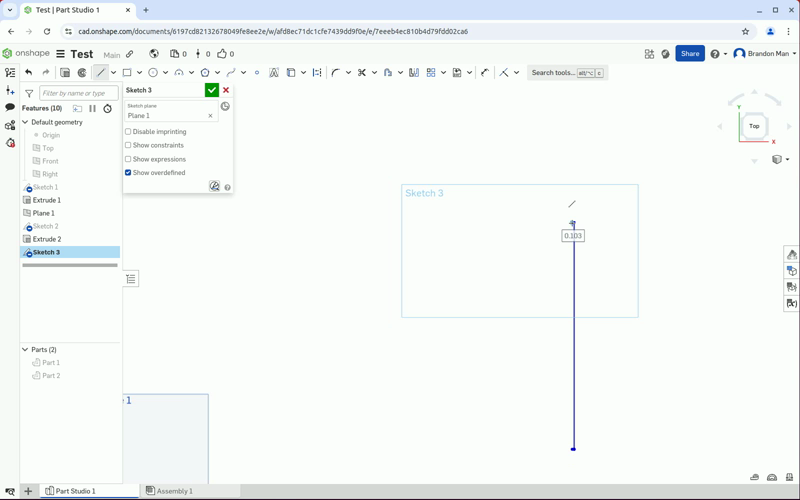
scroll(-6)
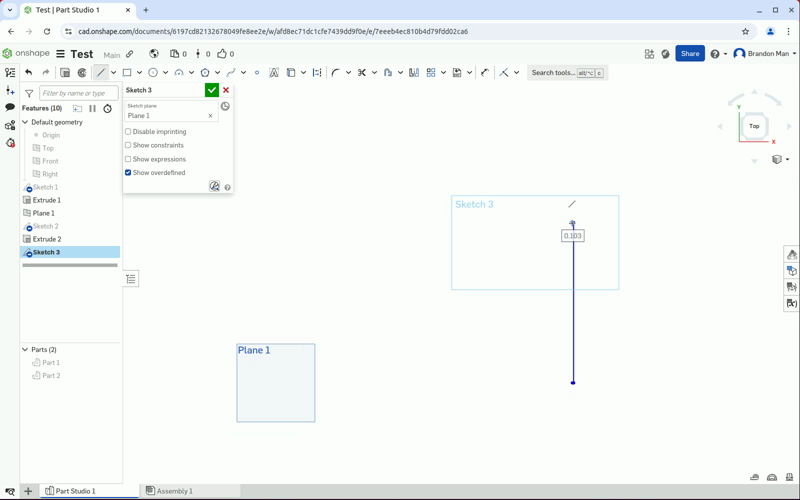
scroll(-6)
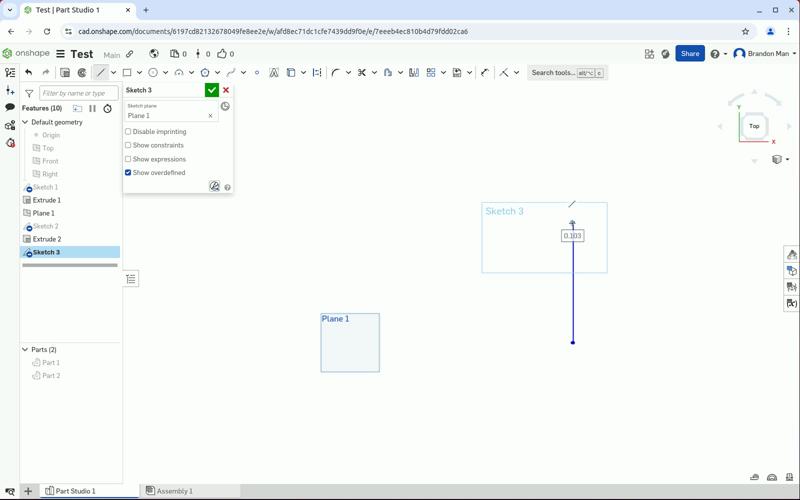
scroll(-6)
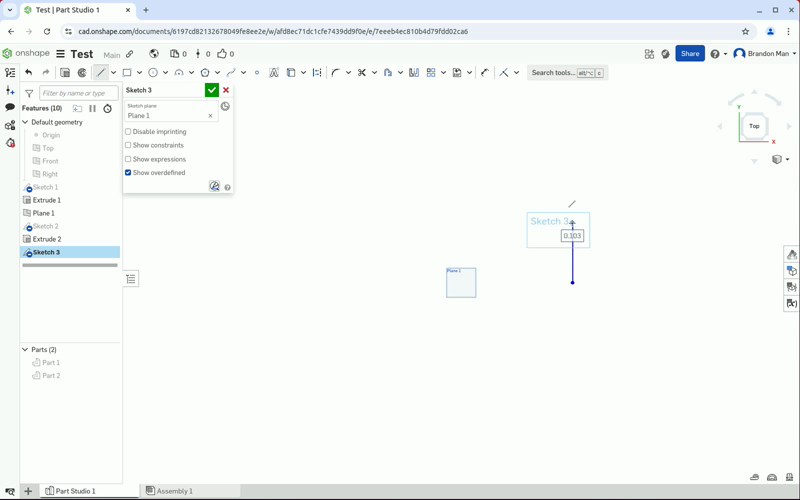
key_up(shift)
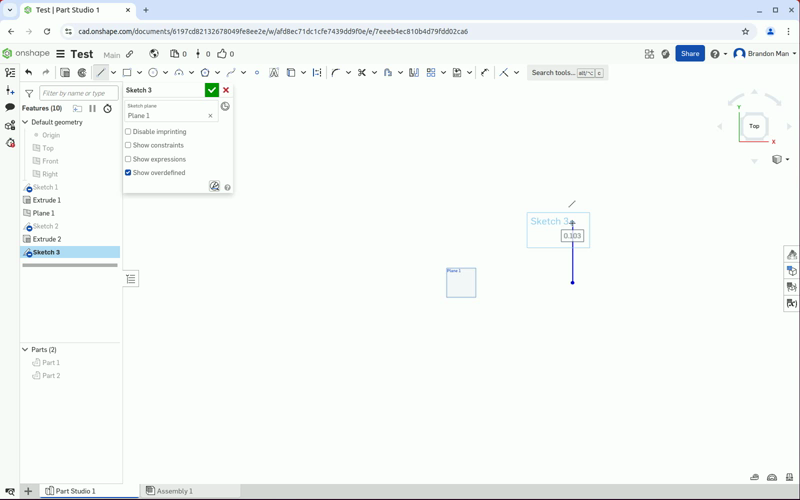
key_down(shift)
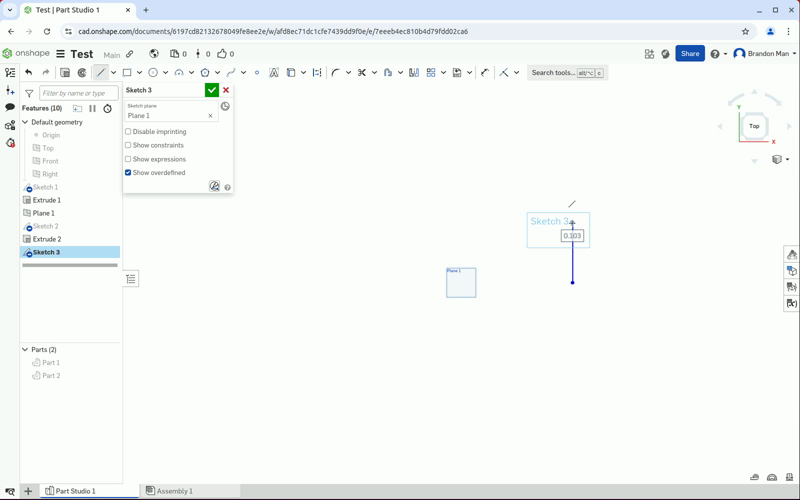
mouse_move(572, 282)
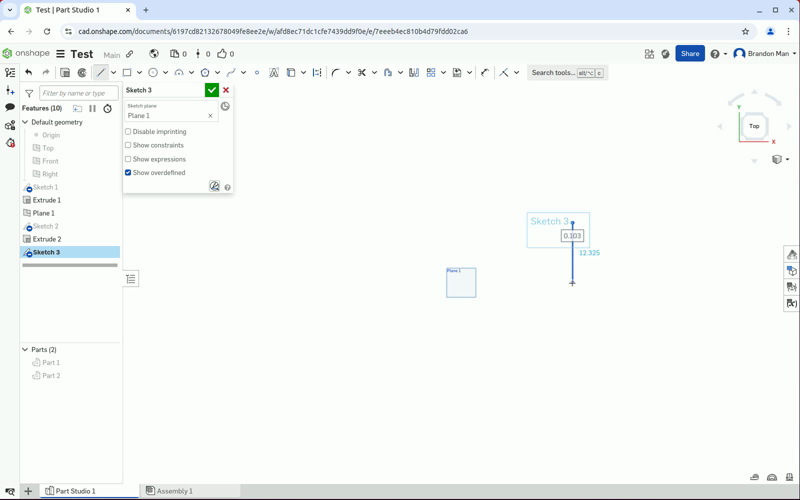
scroll(6)
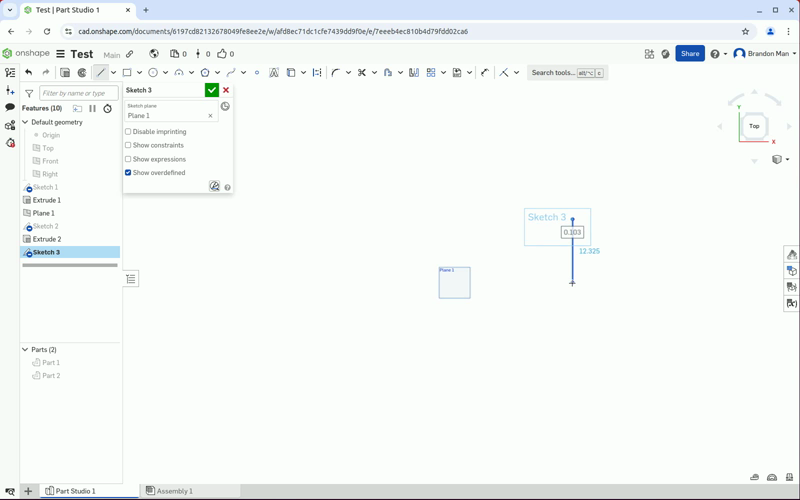
scroll(6)
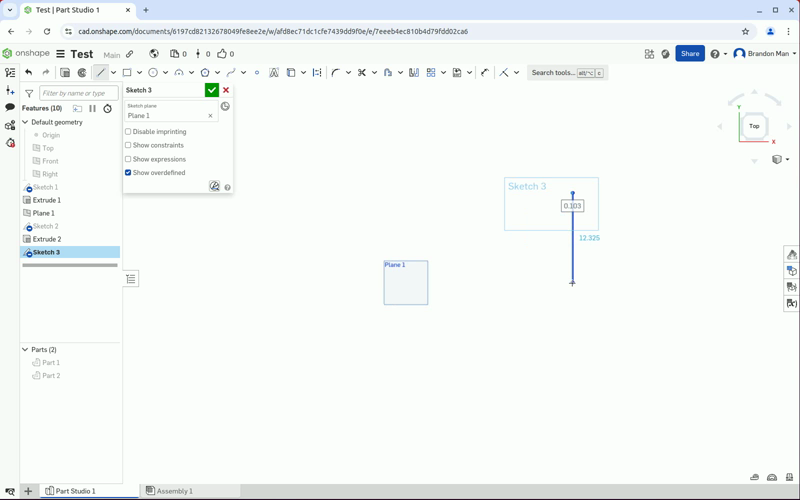
scroll(6)
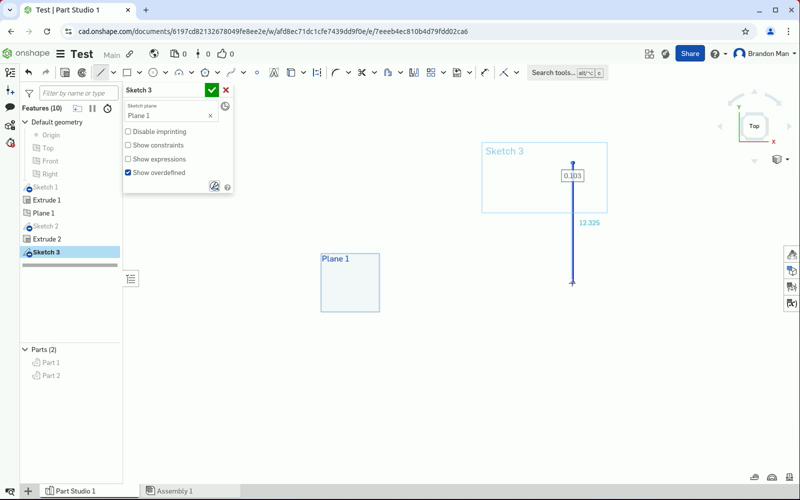
scroll(6)
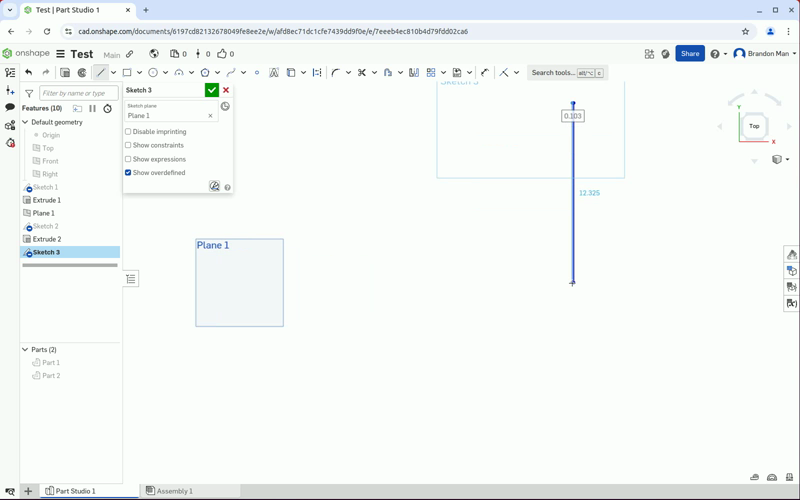
scroll(6)
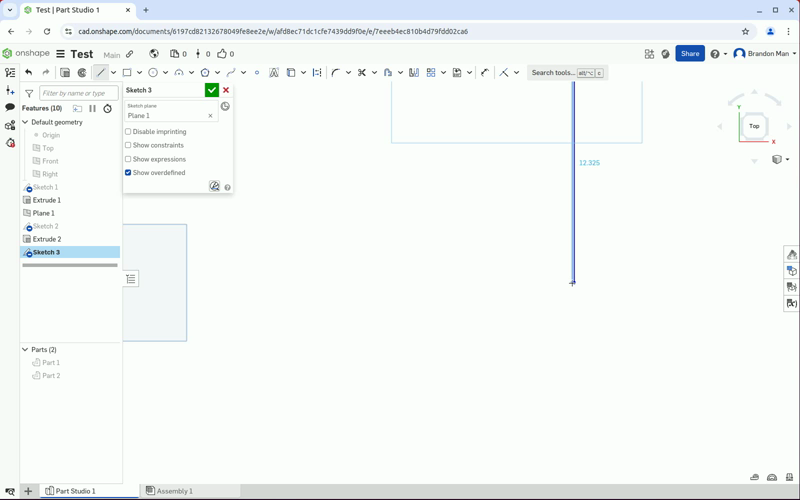
scroll(6)
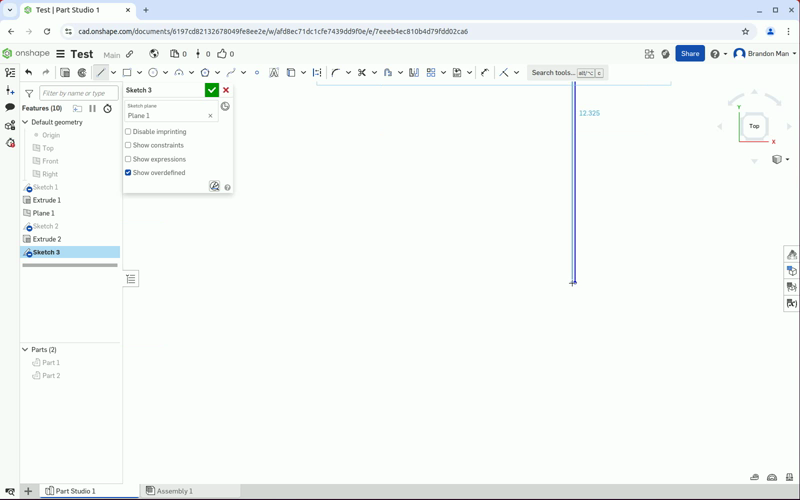
scroll(6)
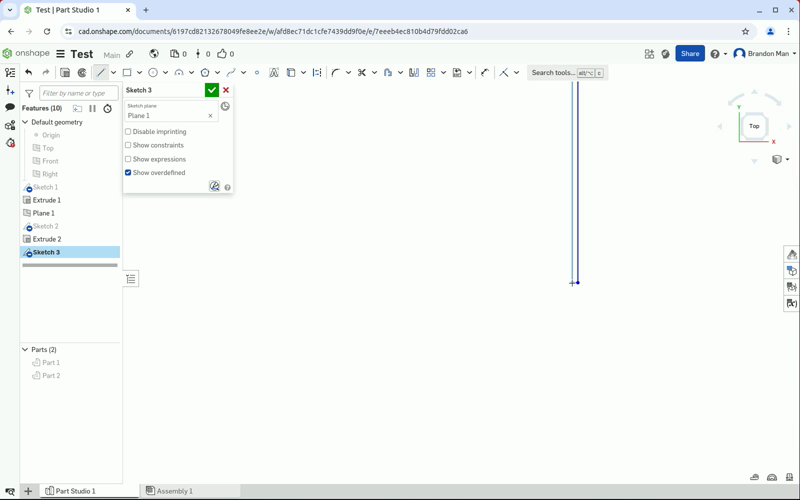
key_up(shift)
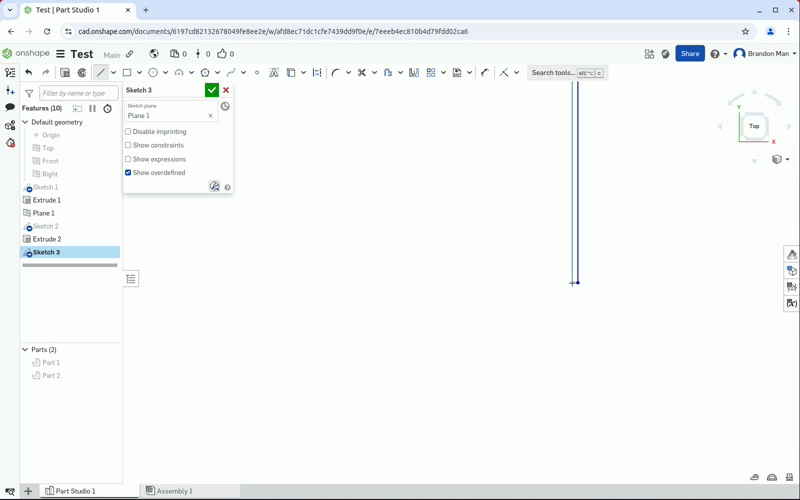
click(572, 282)
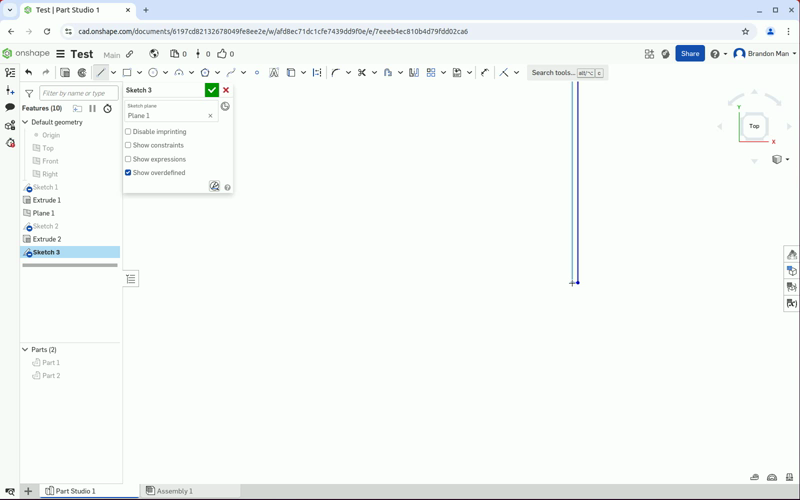
scroll(-6)
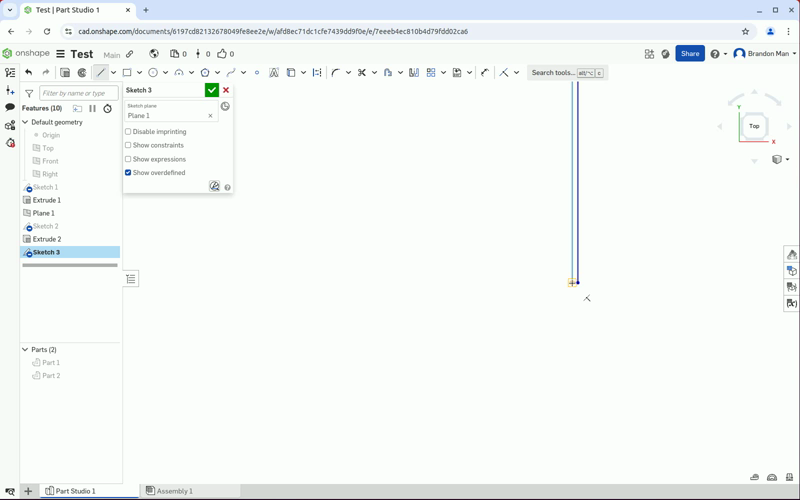
scroll(-6)
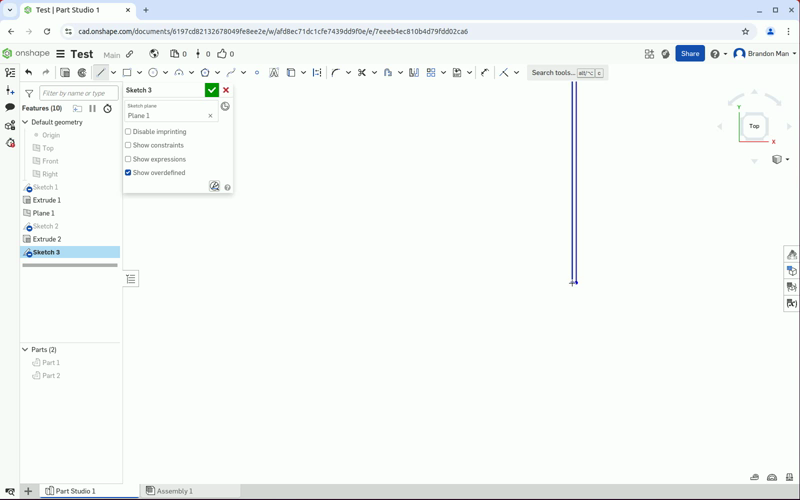
scroll(-6)
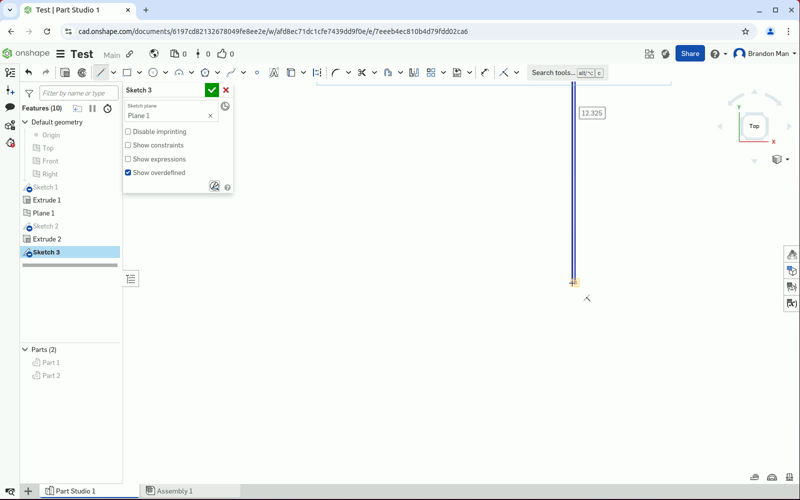
scroll(-6)
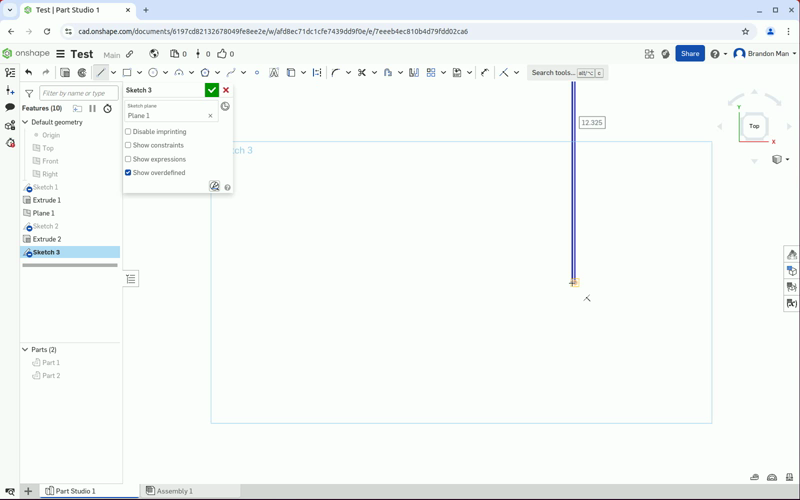
scroll(-6)
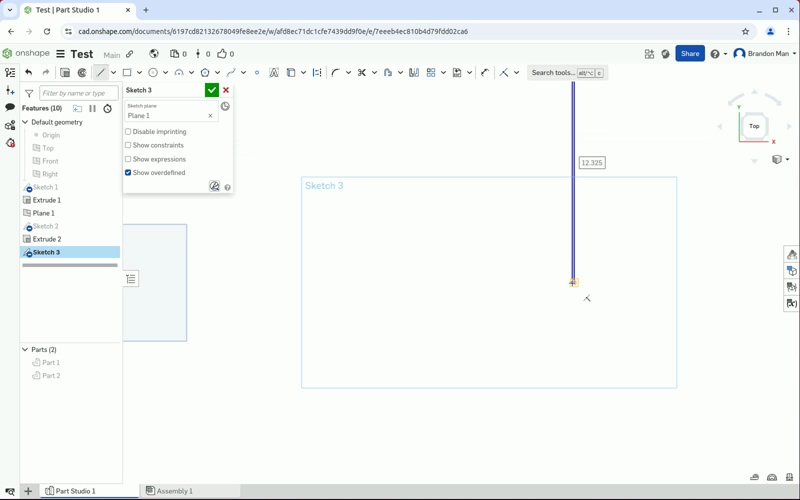
scroll(-6)
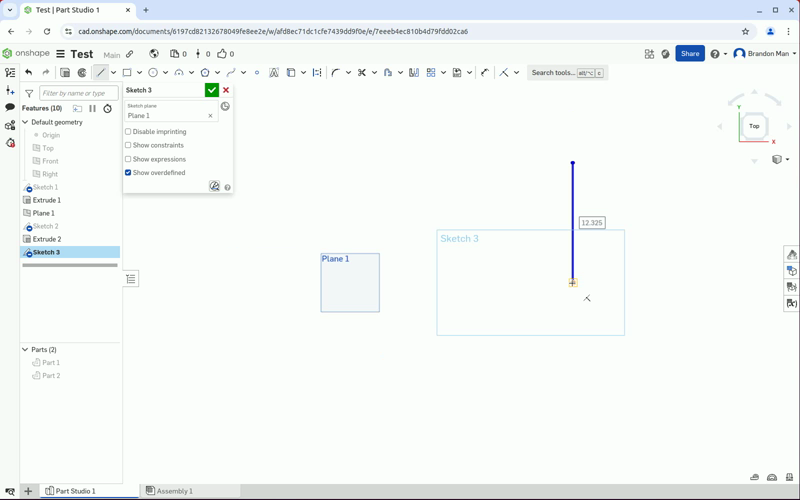
scroll(-6)
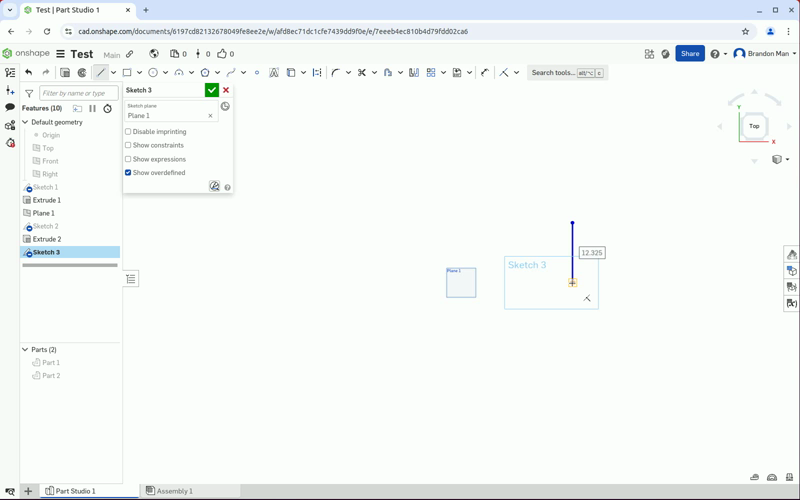
key(esc)
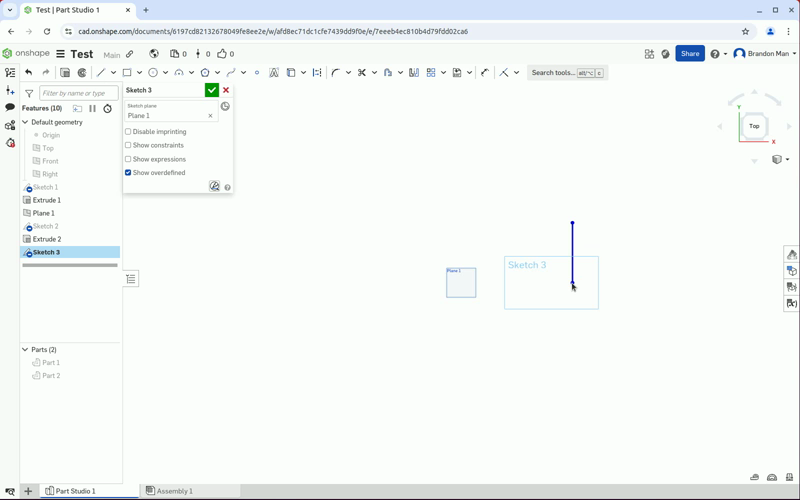
mouse_move(572, 281)
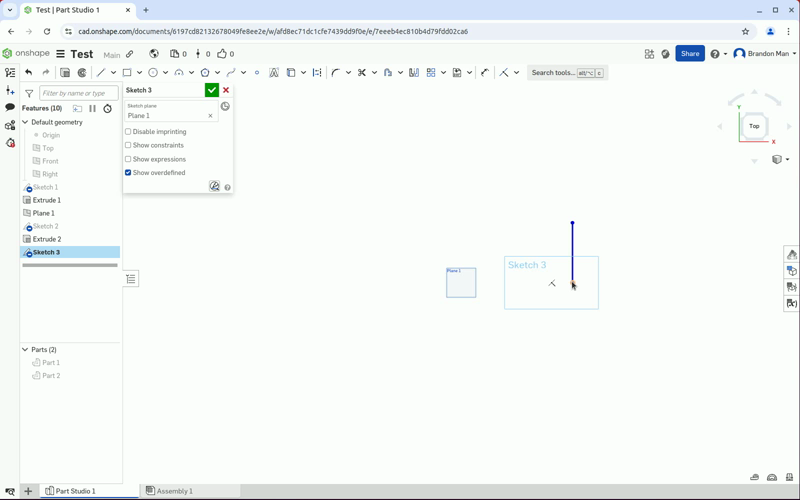
scroll(6)
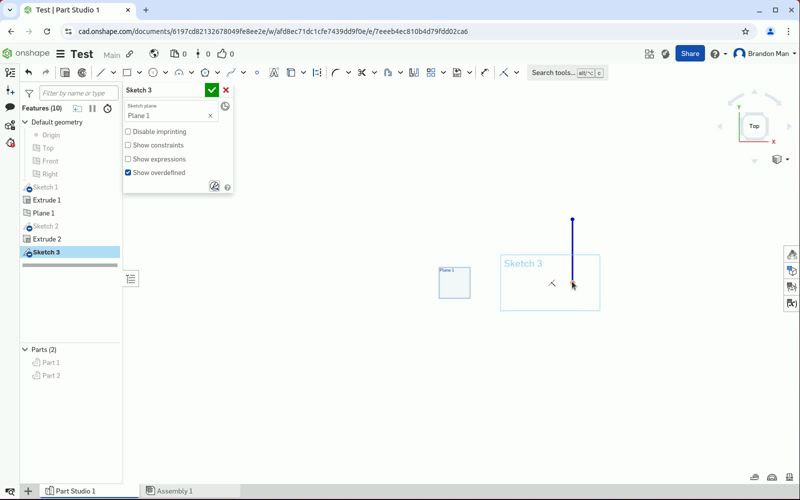
scroll(6)
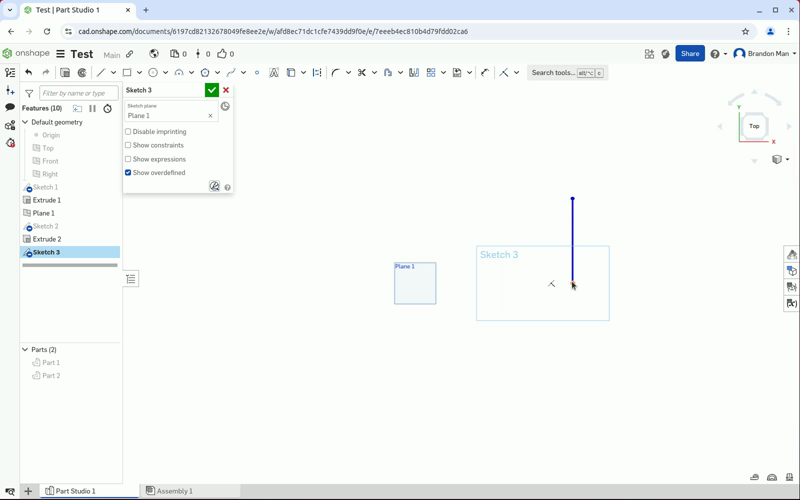
scroll(6)
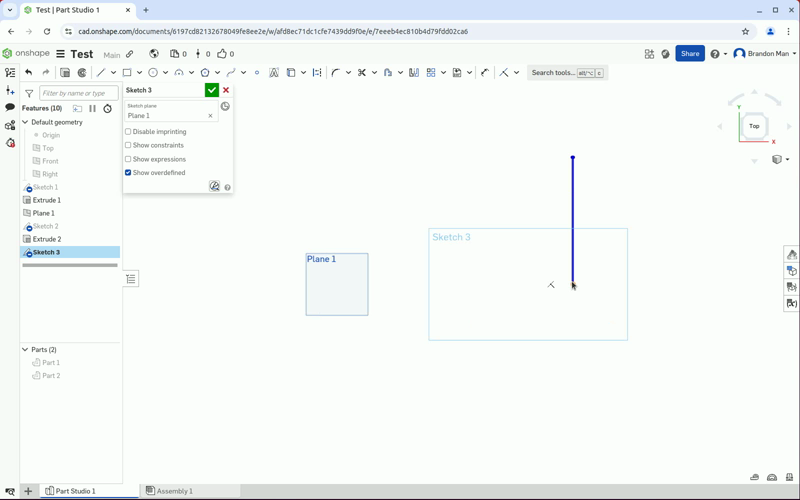
scroll(6)
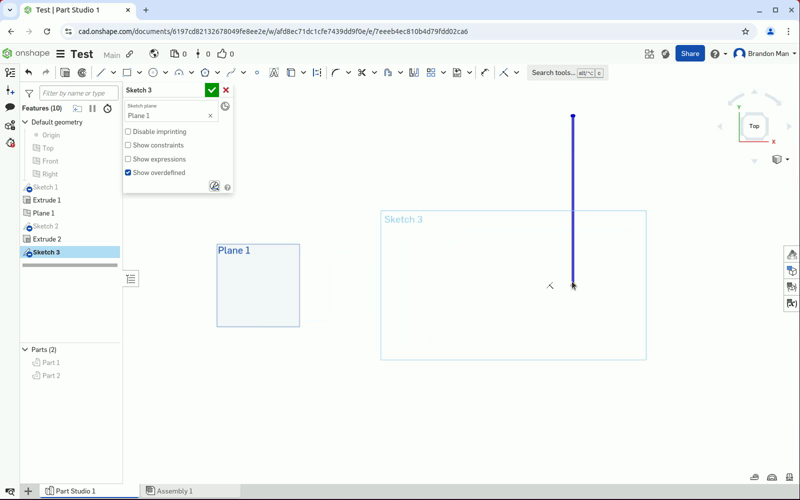
scroll(6)
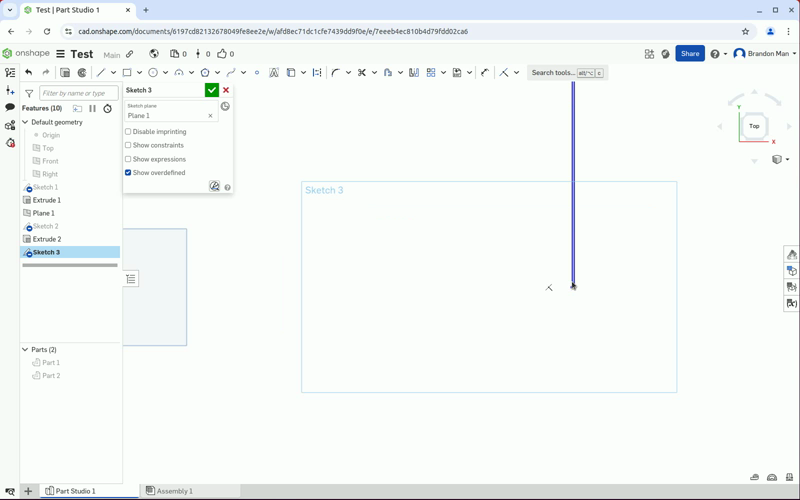
scroll(6)
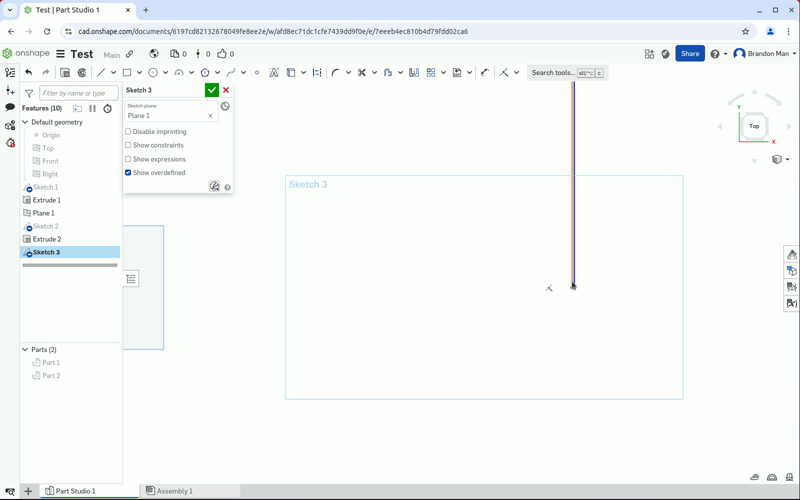
scroll(6)
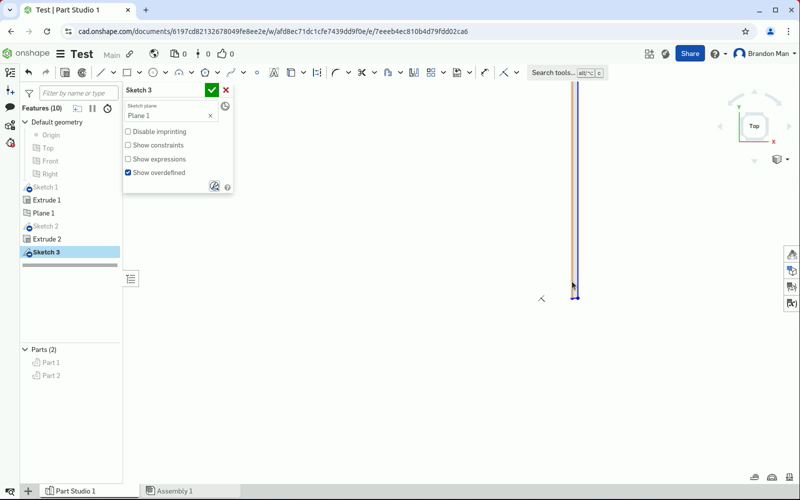
click(572, 281)
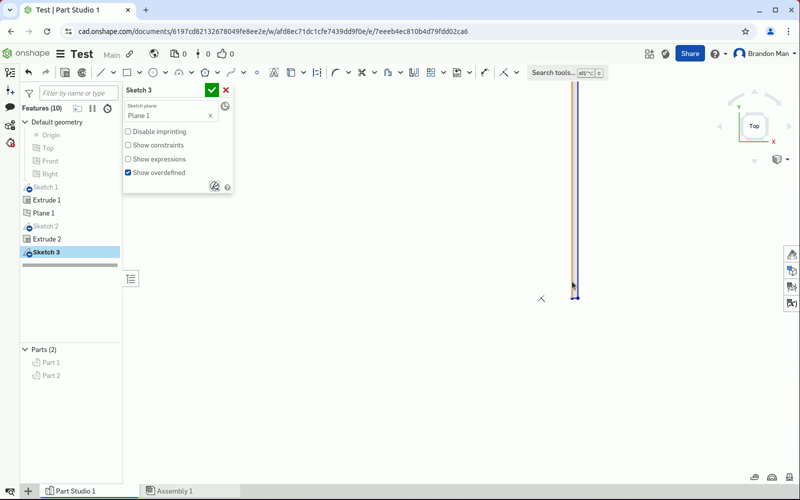
scroll(-6)
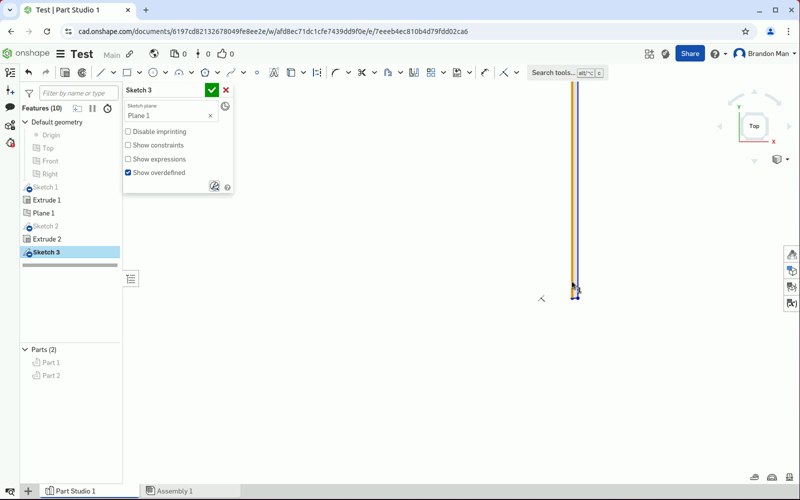
scroll(-6)
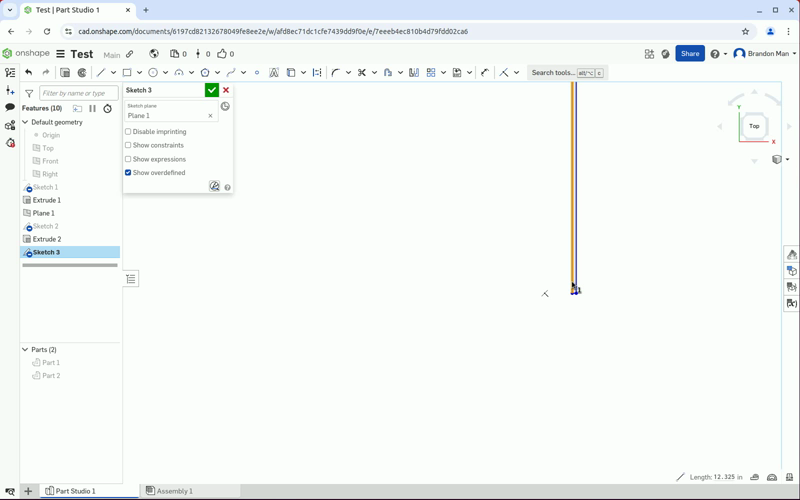
scroll(-6)
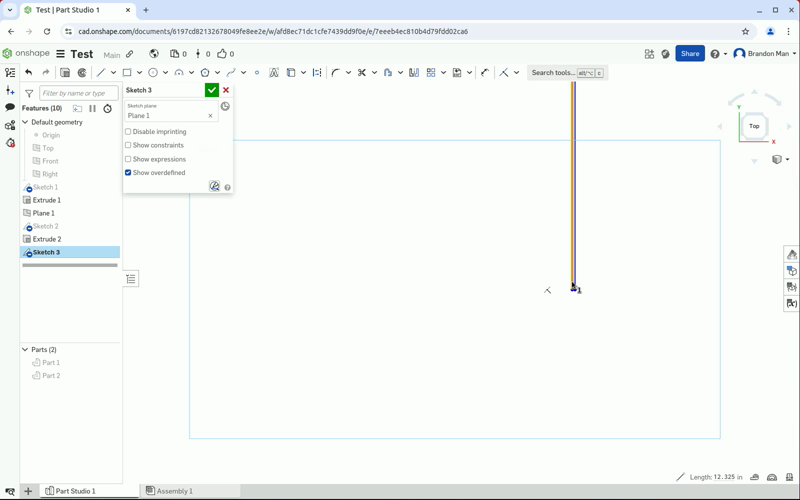
scroll(-6)
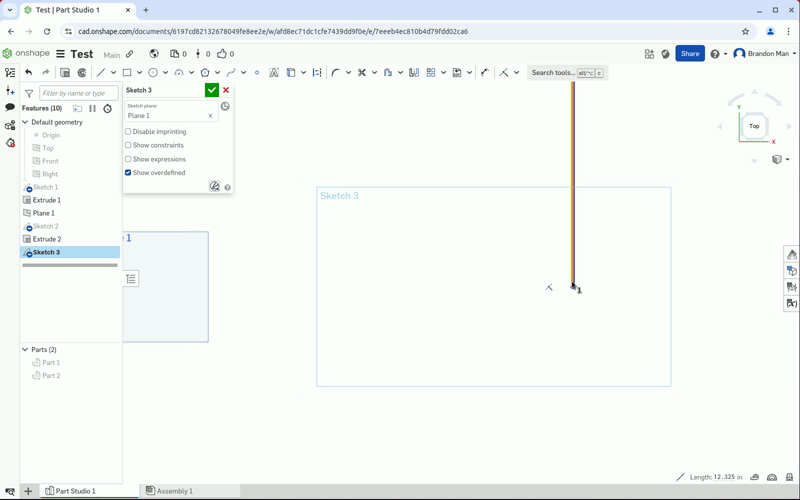
scroll(-6)
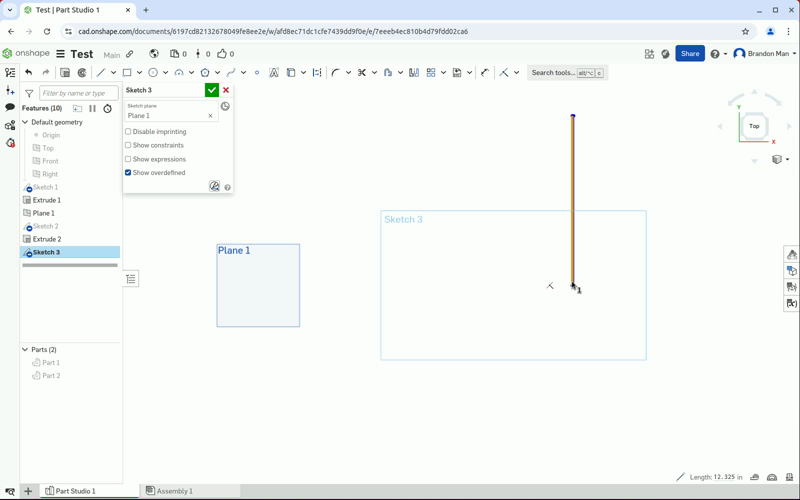
scroll(-6)
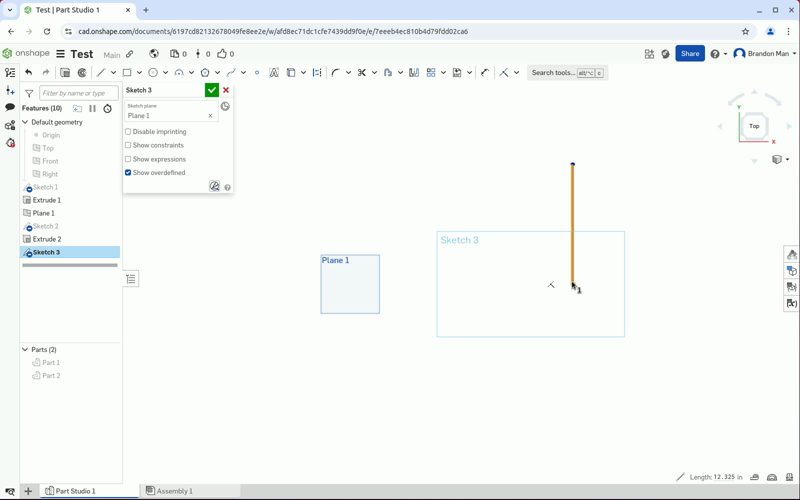
scroll(-6)
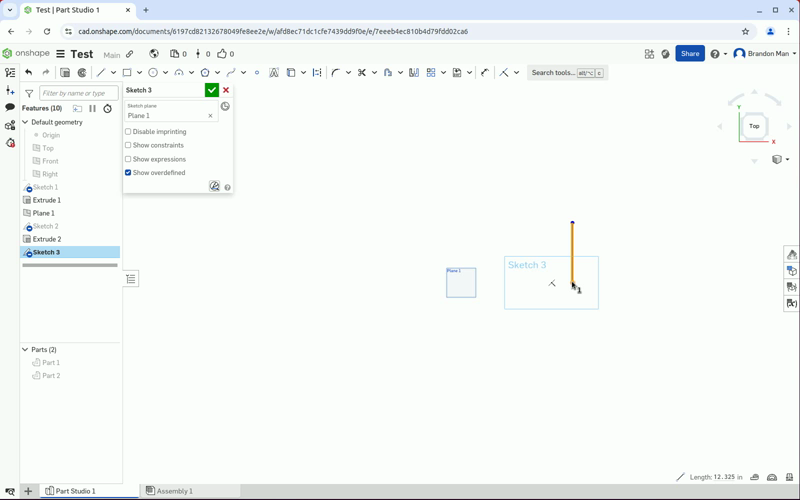
mouse_move(73, 352)
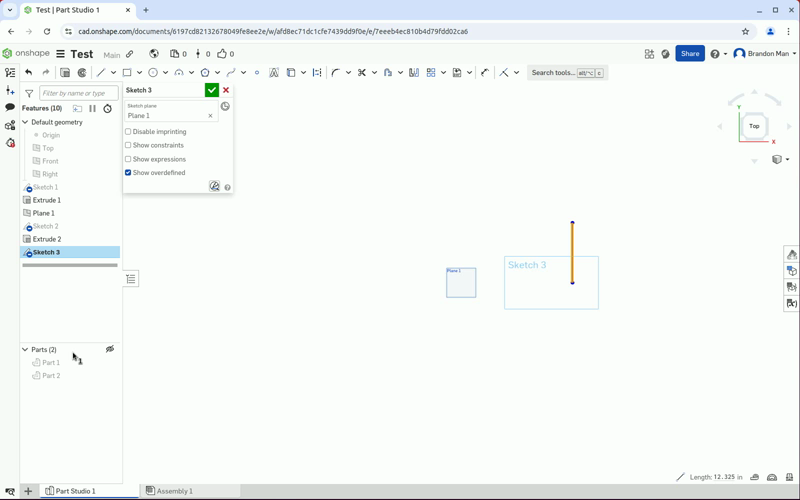
key(shift+y)
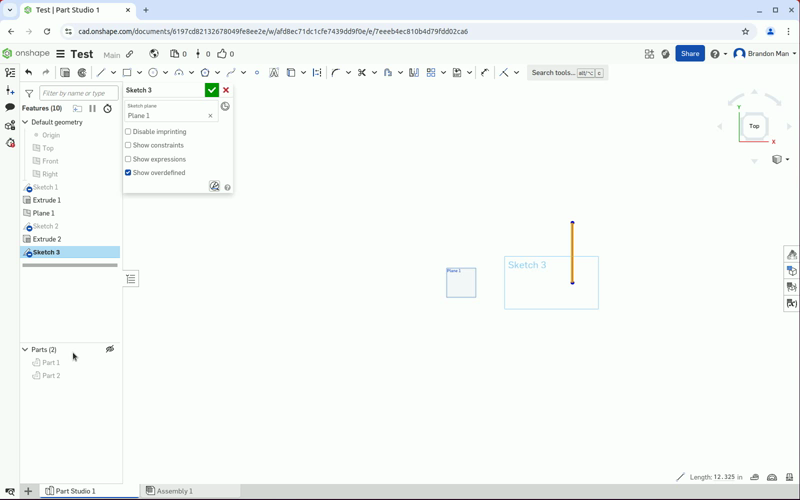
key(shift+e)
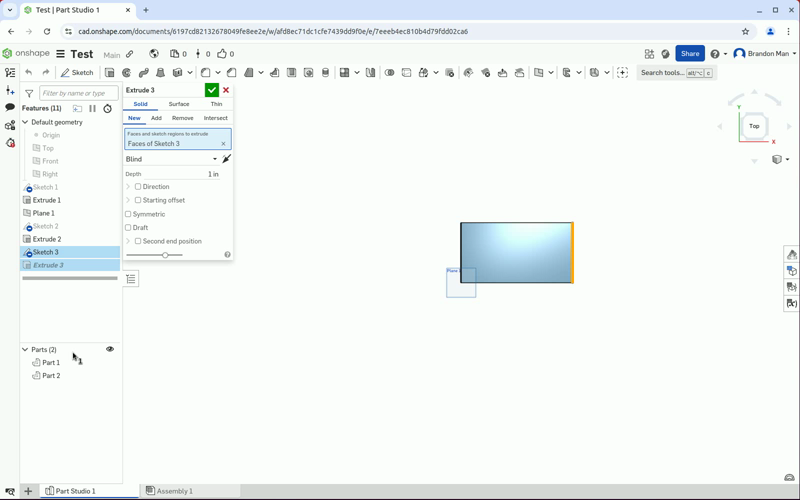
mouse_move(143, 106)
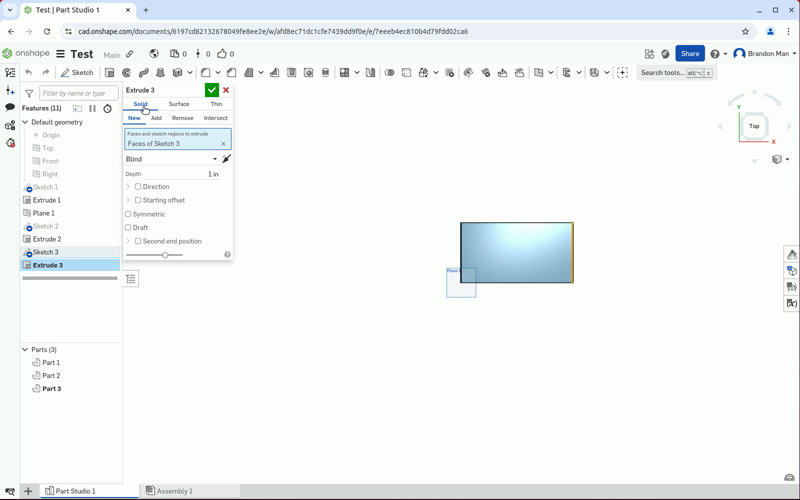
click(143, 106)
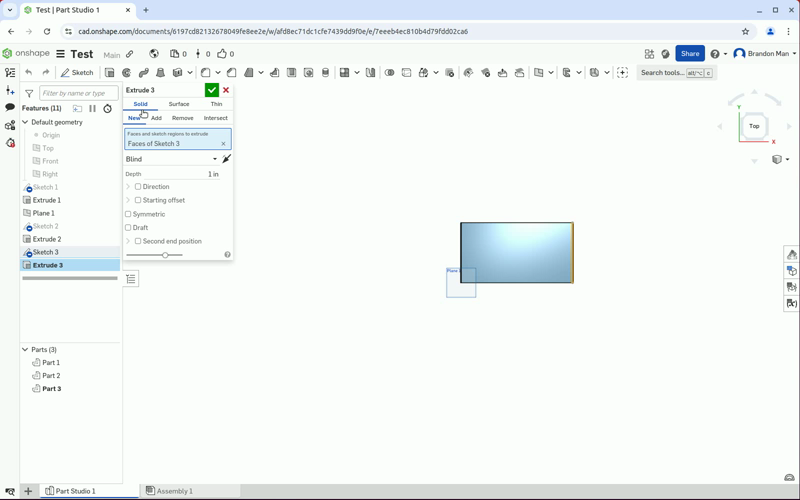
mouse_move(137, 120)
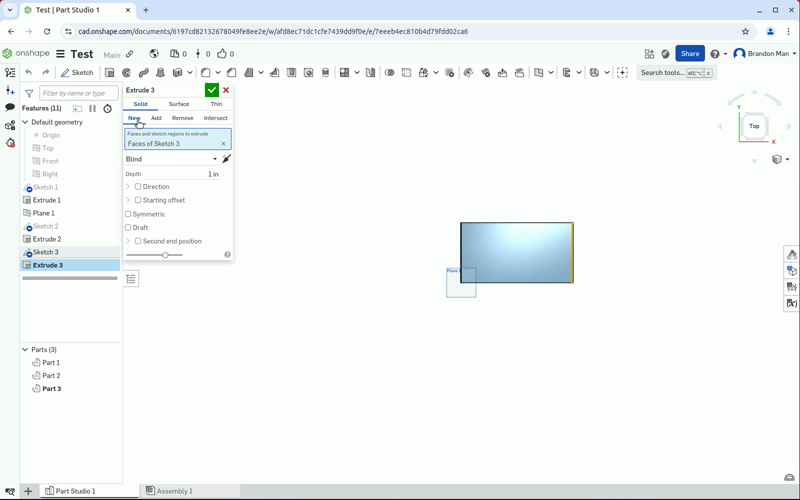
click(137, 120)
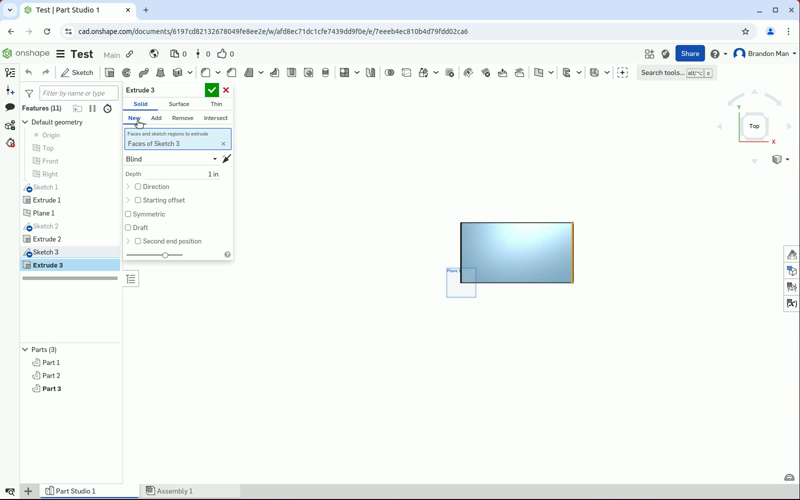
key(tab, 4)
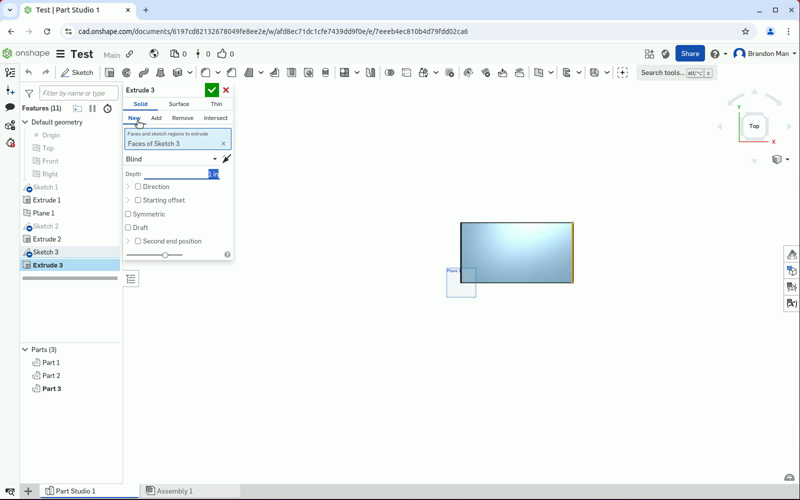
text(3.611)
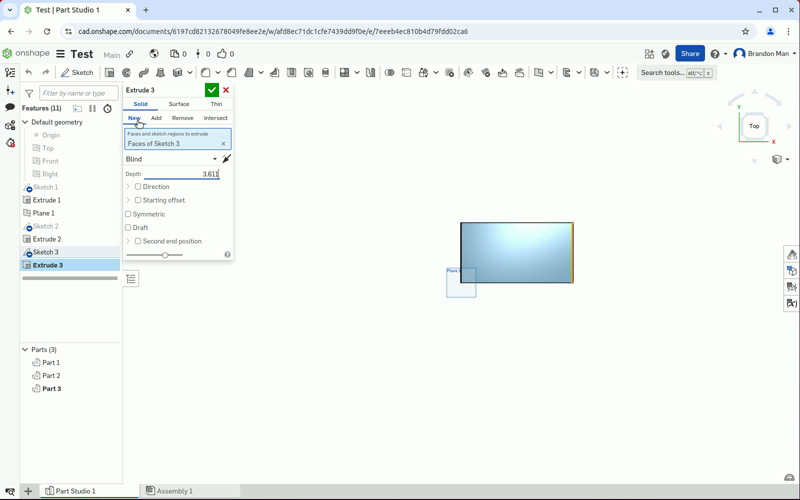
key(enter)
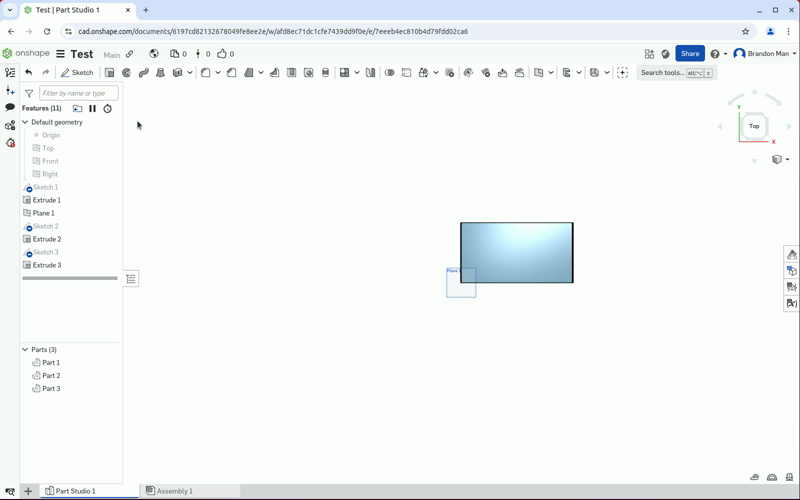
key(shift+h)
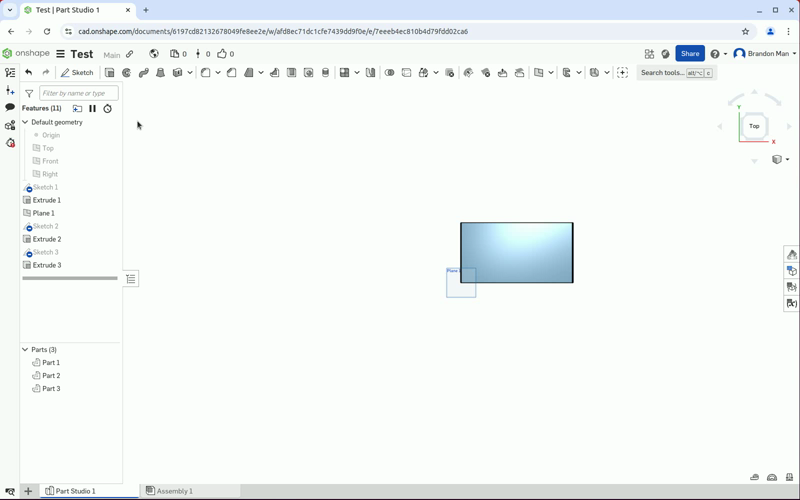
key(shift+h)
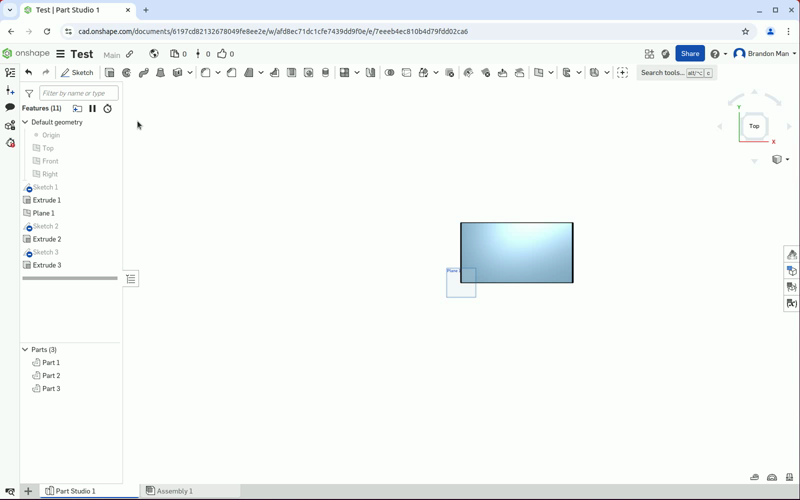
mouse_move(73, 189)
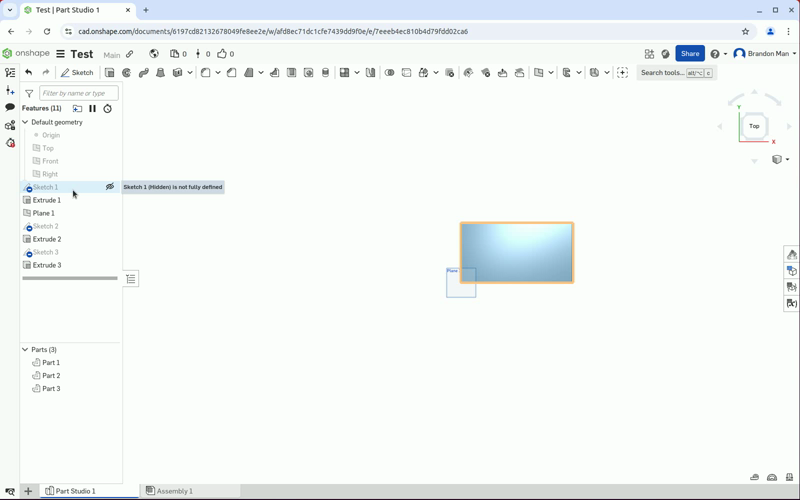
click(73, 189)
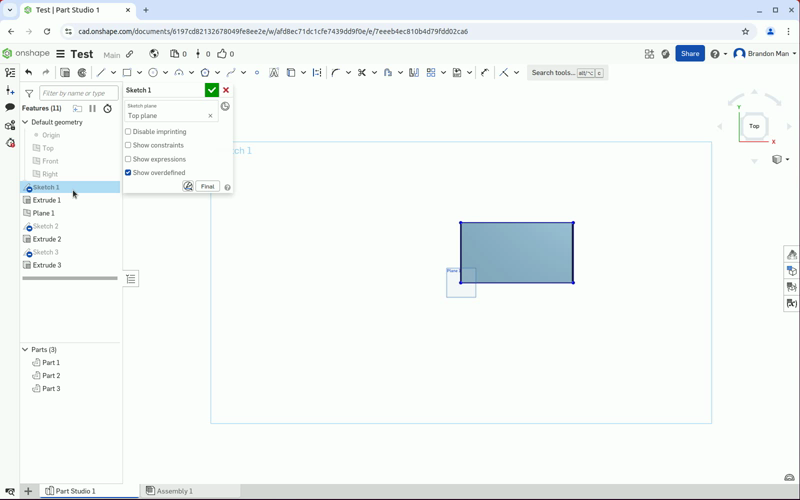
mouse_move(229, 92)
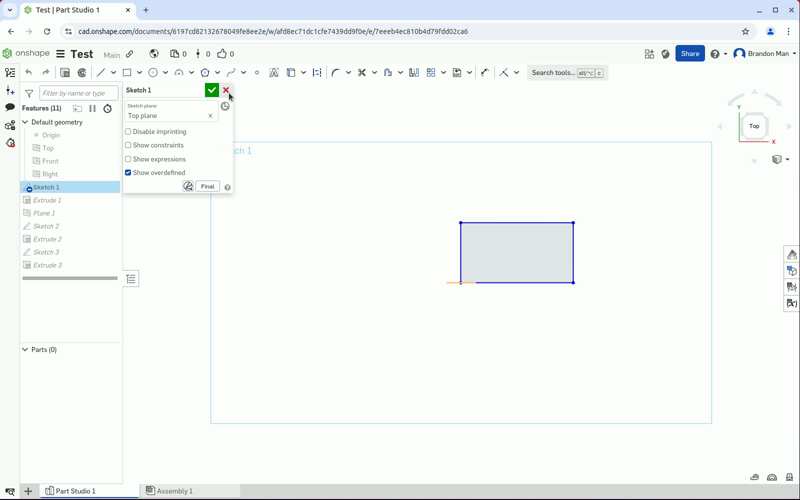
click(229, 92)
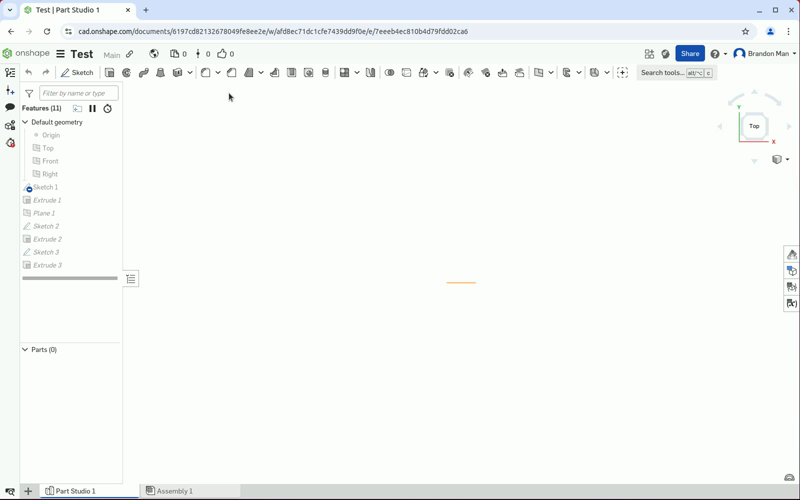
key(shift+s)
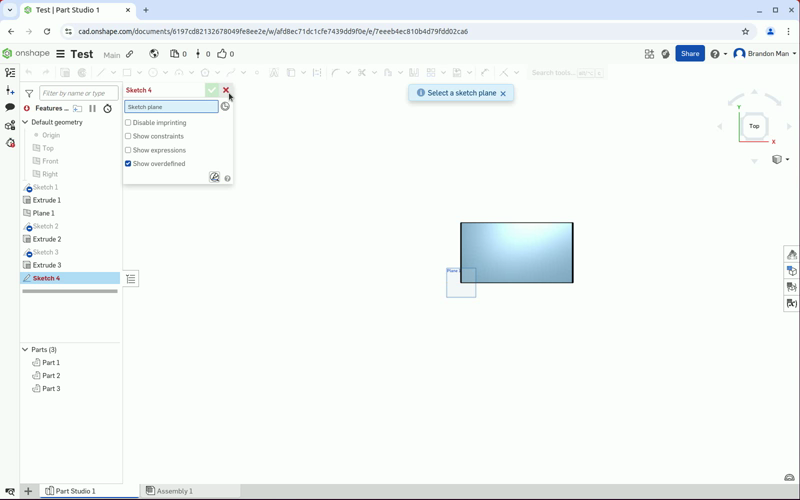
mouse_move(73, 215)
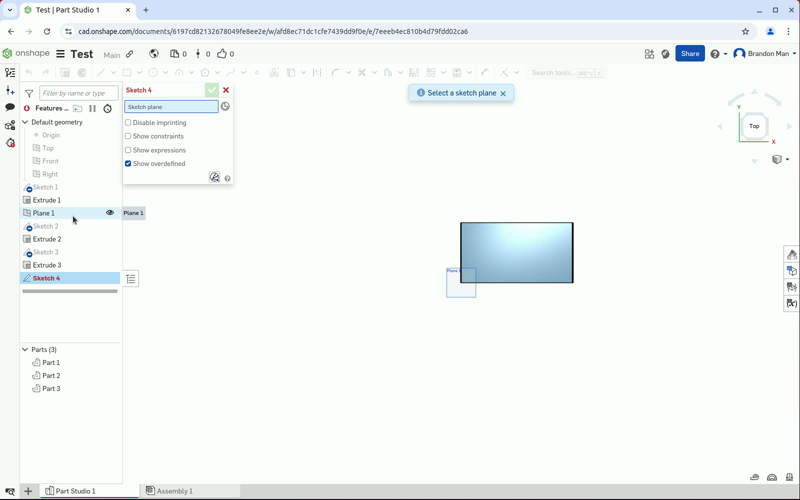
click(73, 215)
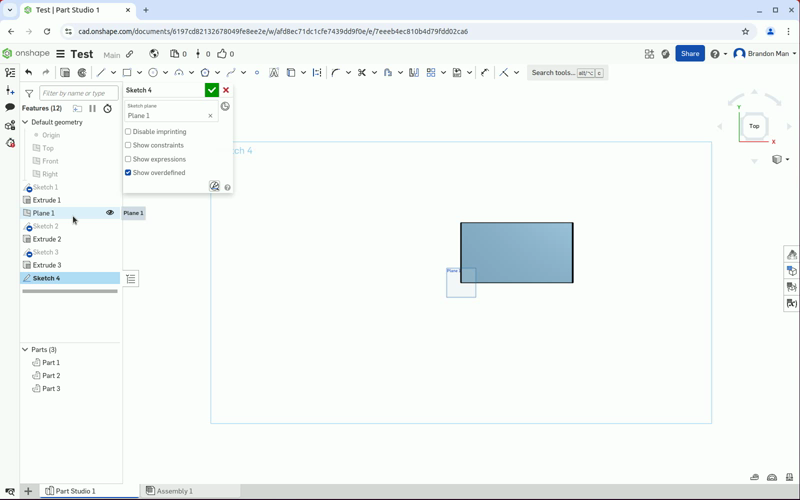
mouse_move(73, 352)
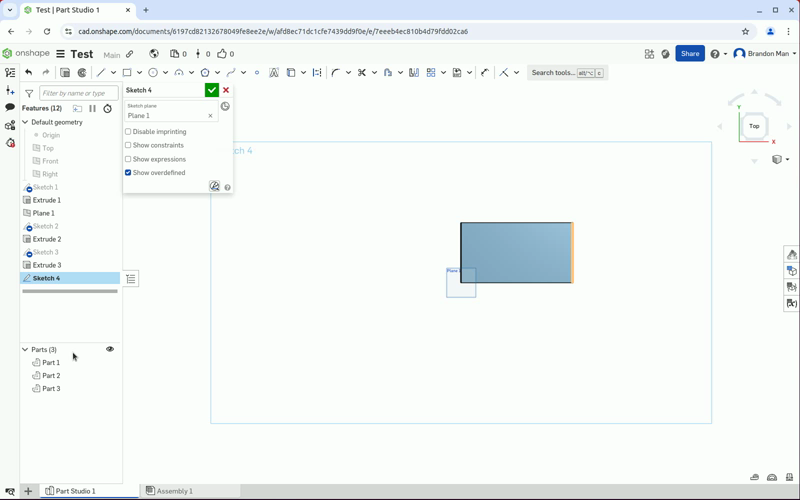
key(y)
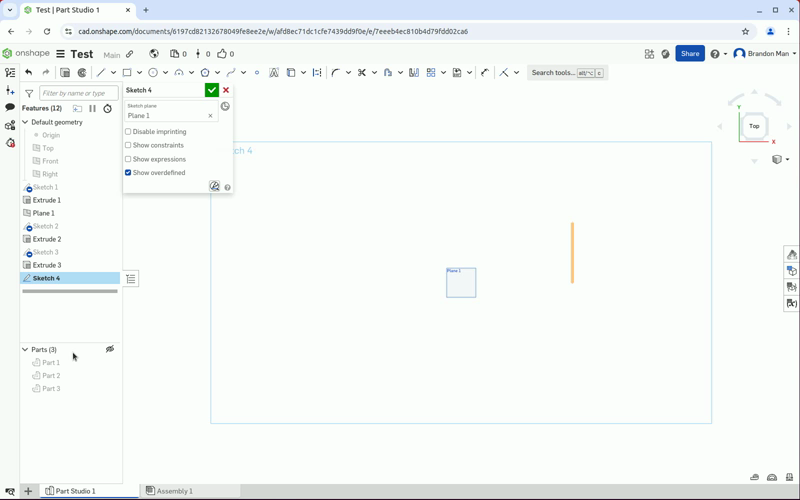
key(l)
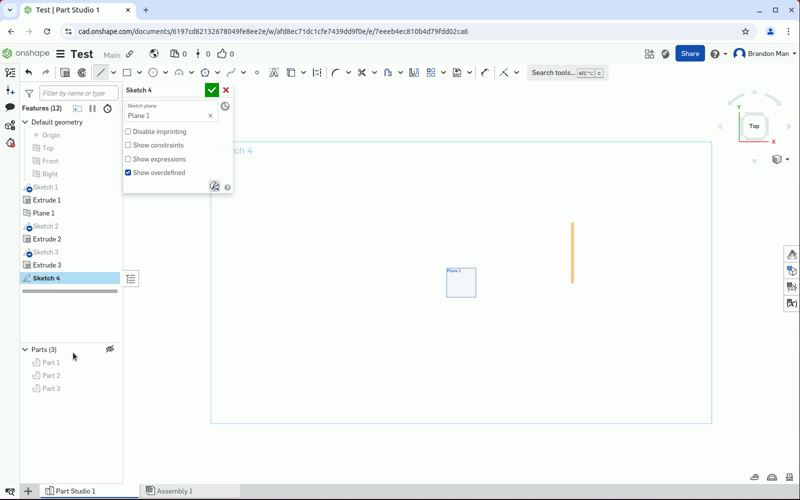
key_down(shift)
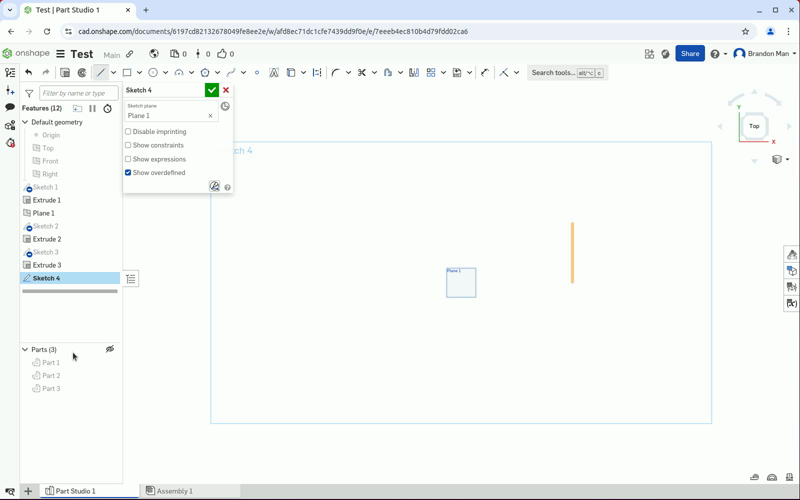
mouse_move(498, 276)
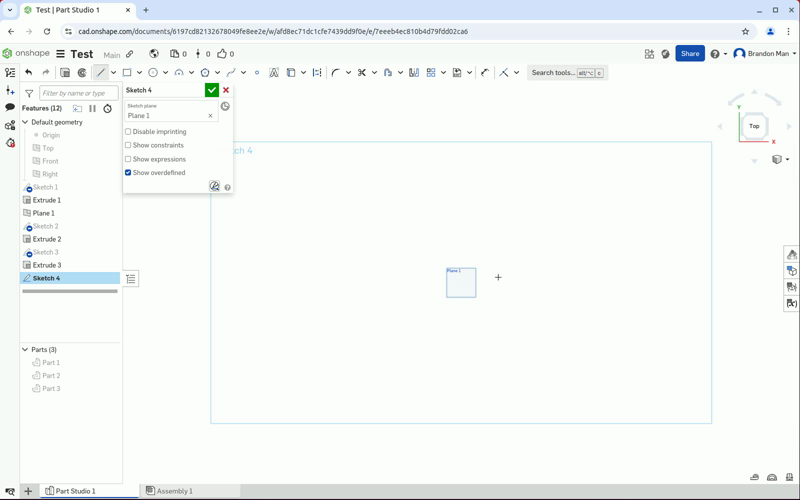
click(498, 276)
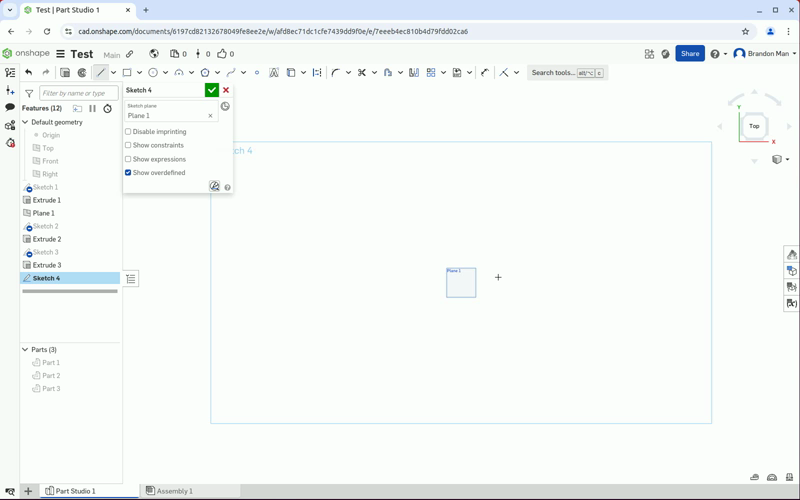
key_up(shift)
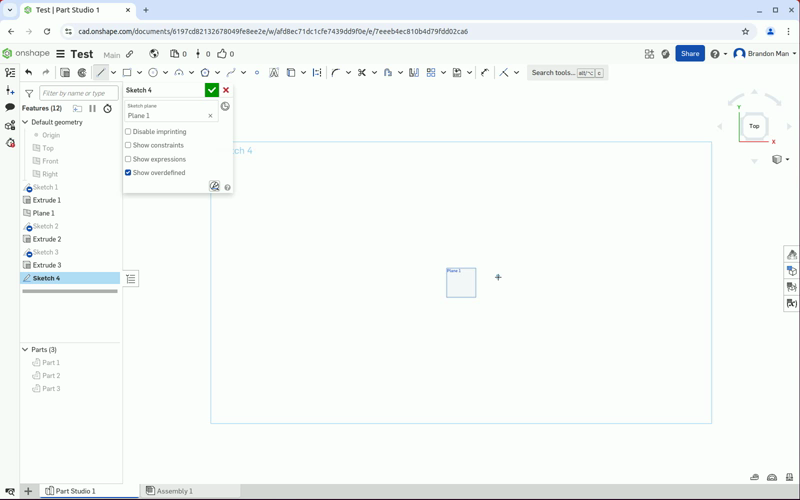
key_down(shift)
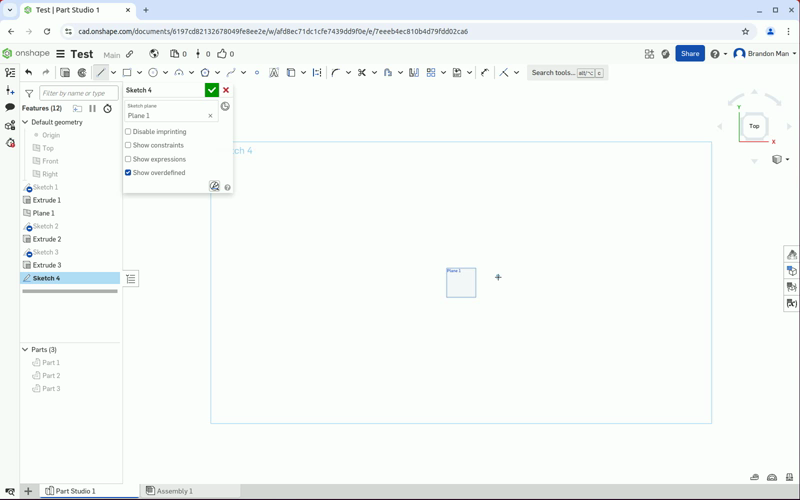
mouse_move(528, 276)
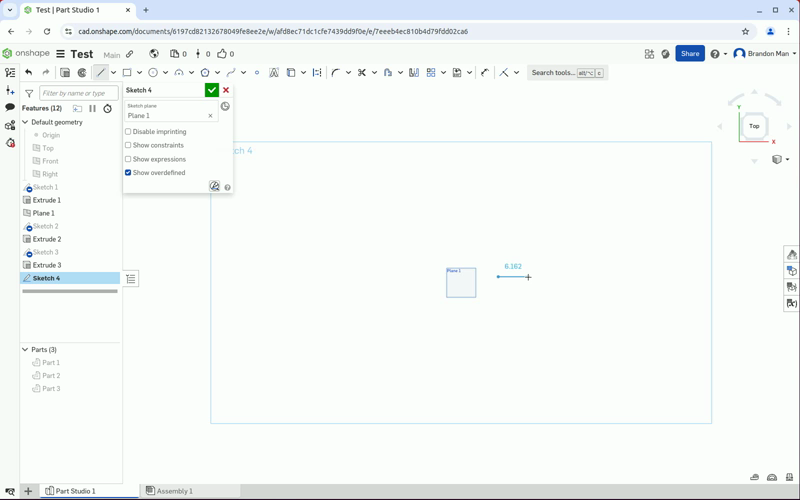
mouse_move(498, 276)
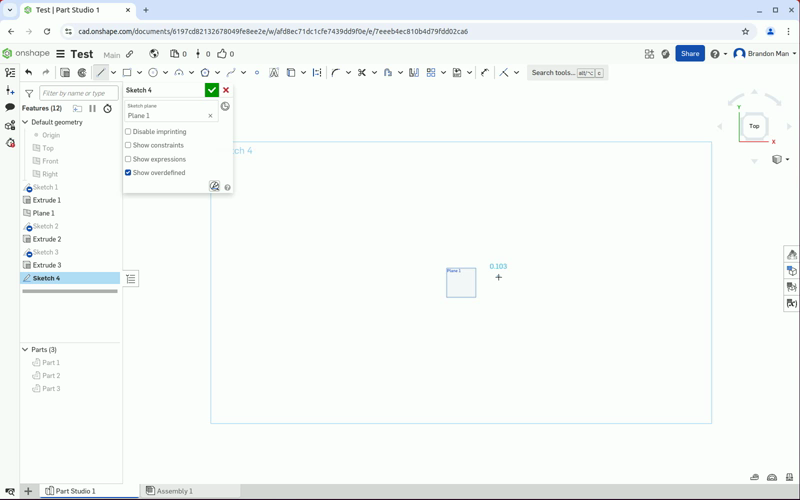
scroll(6)
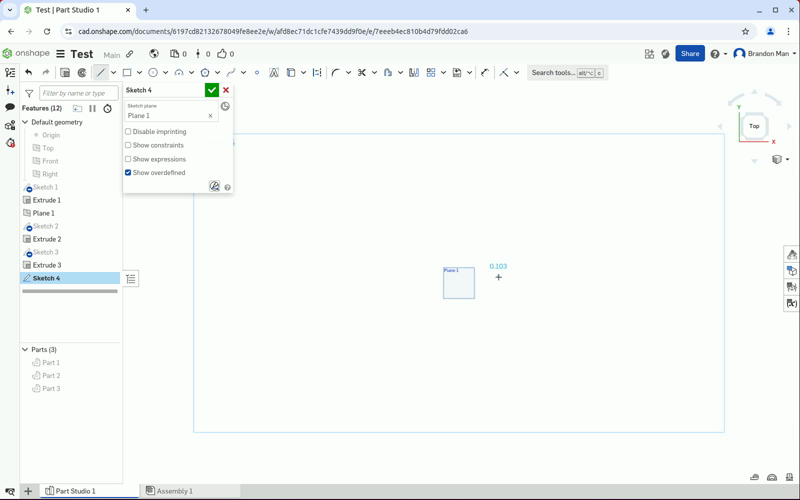
scroll(6)
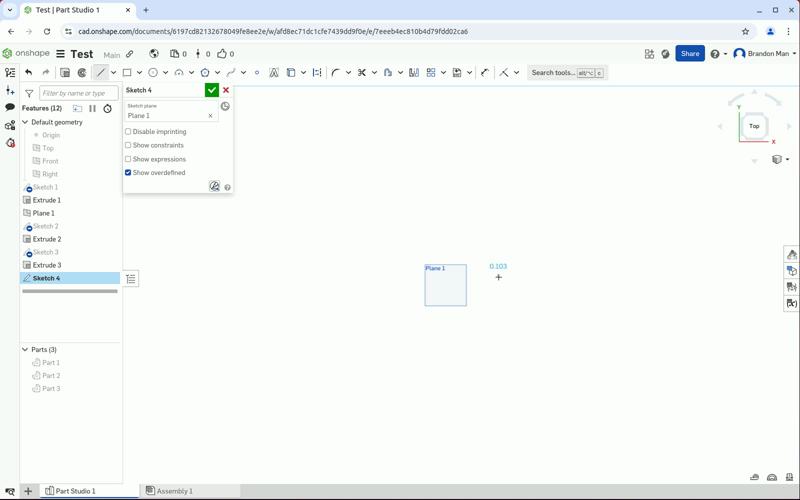
scroll(6)
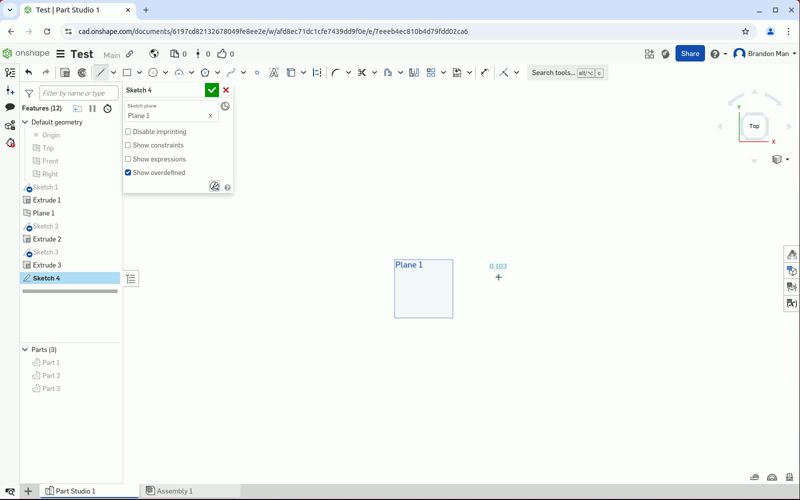
scroll(6)
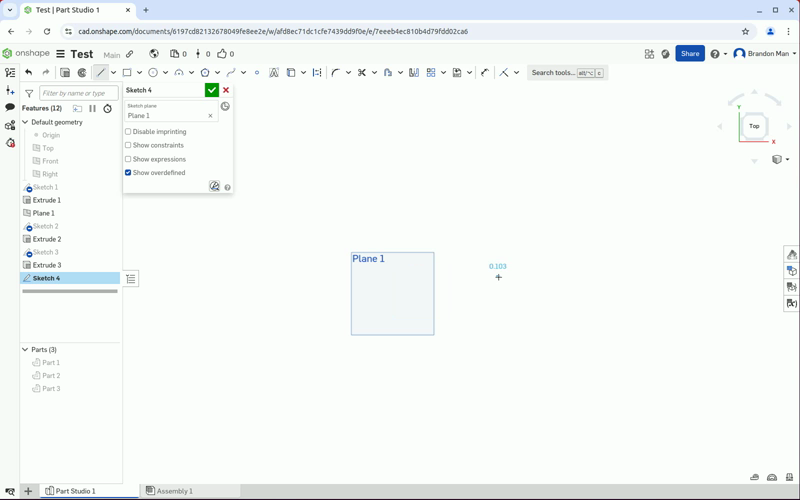
scroll(6)
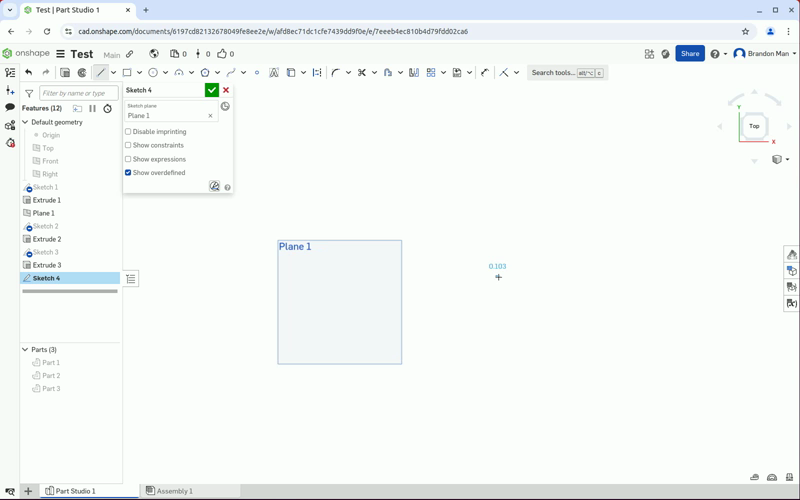
scroll(6)
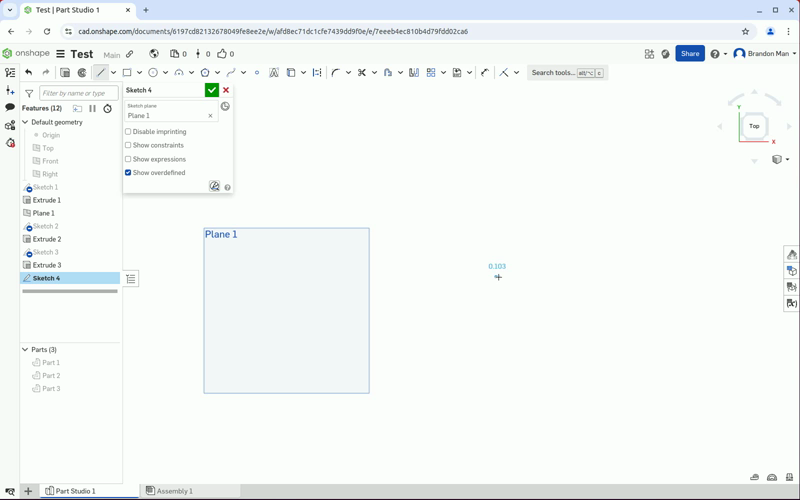
scroll(6)
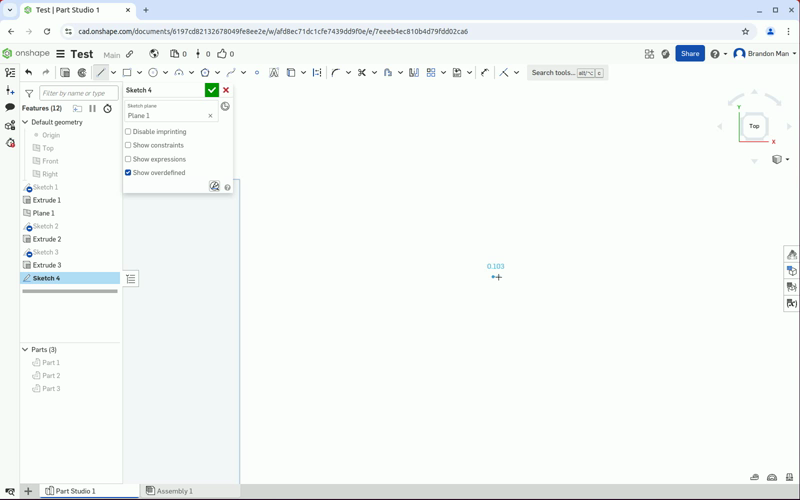
click(498, 276)
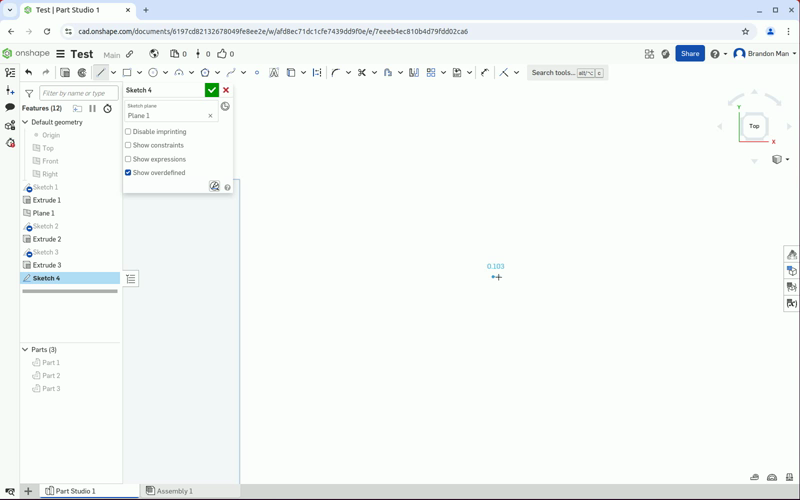
scroll(-6)
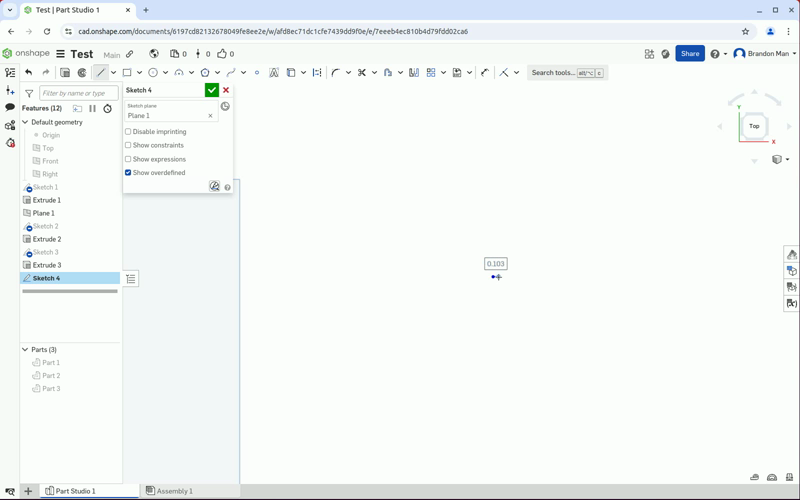
scroll(-6)
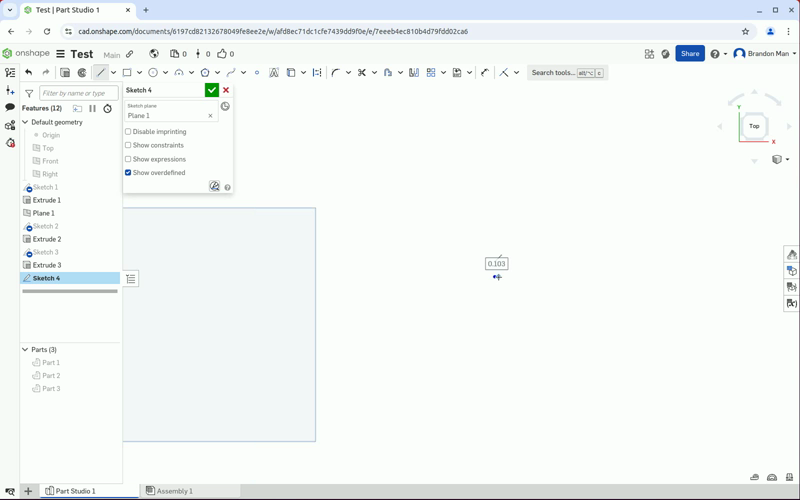
scroll(-6)
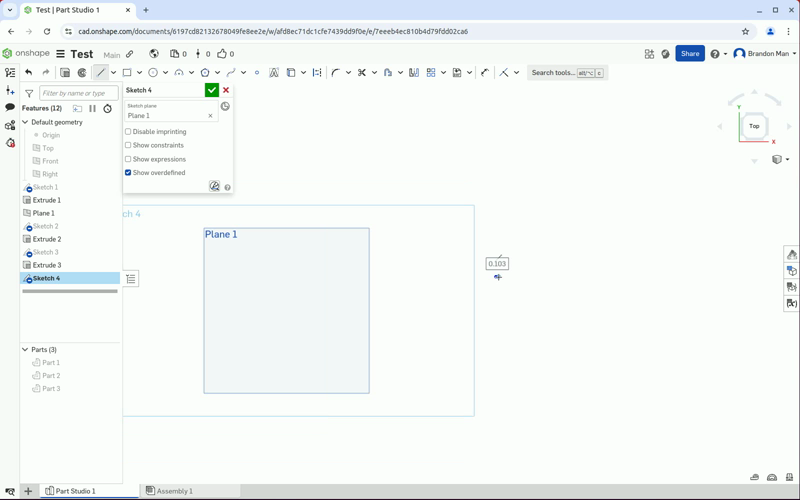
scroll(-6)
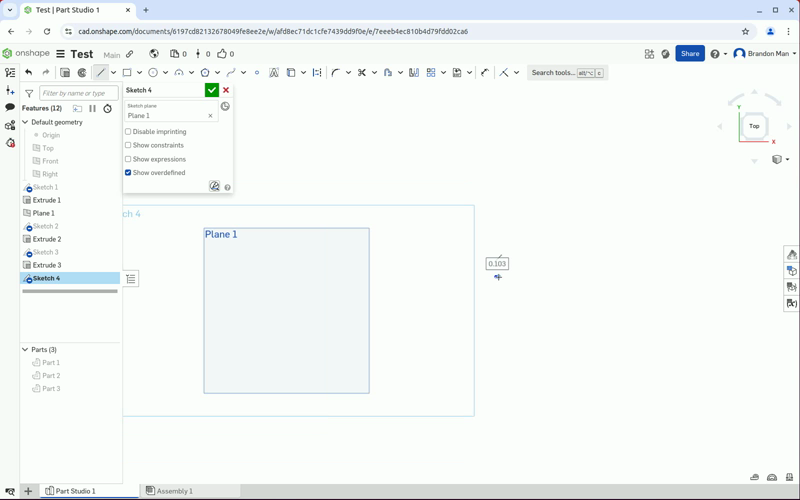
scroll(-6)
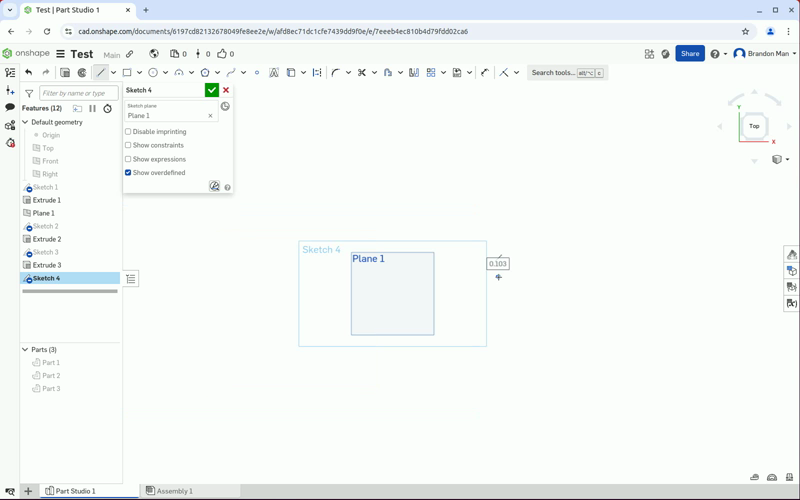
scroll(-6)
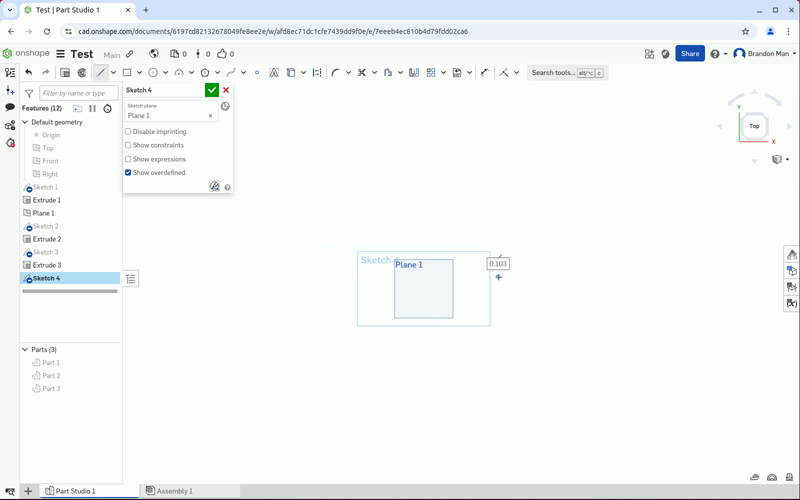
scroll(-6)
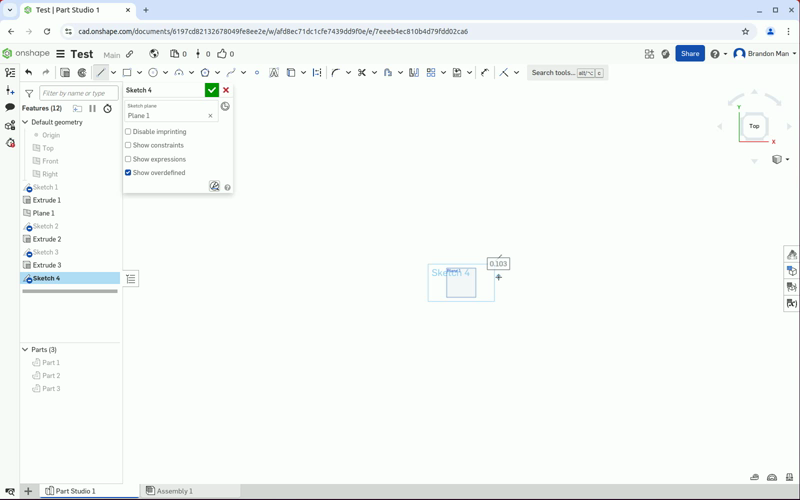
key_up(shift)
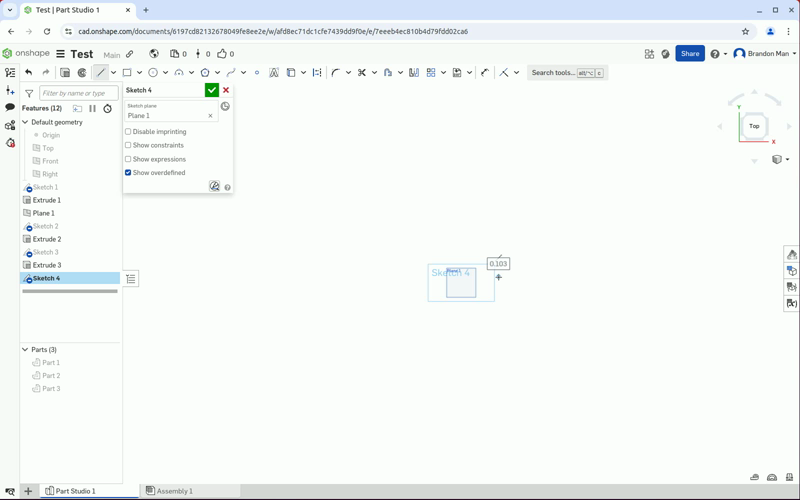
key_down(shift)
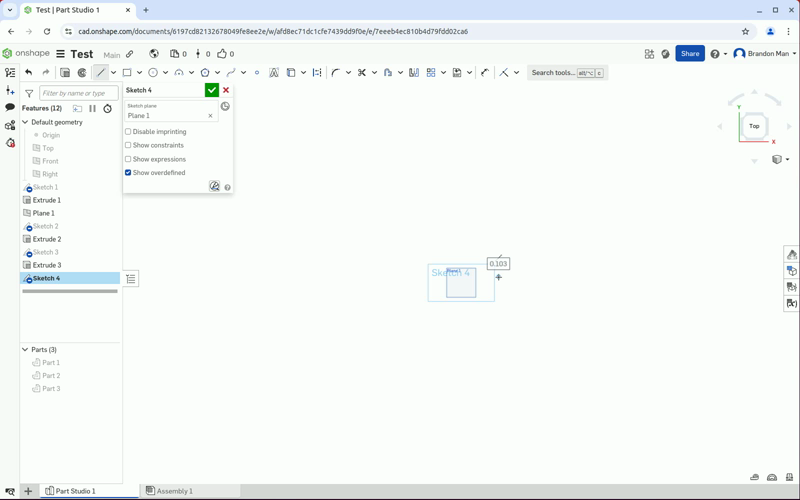
mouse_move(528, 276)
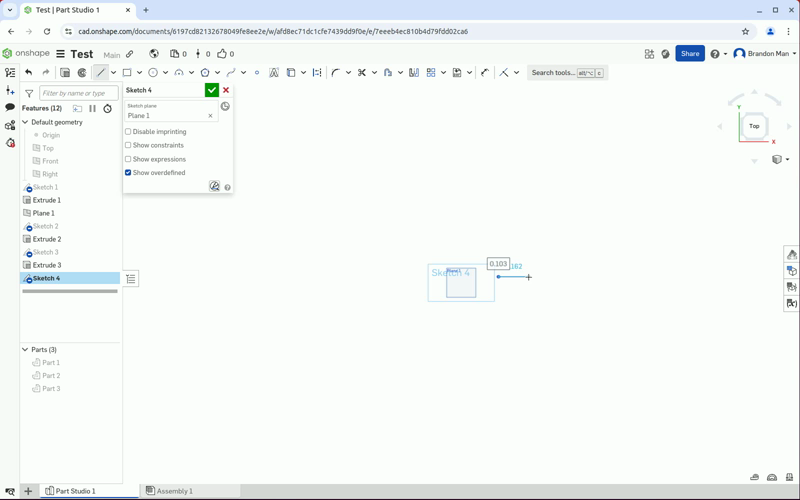
mouse_move(498, 222)
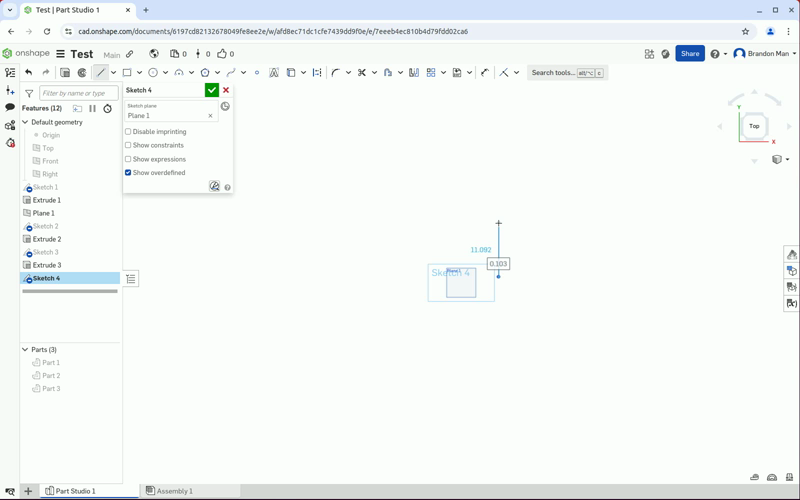
click(498, 222)
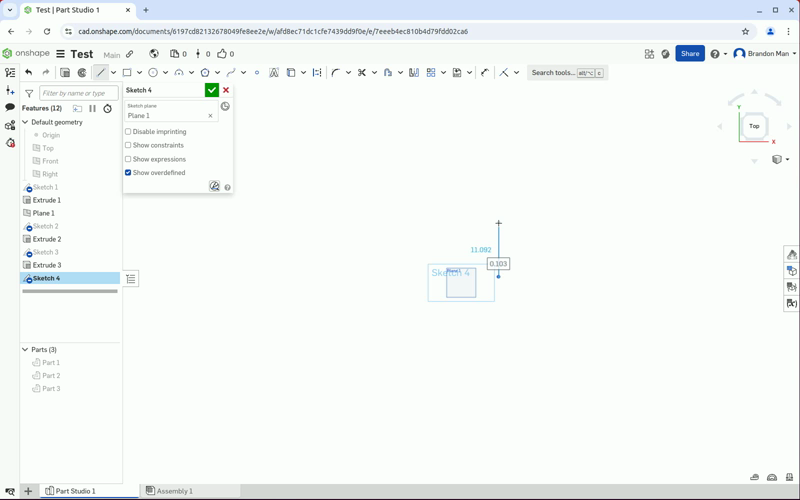
key_up(shift)
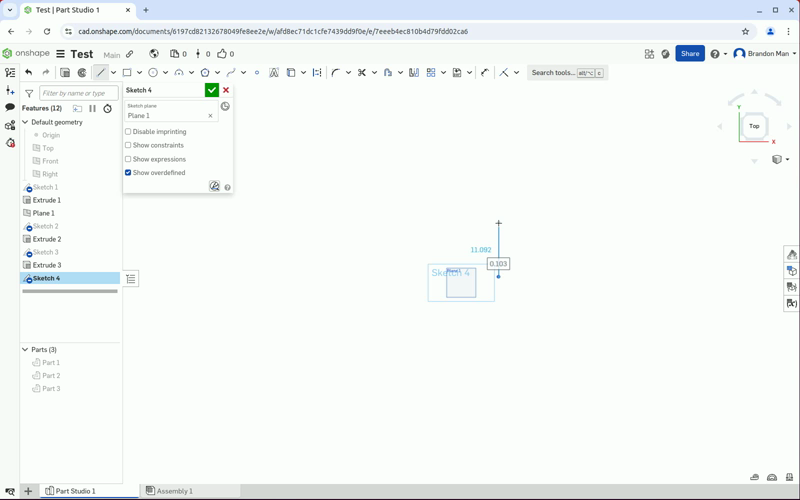
key_down(shift)
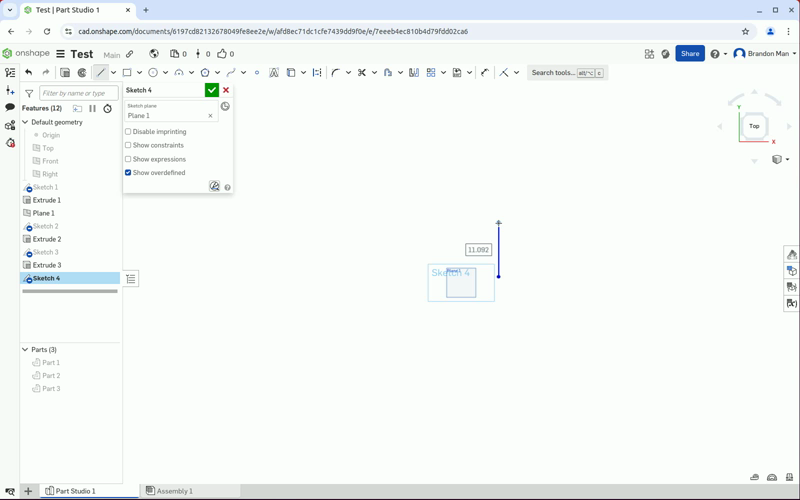
mouse_move(528, 222)
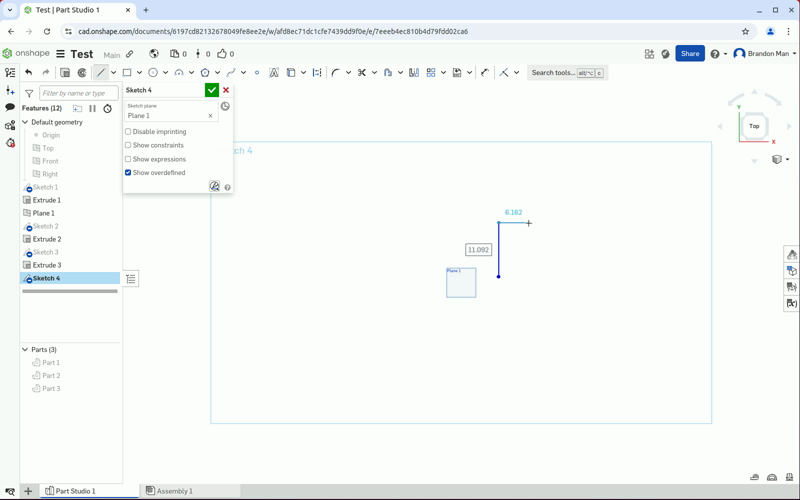
mouse_move(498, 222)
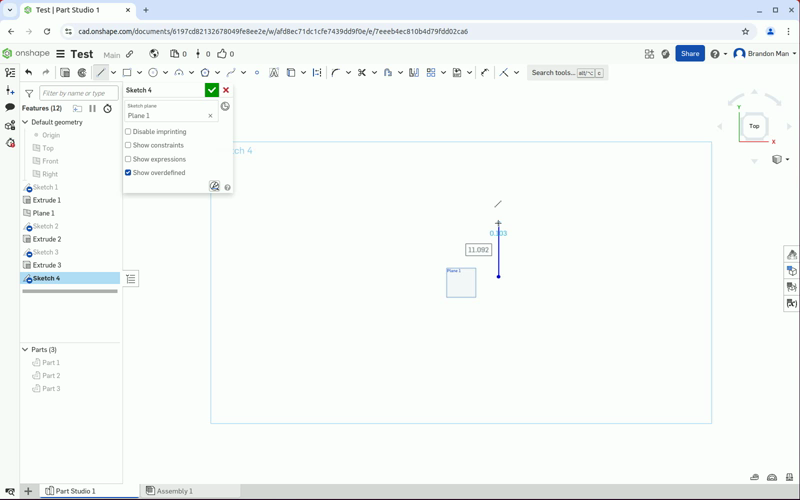
scroll(6)
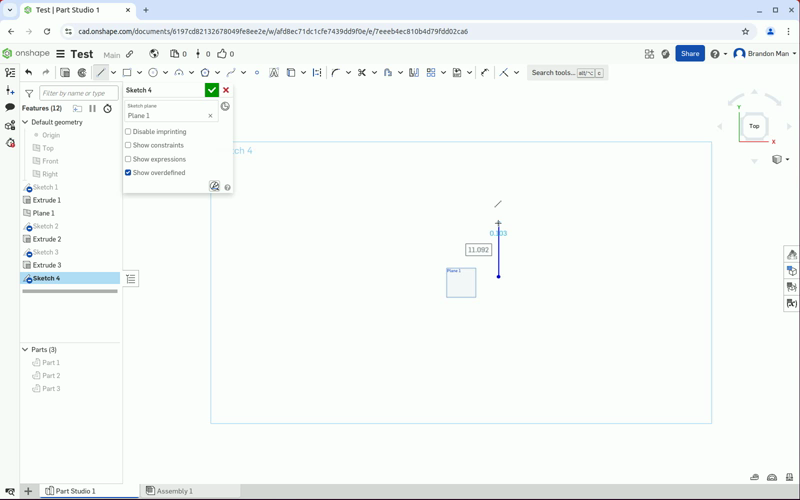
scroll(6)
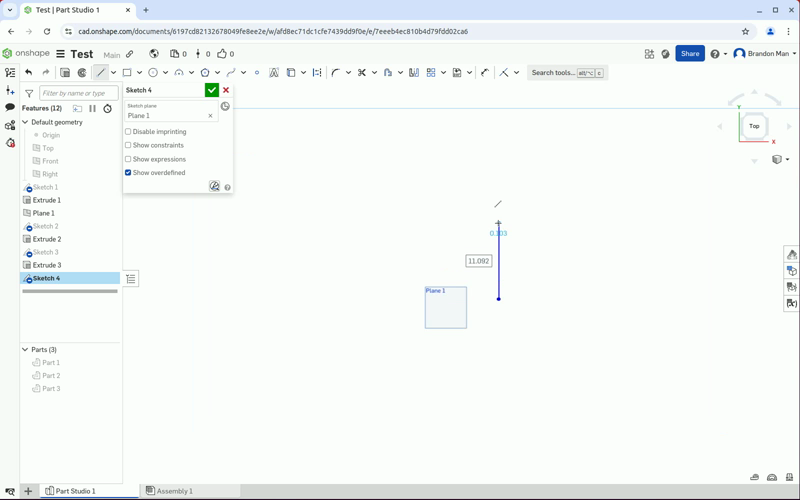
scroll(6)
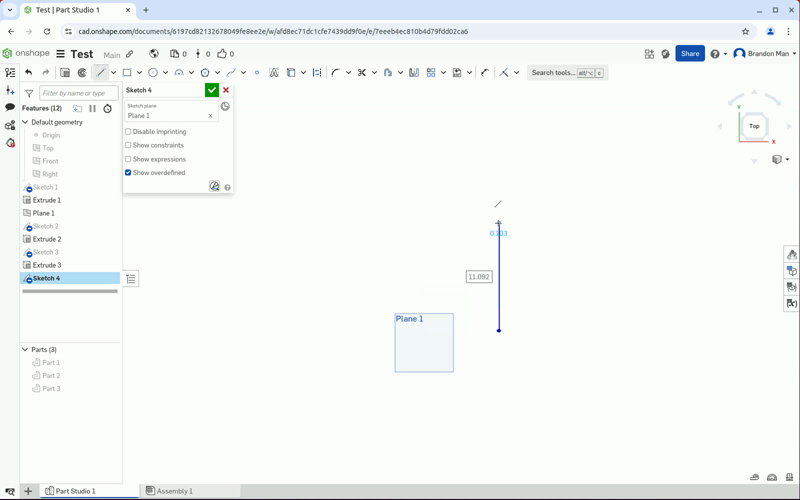
scroll(6)
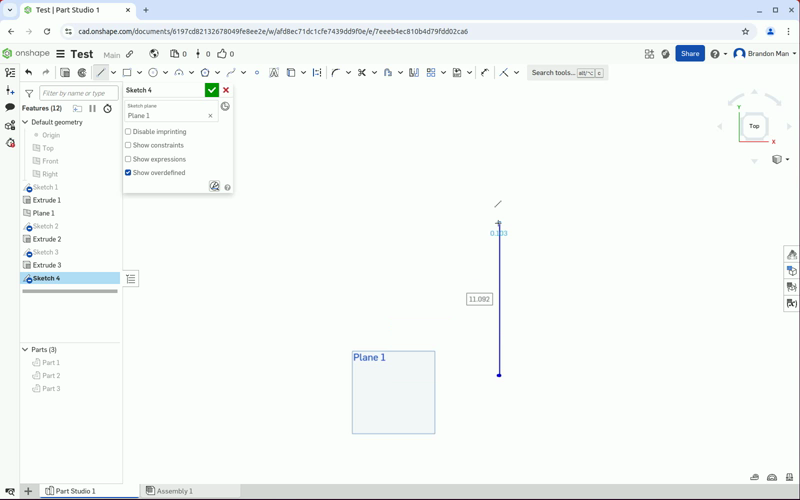
scroll(6)
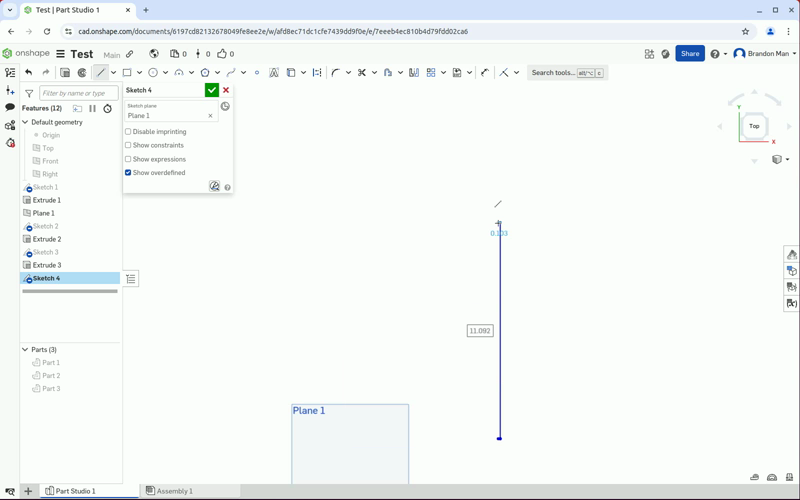
scroll(6)
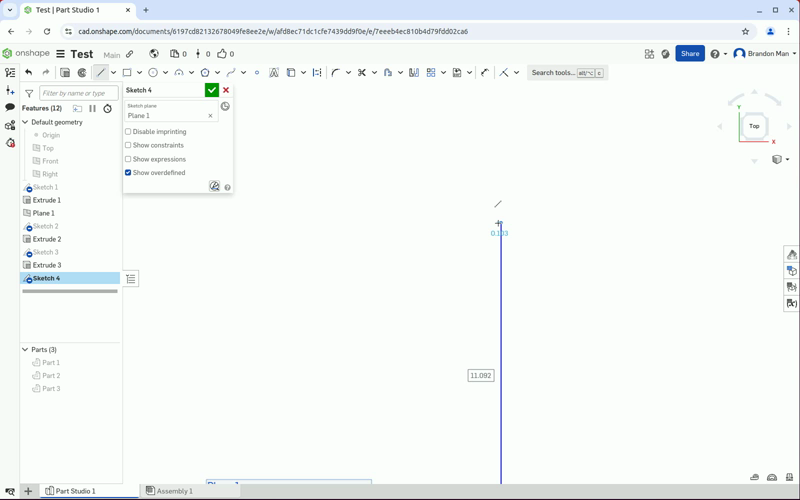
scroll(6)
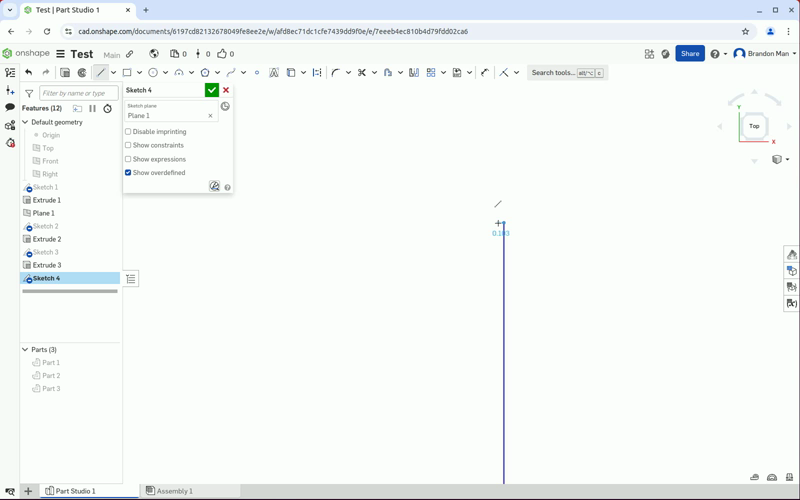
click(498, 222)
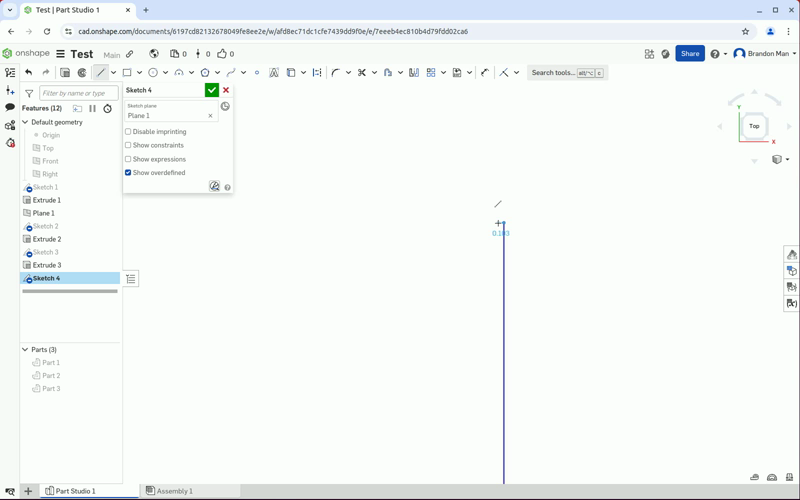
scroll(-6)
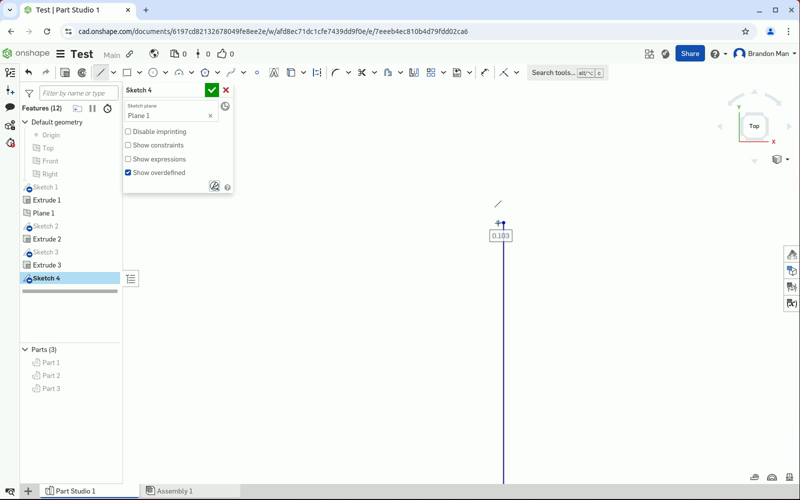
scroll(-6)
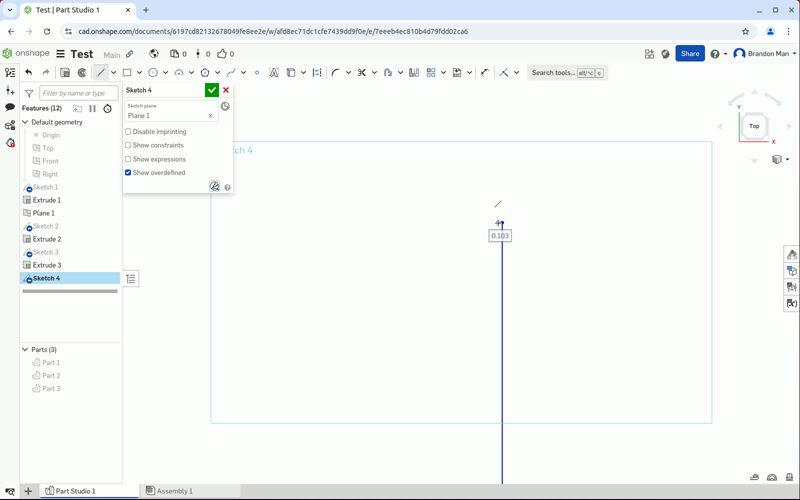
scroll(-6)
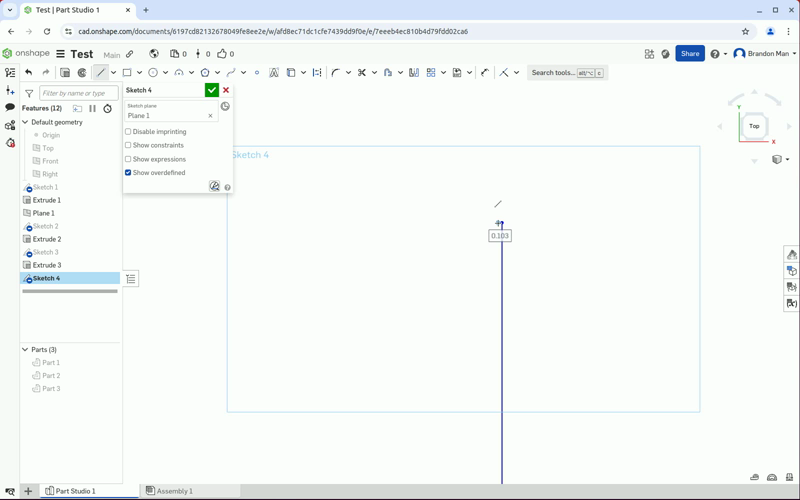
scroll(-6)
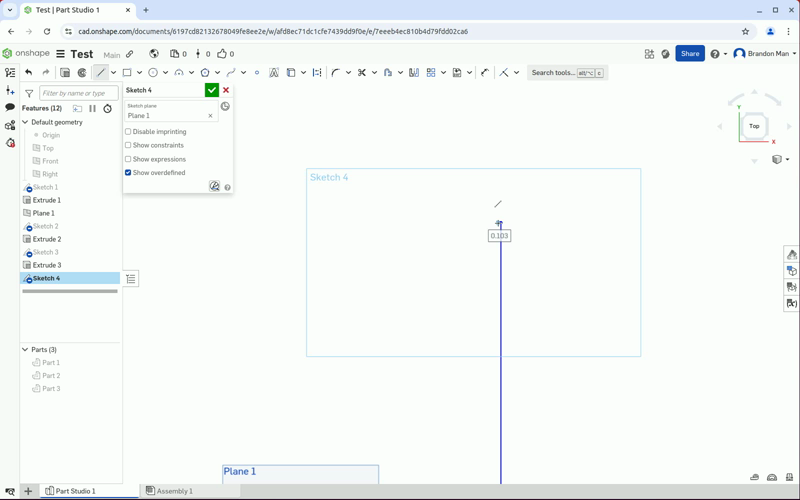
scroll(-6)
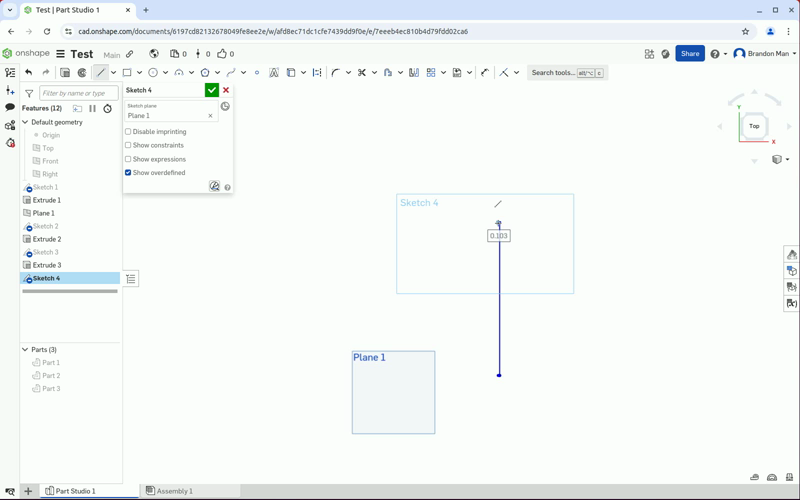
scroll(-6)
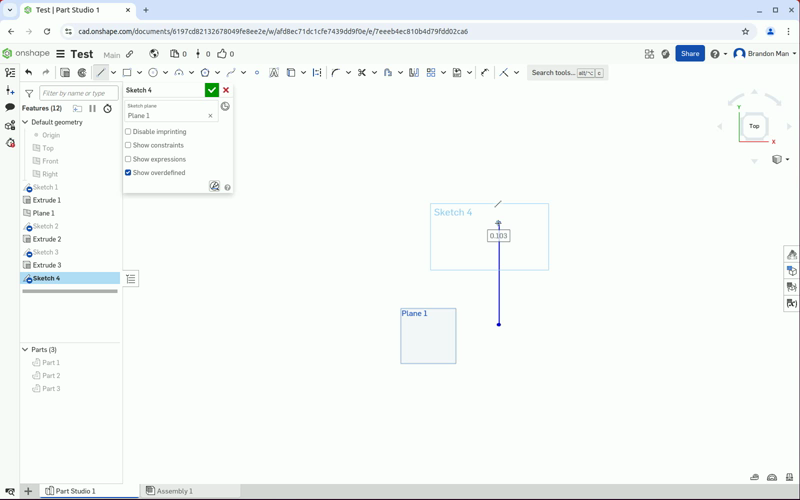
scroll(-6)
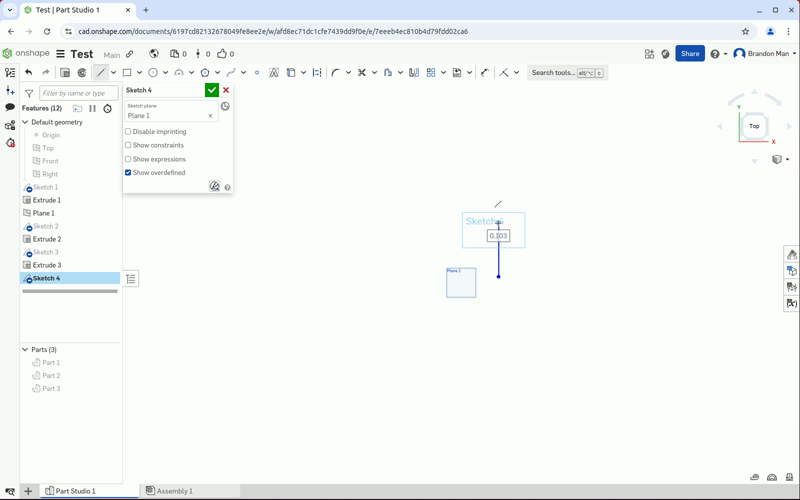
key_up(shift)
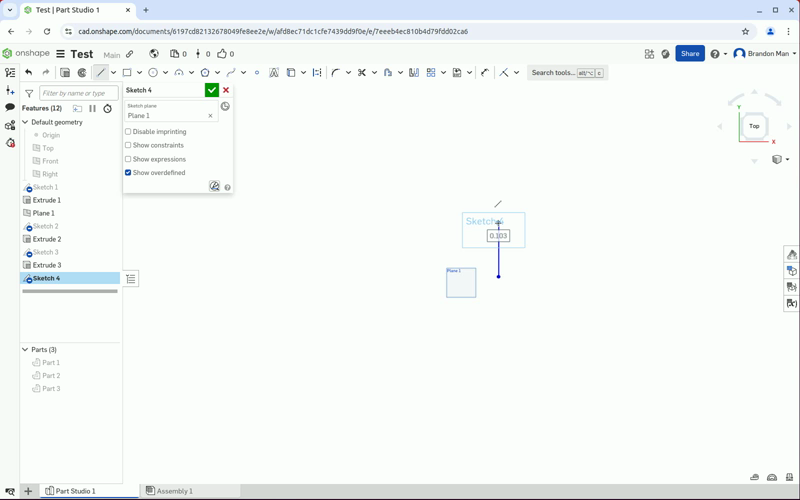
mouse_move(528, 222)
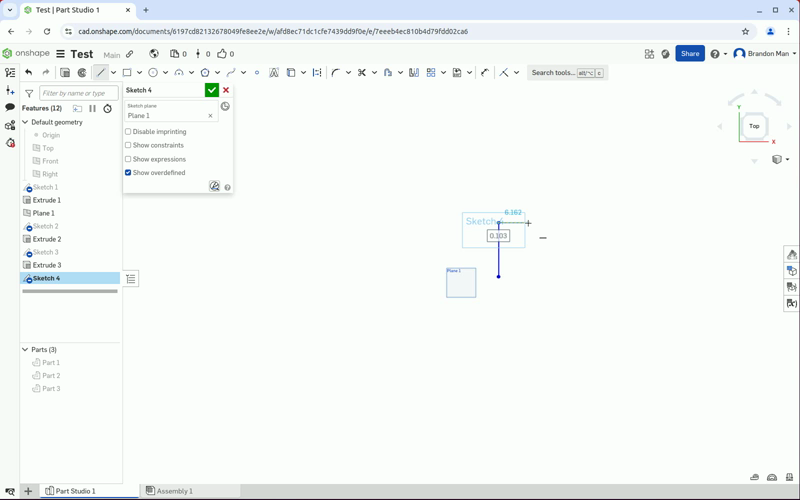
key_down(shift)
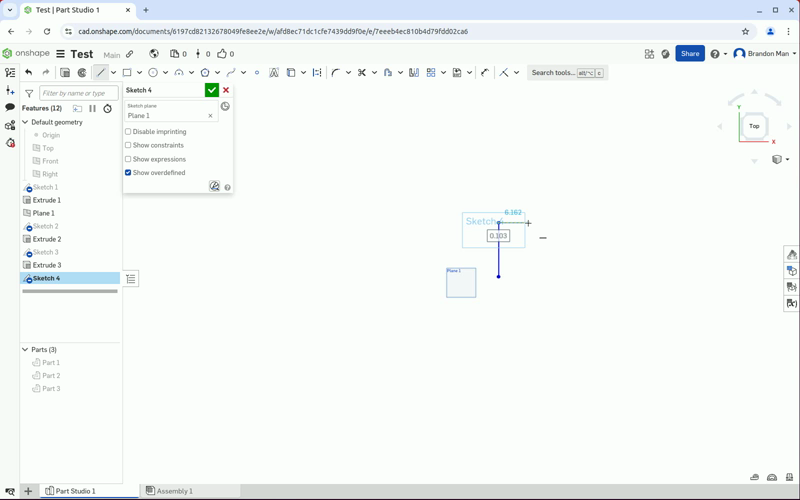
mouse_move(498, 276)
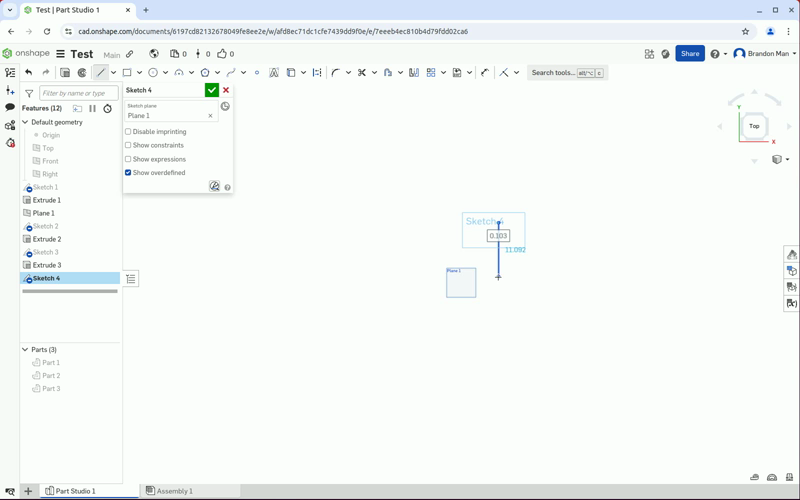
scroll(6)
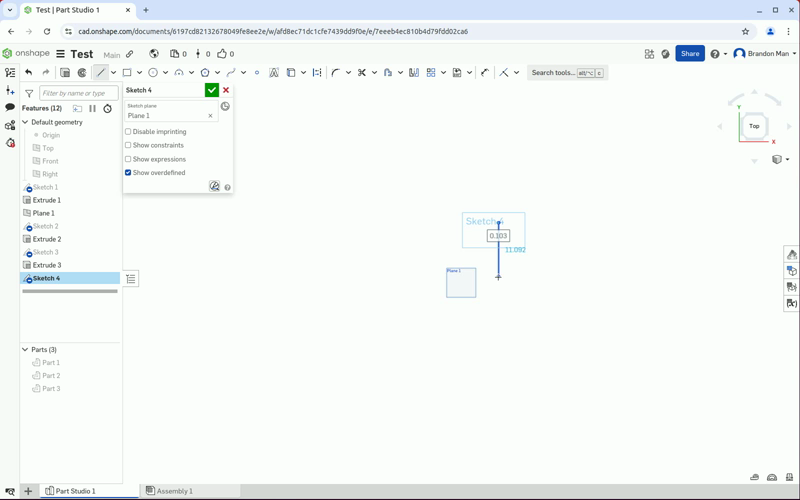
scroll(6)
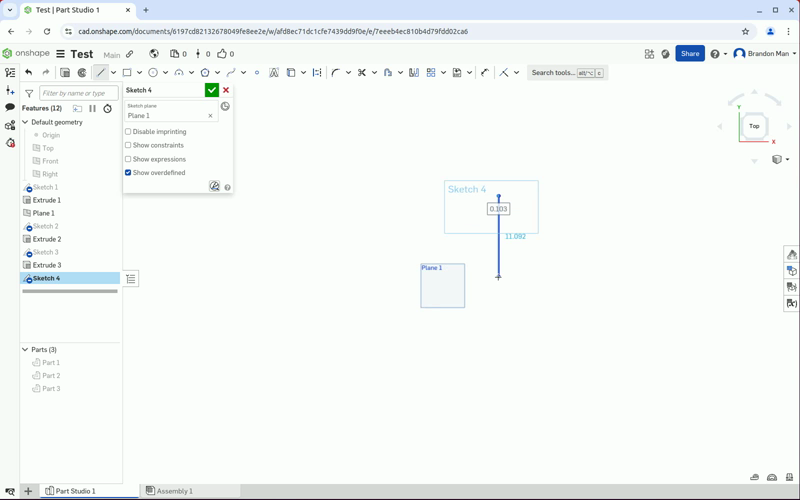
scroll(6)
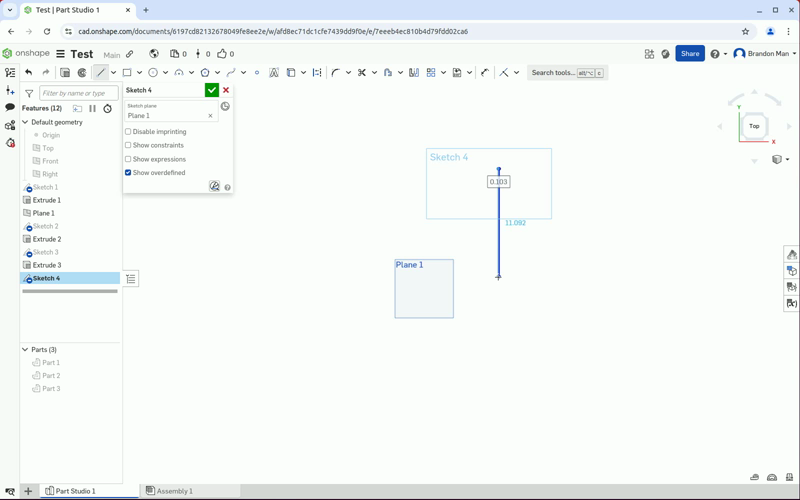
scroll(6)
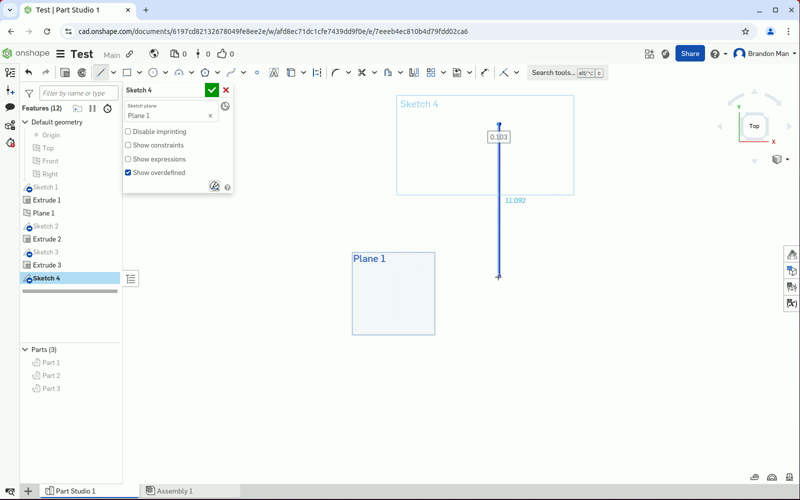
scroll(6)
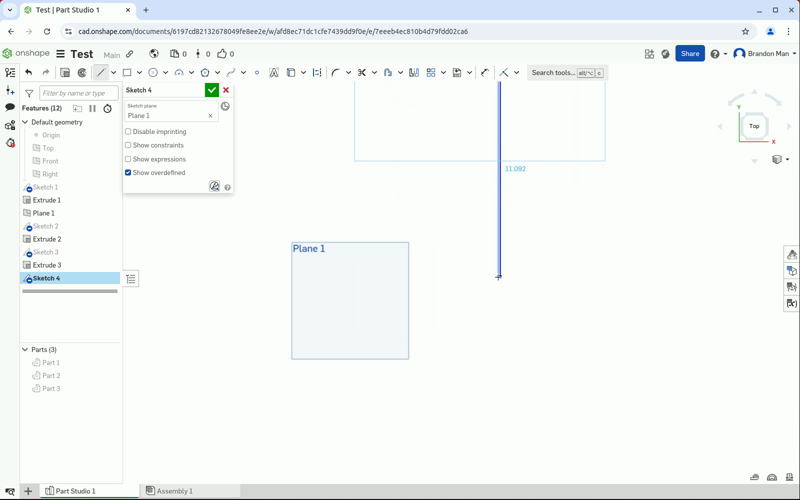
scroll(6)
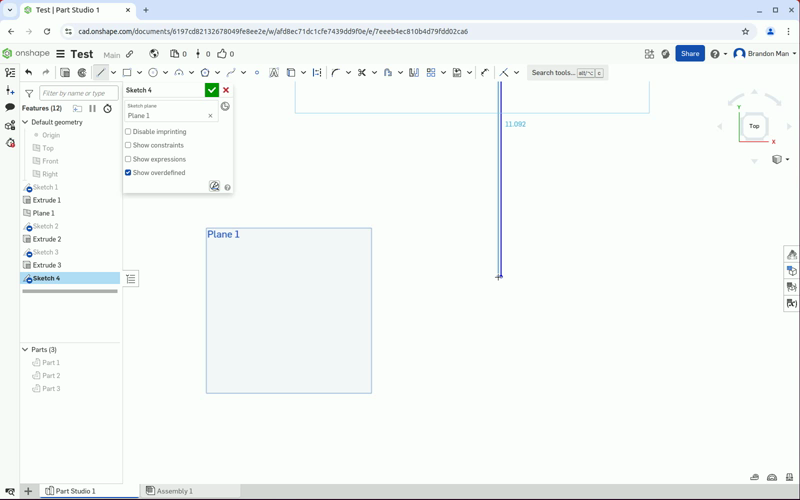
scroll(6)
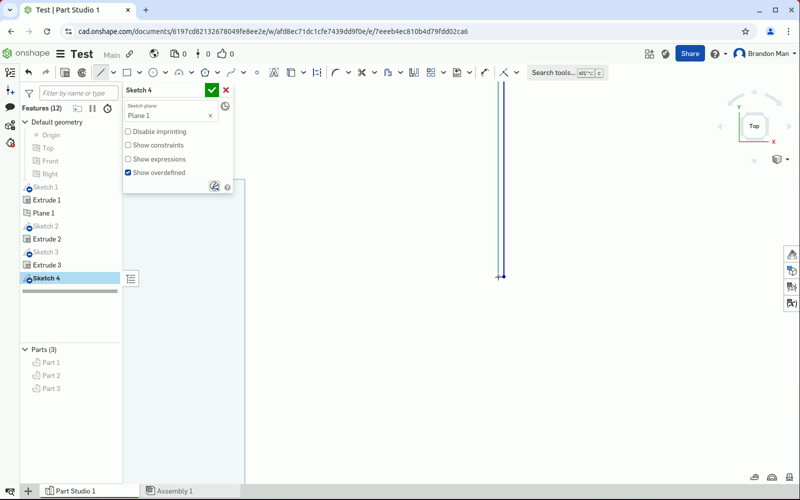
key_up(shift)
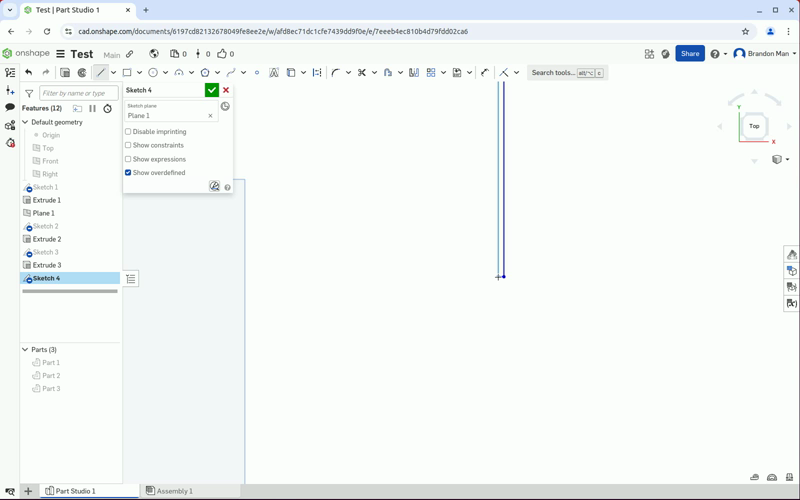
click(498, 276)
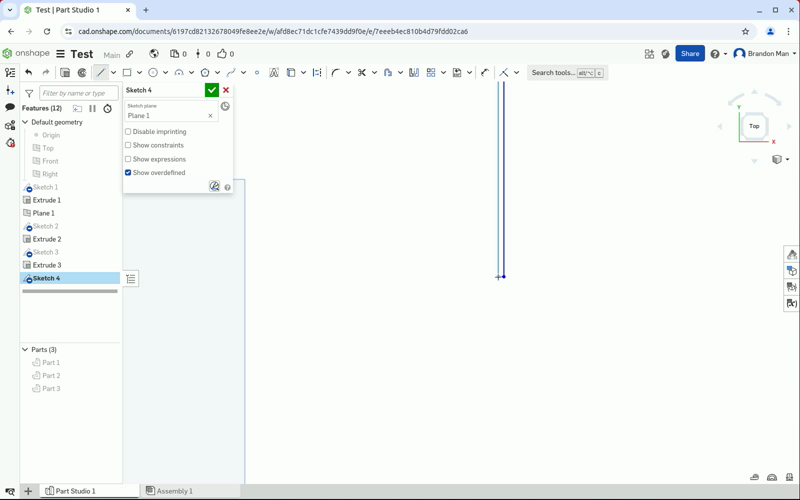
scroll(-6)
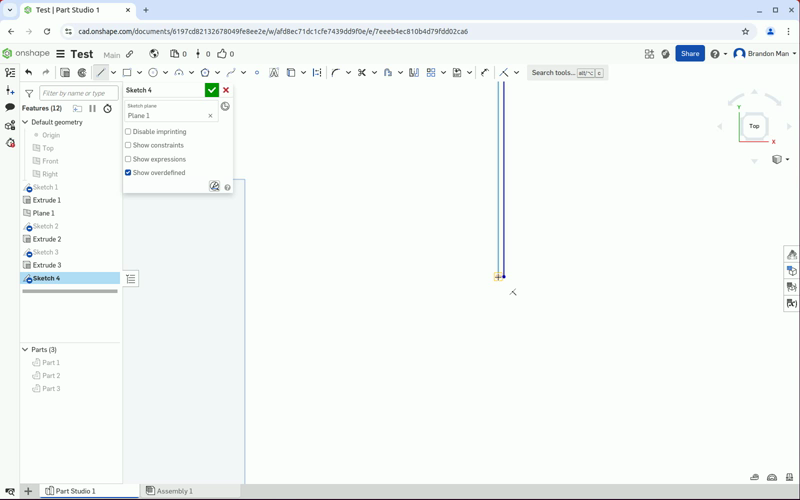
scroll(-6)
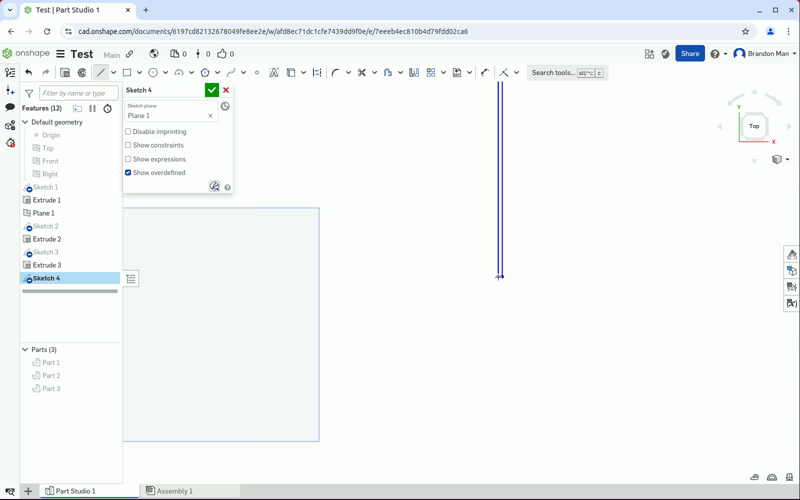
scroll(-6)
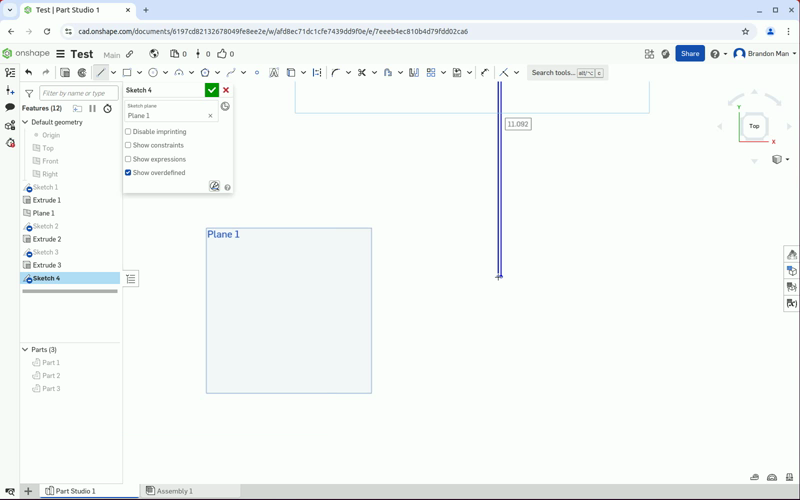
scroll(-6)
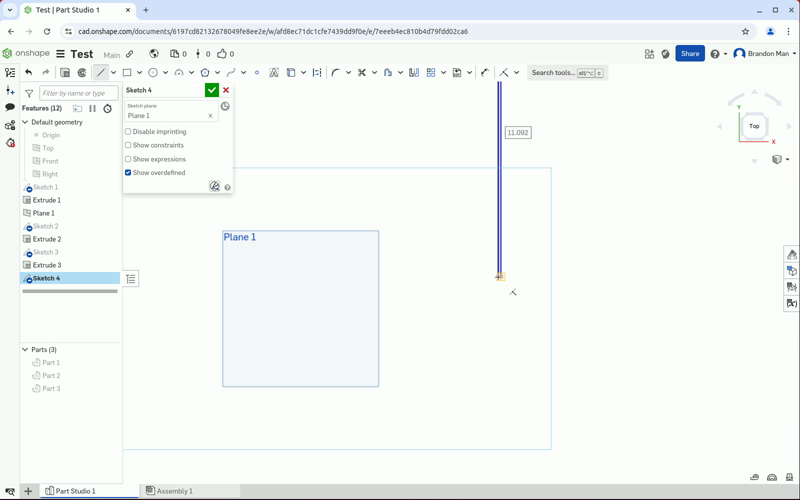
scroll(-6)
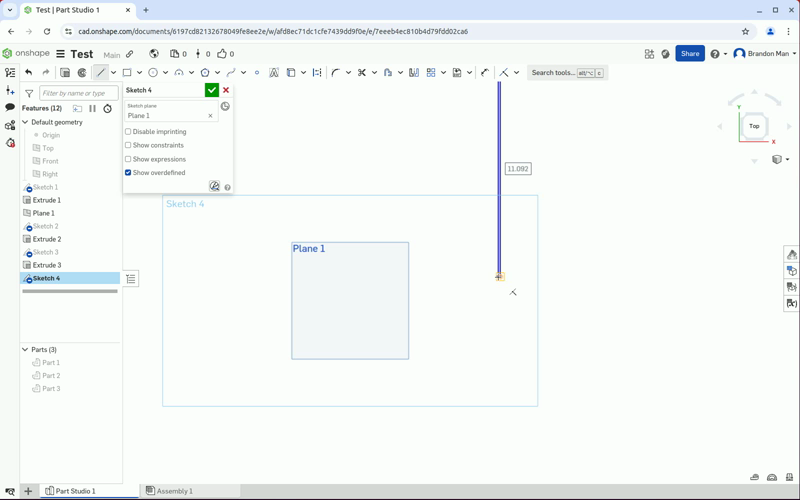
scroll(-6)
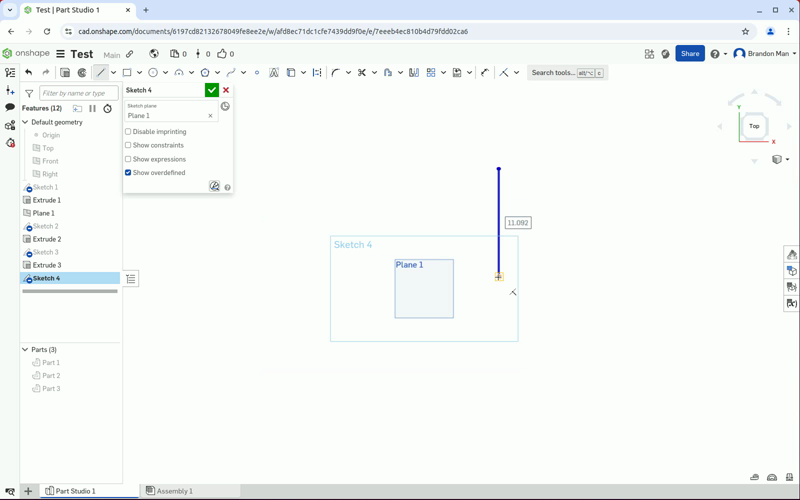
scroll(-6)
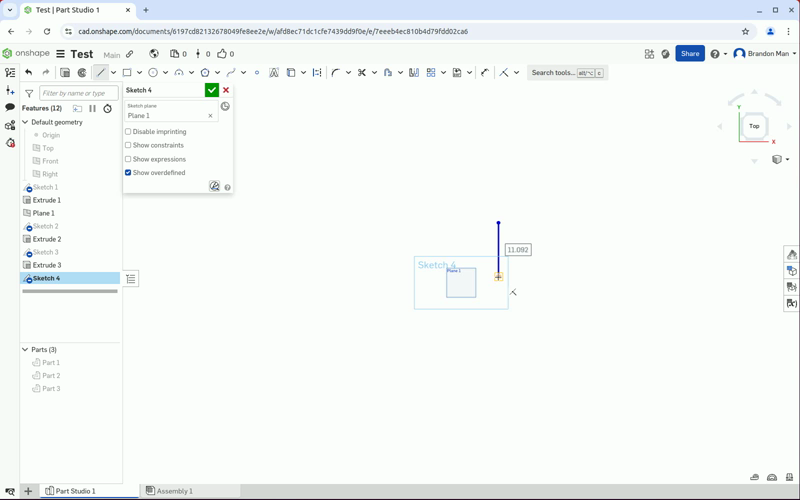
key(esc)
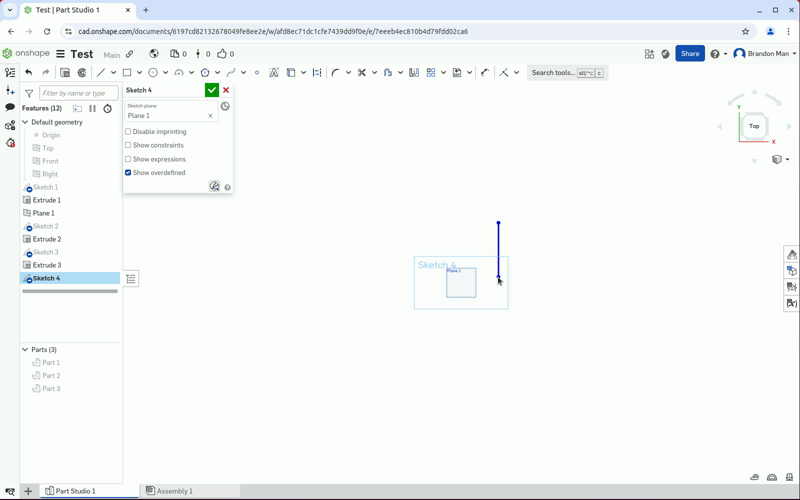
mouse_move(498, 225)
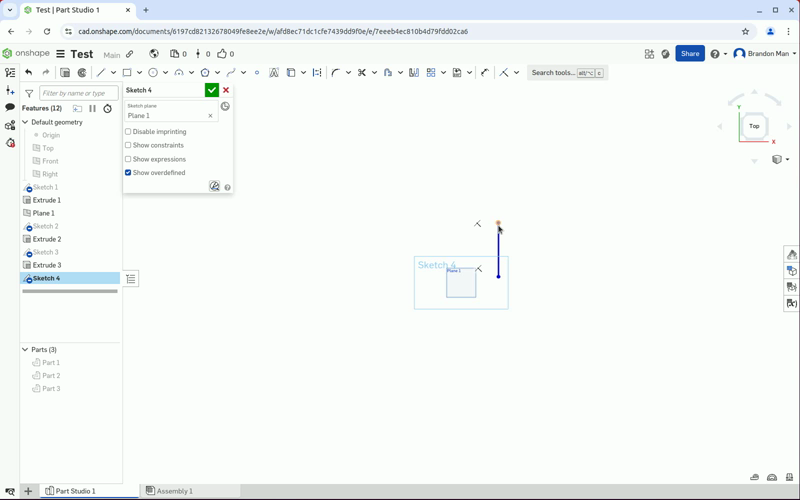
scroll(6)
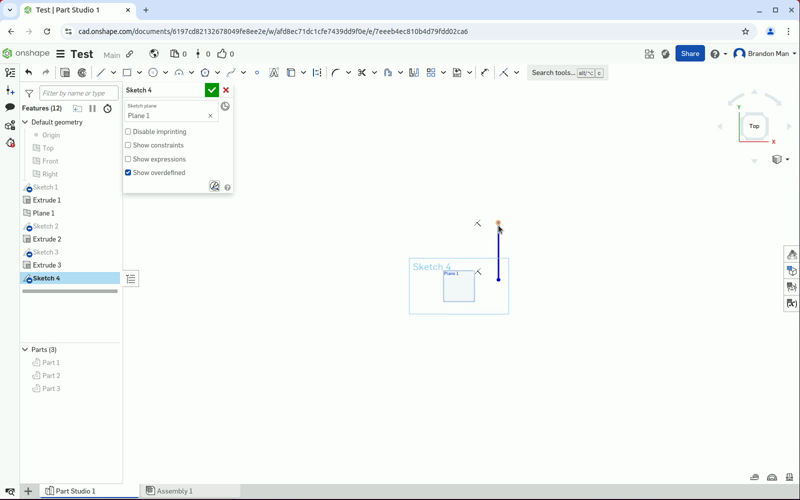
scroll(6)
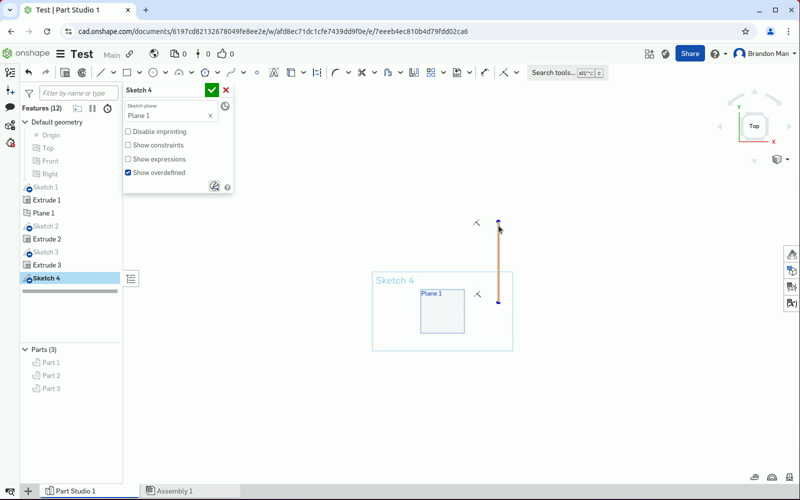
scroll(6)
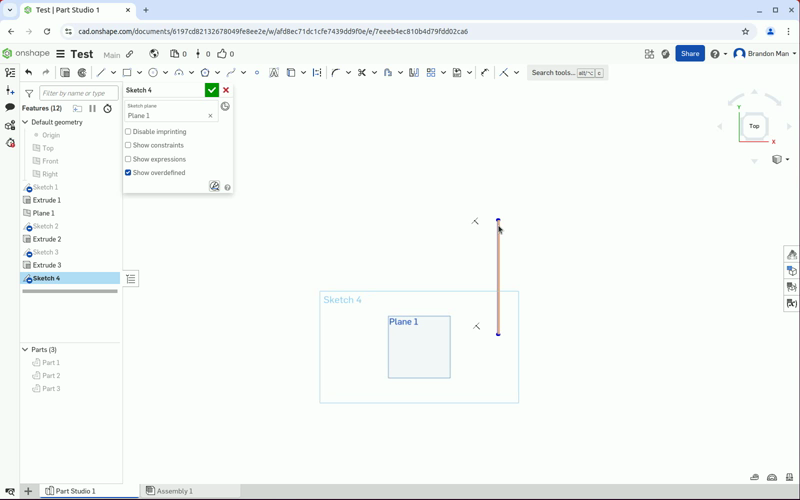
scroll(6)
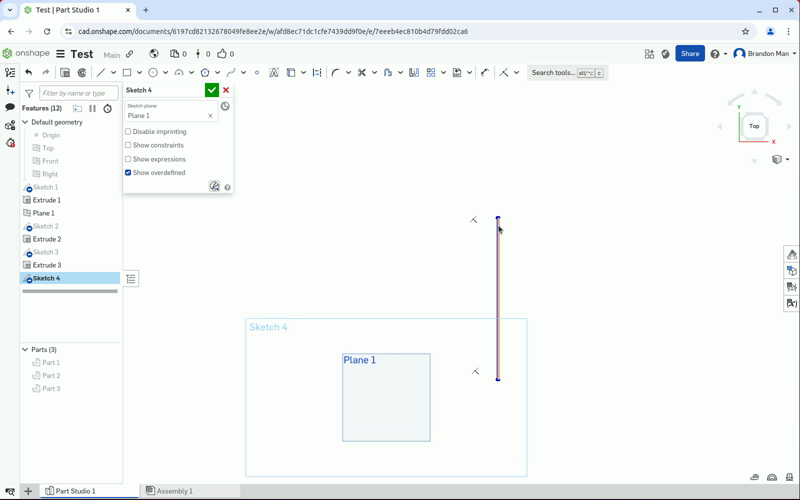
scroll(6)
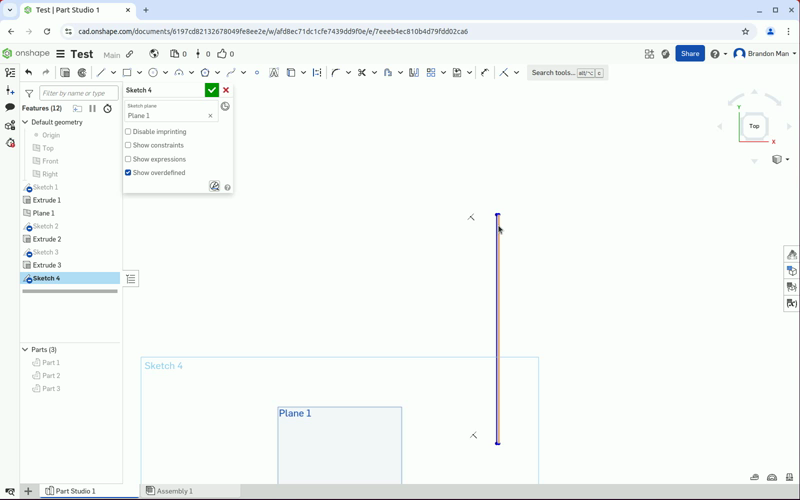
scroll(6)
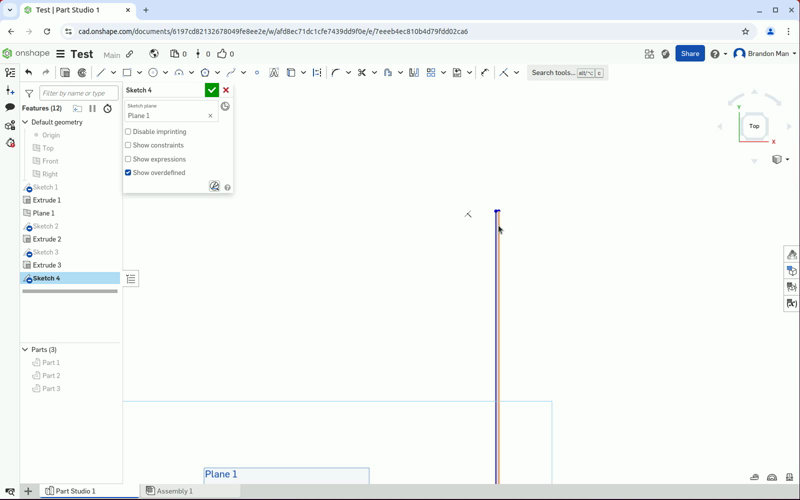
scroll(6)
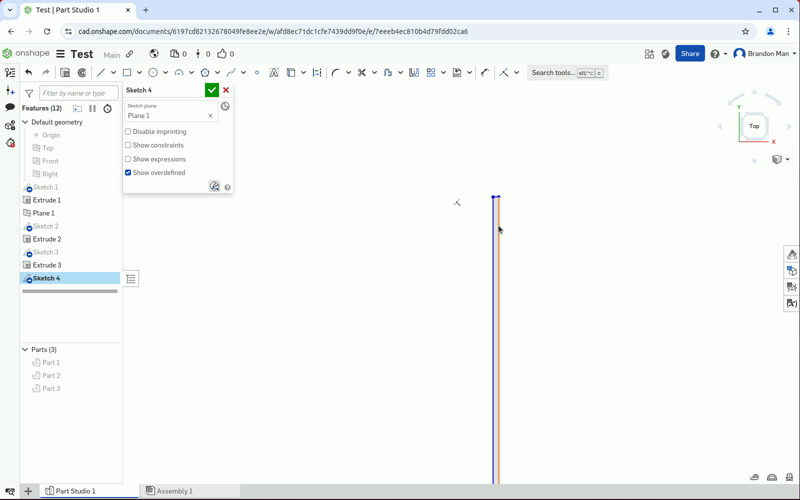
click(498, 225)
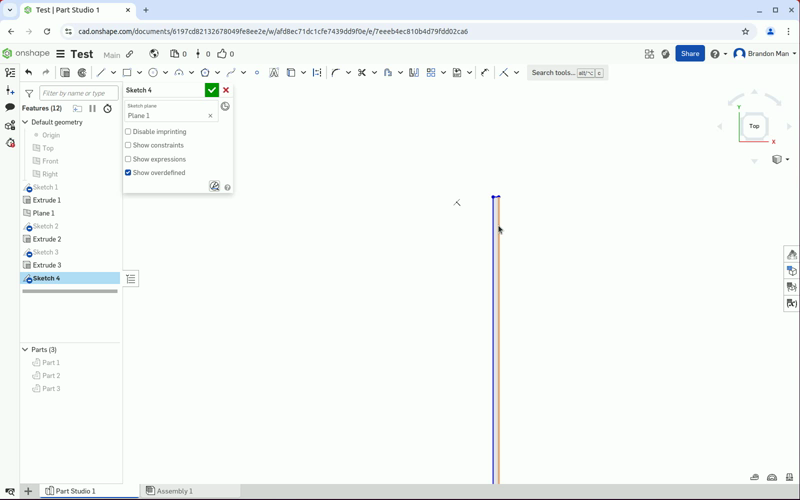
scroll(-6)
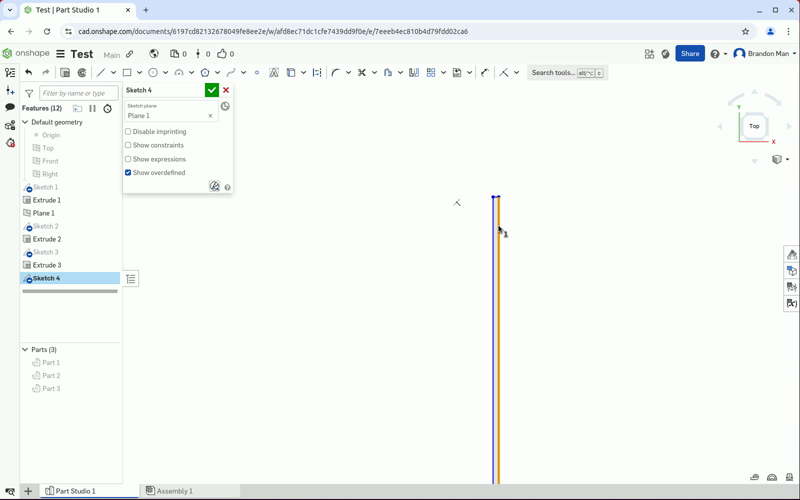
scroll(-6)
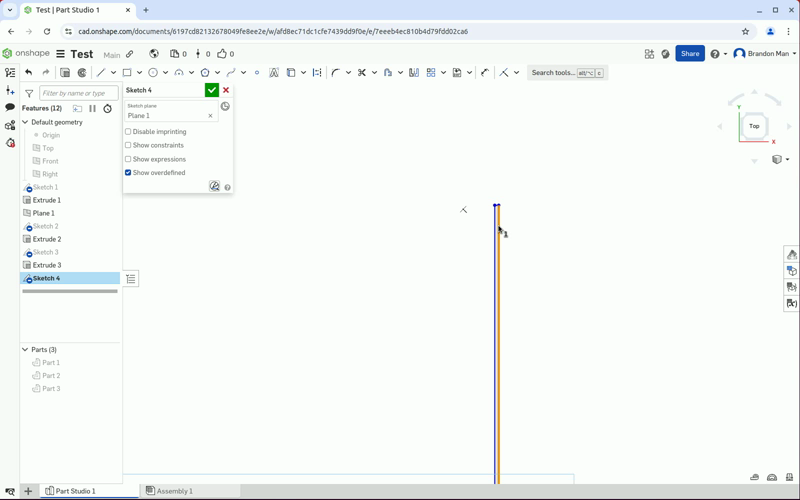
scroll(-6)
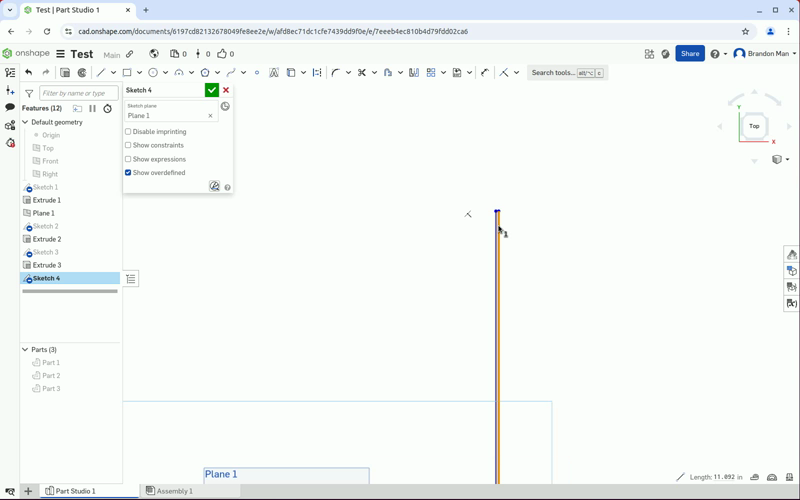
scroll(-6)
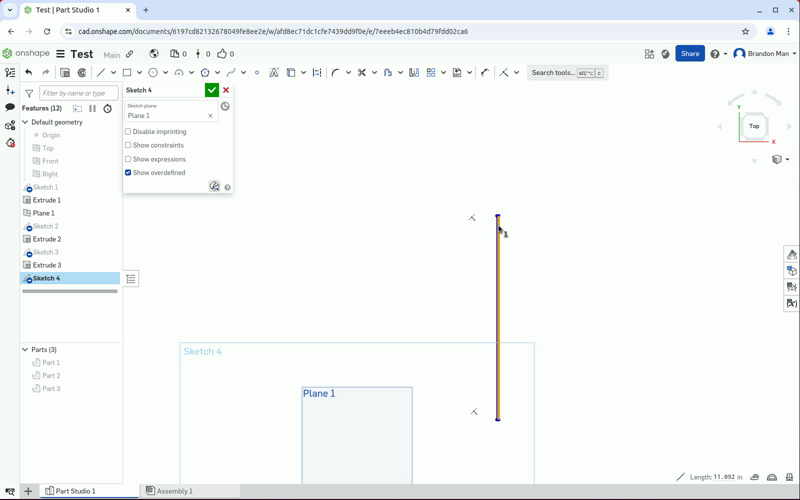
scroll(-6)
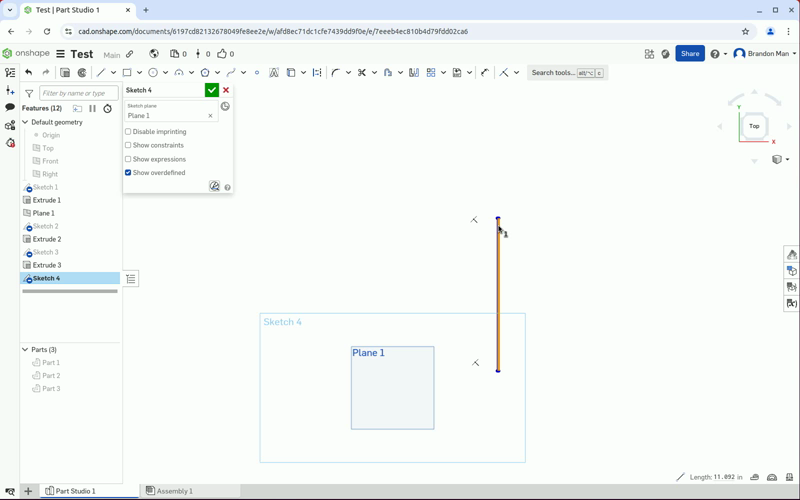
scroll(-6)
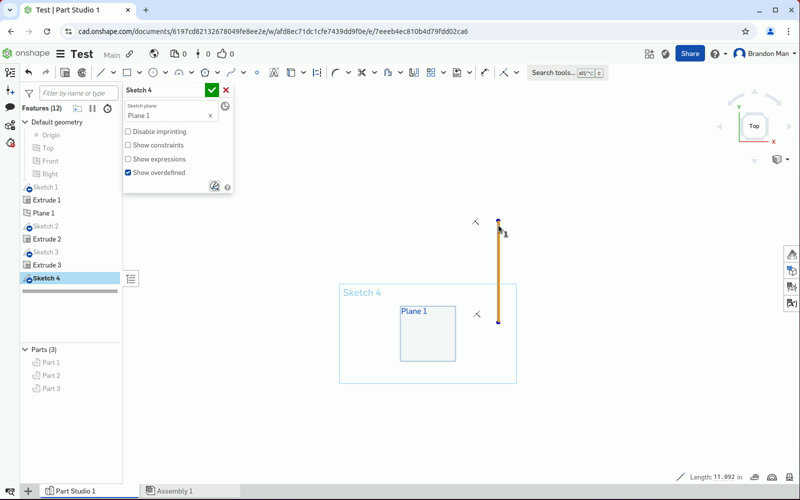
scroll(-6)
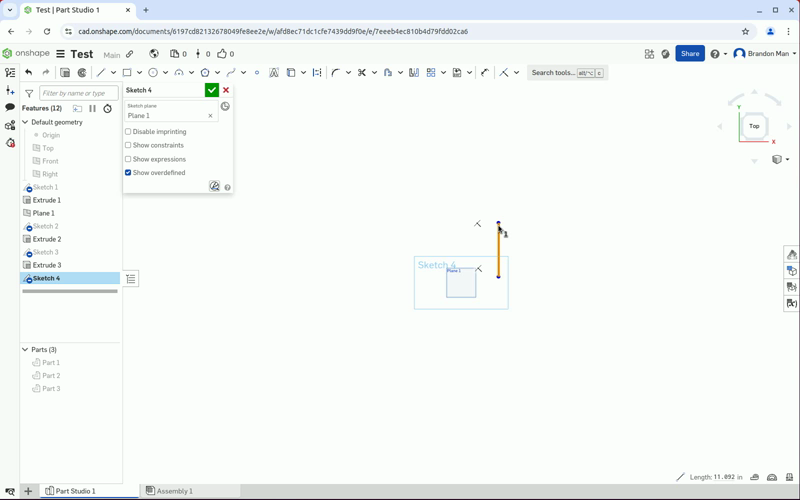
mouse_move(73, 352)
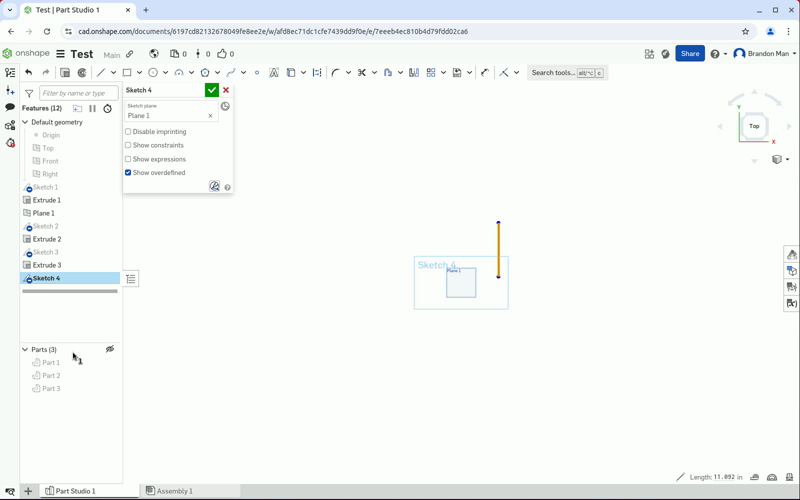
key(shift+y)
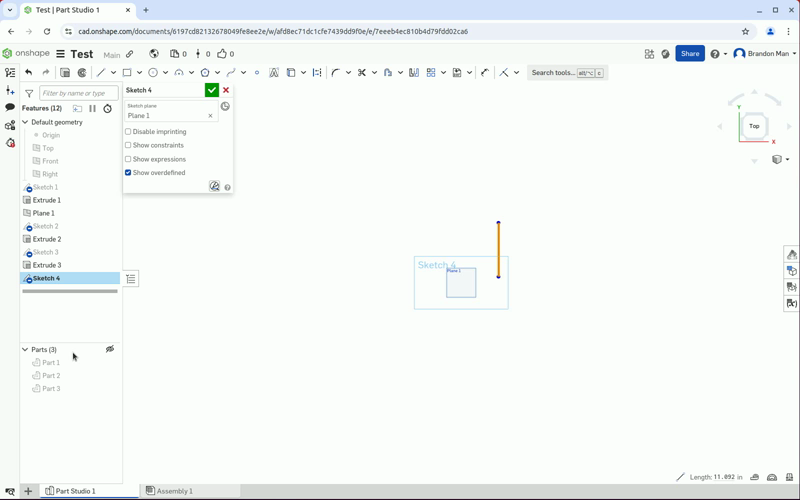
key(shift+e)
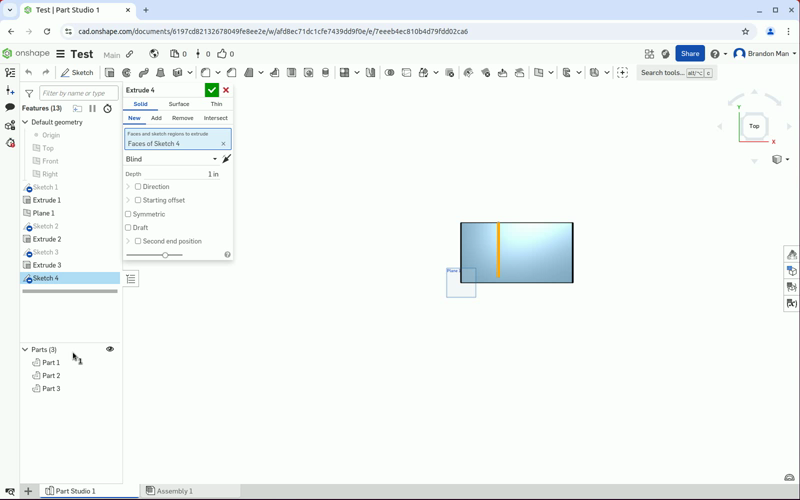
mouse_move(143, 106)
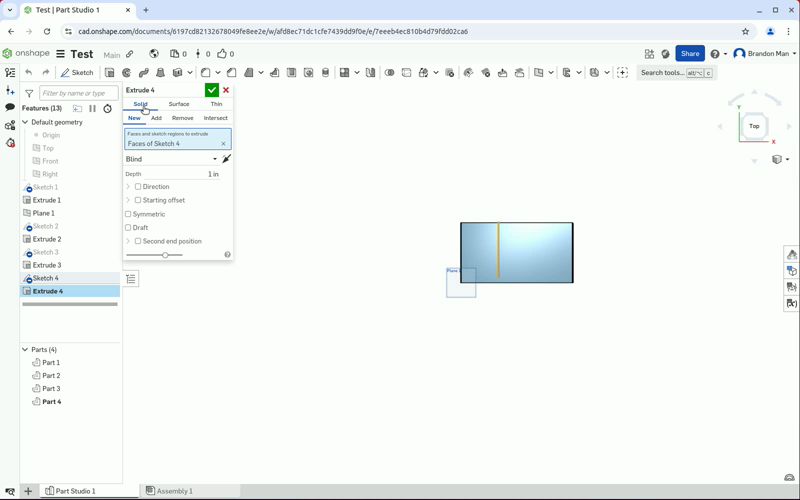
click(143, 106)
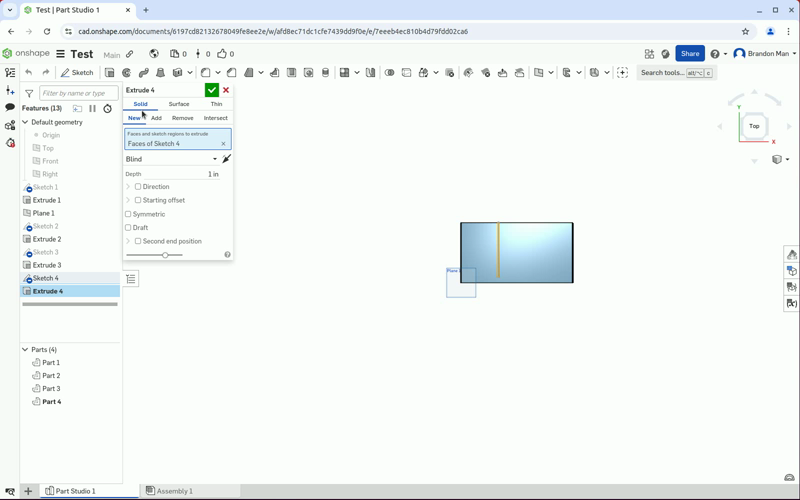
mouse_move(137, 120)
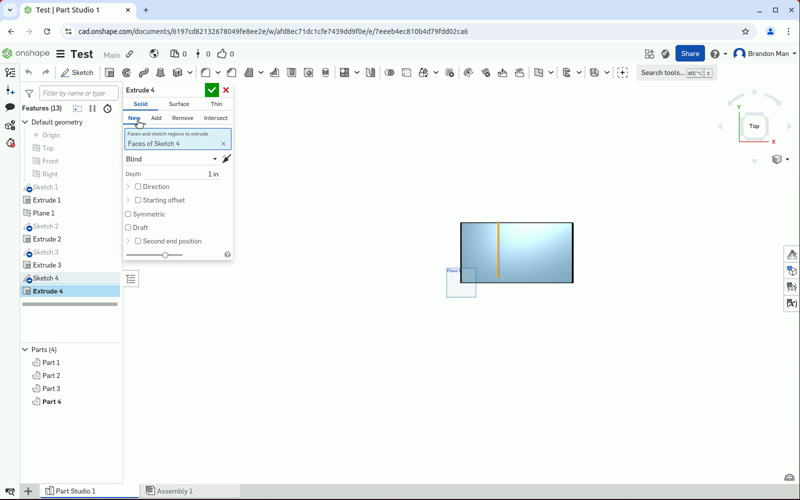
click(137, 120)
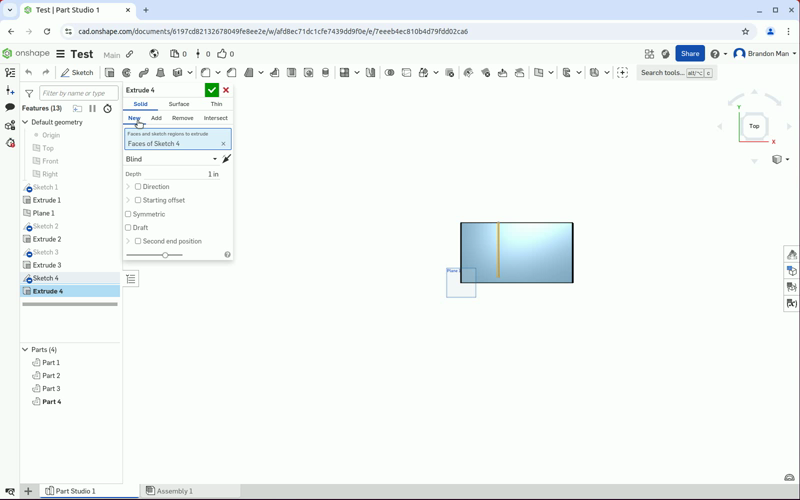
key(tab, 4)
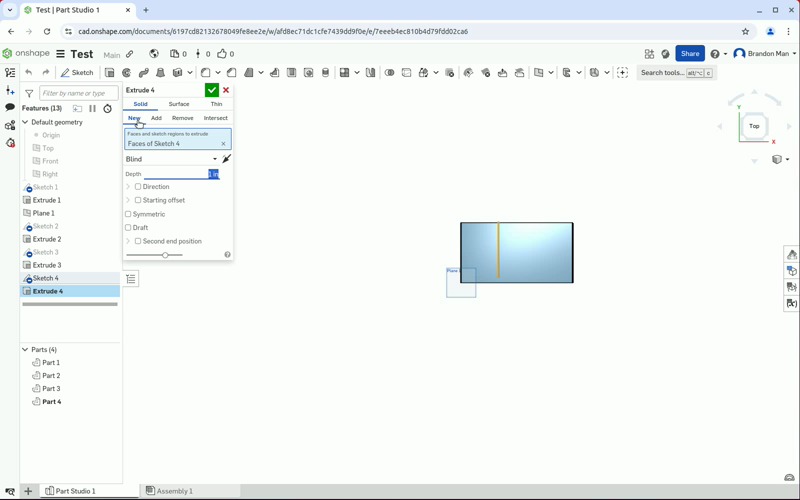
text(3.611)
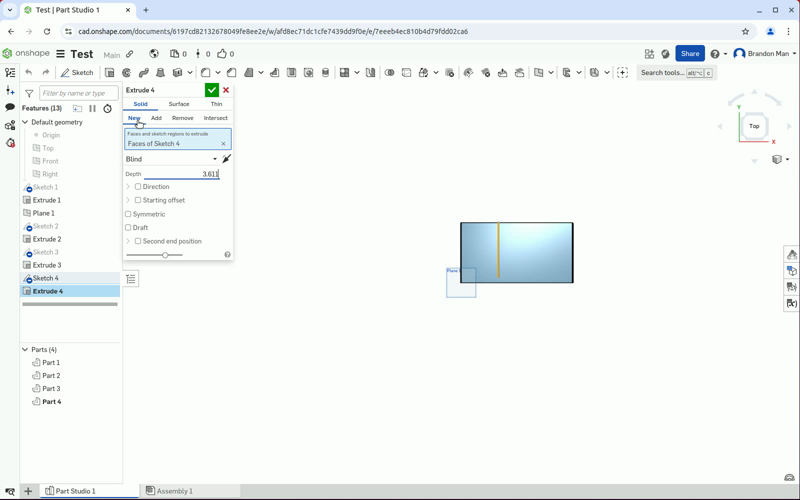
key(enter)
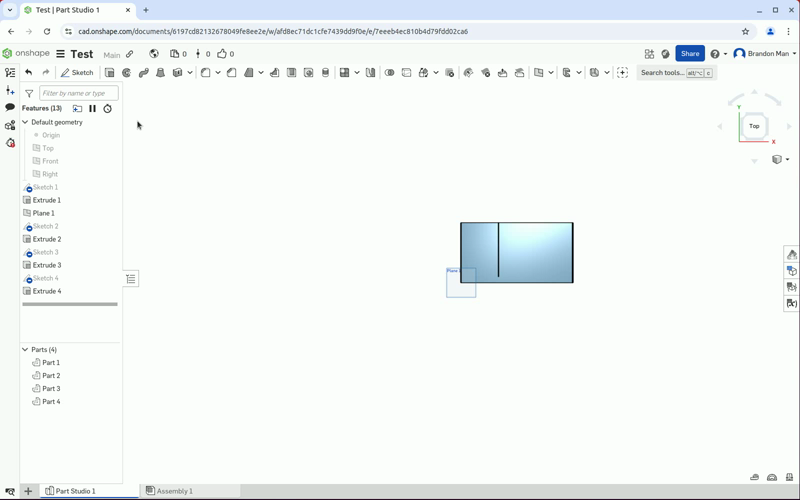
key(shift+h)
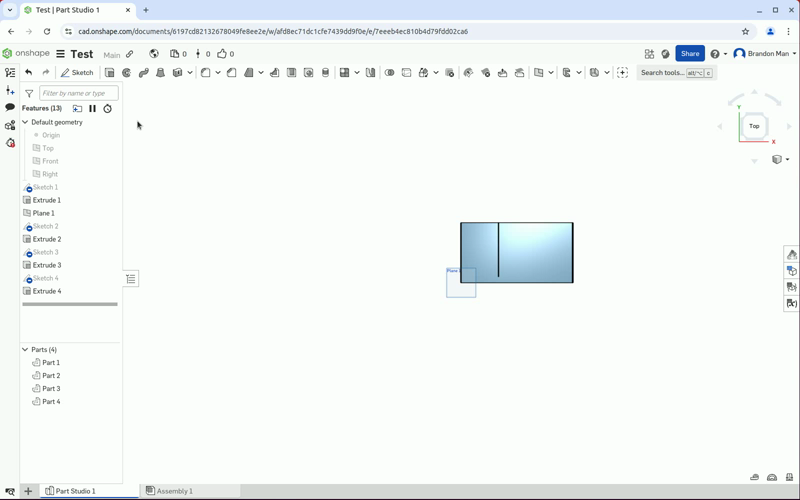
key(shift+h)
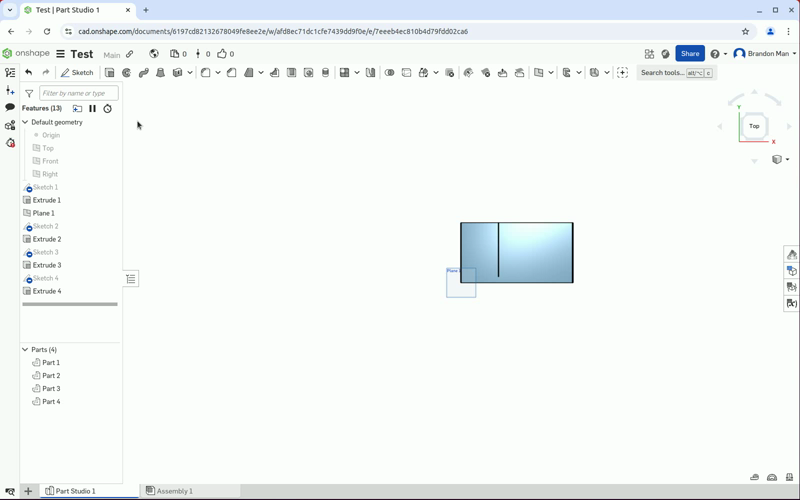
mouse_move(73, 189)
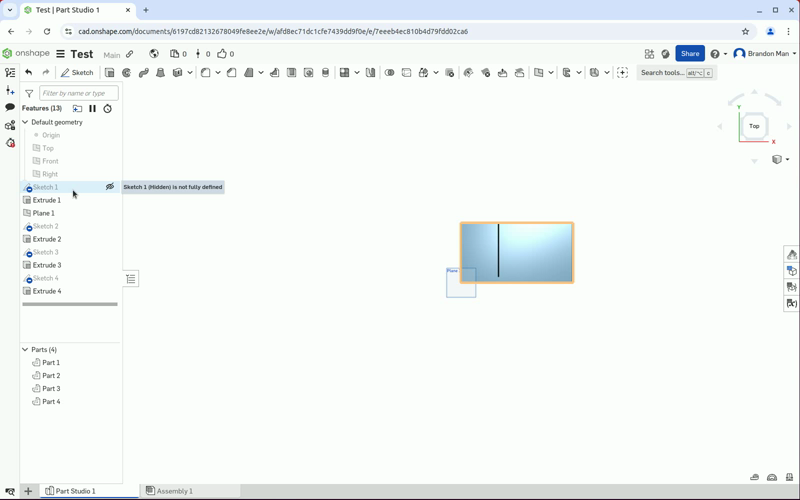
click(73, 189)
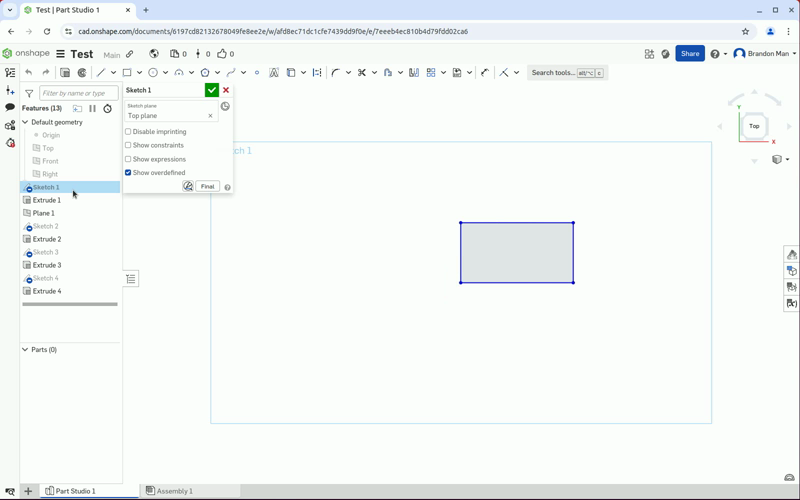
mouse_move(229, 92)
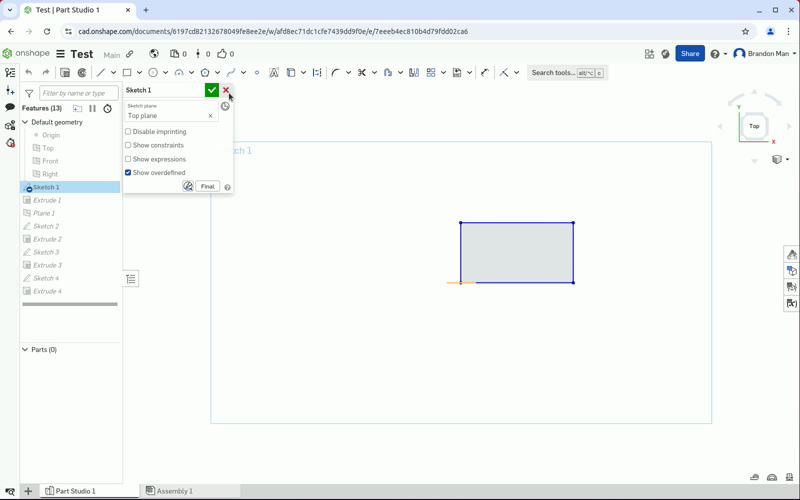
click(229, 92)
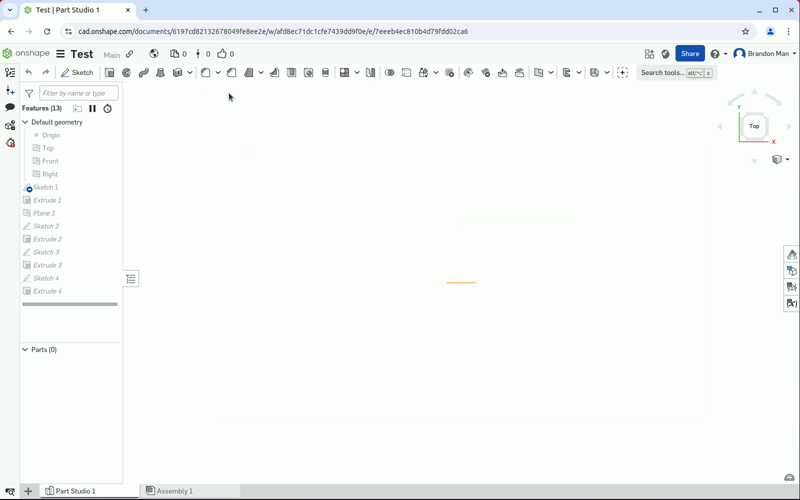
key(shift+s)
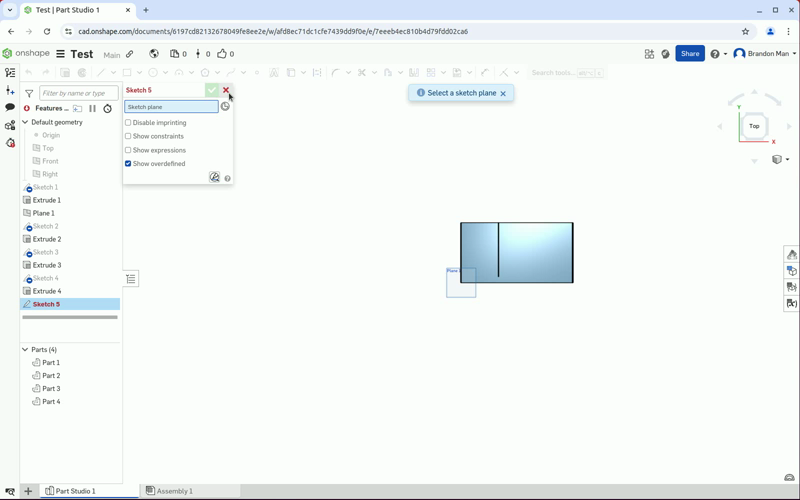
mouse_move(73, 215)
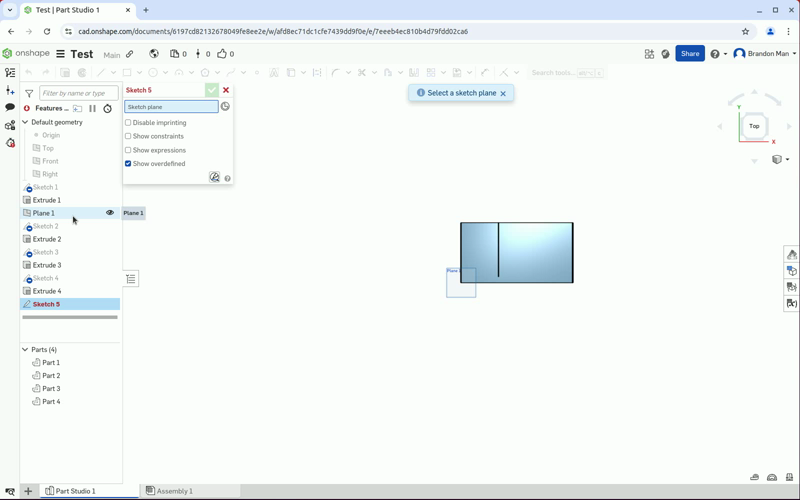
click(73, 215)
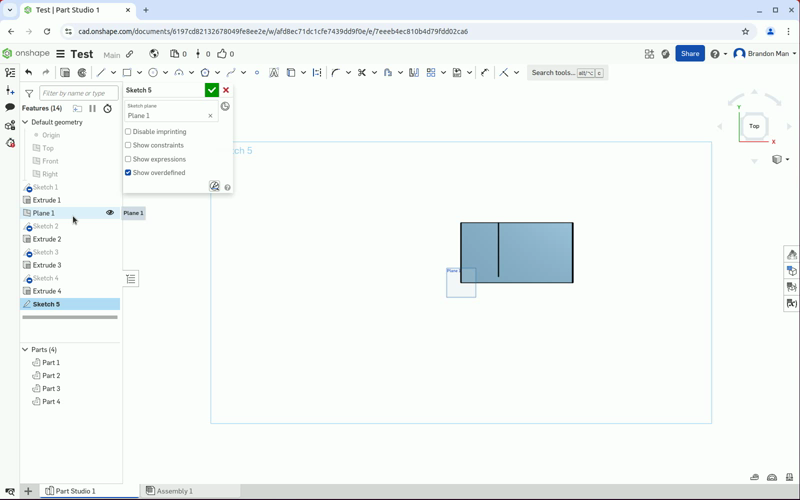
mouse_move(73, 352)
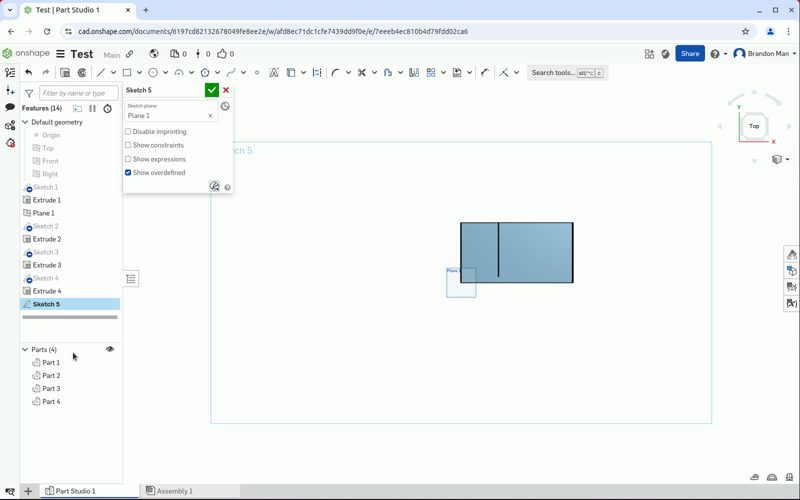
key(y)
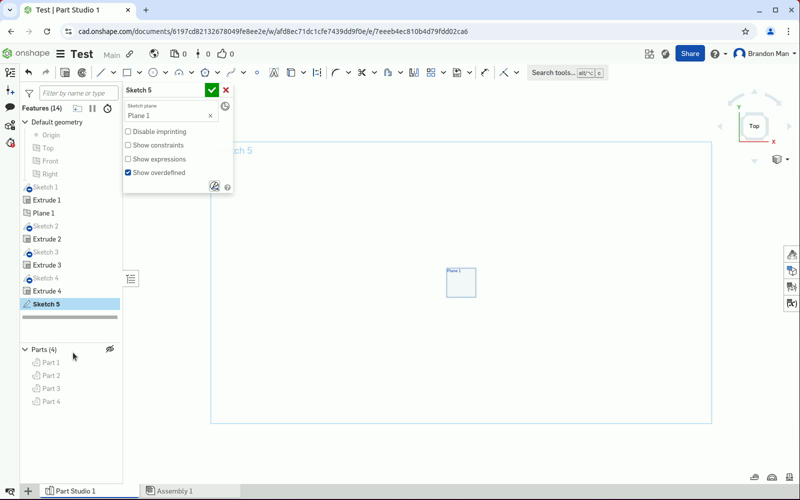
key(l)
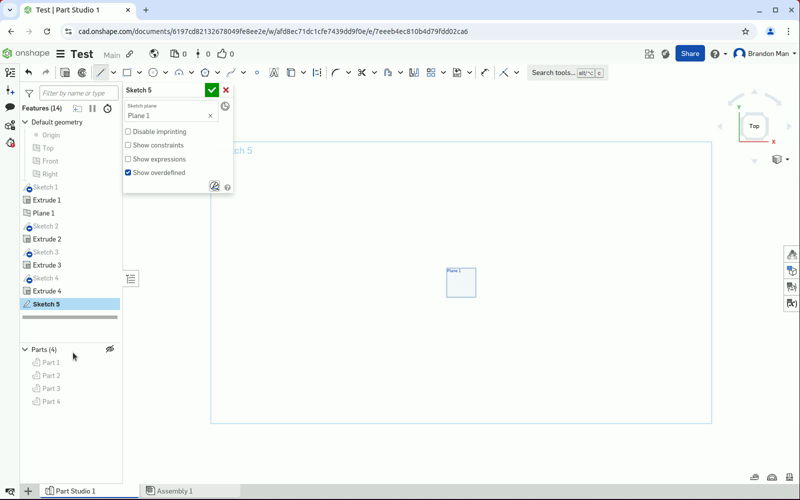
key_down(shift)
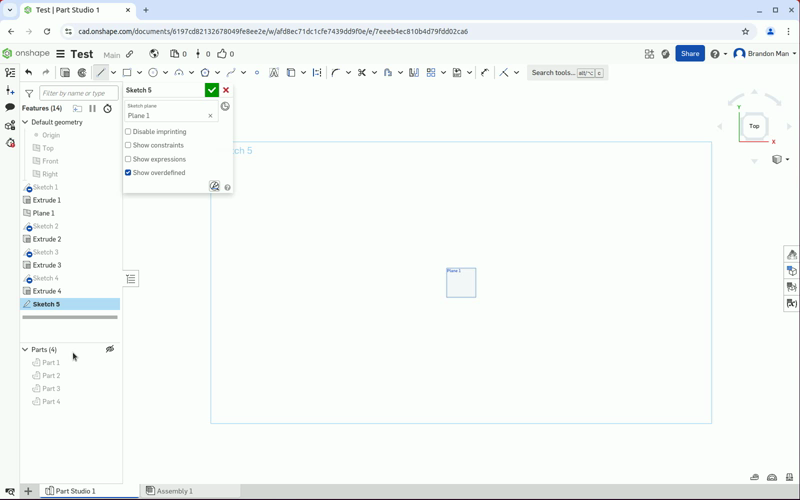
mouse_move(535, 276)
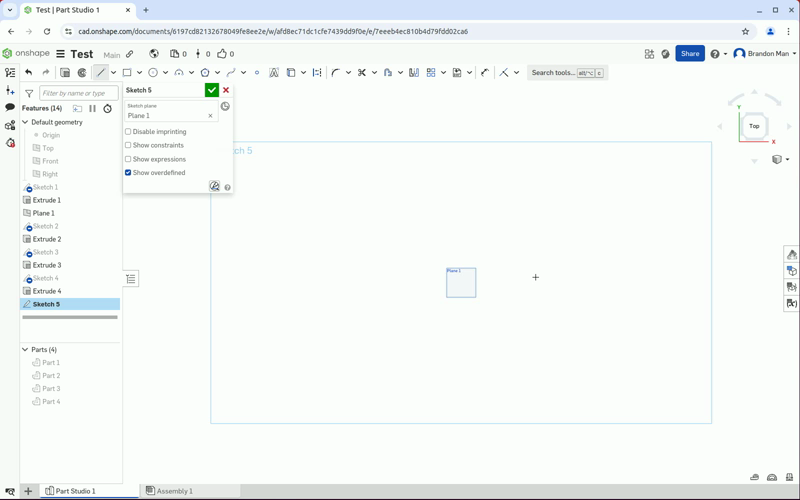
click(535, 276)
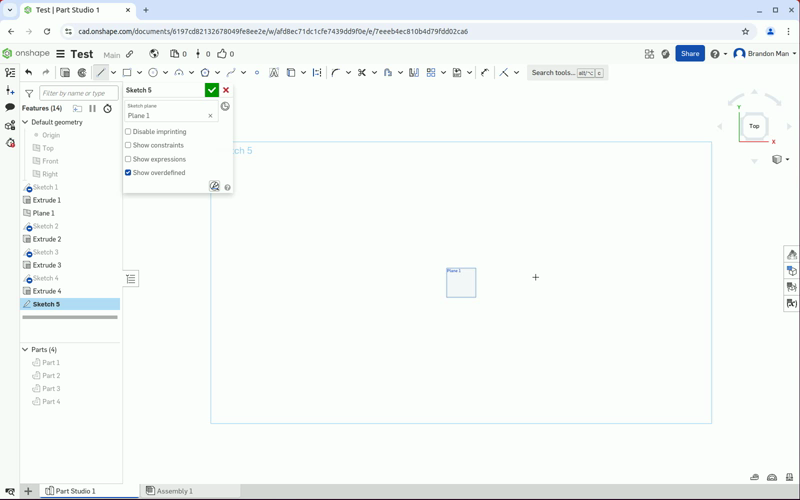
key_up(shift)
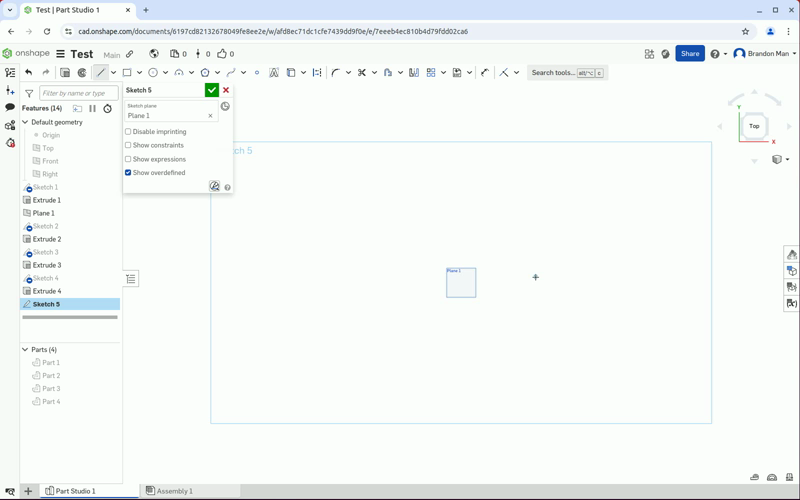
key_down(shift)
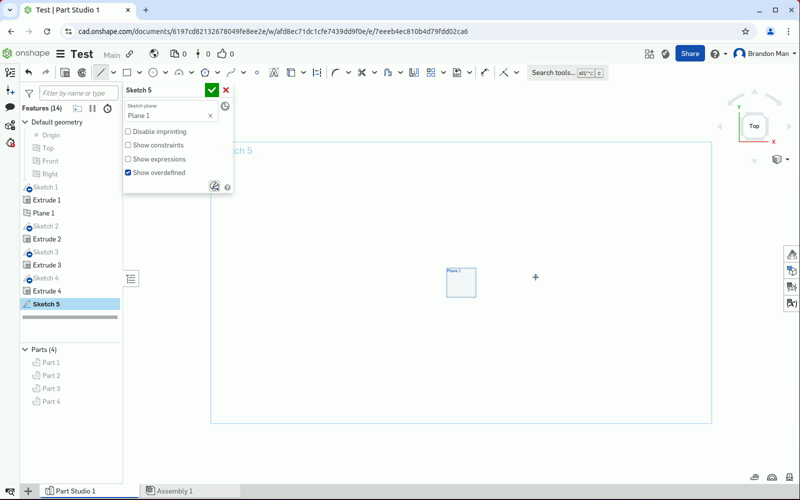
mouse_move(565, 276)
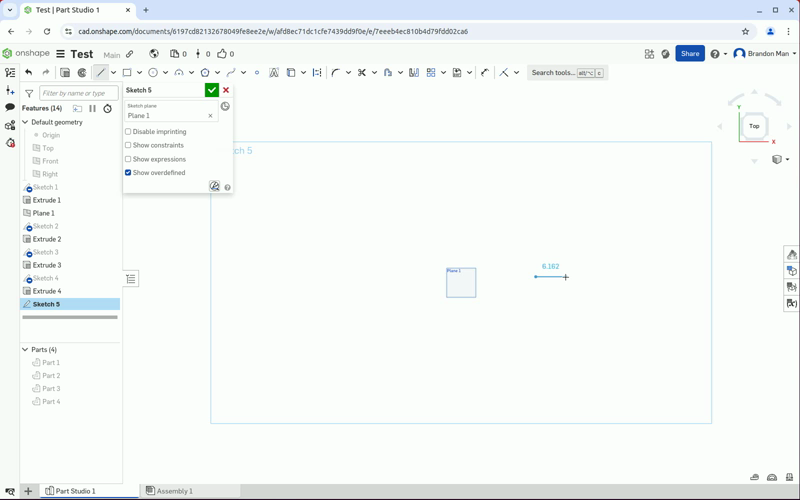
mouse_move(536, 276)
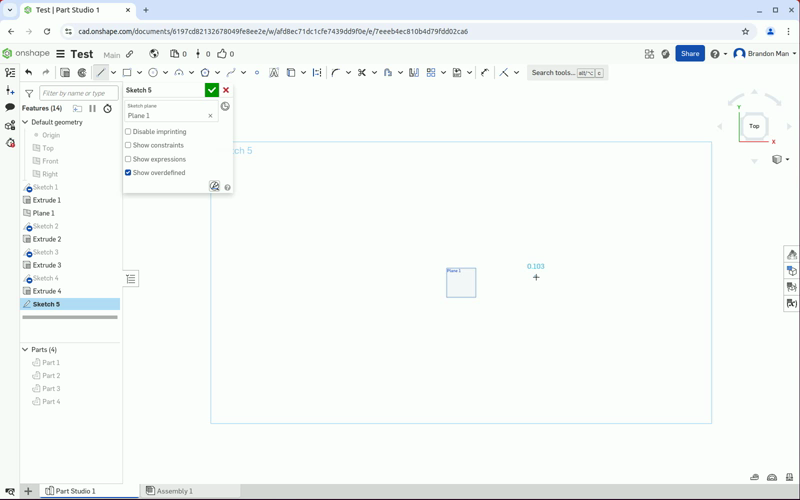
scroll(6)
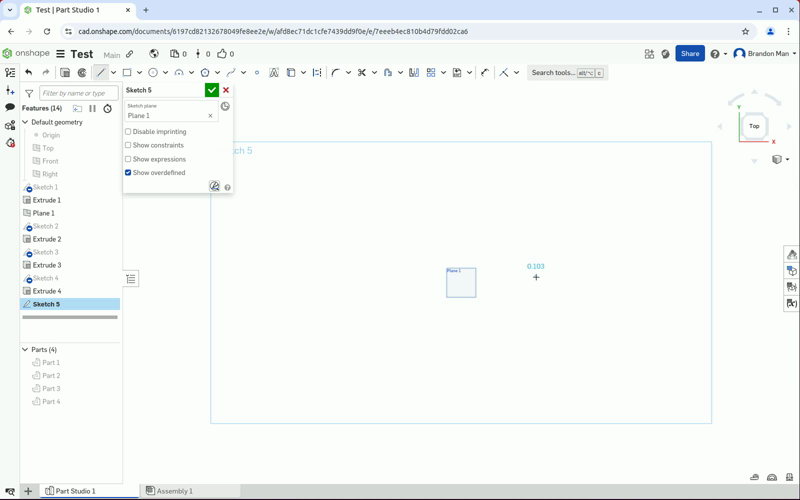
scroll(6)
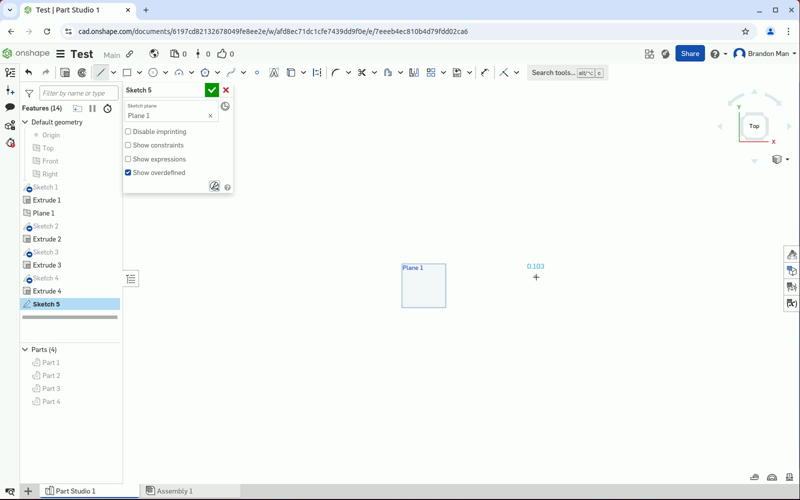
scroll(6)
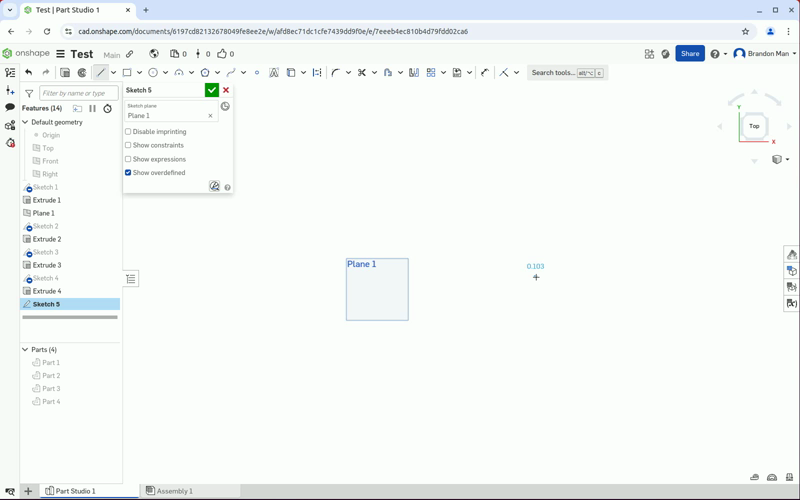
scroll(6)
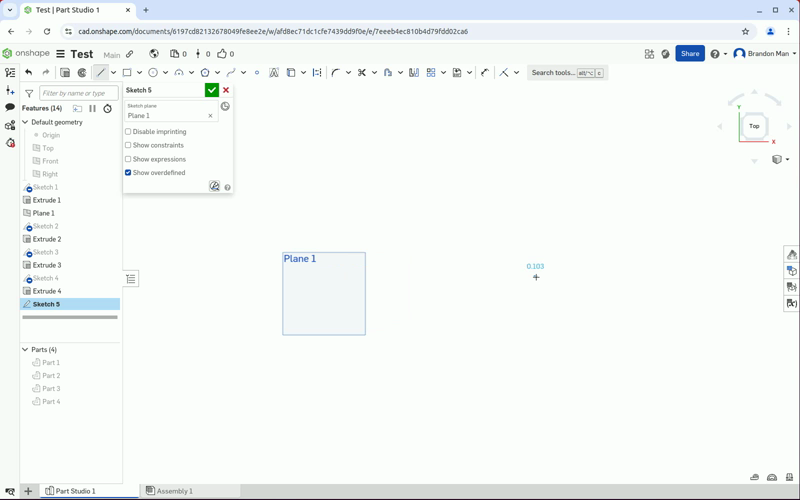
scroll(6)
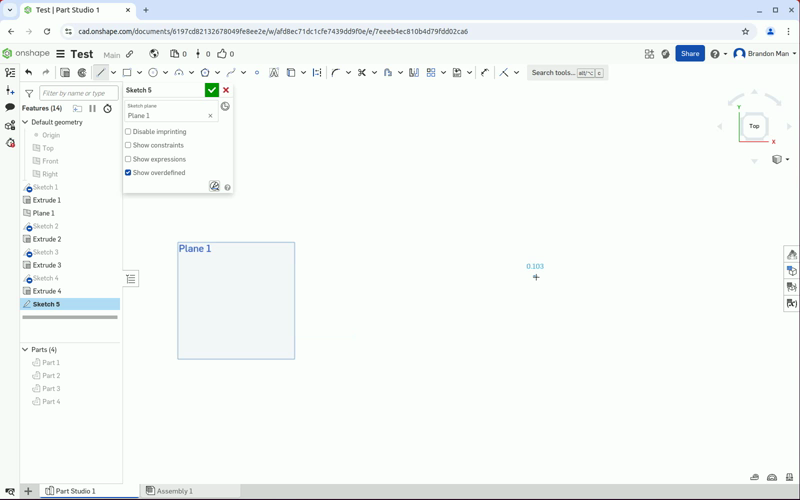
scroll(6)
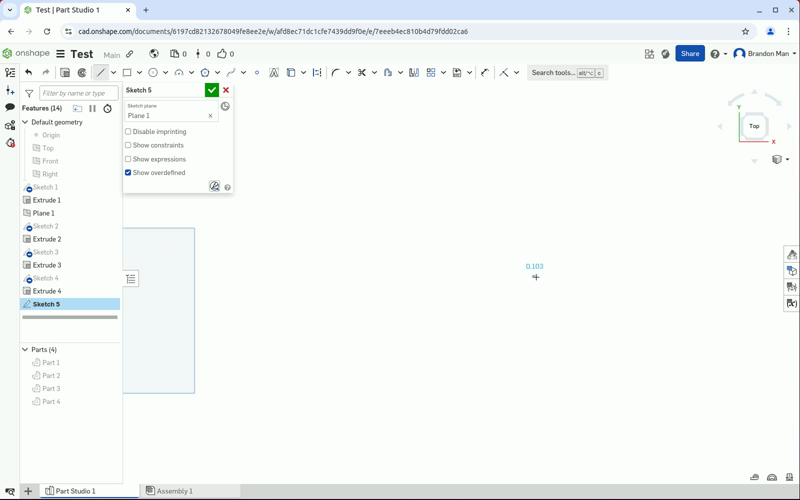
scroll(6)
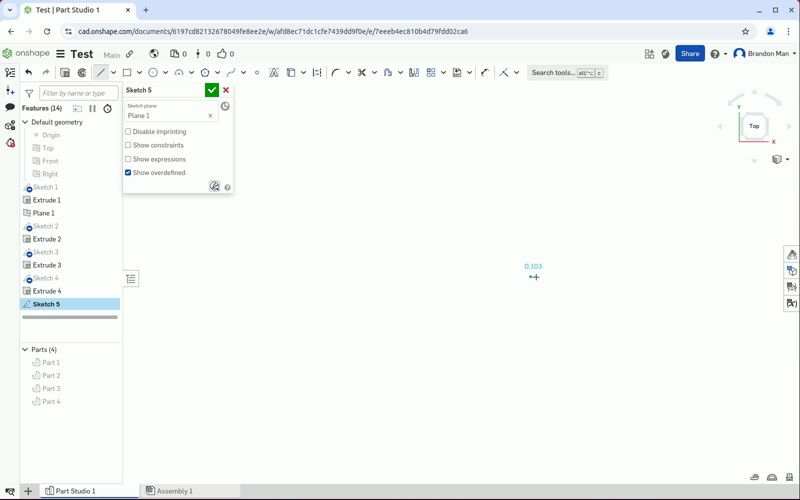
click(536, 276)
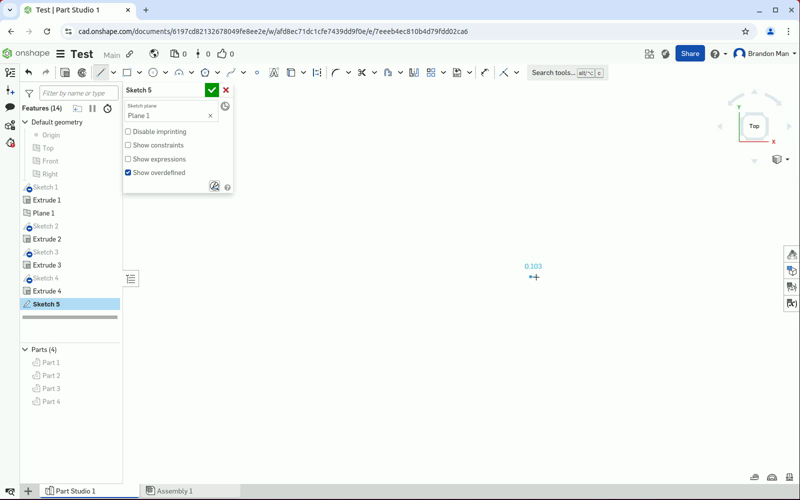
scroll(-6)
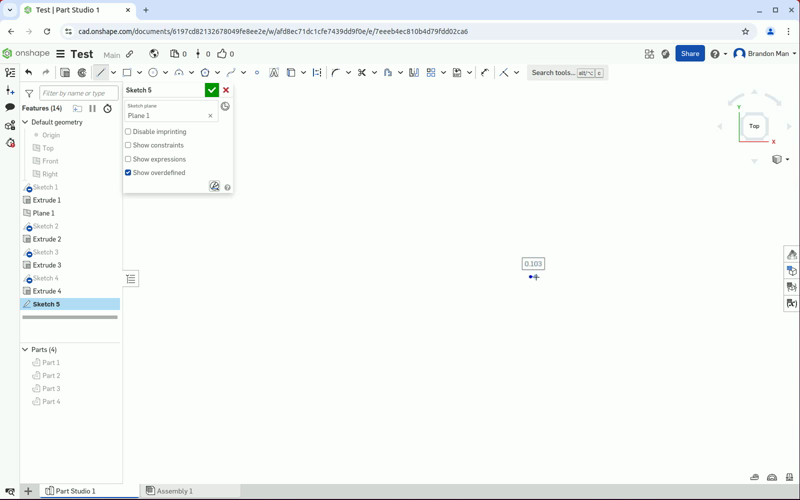
scroll(-6)
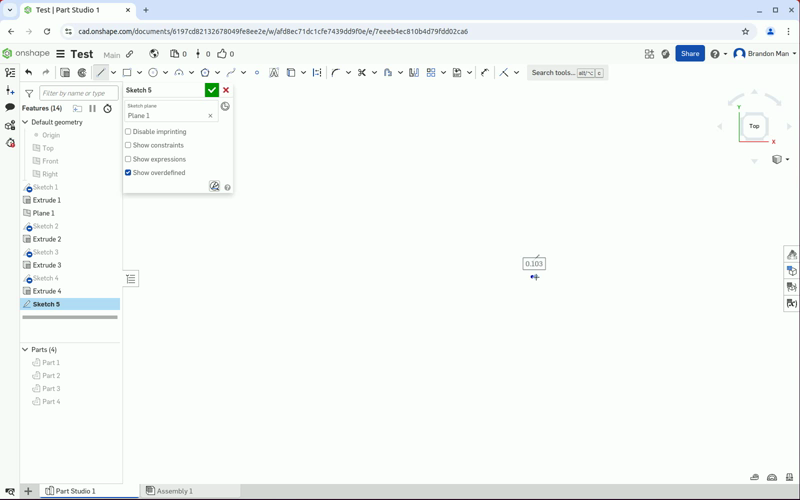
scroll(-6)
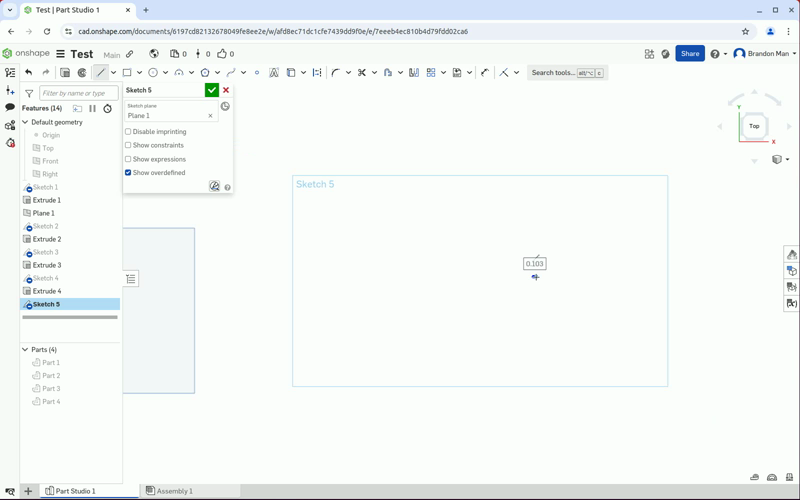
scroll(-6)
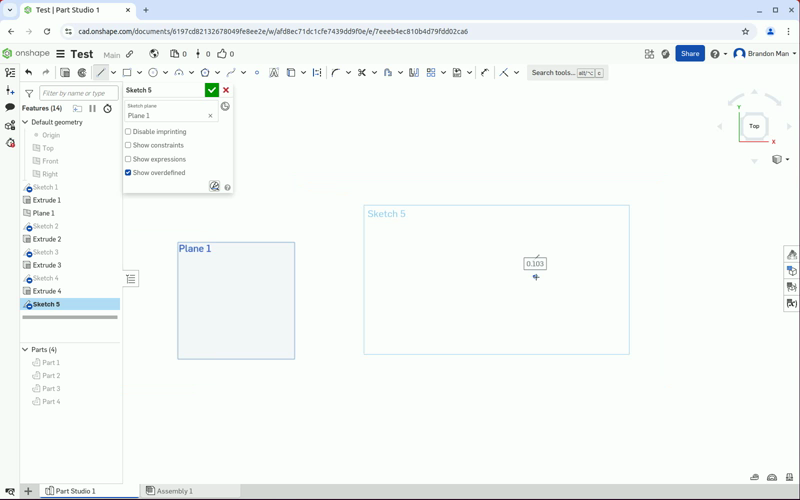
scroll(-6)
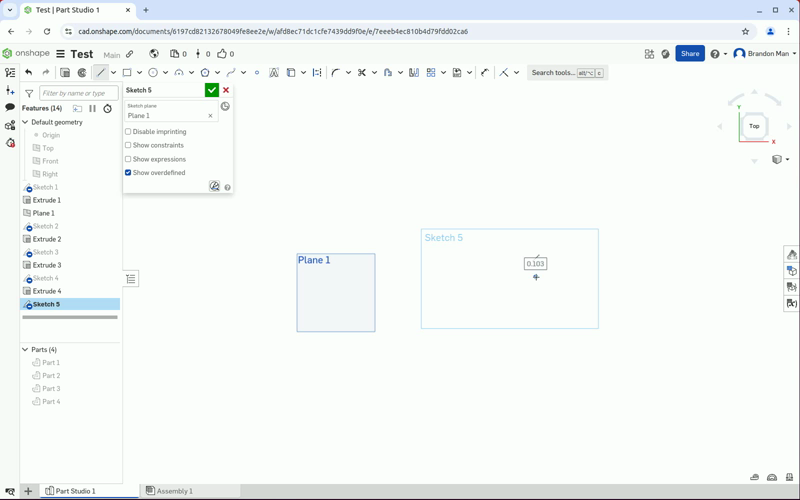
scroll(-6)
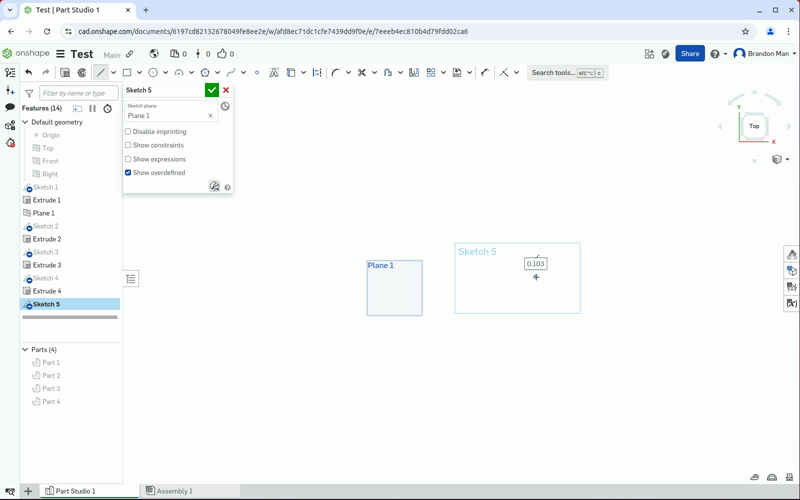
scroll(-6)
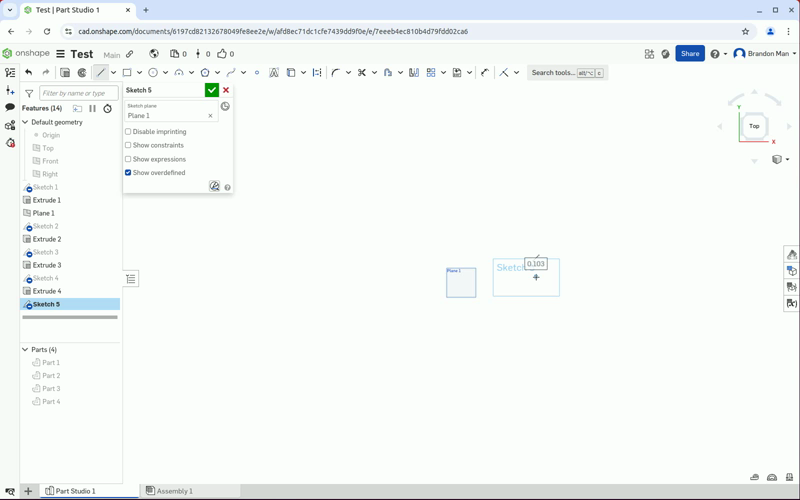
key_up(shift)
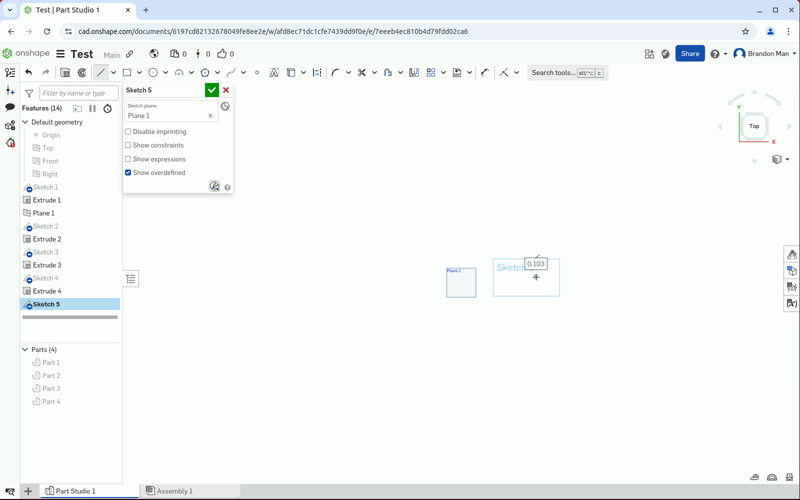
key_down(shift)
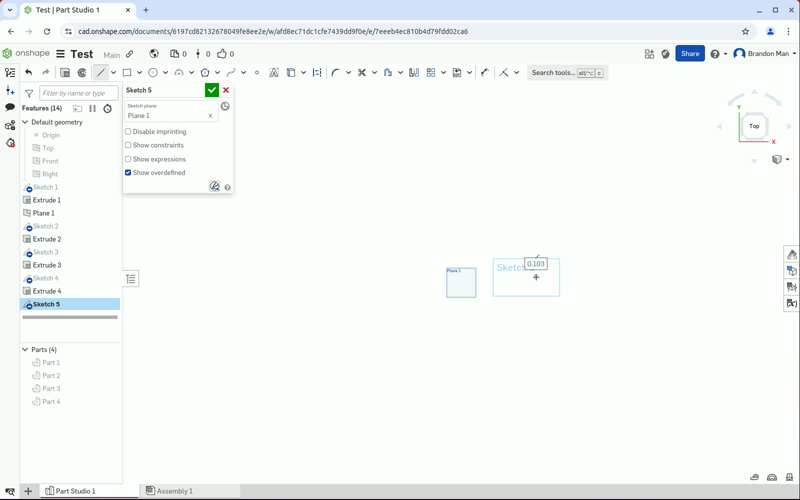
mouse_move(566, 276)
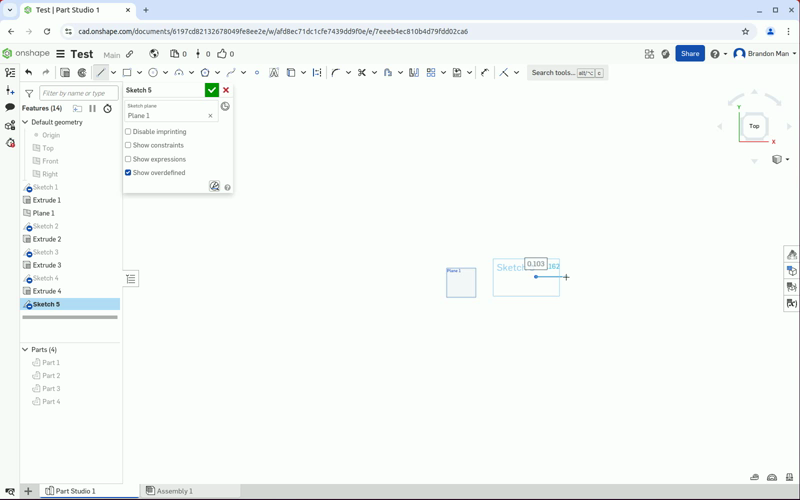
mouse_move(536, 222)
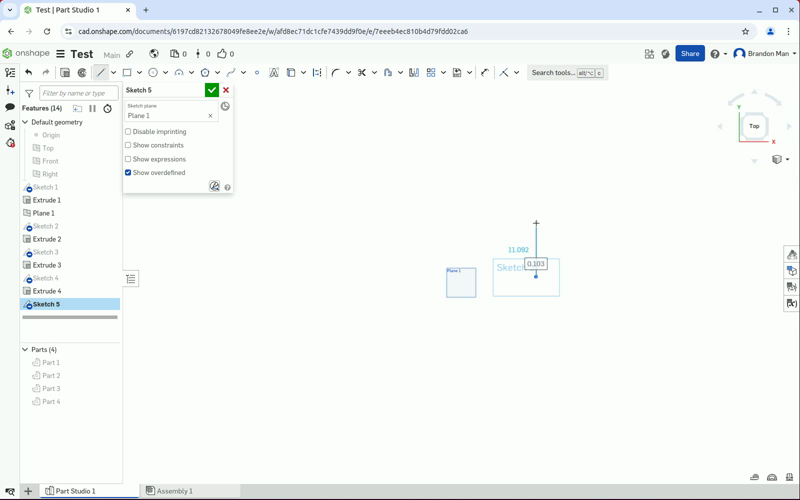
click(536, 222)
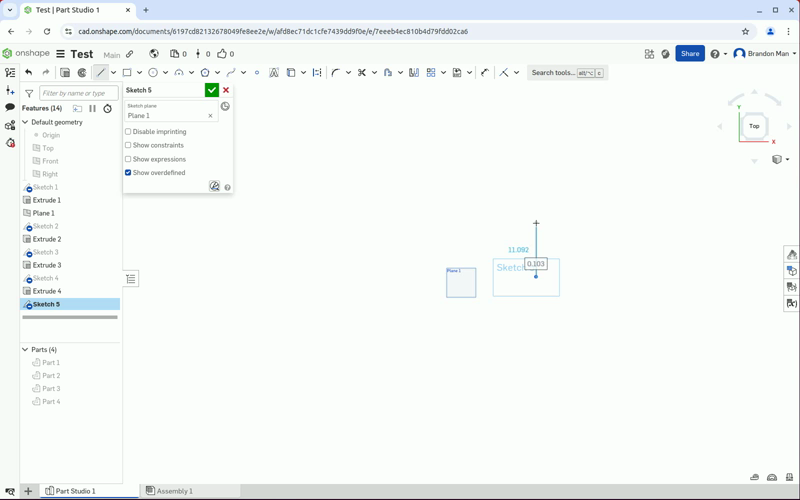
key_up(shift)
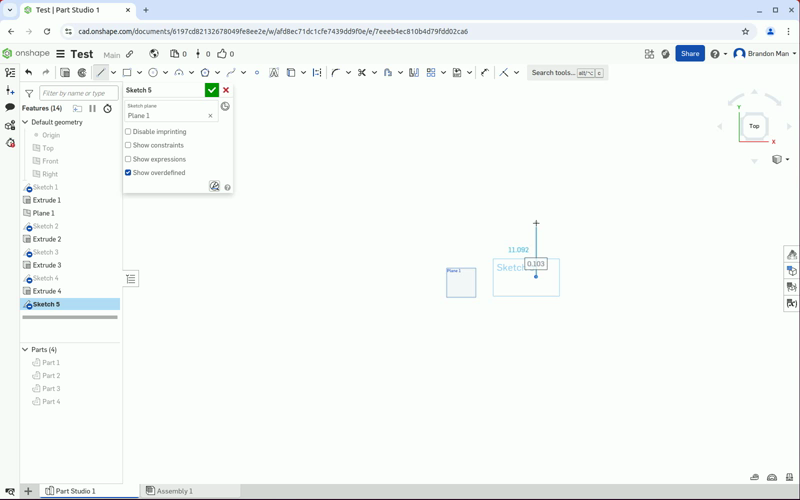
key_down(shift)
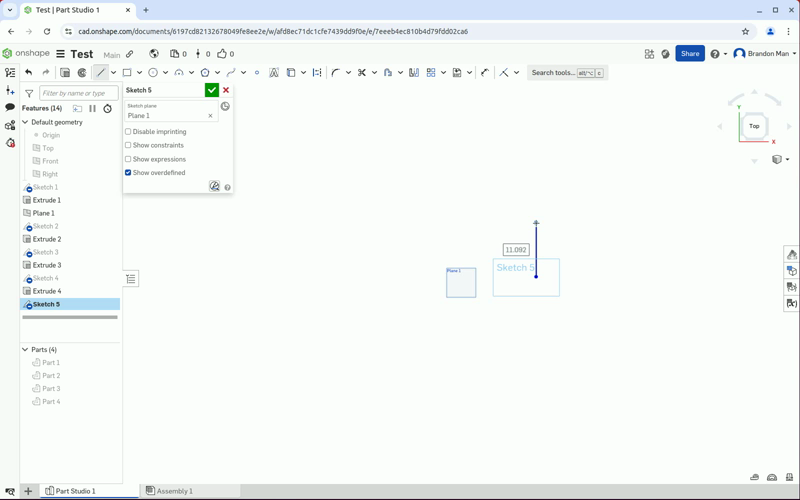
mouse_move(566, 222)
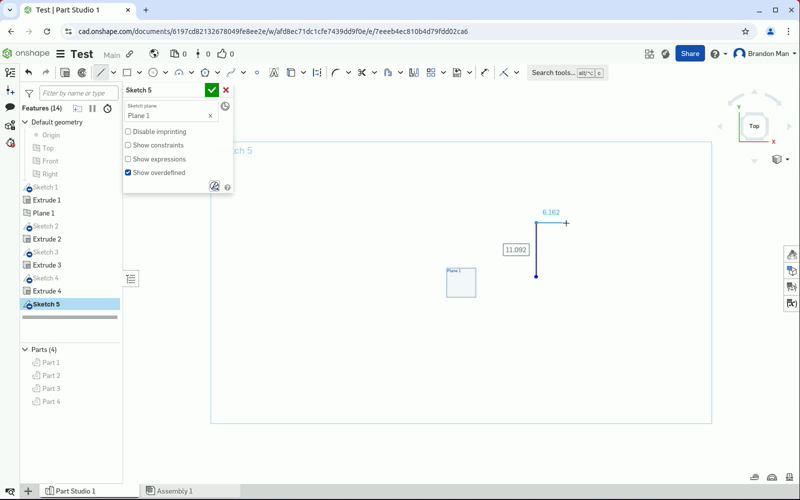
mouse_move(535, 222)
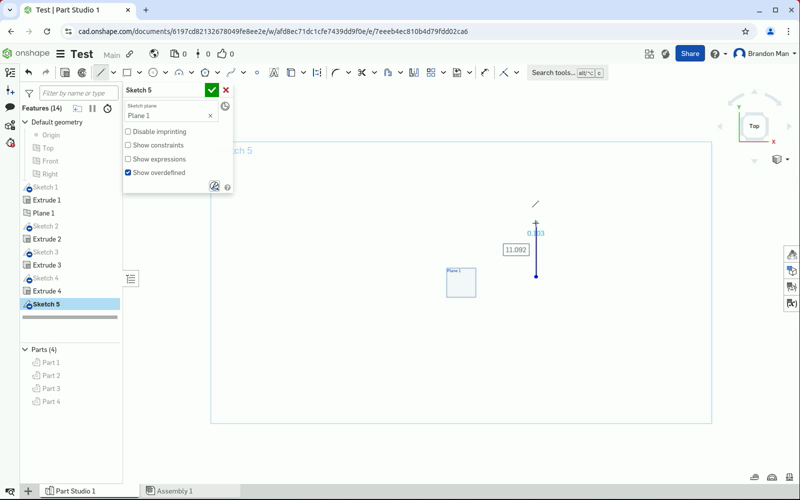
scroll(6)
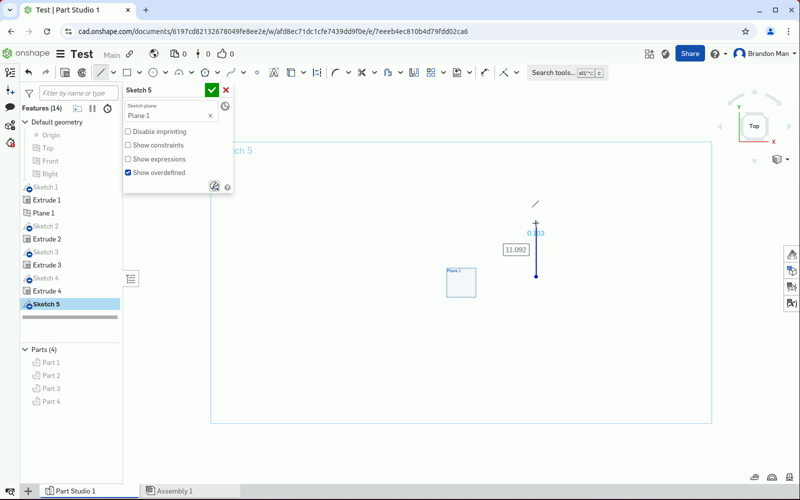
scroll(6)
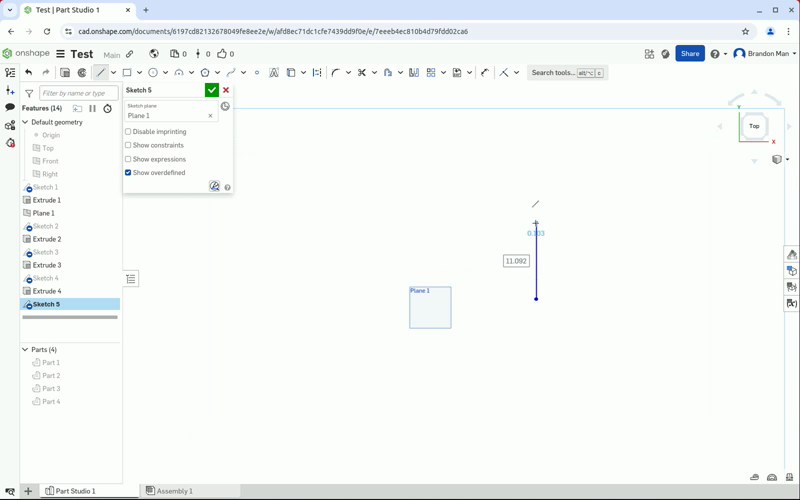
scroll(6)
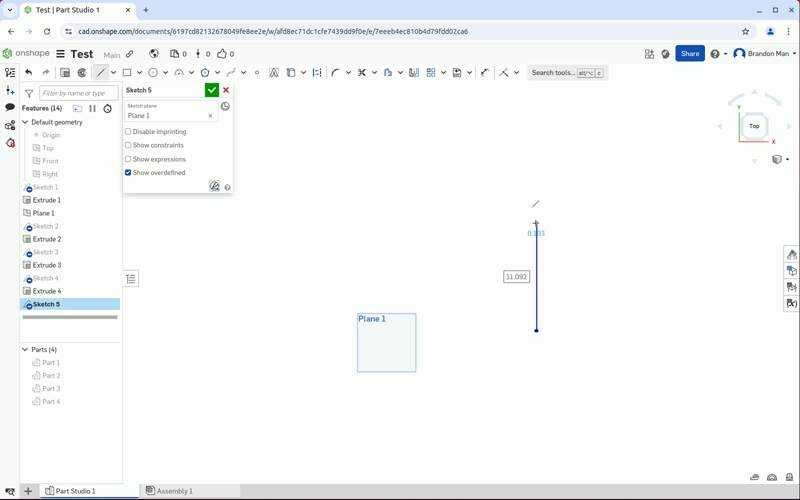
scroll(6)
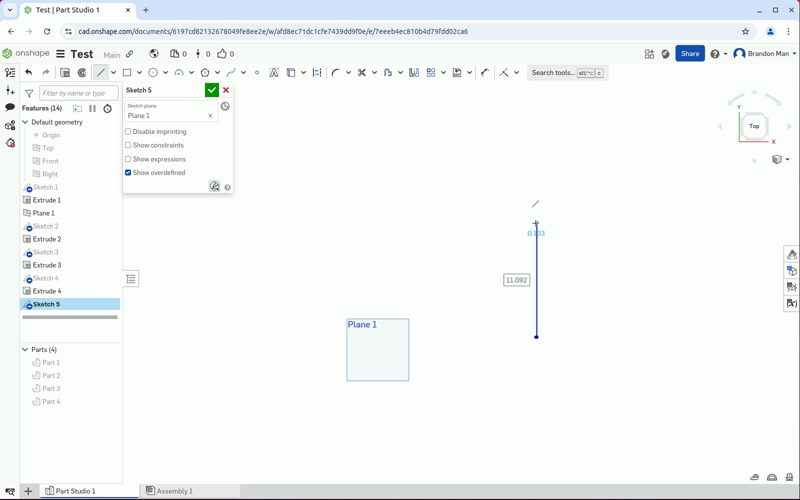
scroll(6)
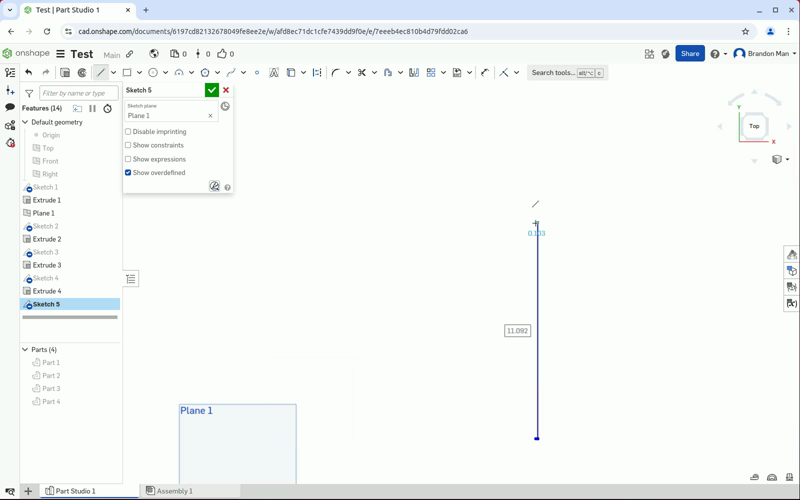
scroll(6)
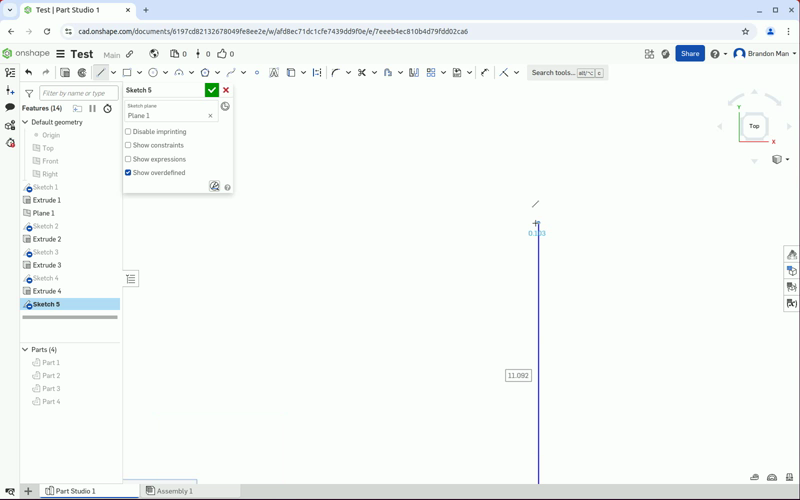
scroll(6)
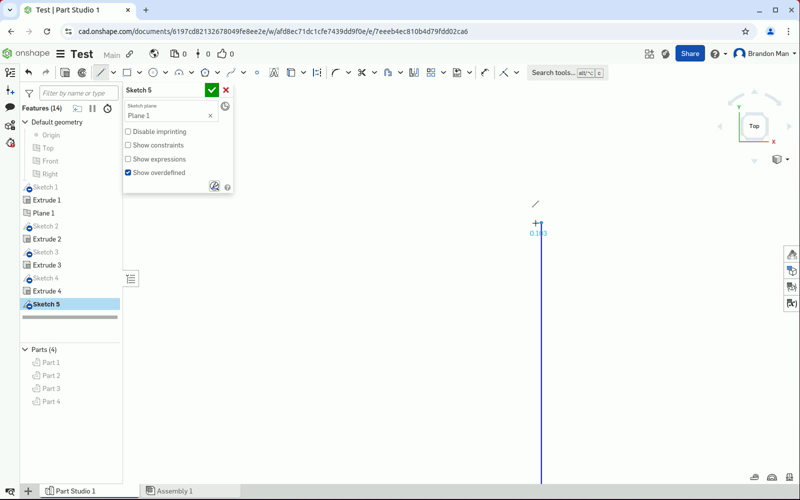
click(535, 222)
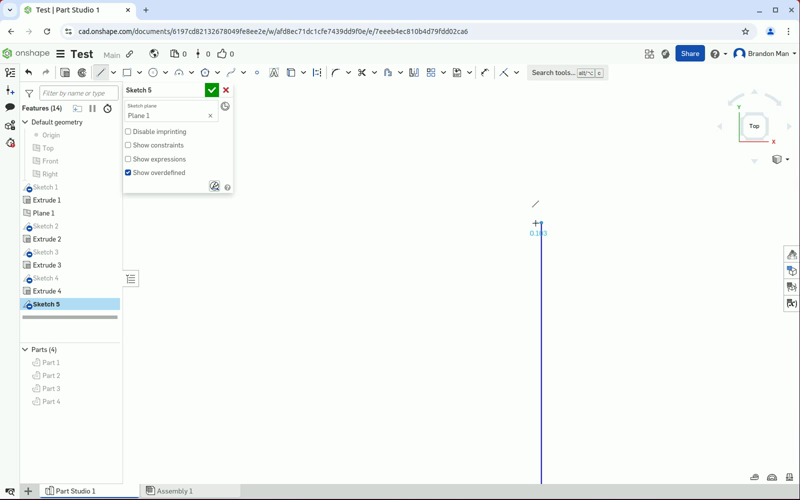
scroll(-6)
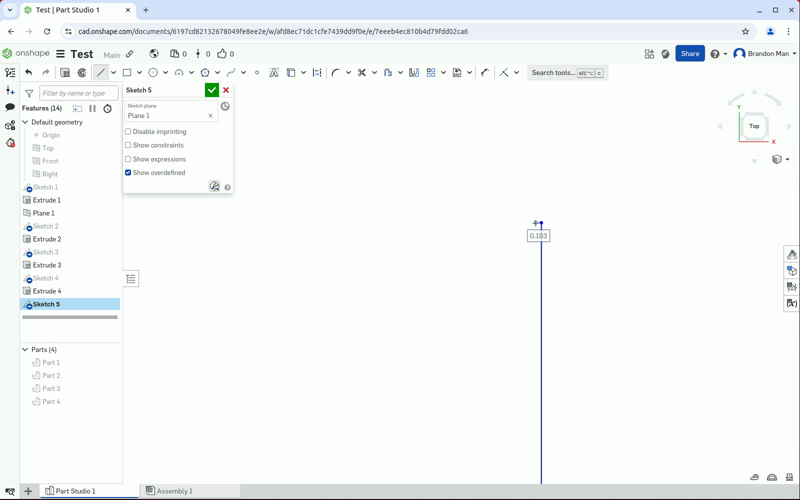
scroll(-6)
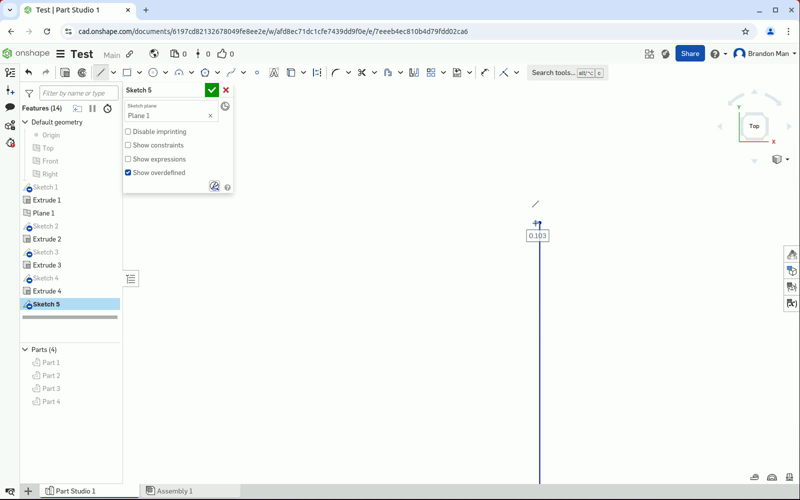
scroll(-6)
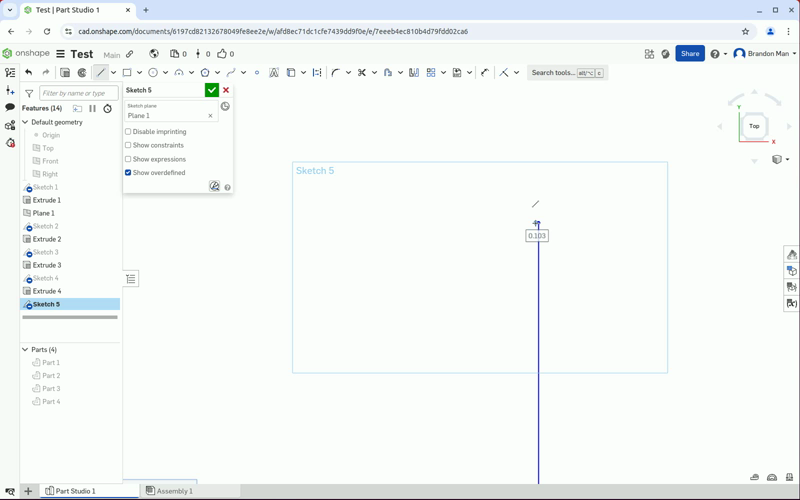
scroll(-6)
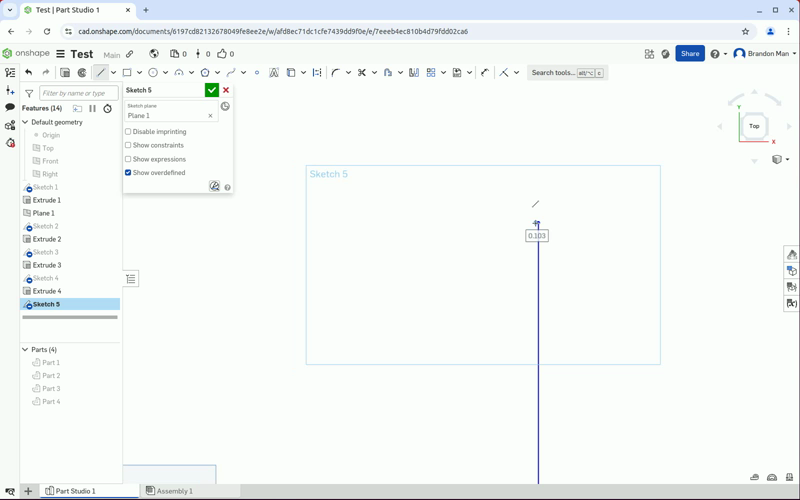
scroll(-6)
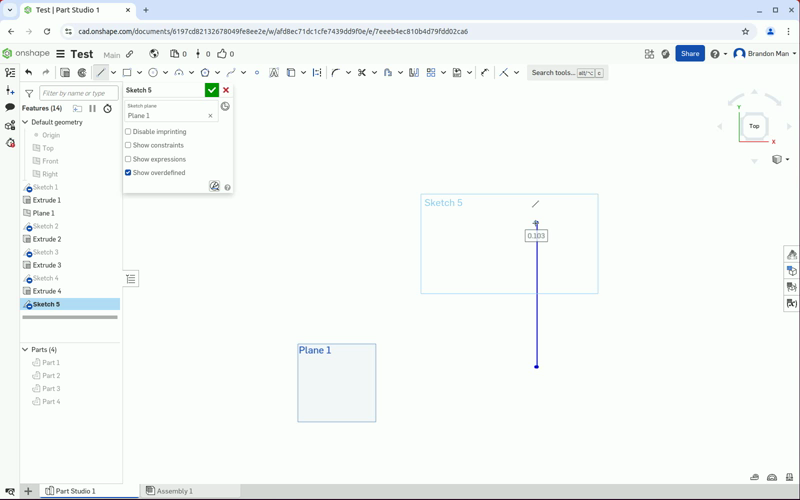
scroll(-6)
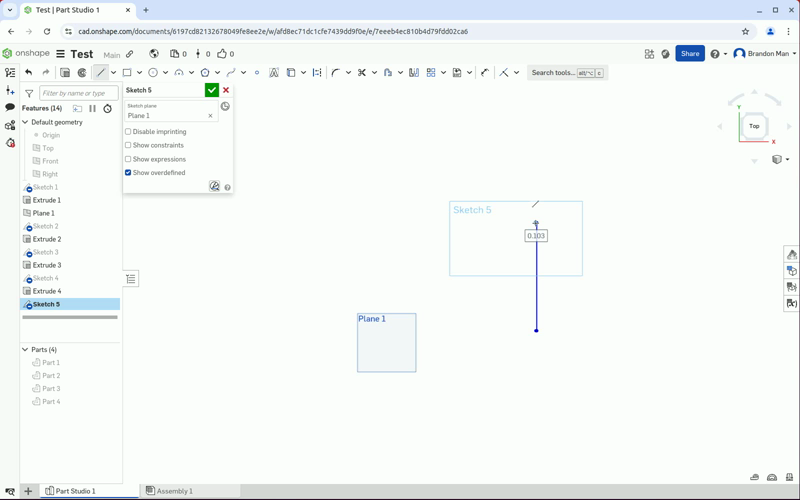
scroll(-6)
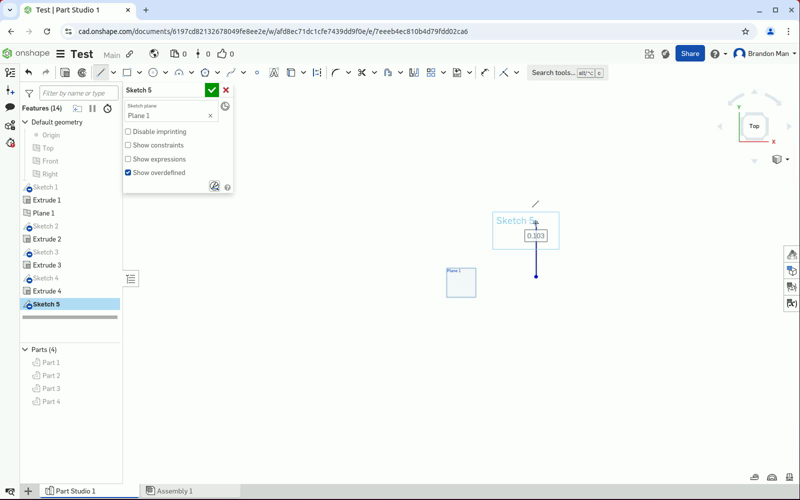
key_up(shift)
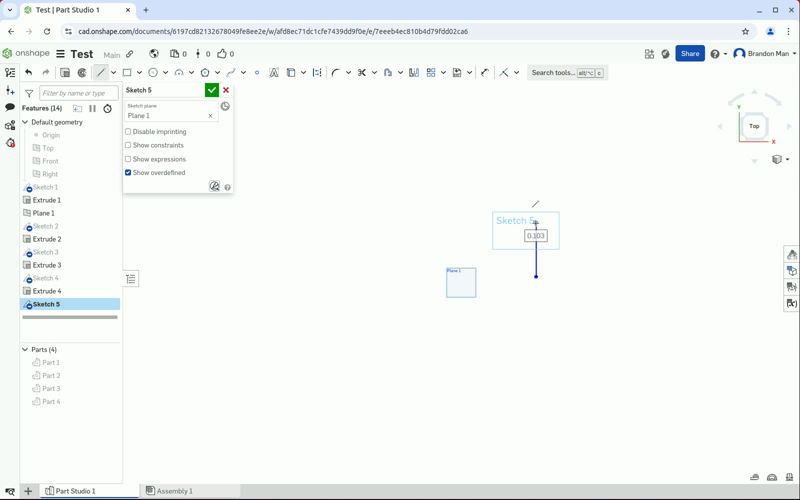
mouse_move(565, 222)
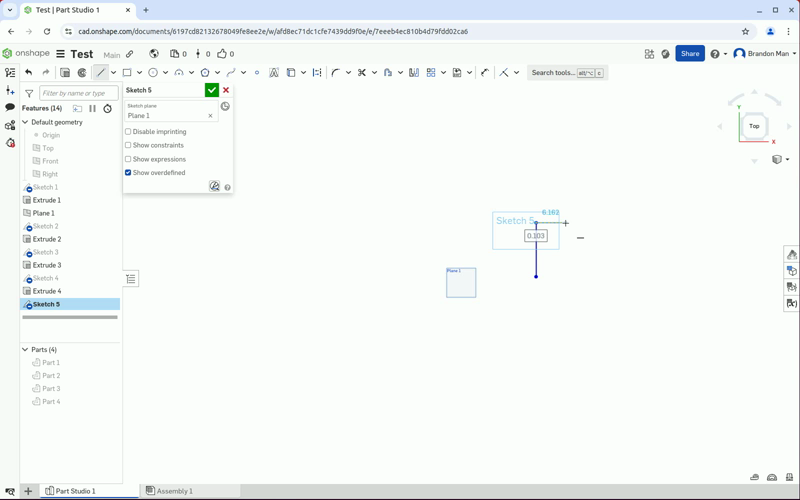
key_down(shift)
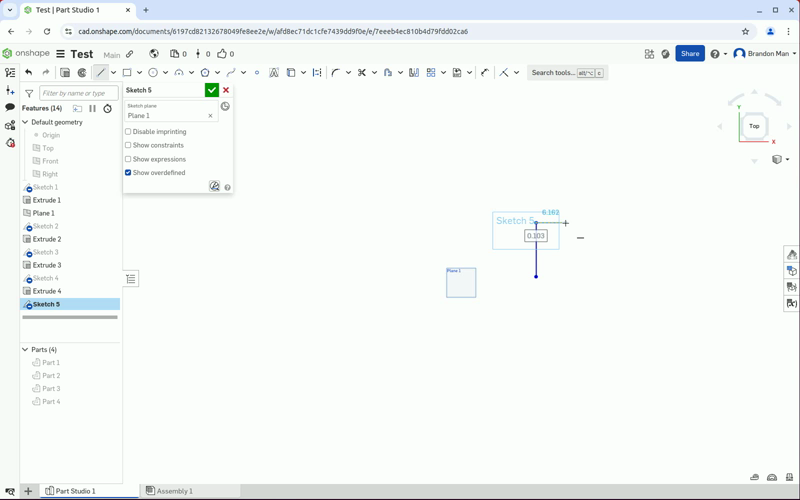
mouse_move(535, 276)
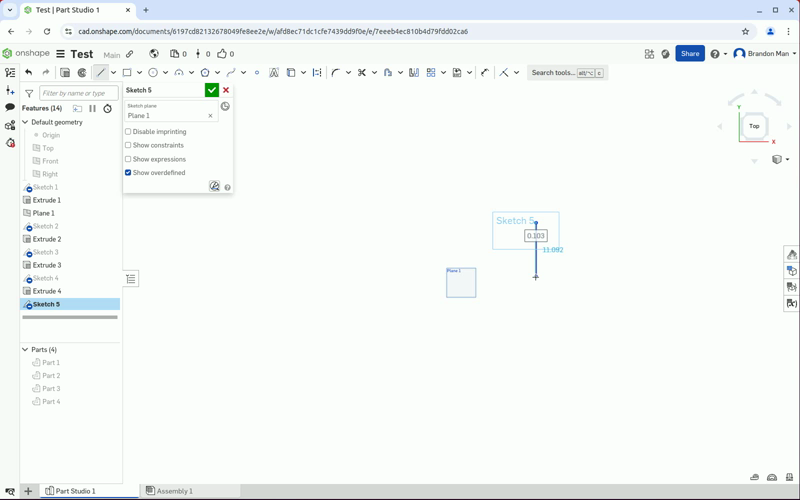
scroll(6)
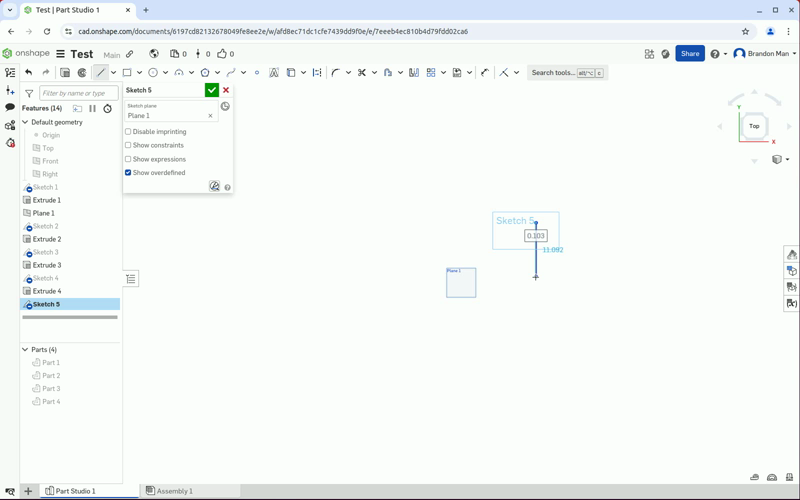
scroll(6)
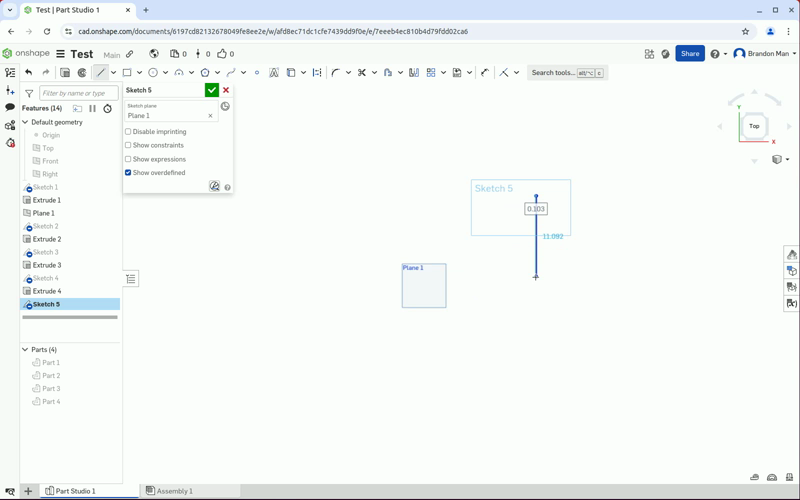
scroll(6)
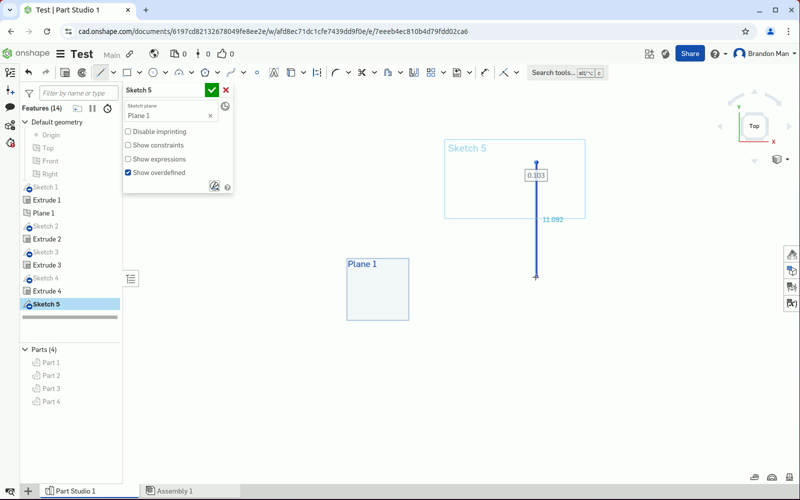
scroll(6)
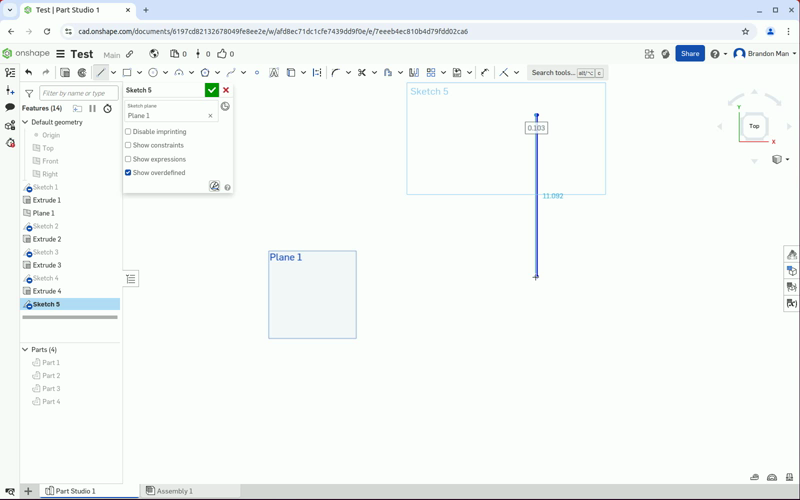
scroll(6)
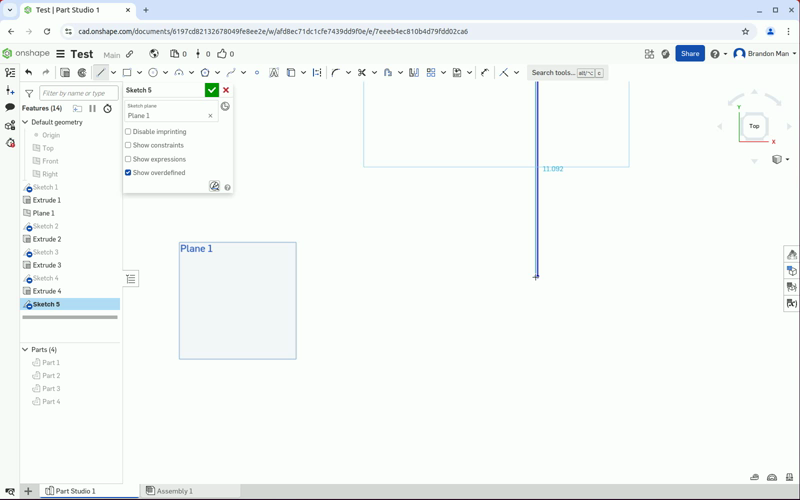
scroll(6)
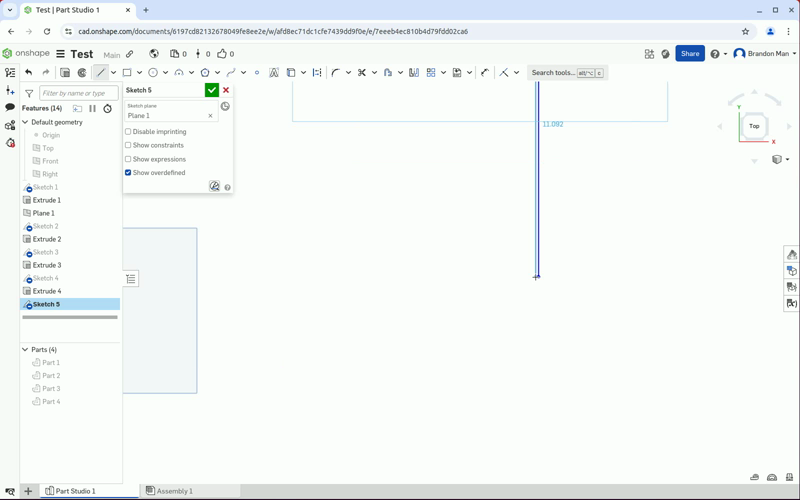
scroll(6)
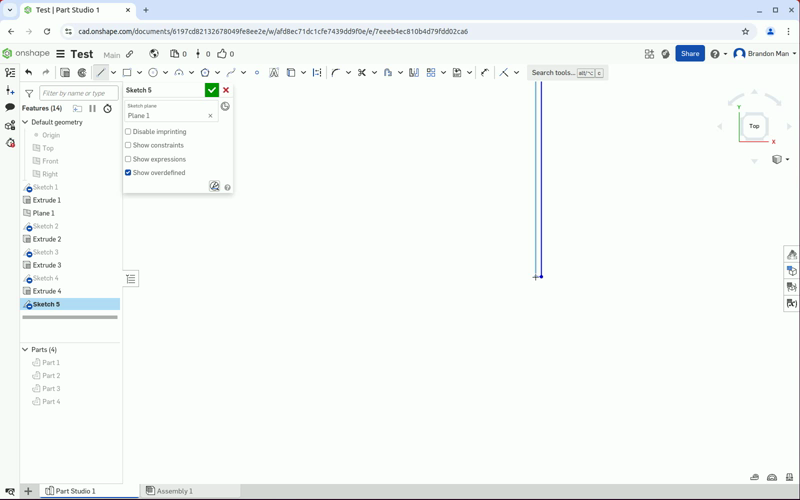
key_up(shift)
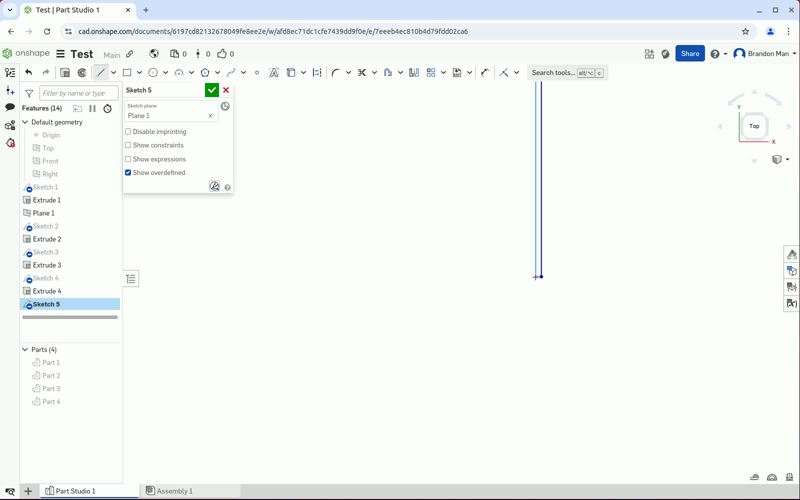
click(535, 276)
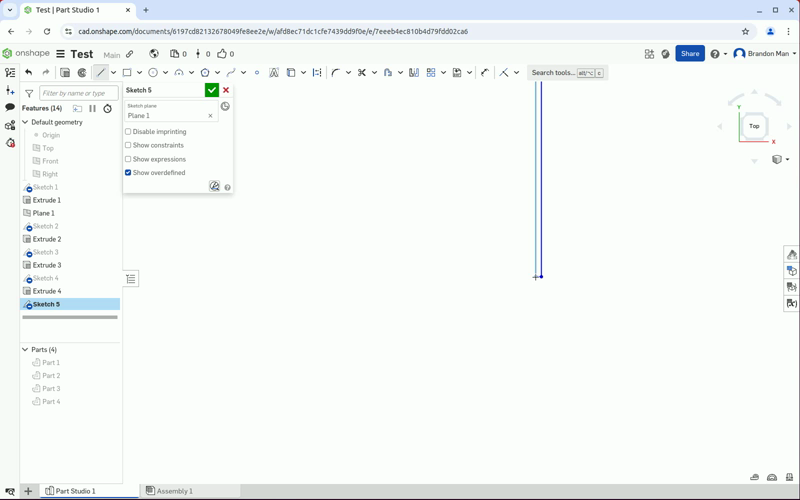
scroll(-6)
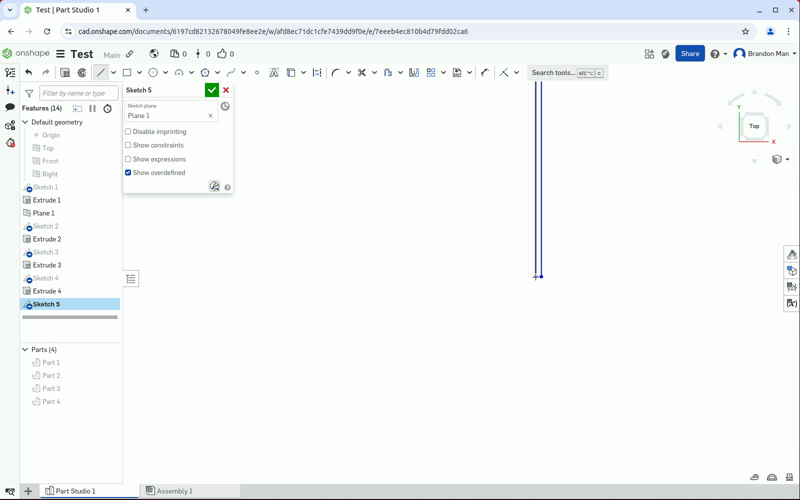
scroll(-6)
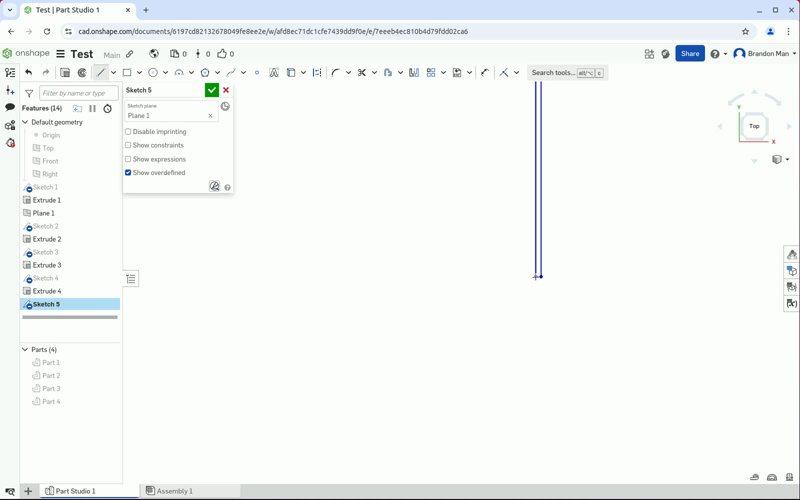
scroll(-6)
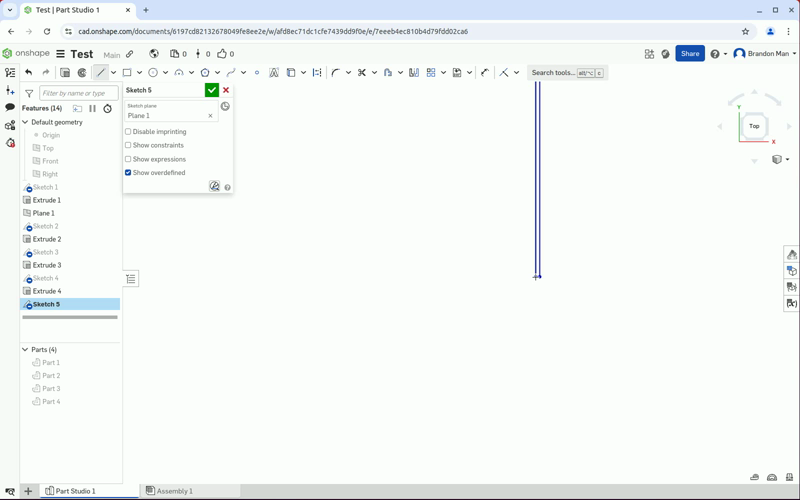
scroll(-6)
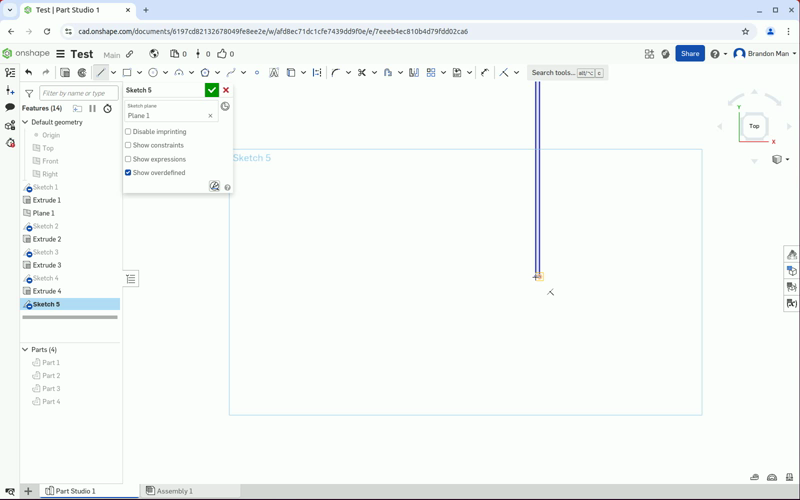
scroll(-6)
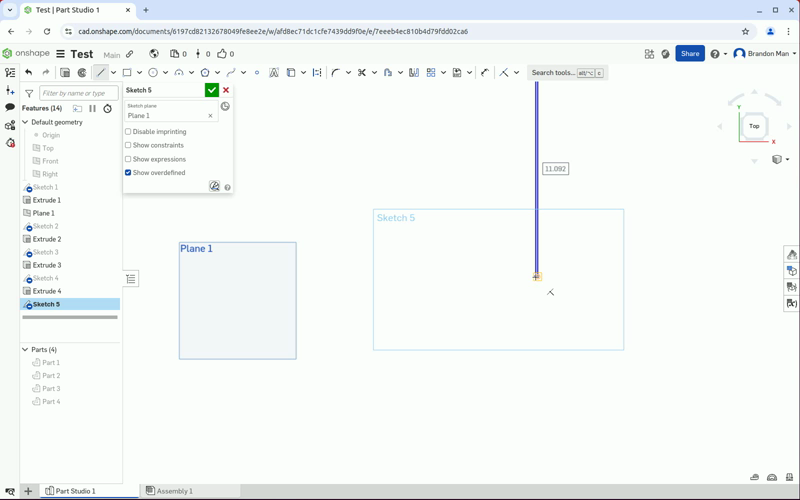
scroll(-6)
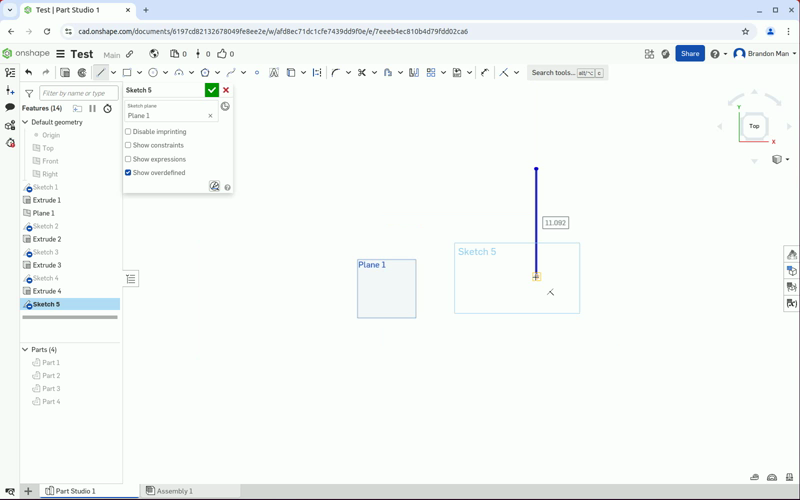
scroll(-6)
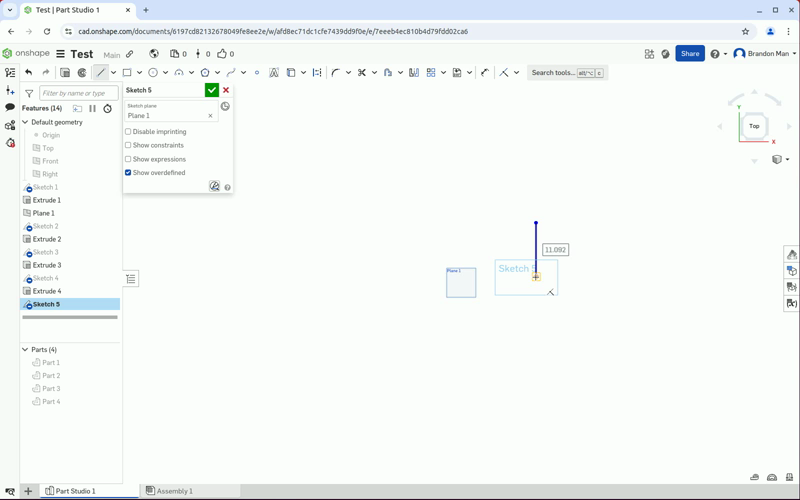
key(esc)
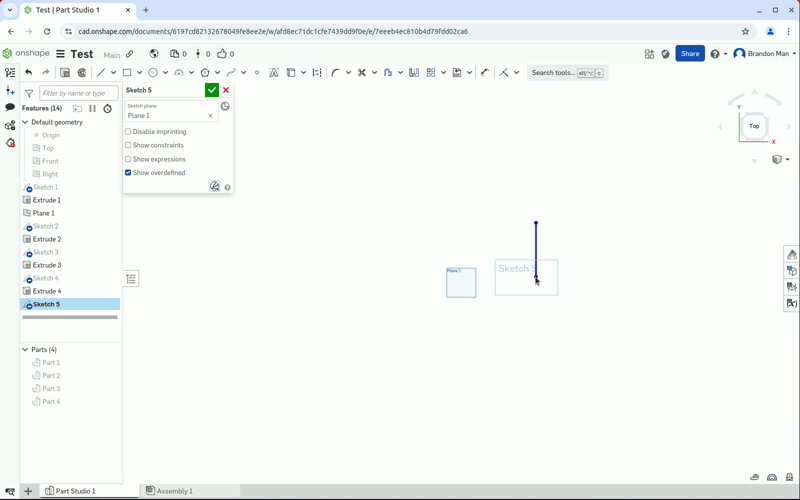
mouse_move(536, 245)
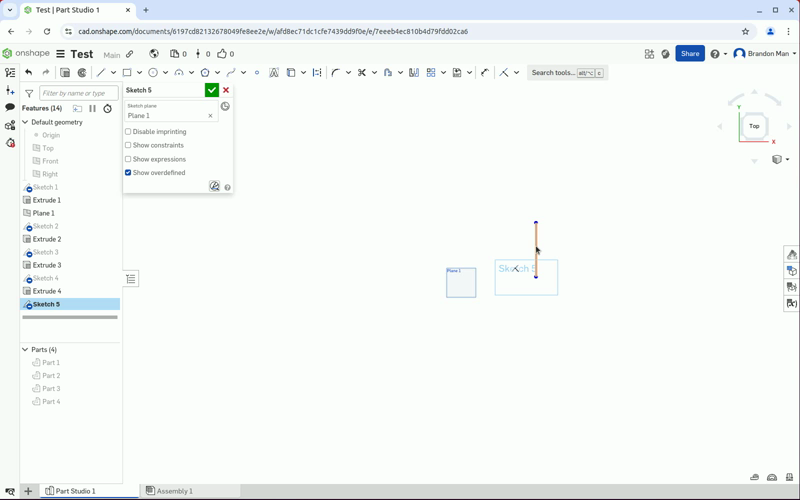
scroll(6)
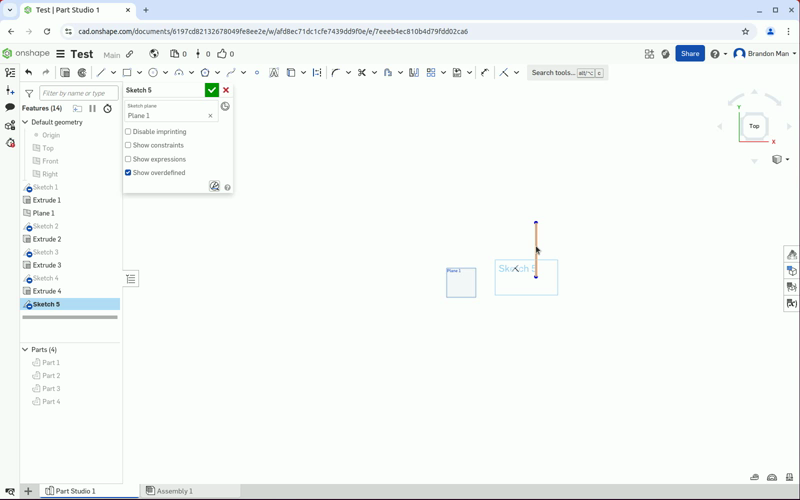
scroll(6)
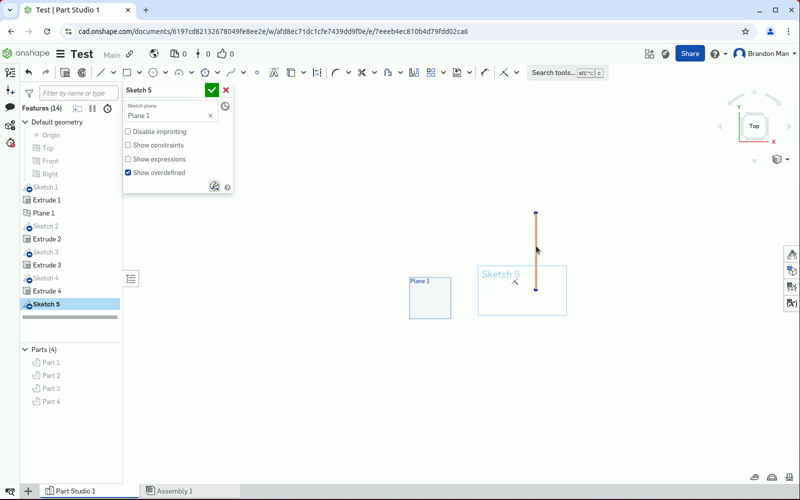
scroll(6)
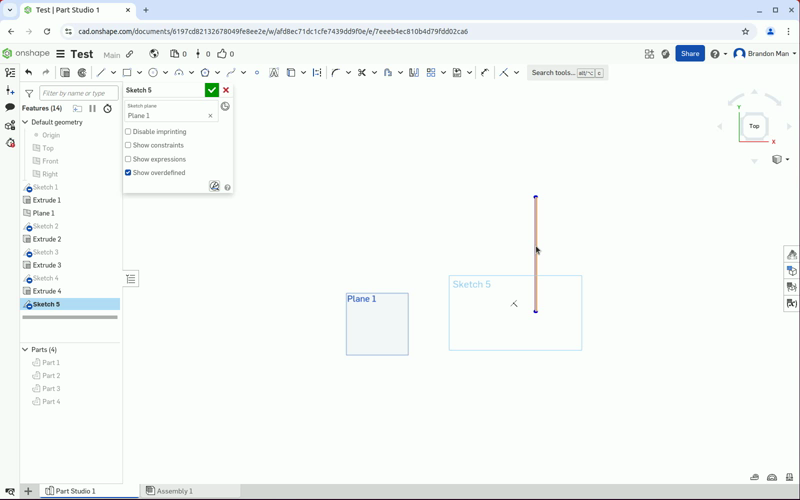
scroll(6)
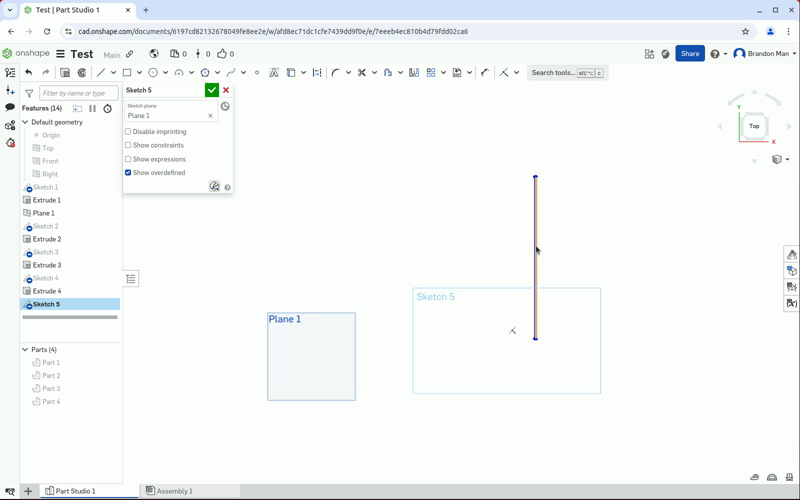
scroll(6)
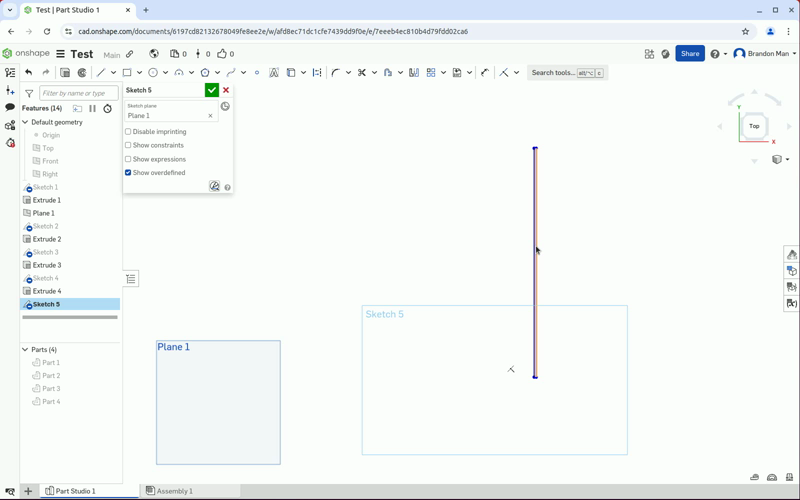
scroll(6)
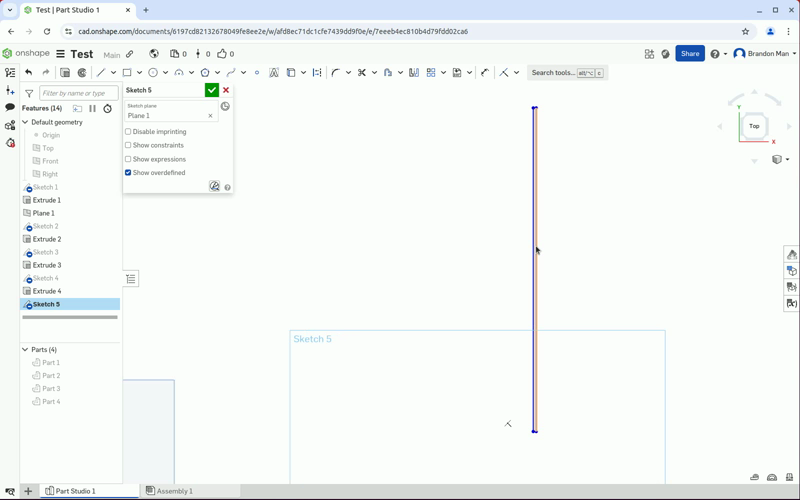
scroll(6)
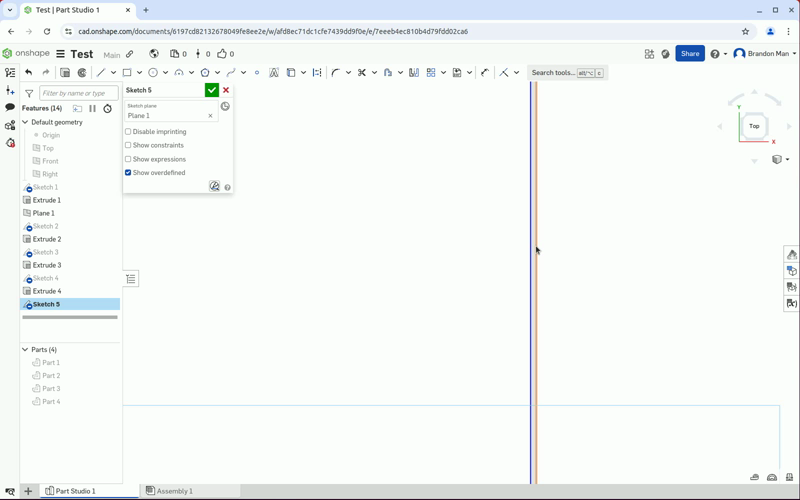
click(536, 245)
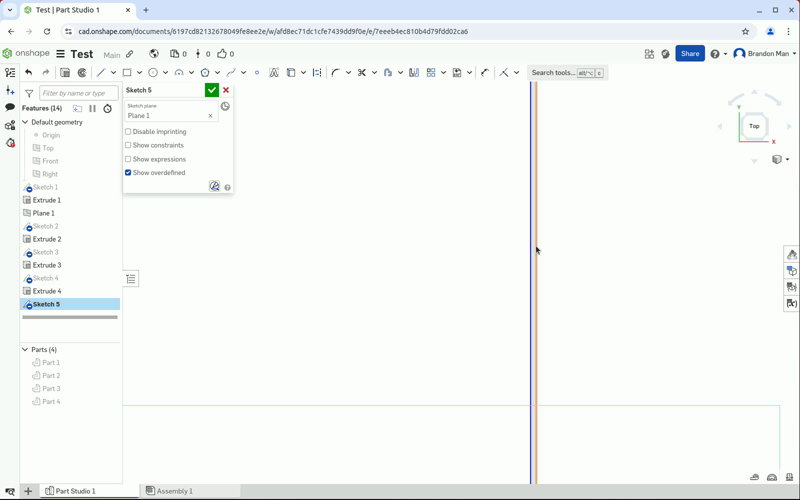
scroll(-6)
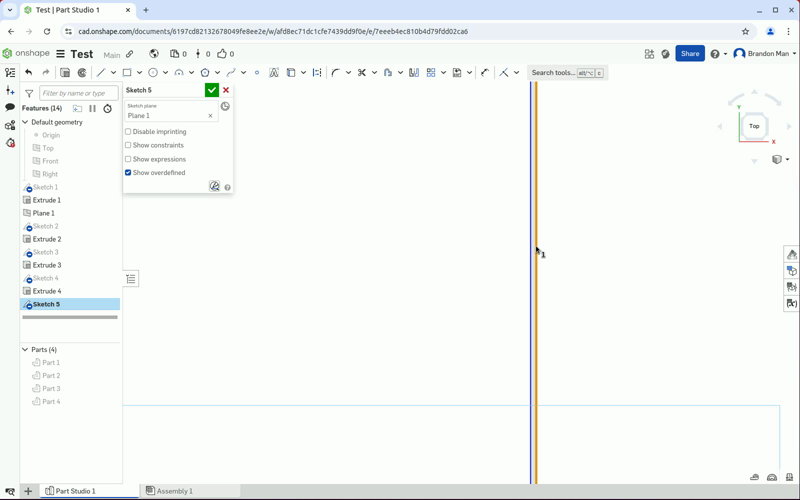
scroll(-6)
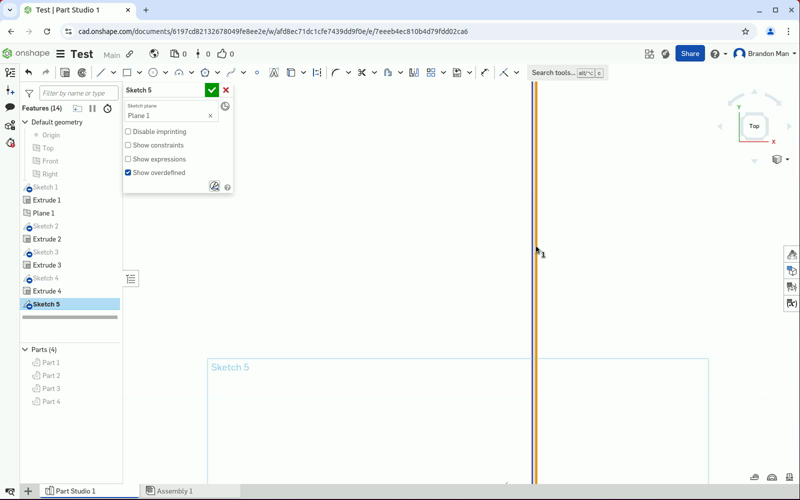
scroll(-6)
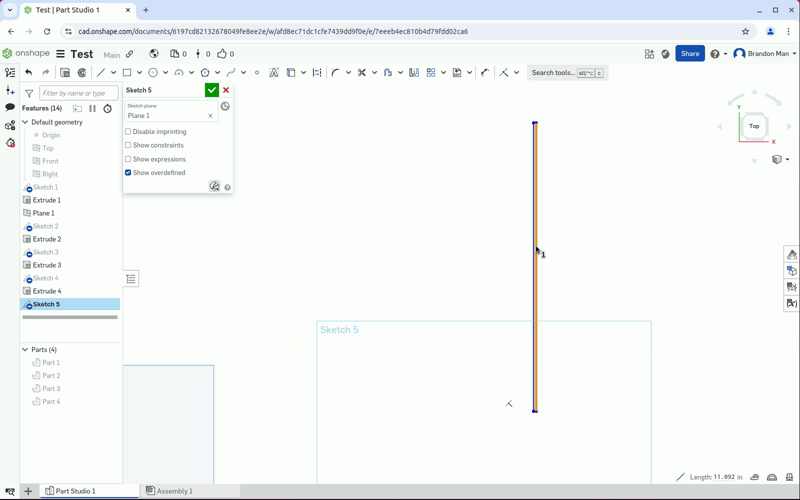
scroll(-6)
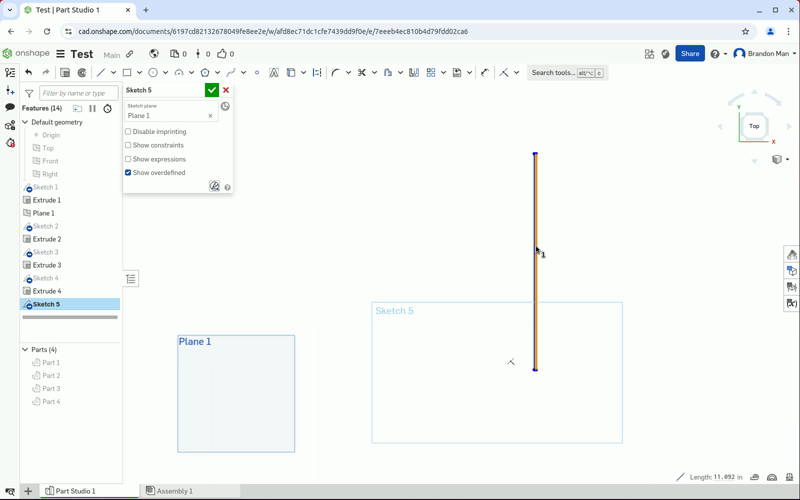
scroll(-6)
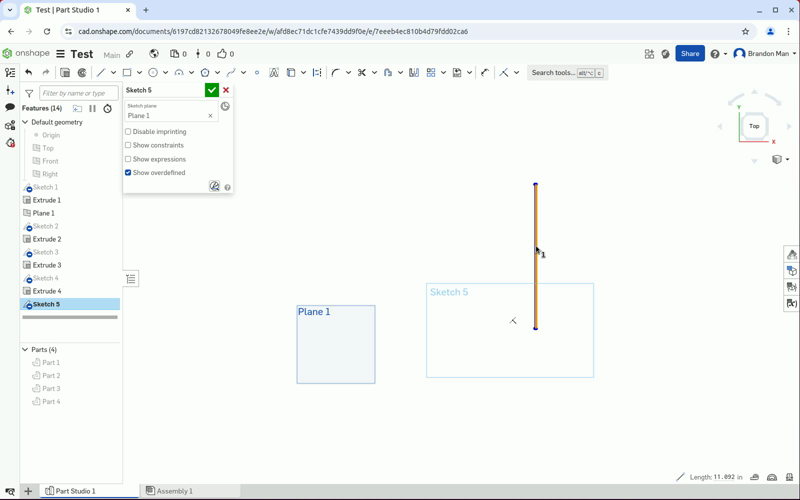
scroll(-6)
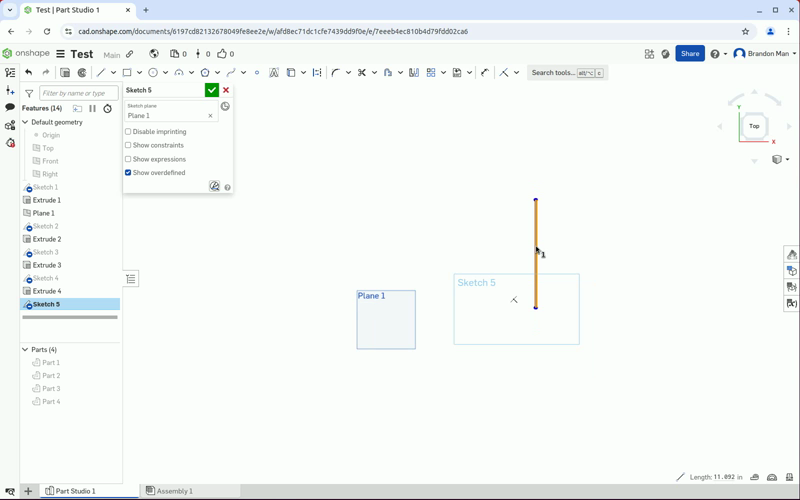
scroll(-6)
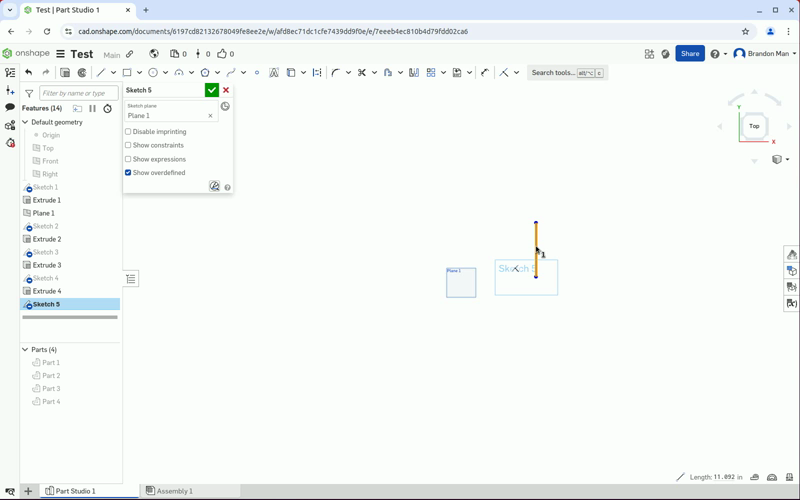
mouse_move(73, 352)
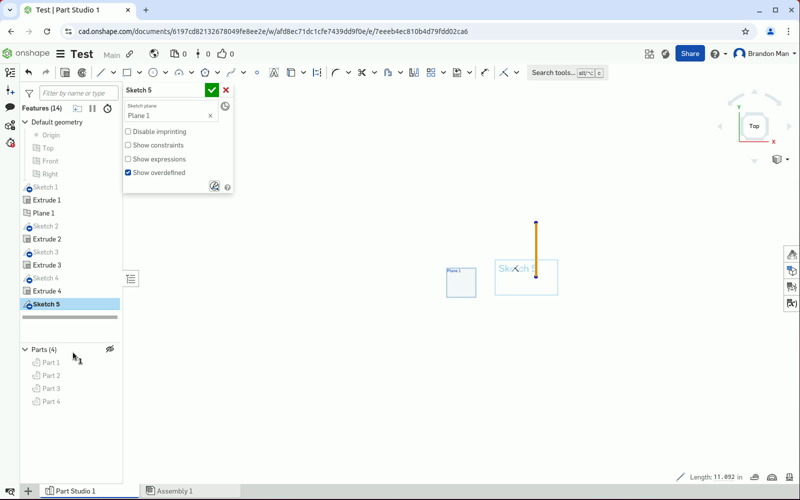
key(shift+y)
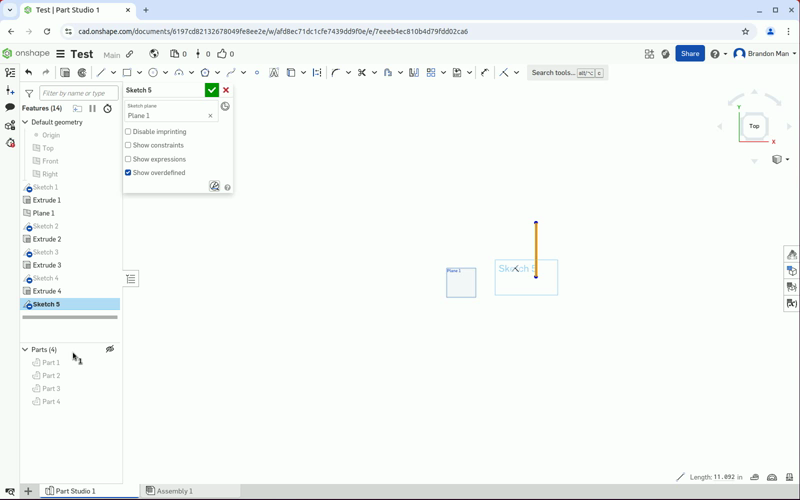
key(shift+e)
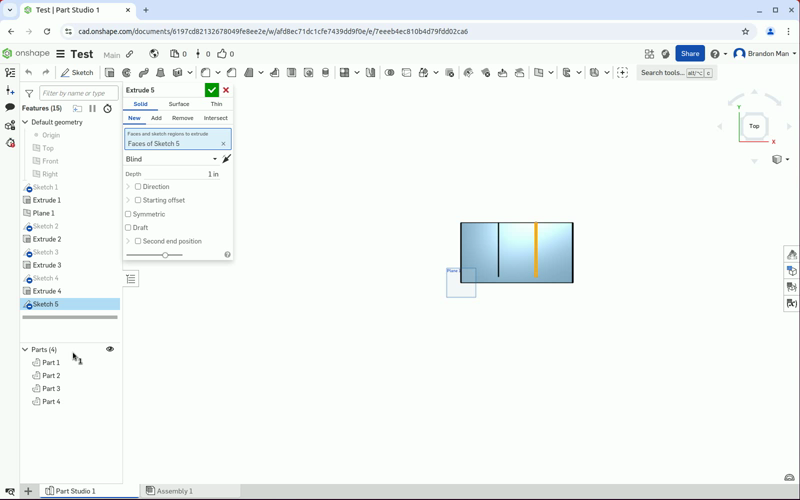
mouse_move(143, 106)
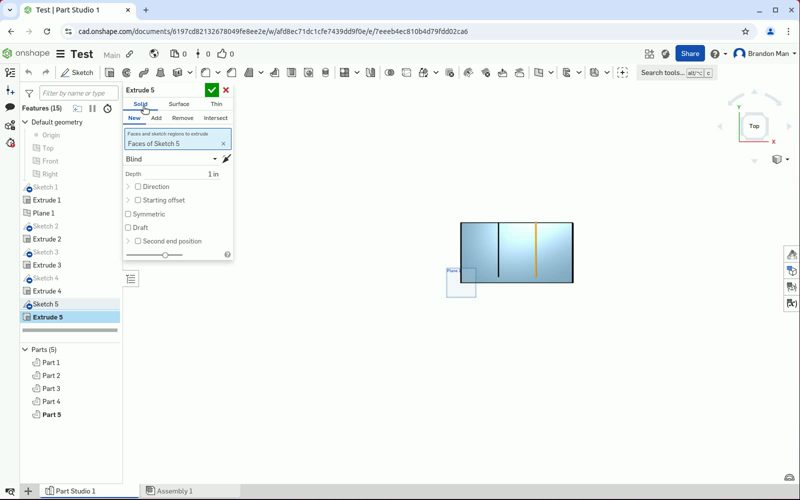
click(143, 106)
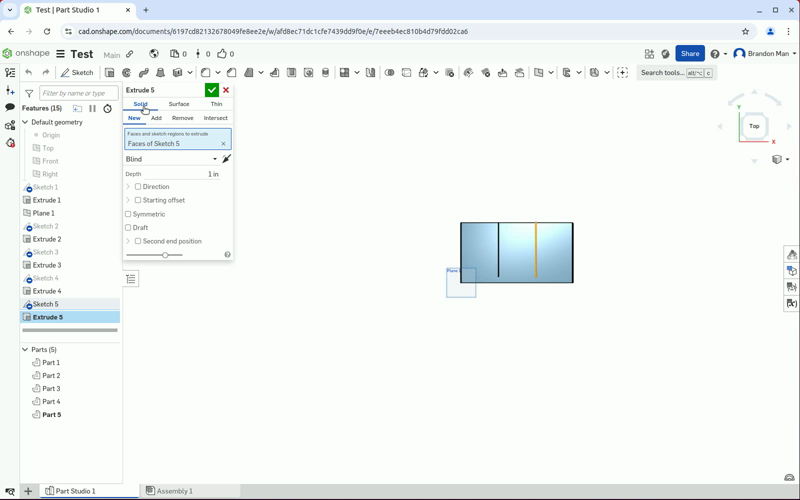
mouse_move(137, 120)
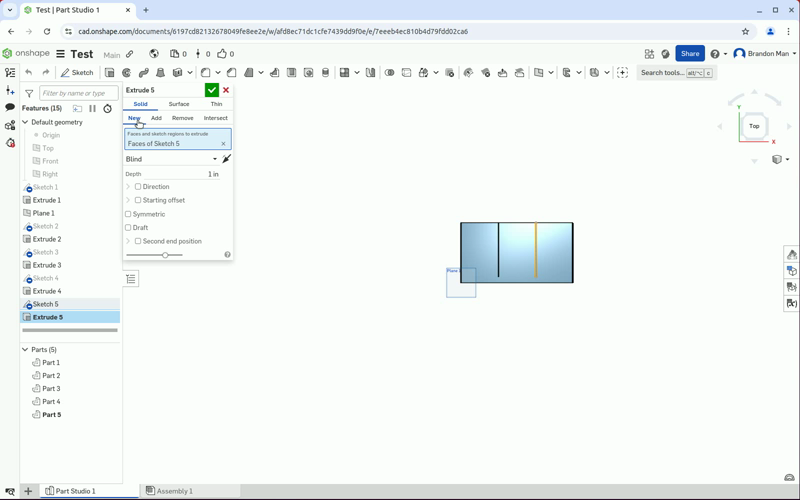
click(137, 120)
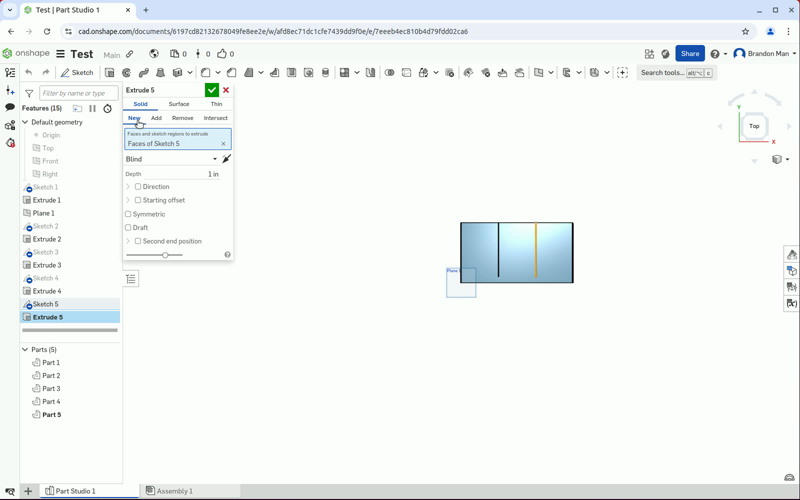
key(tab, 4)
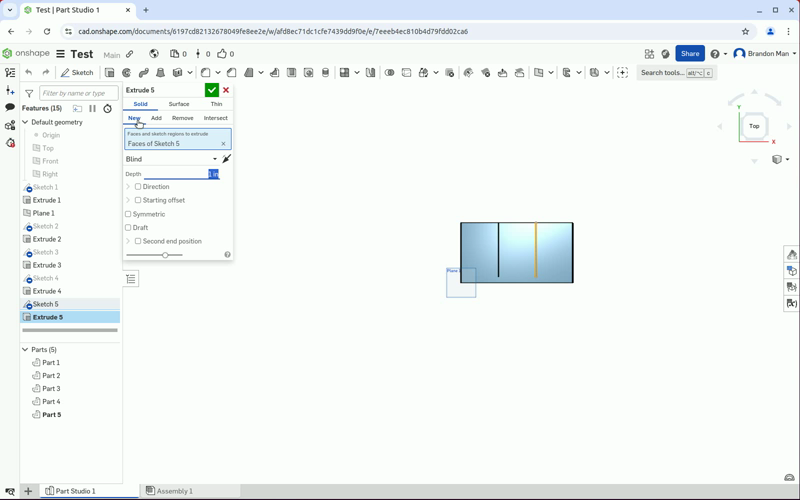
text(3.611)
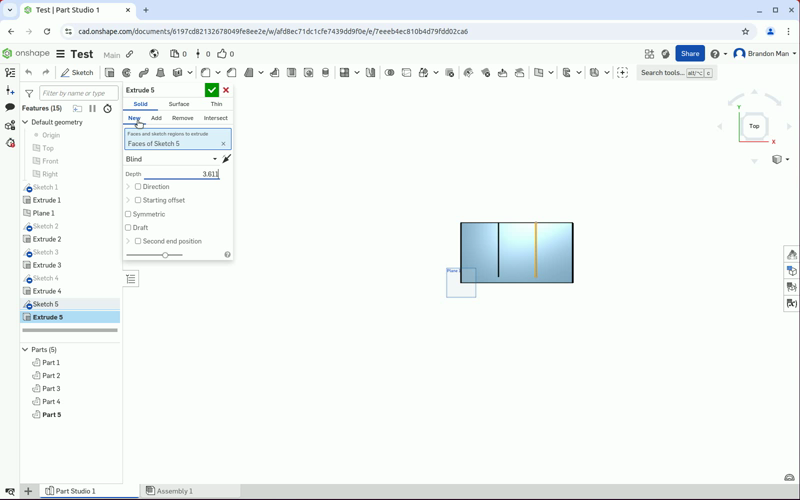
key(enter)
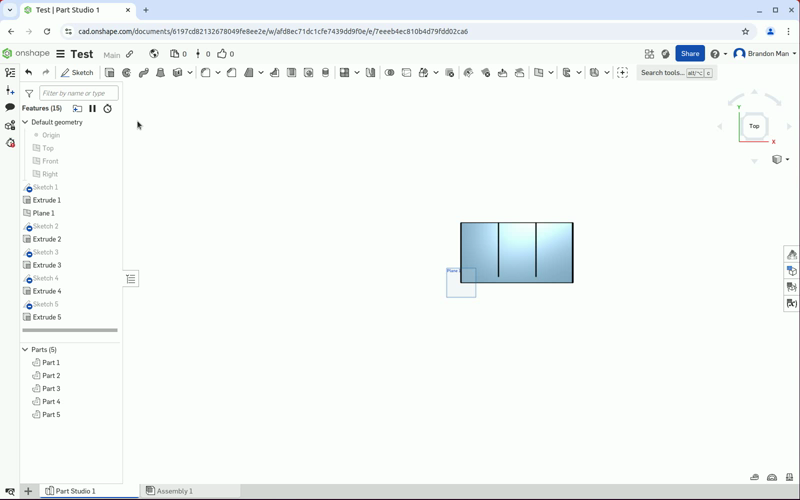
key(shift+h)
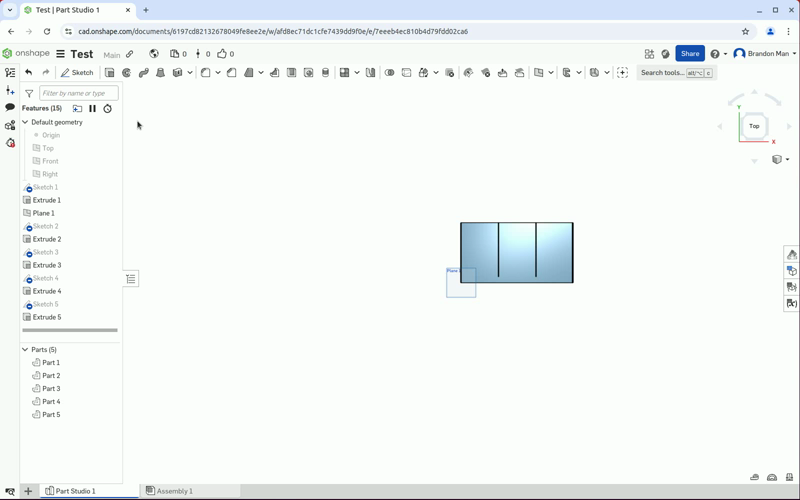
key(shift+h)
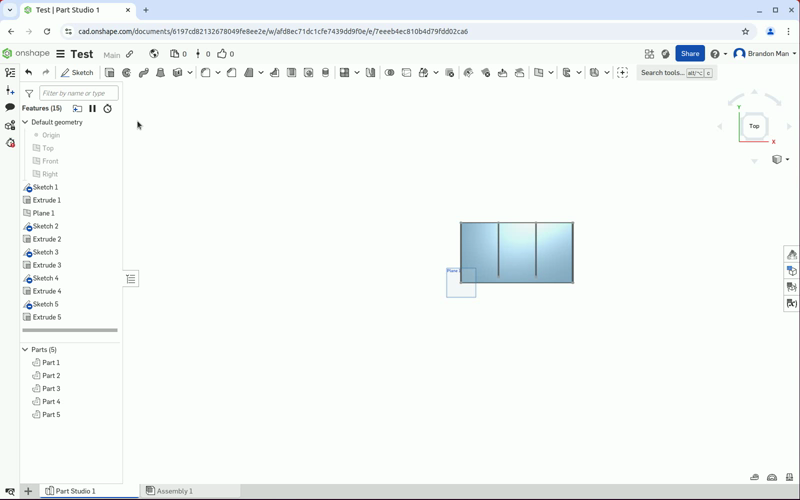
key(shift+7)
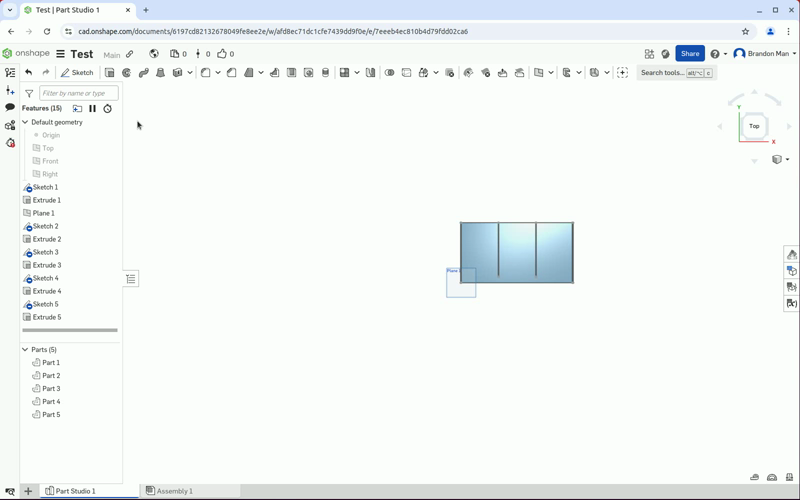
key(up, 3)
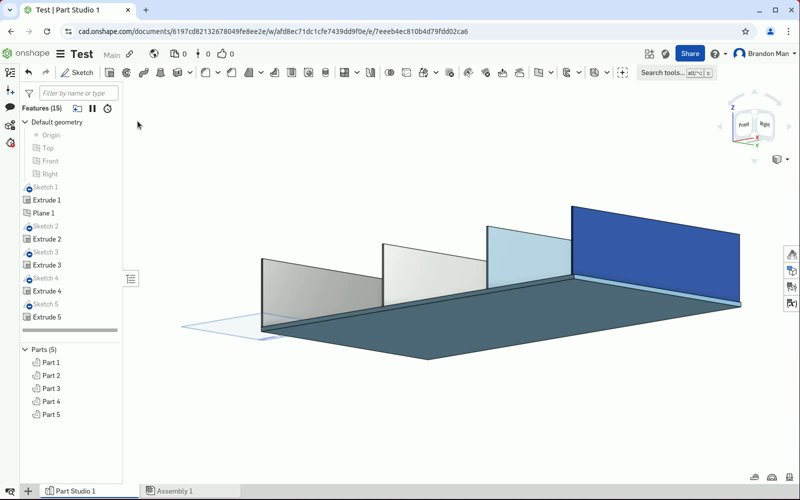
key(left, 3)
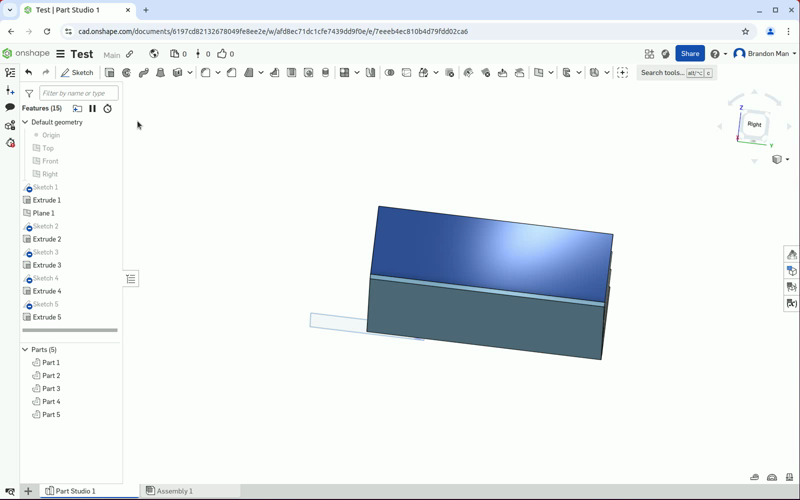
key(right, 3)
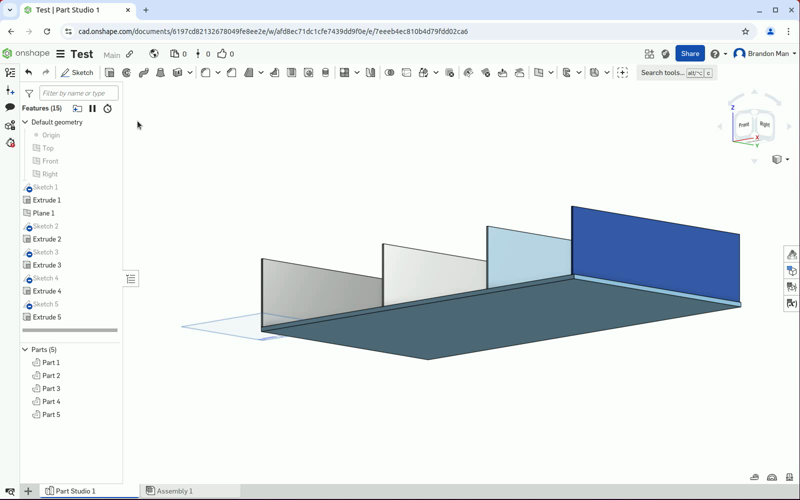
key(down, 3)
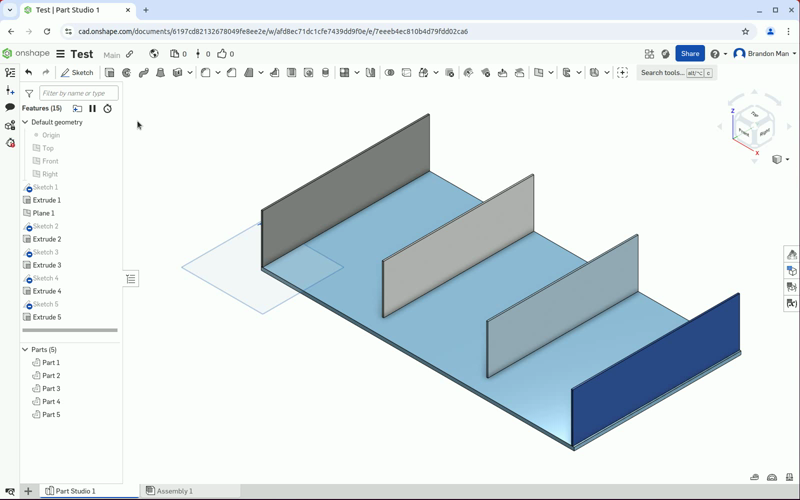
mouse_move(73, 189)
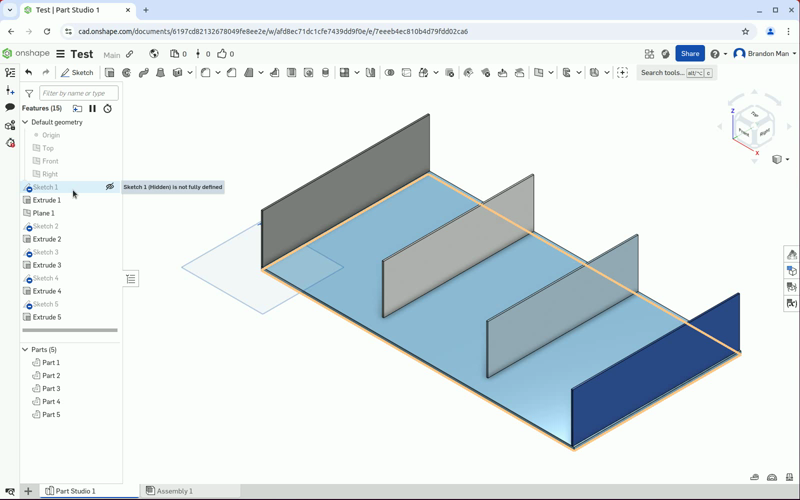
click(73, 189)